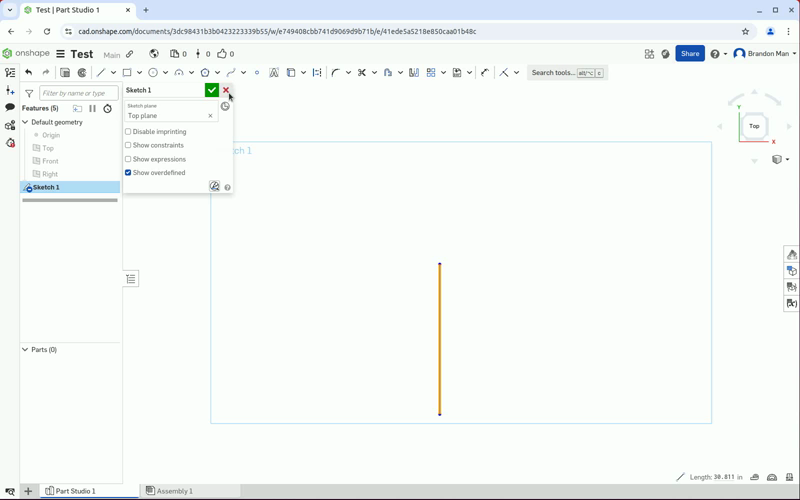
key(shift+h)
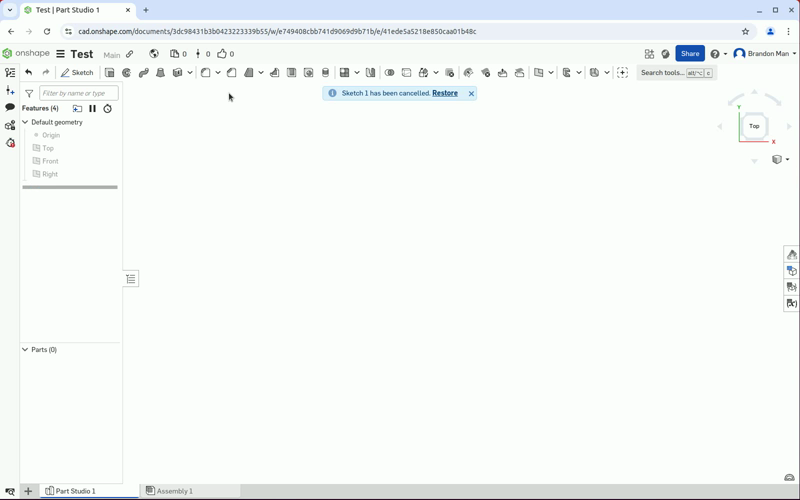
mouse_move(73, 352)
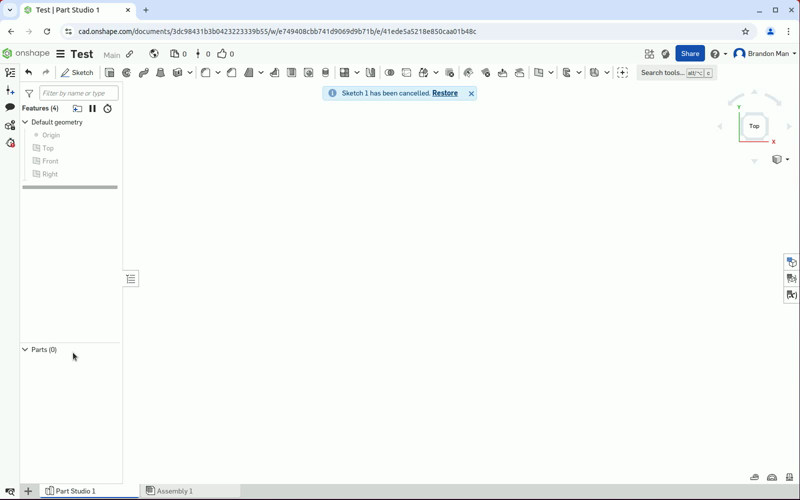
key(y)
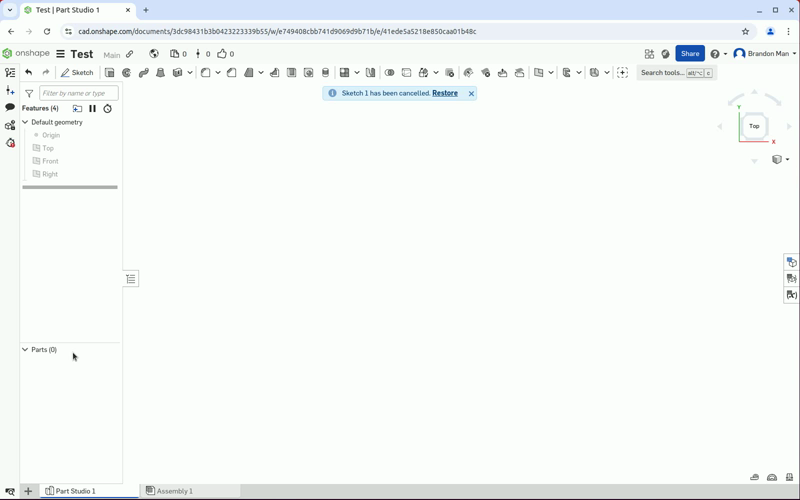
key(shift+p)
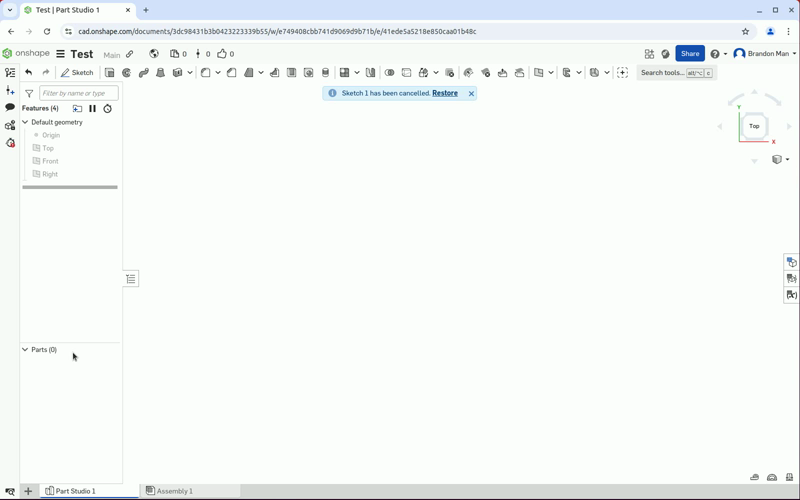
key(space)
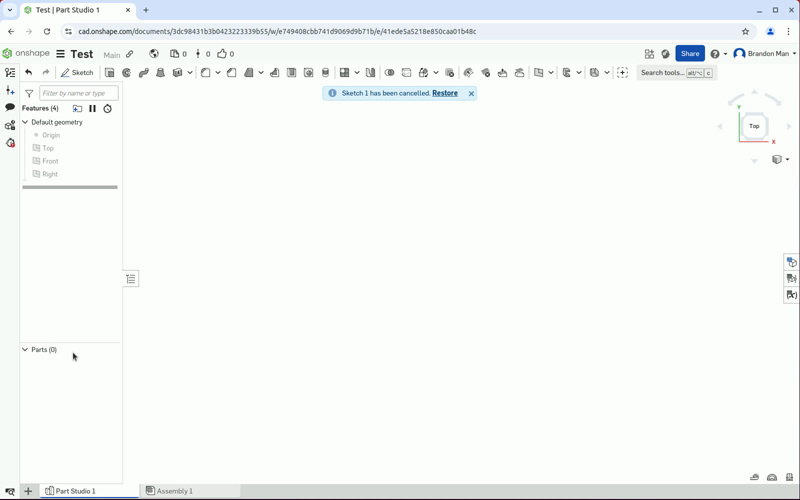
key_down(shift)
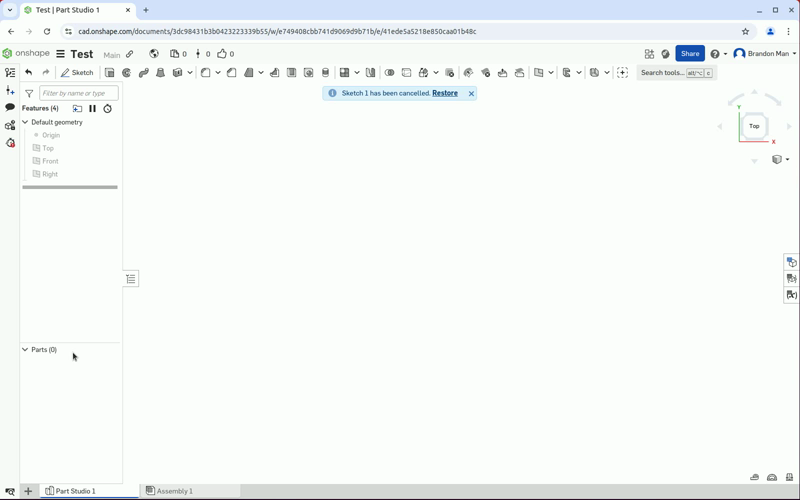
key(up)
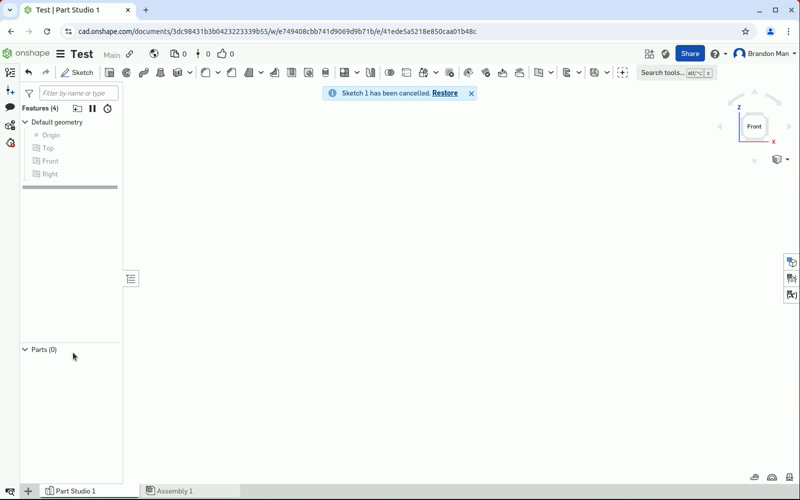
key_up(shift)
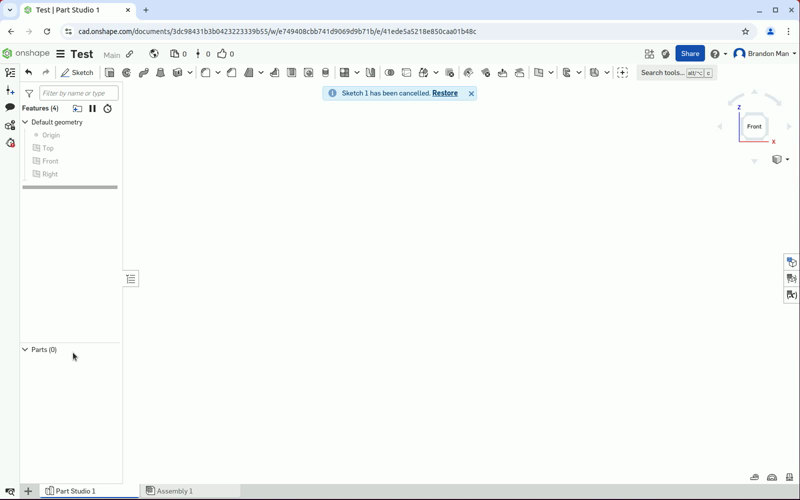
mouse_move(73, 352)
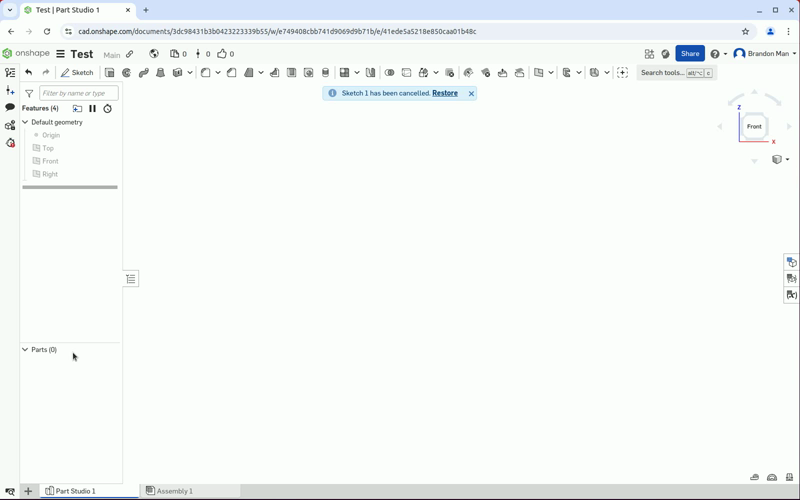
key(shift+y)
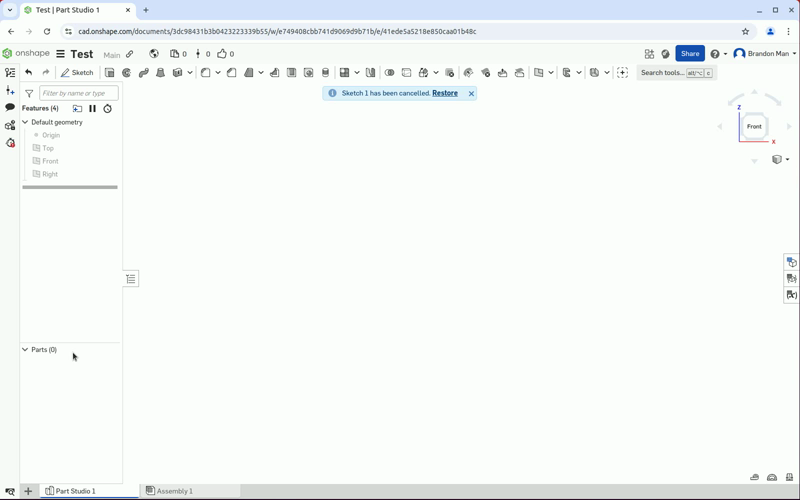
key(shift+s)
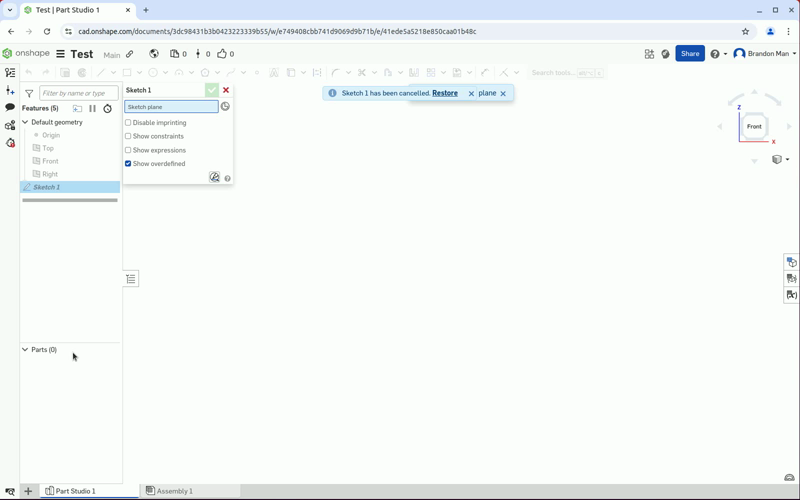
mouse_move(73, 163)
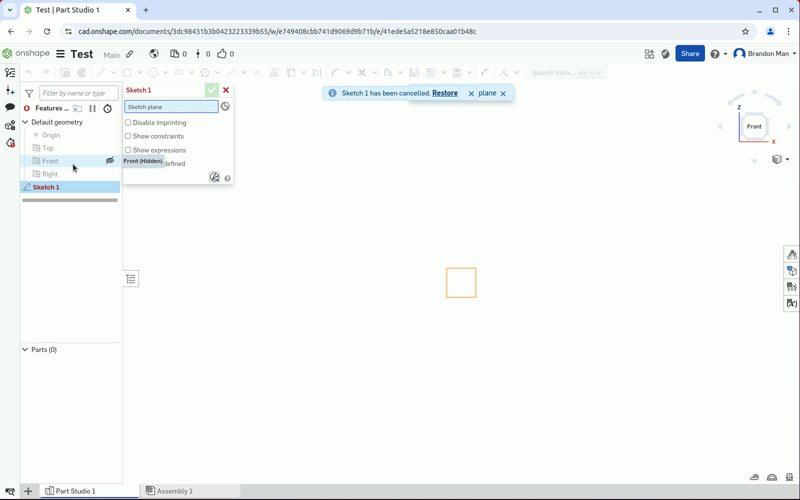
click(73, 163)
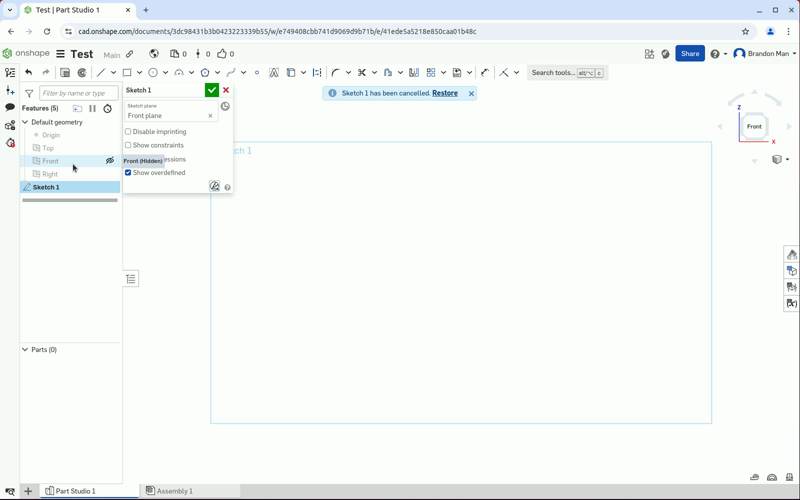
mouse_move(73, 352)
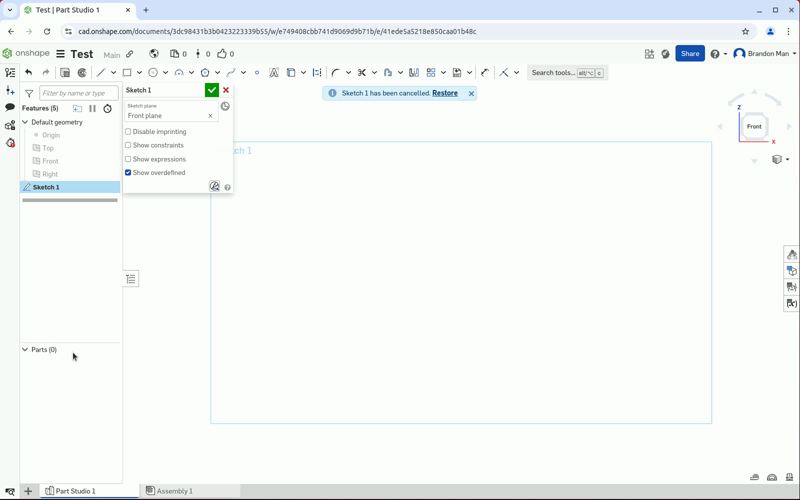
key(y)
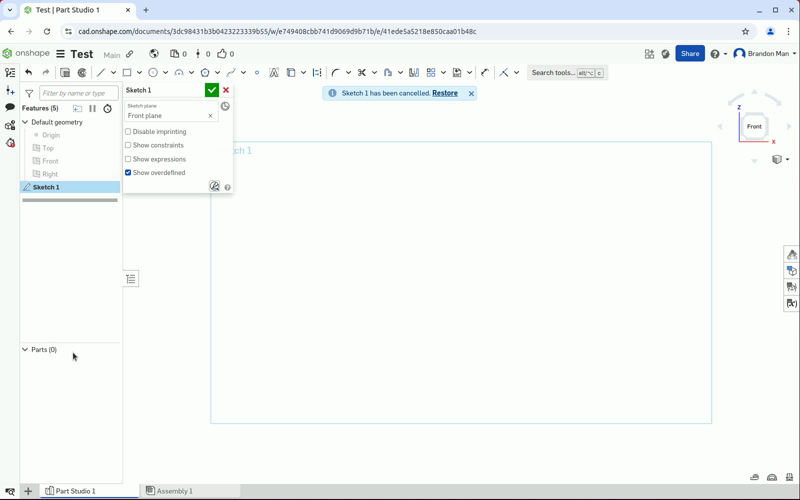
key(l)
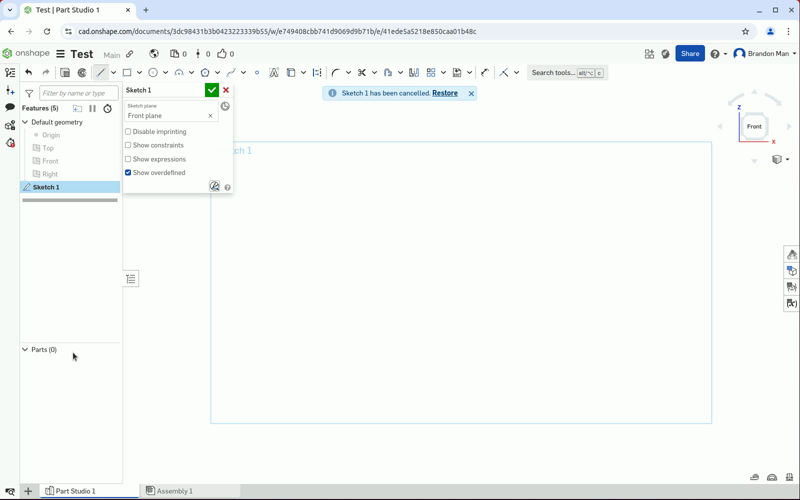
key_down(shift)
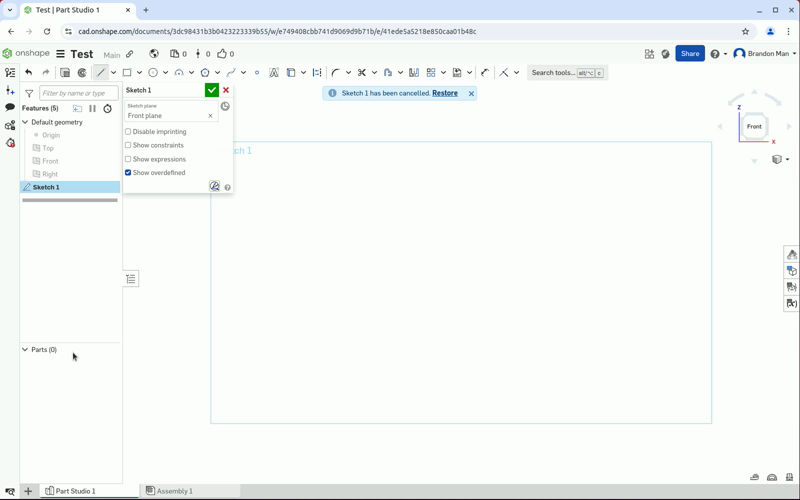
mouse_move(431, 312)
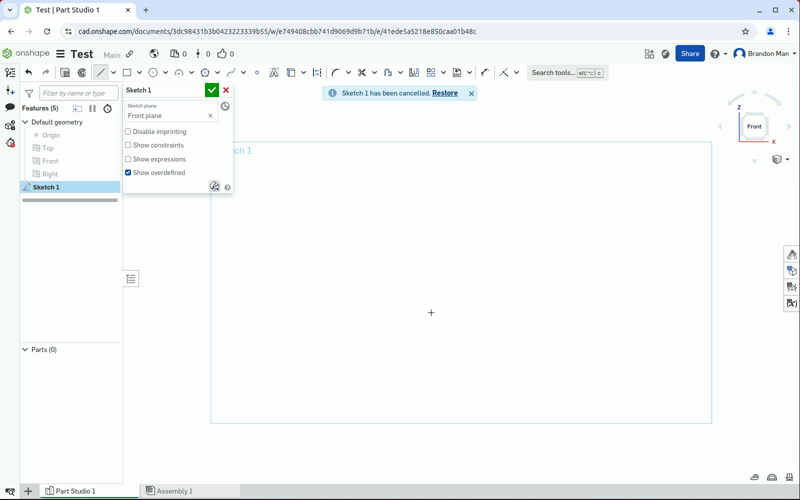
click(431, 312)
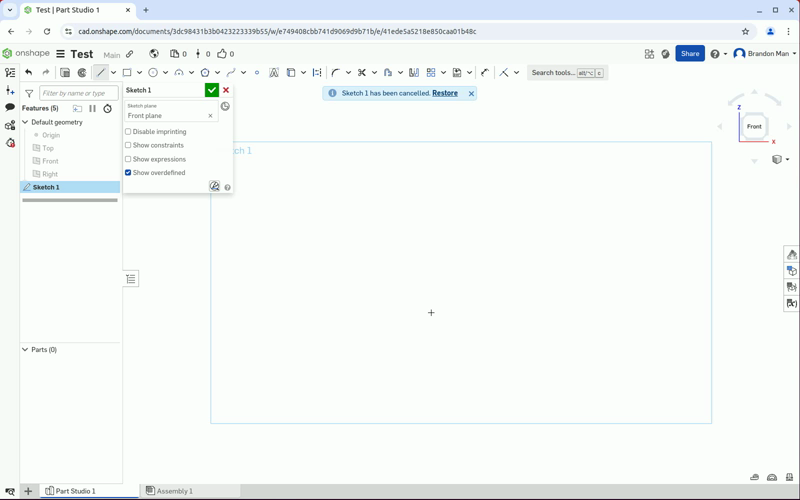
key_up(shift)
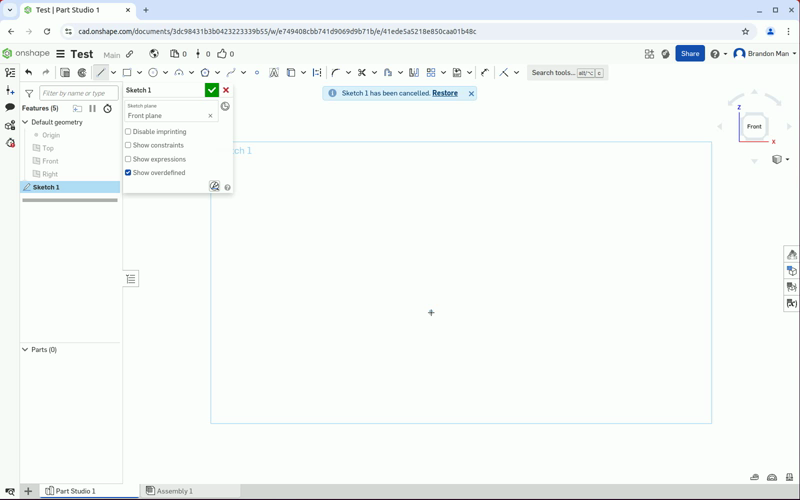
key_down(shift)
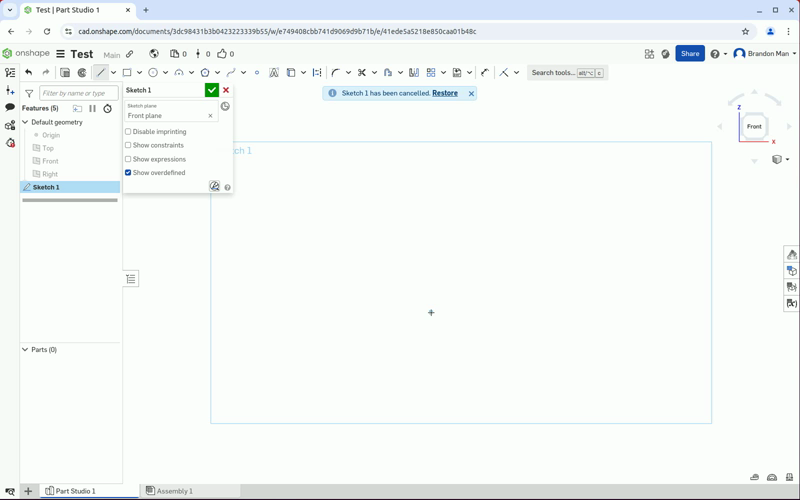
mouse_move(511, 312)
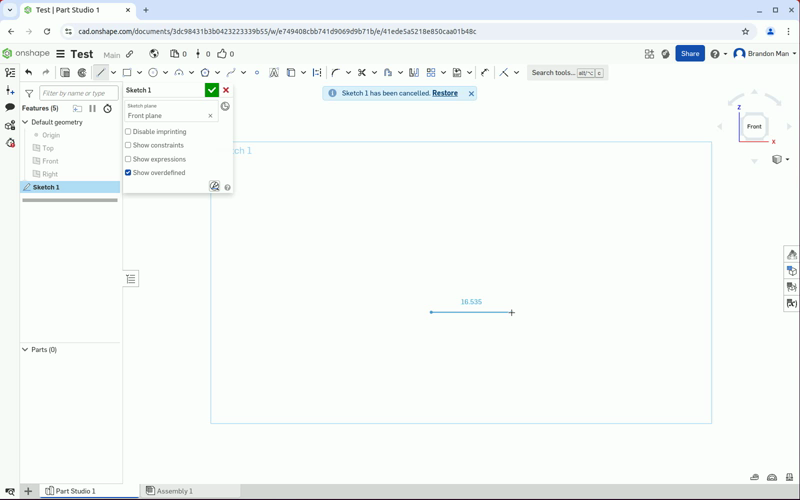
click(511, 312)
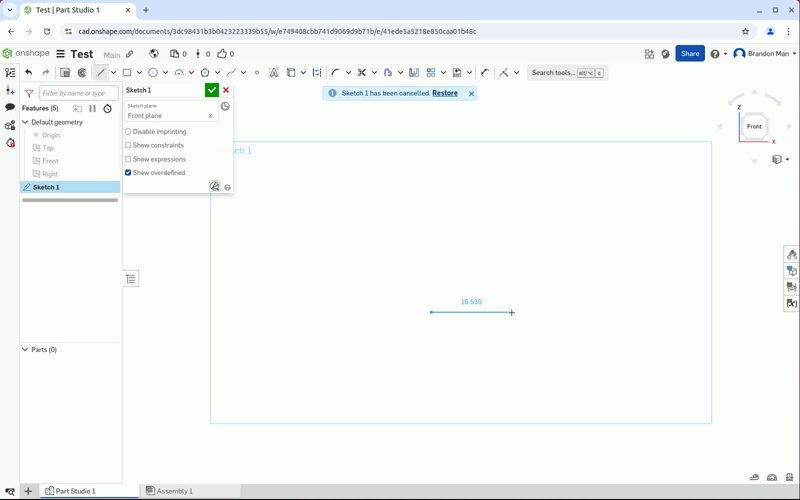
key_up(shift)
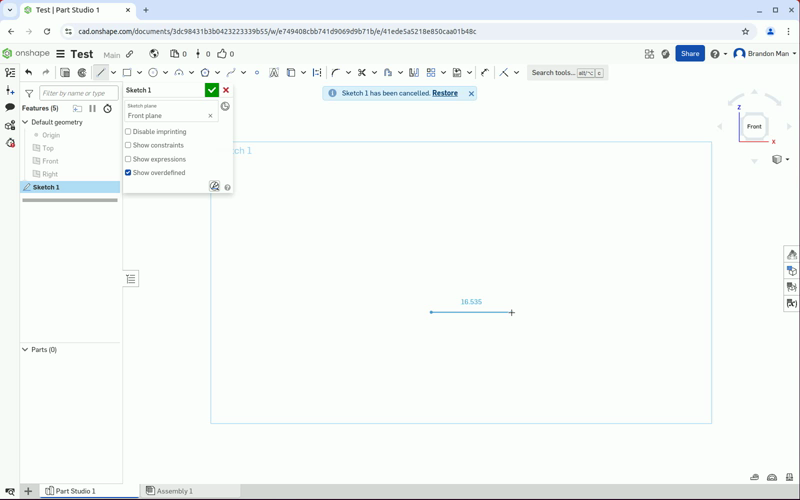
key_down(shift)
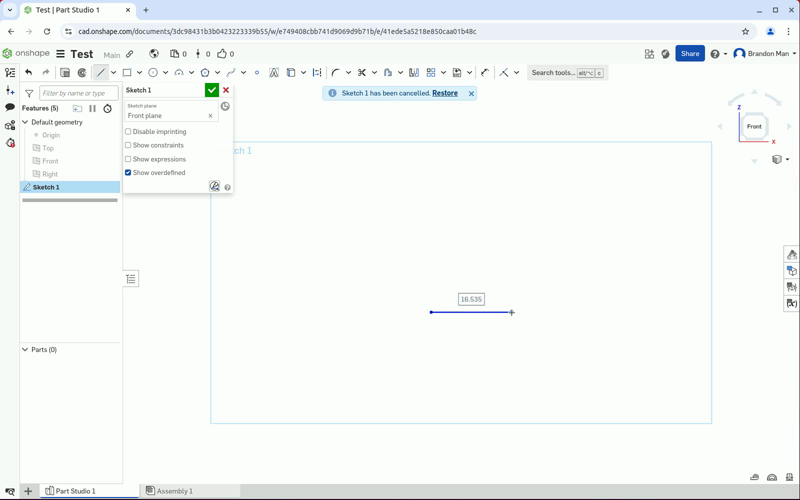
mouse_move(511, 251)
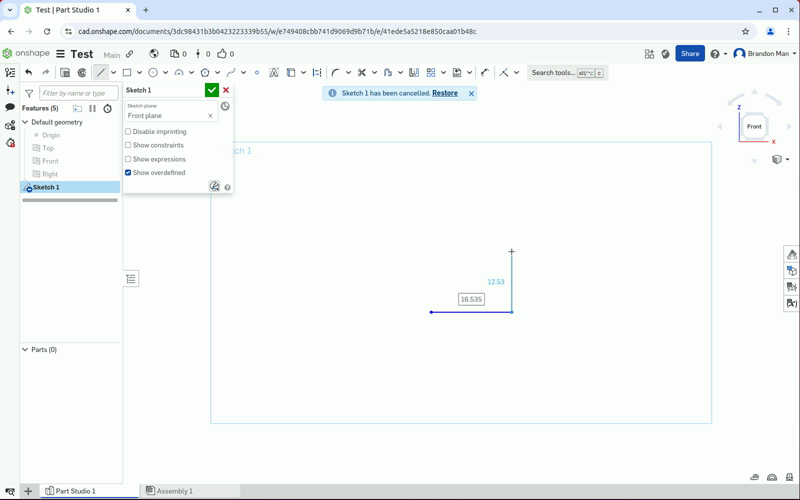
click(511, 251)
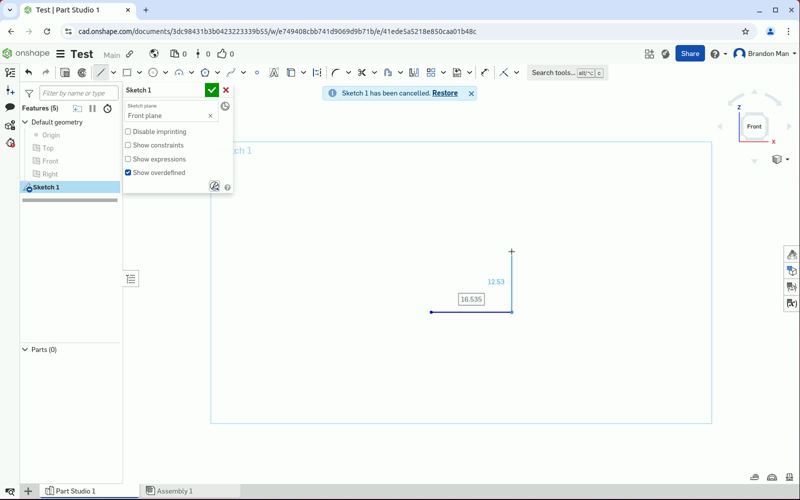
key_up(shift)
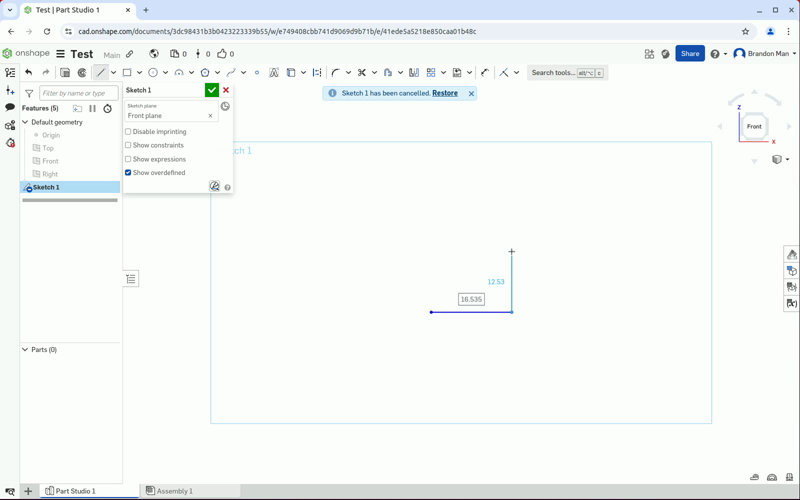
key_down(shift)
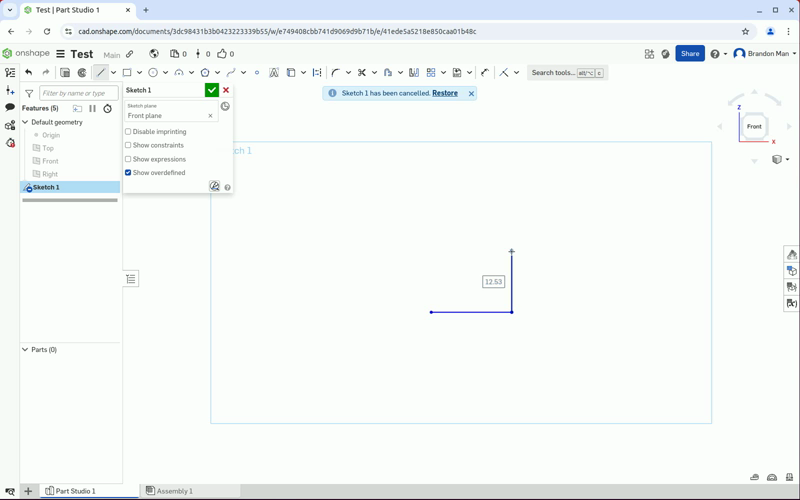
mouse_move(431, 251)
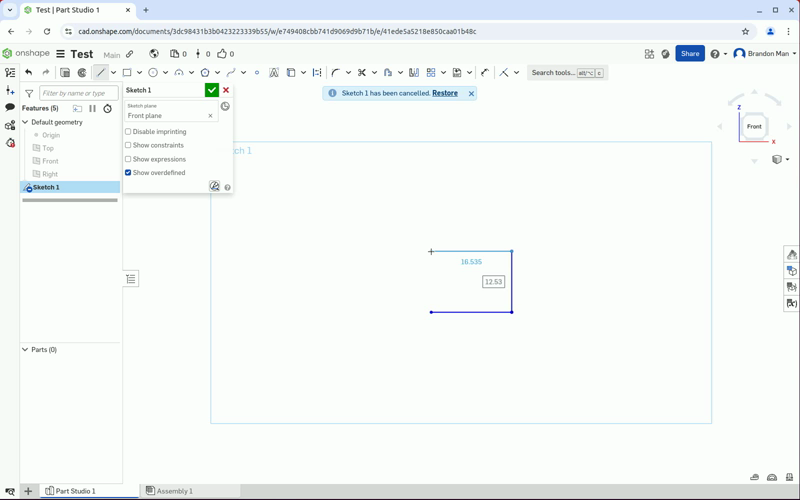
click(431, 251)
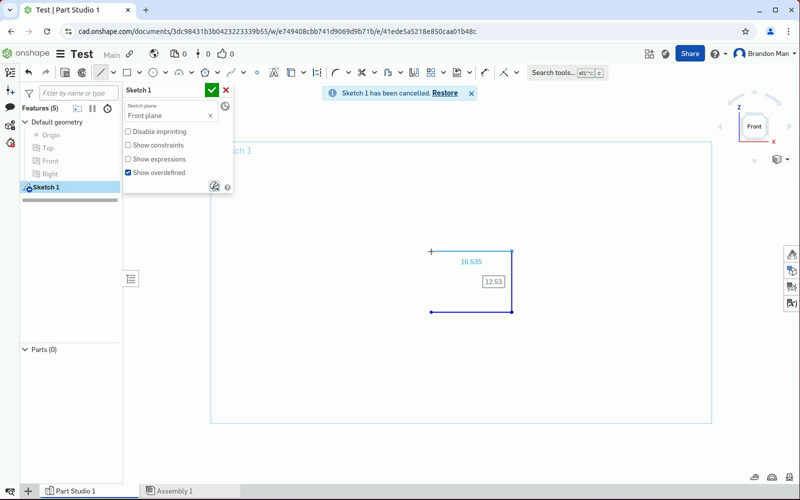
key_up(shift)
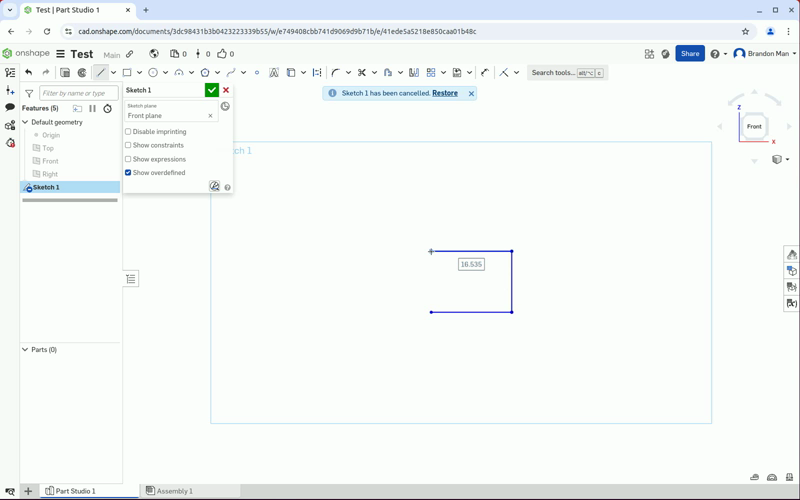
key_down(shift)
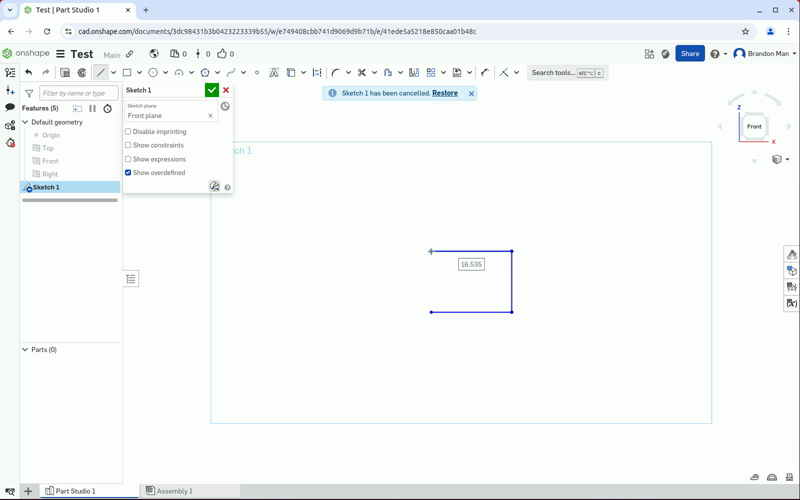
mouse_move(431, 312)
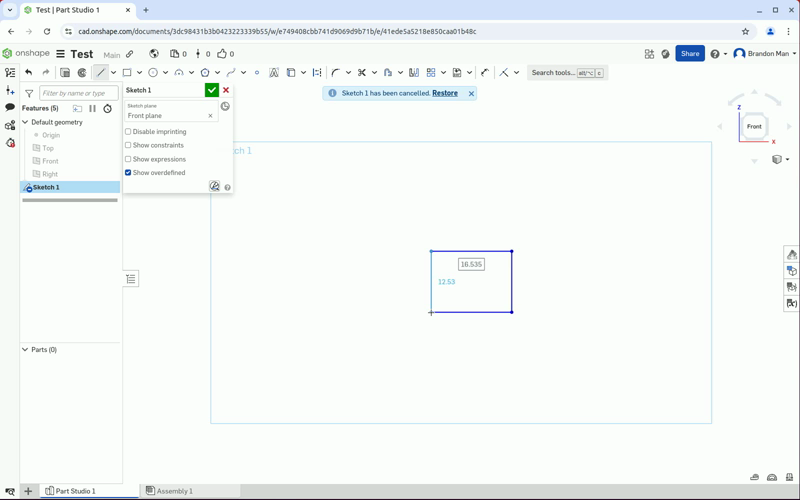
key_up(shift)
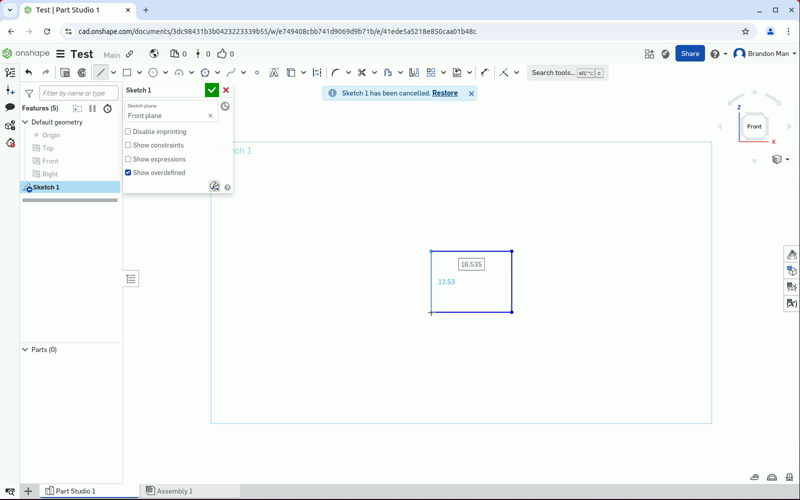
click(431, 312)
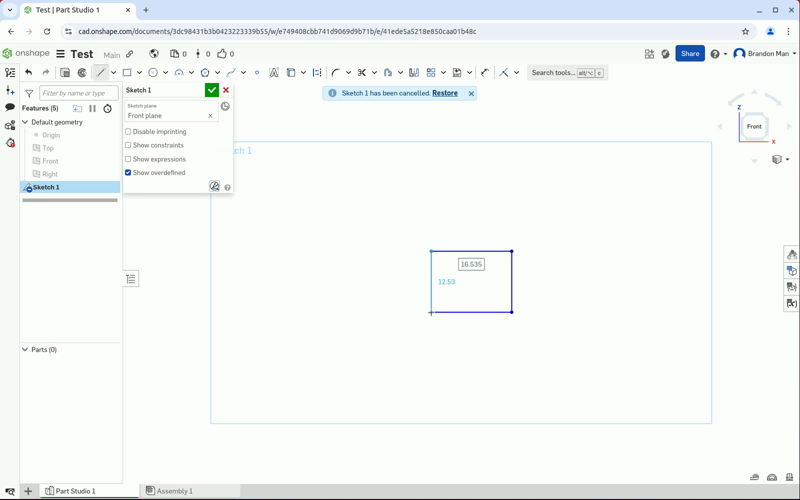
key(esc)
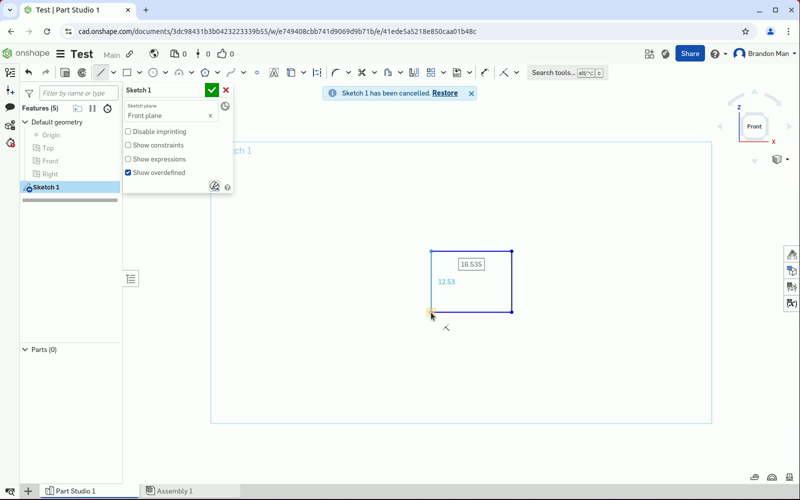
mouse_move(453, 273)
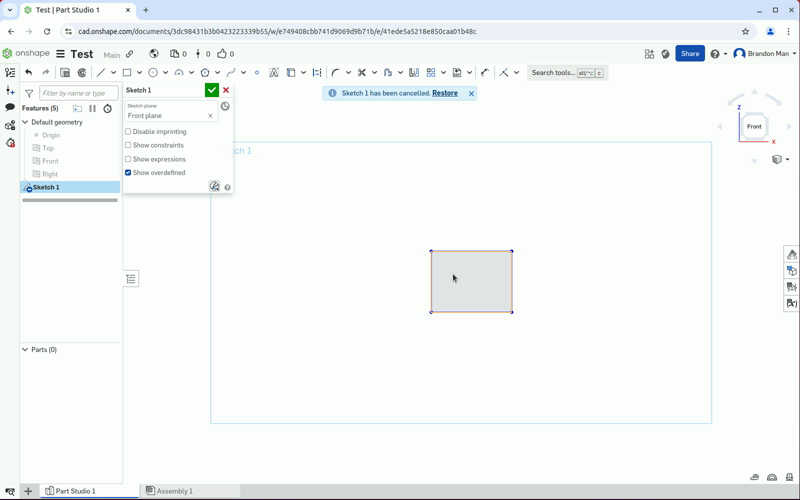
click(453, 273)
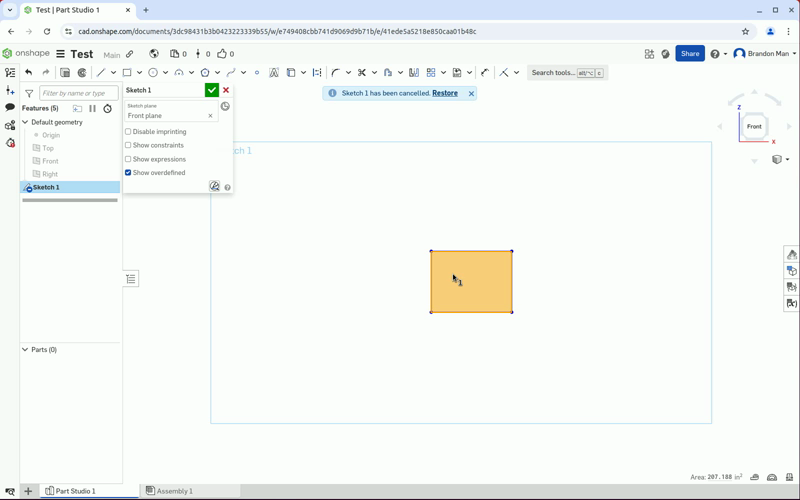
mouse_move(73, 352)
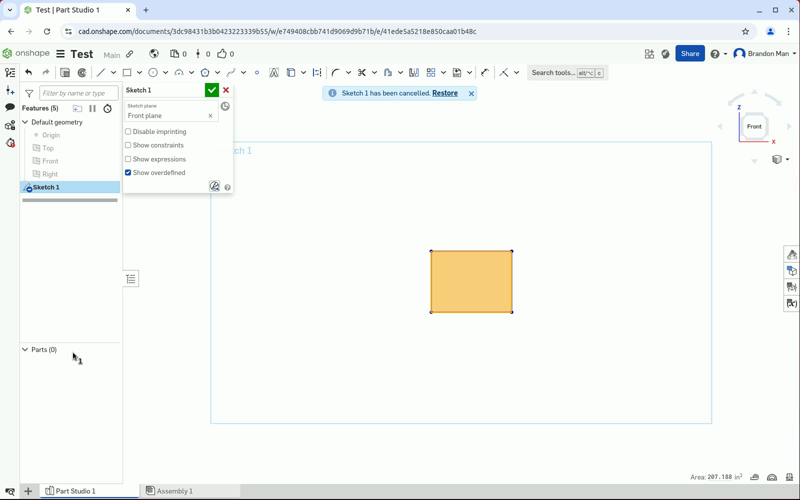
key(shift+y)
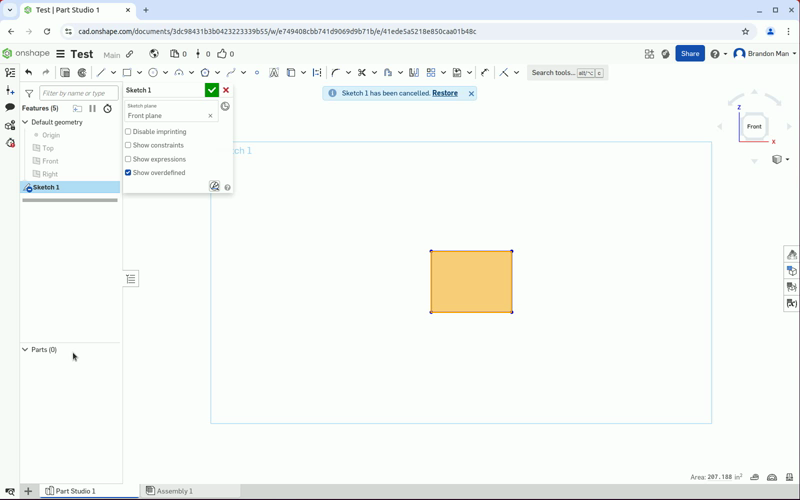
key(shift+e)
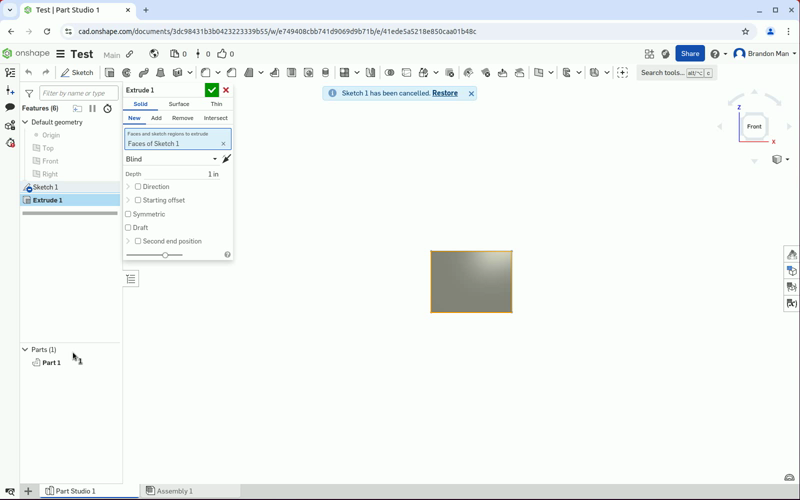
mouse_move(143, 106)
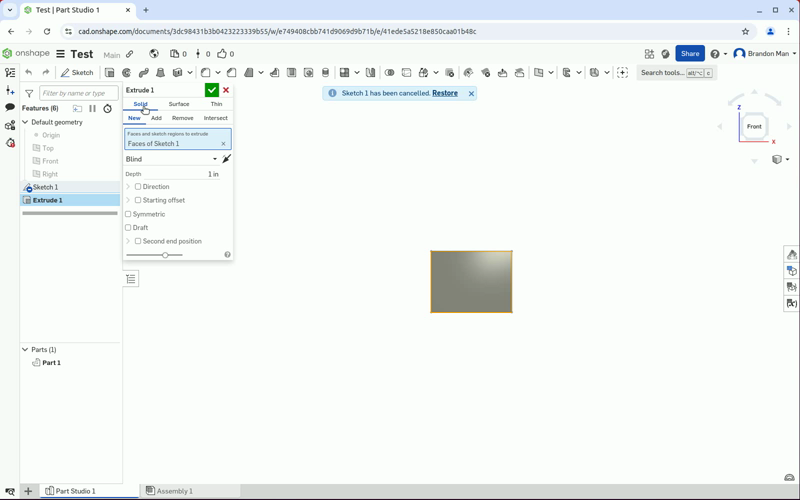
click(143, 106)
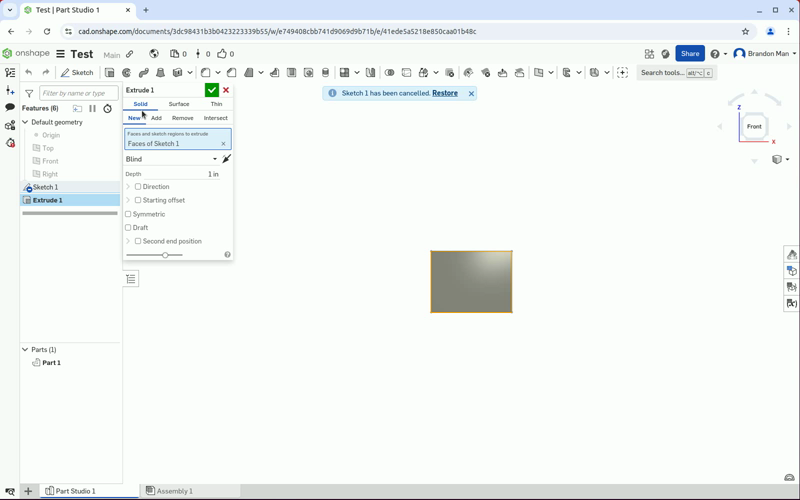
mouse_move(137, 120)
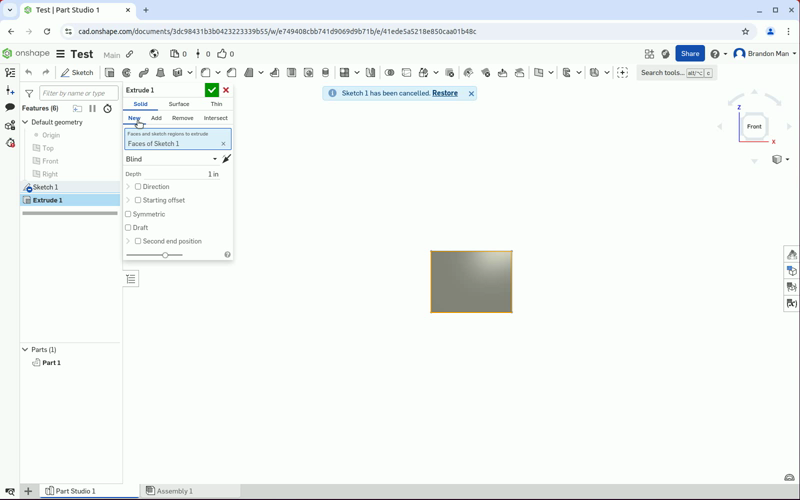
click(137, 120)
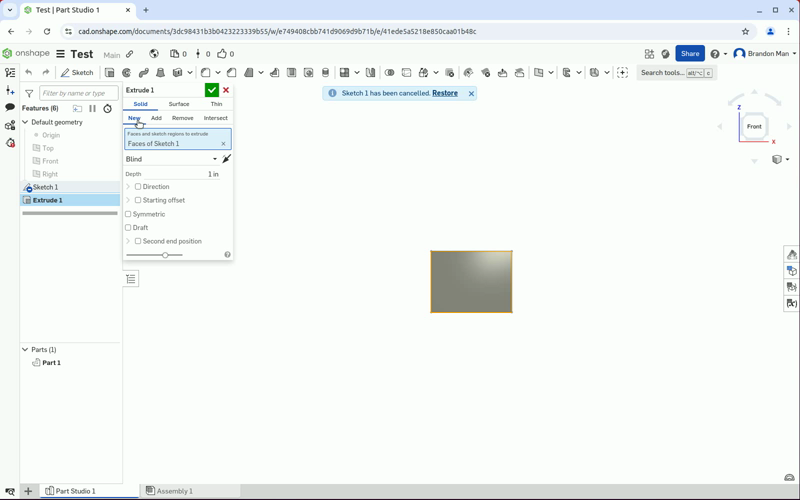
key(tab, 4)
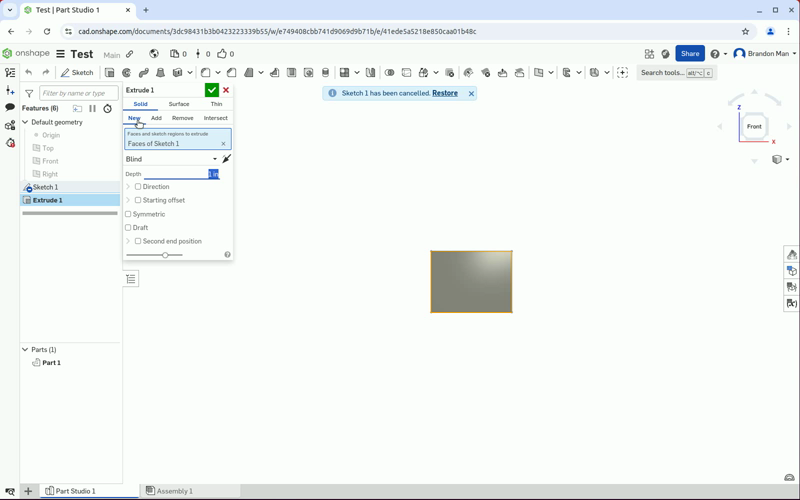
text(9.147)
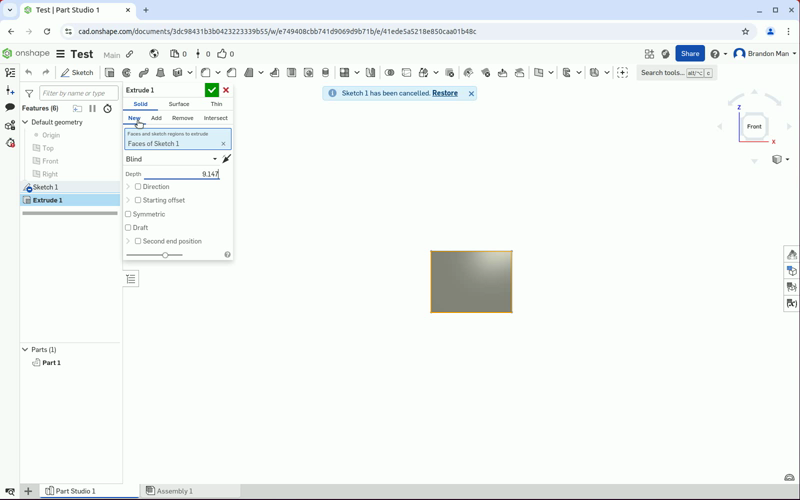
key(enter)
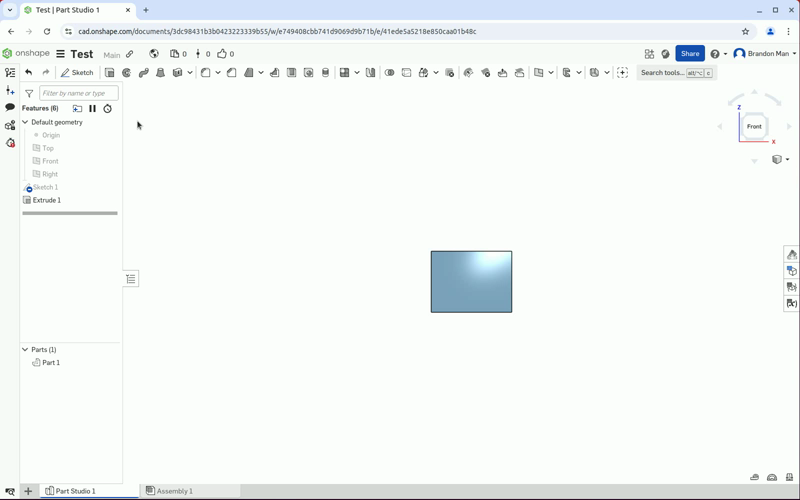
key(shift+h)
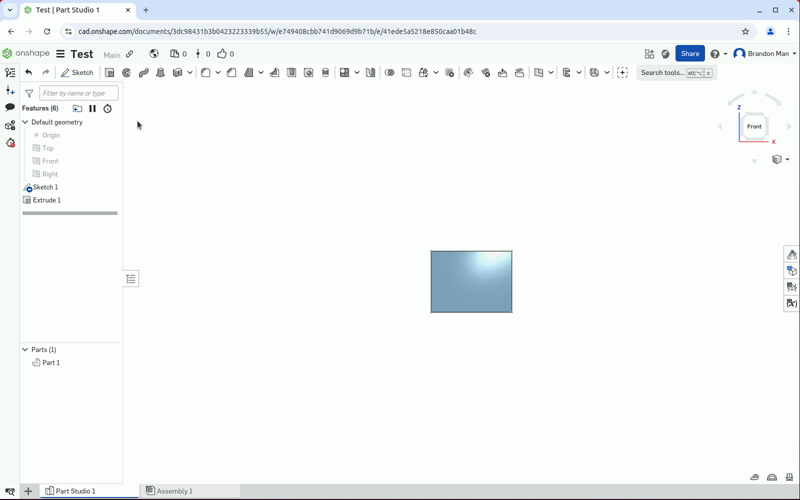
key(shift+h)
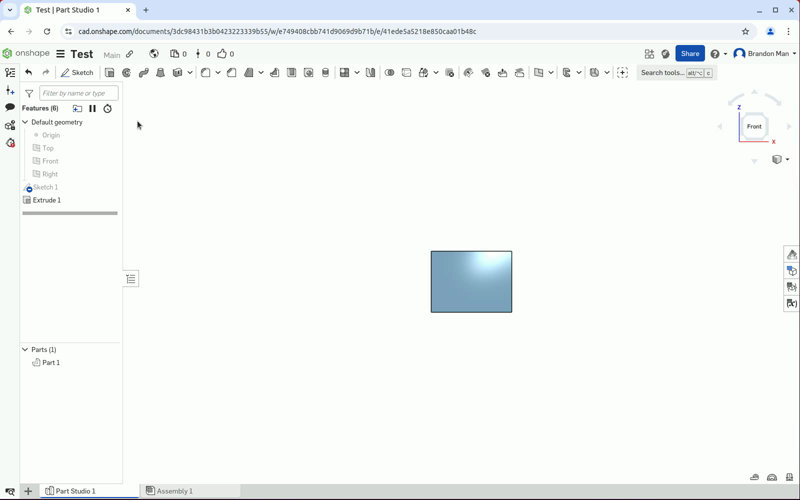
mouse_move(73, 189)
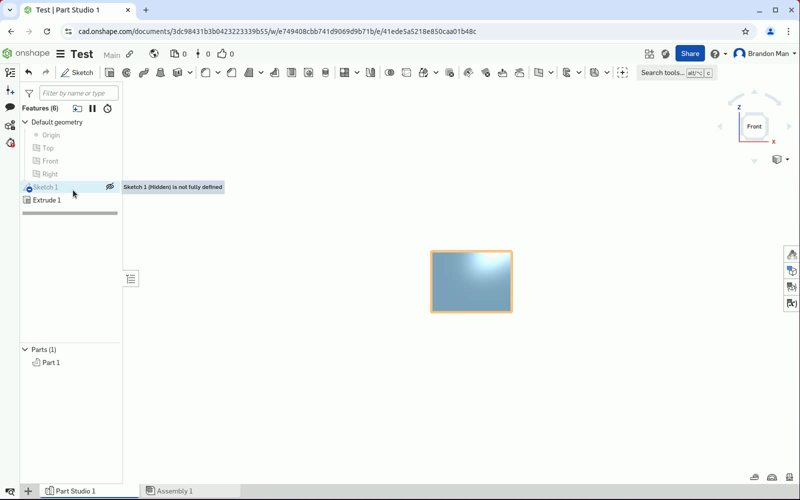
click(73, 189)
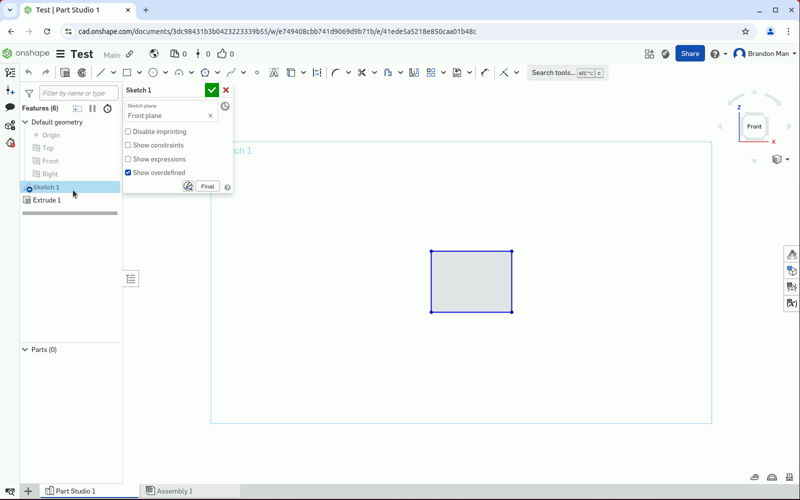
mouse_move(229, 92)
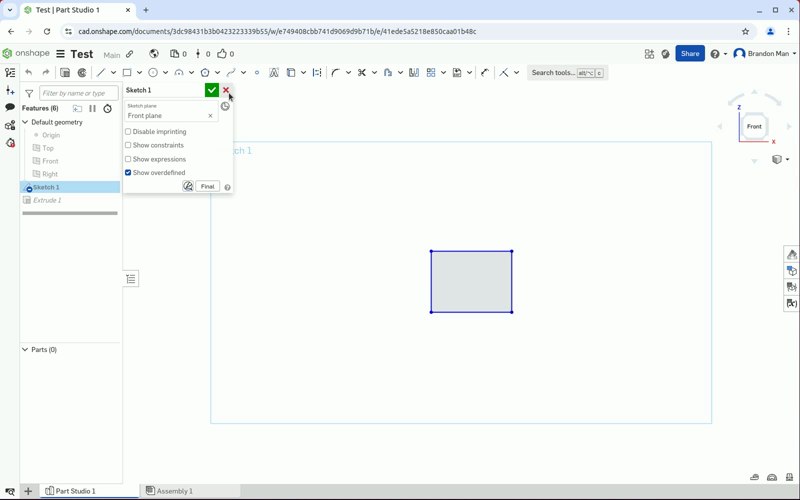
click(229, 92)
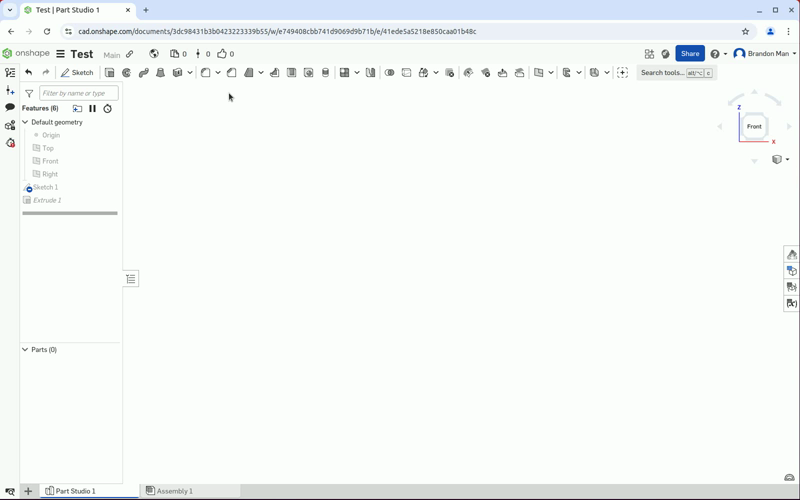
mouse_move(73, 352)
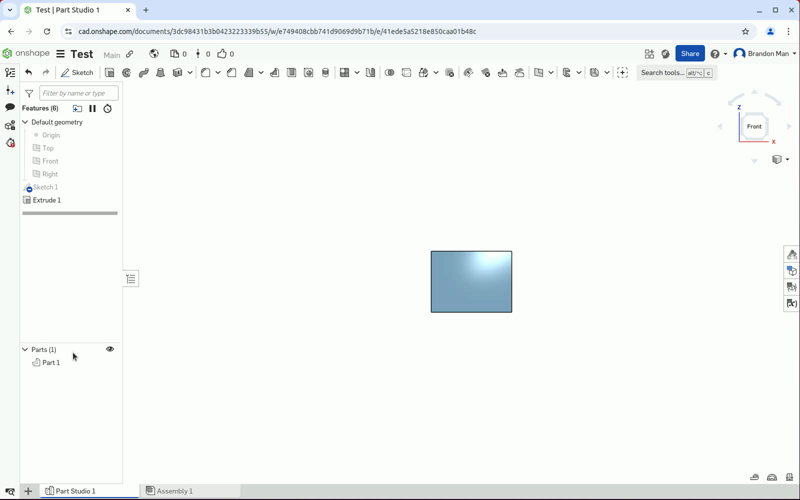
key(y)
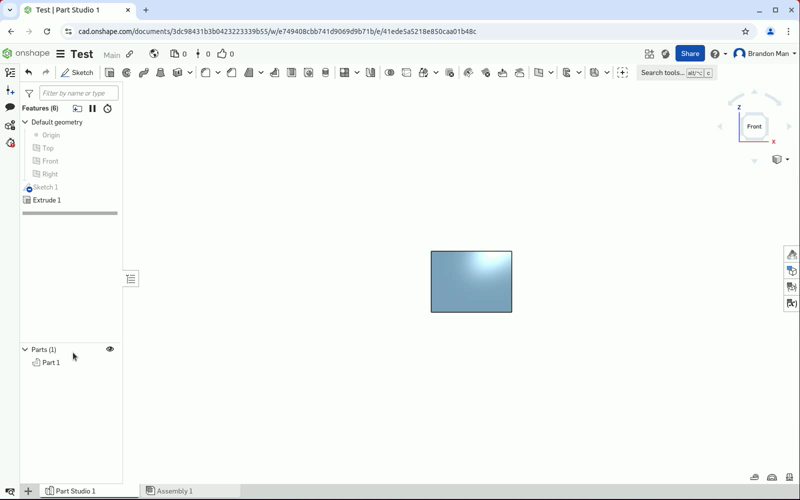
key(shift+p)
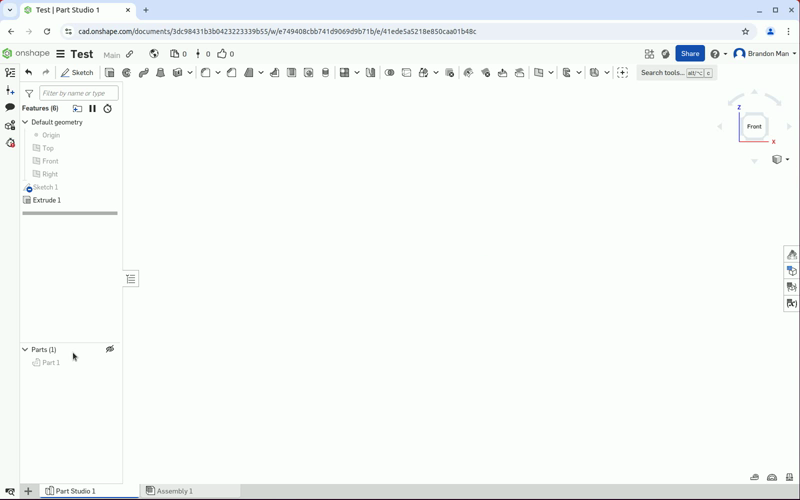
key(space)
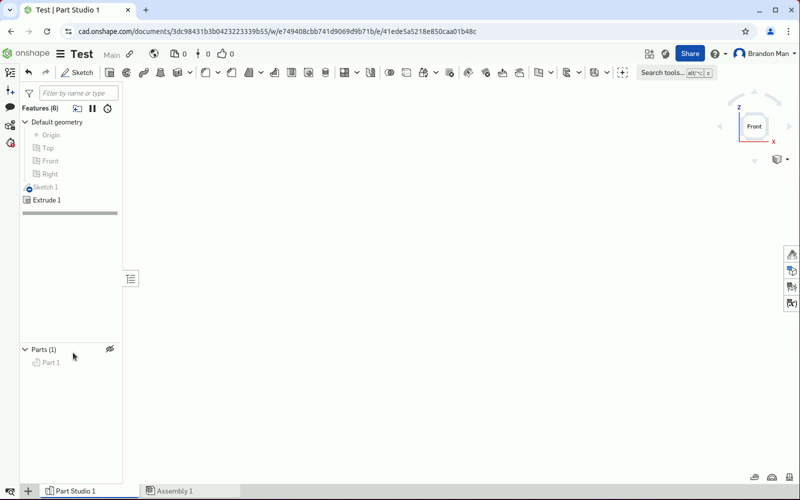
key_down(shift)
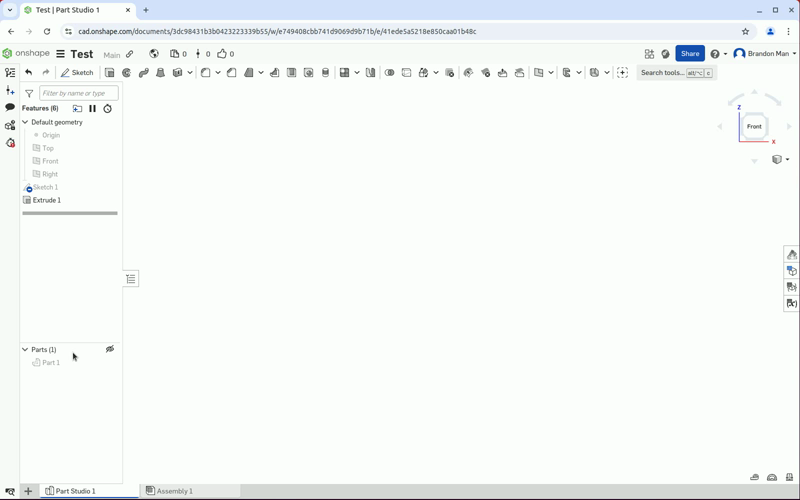
key(down)
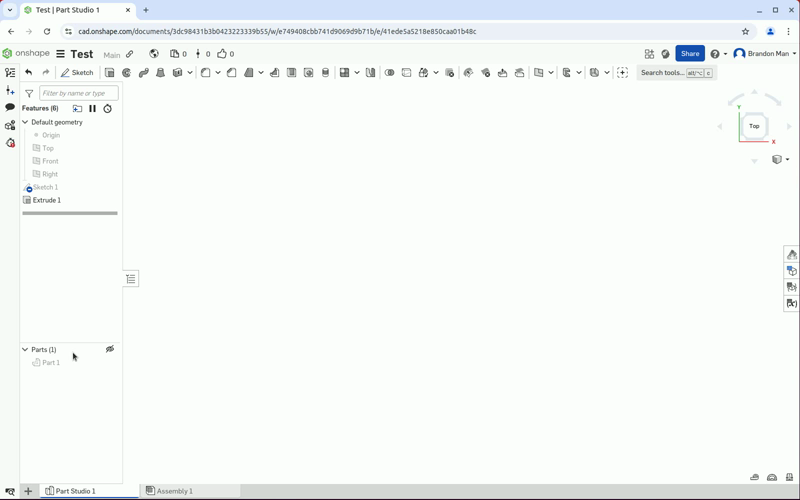
key_up(shift)
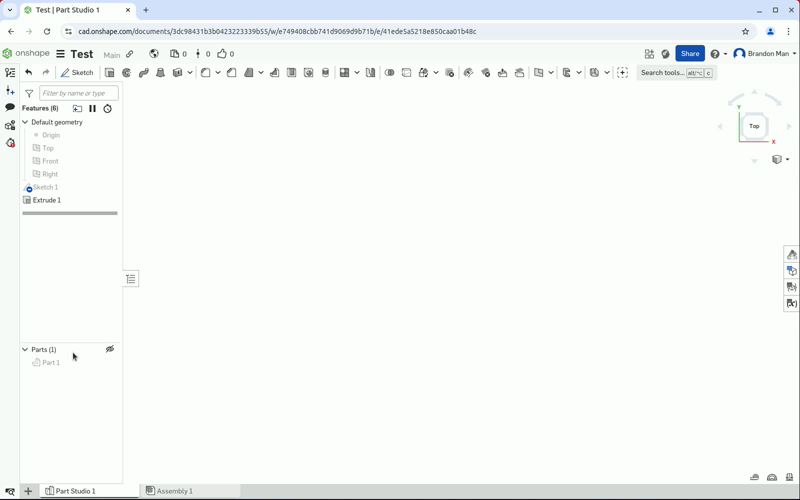
mouse_move(73, 352)
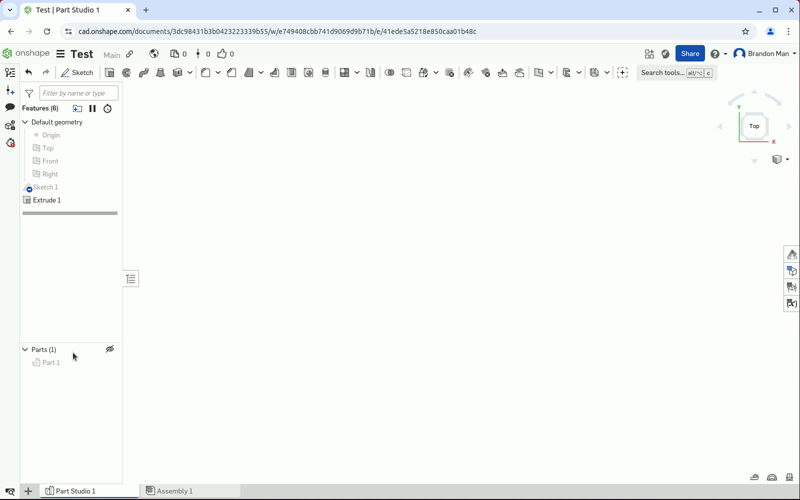
key(shift+y)
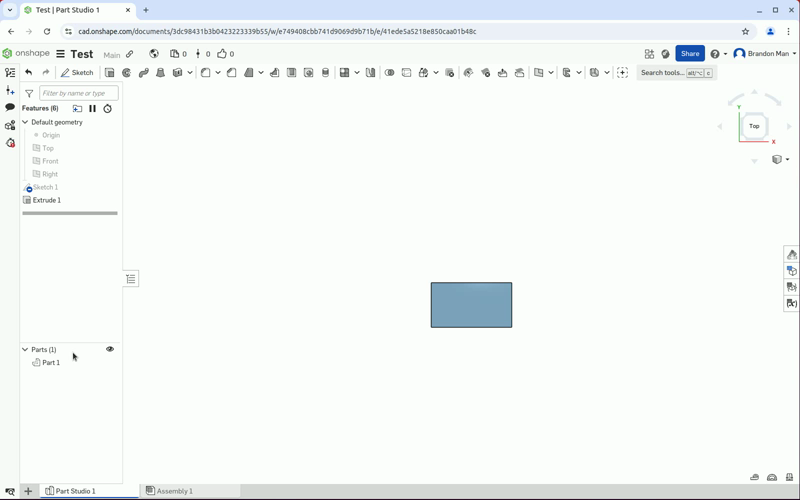
mouse_move(541, 75)
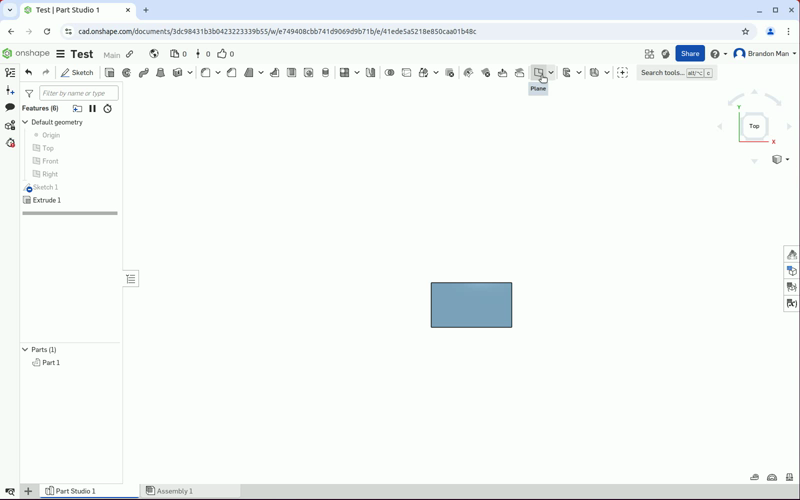
click(541, 75)
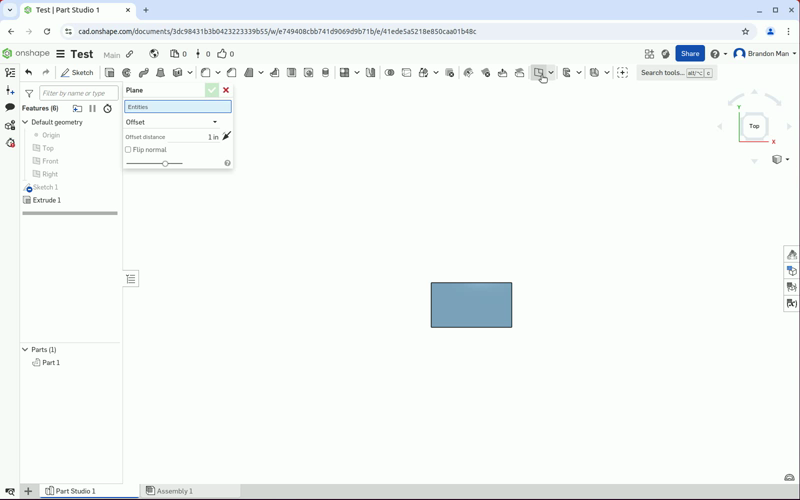
mouse_move(73, 150)
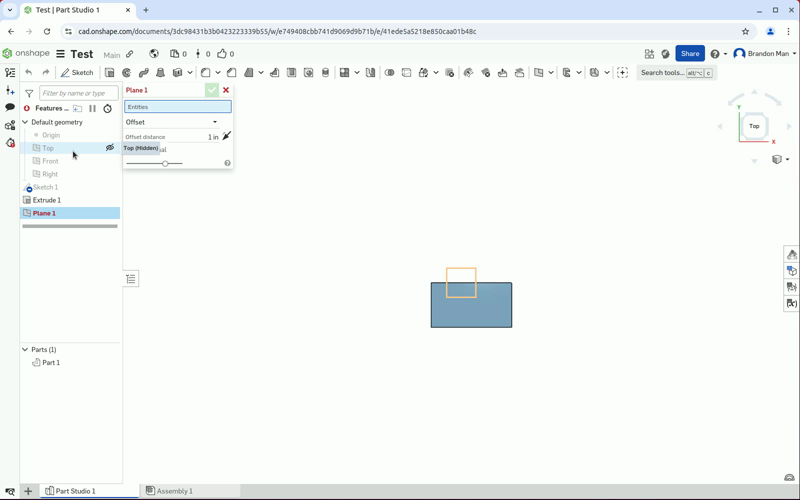
click(73, 150)
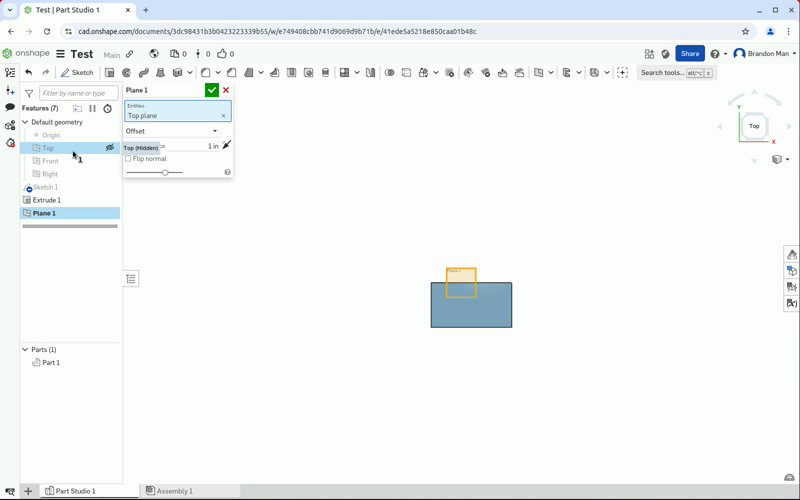
key(tab, 2)
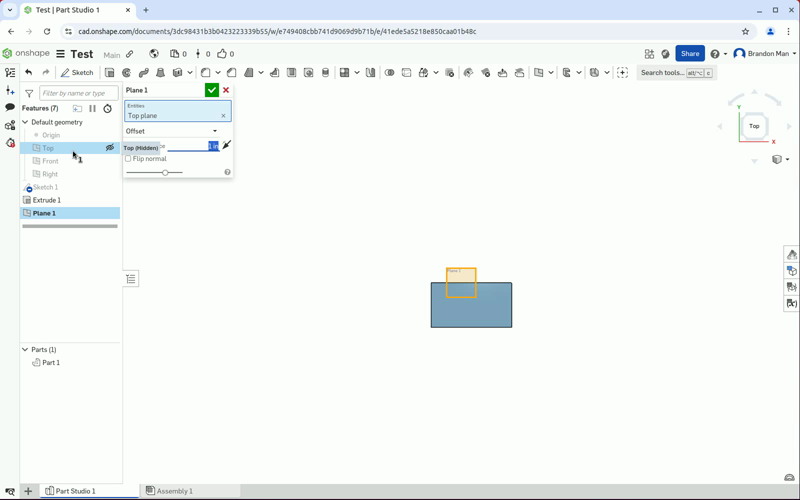
text(6.501)
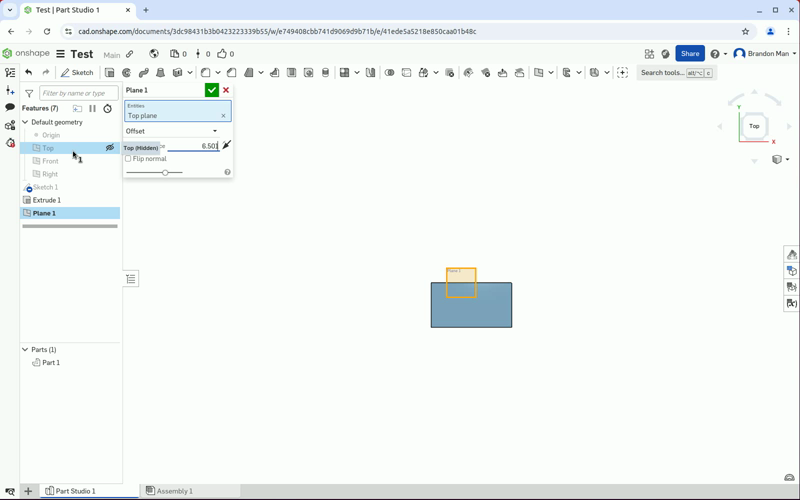
key(enter, 2)
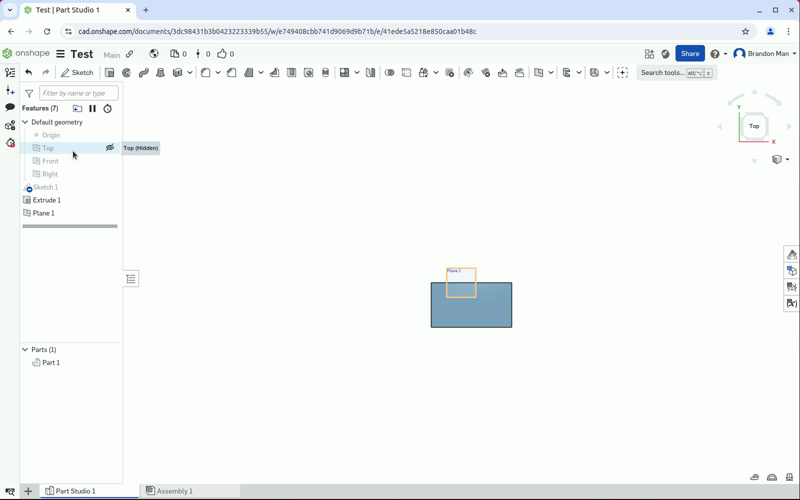
key(shift+s)
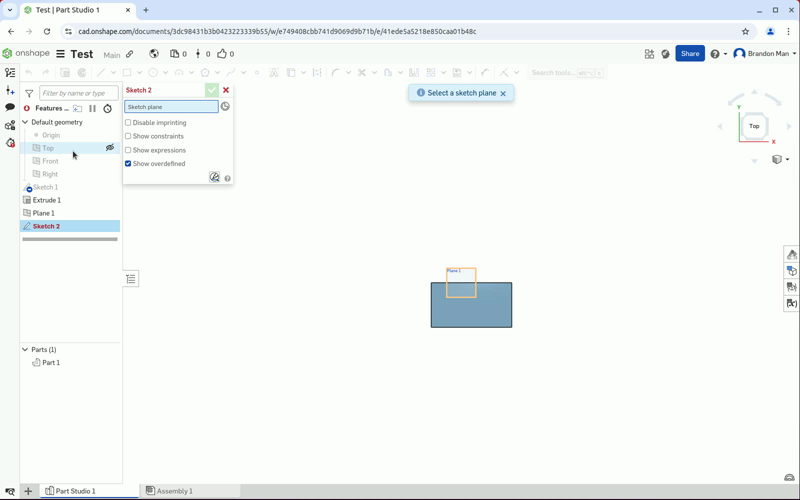
mouse_move(73, 215)
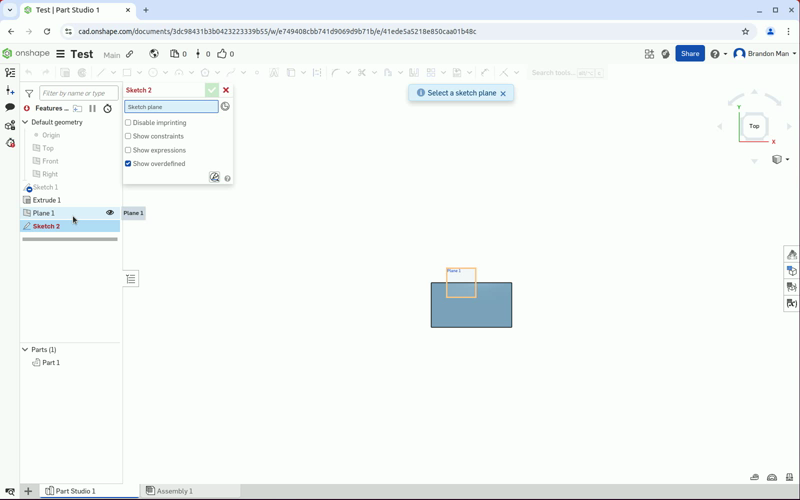
click(73, 215)
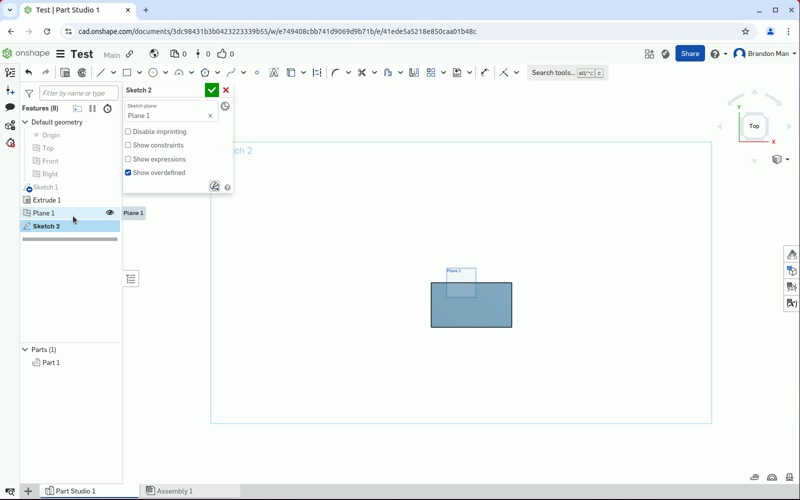
mouse_move(73, 352)
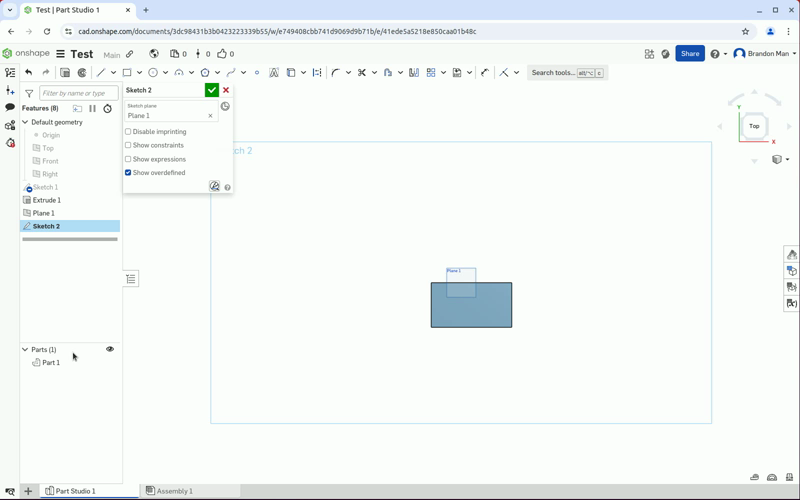
key(y)
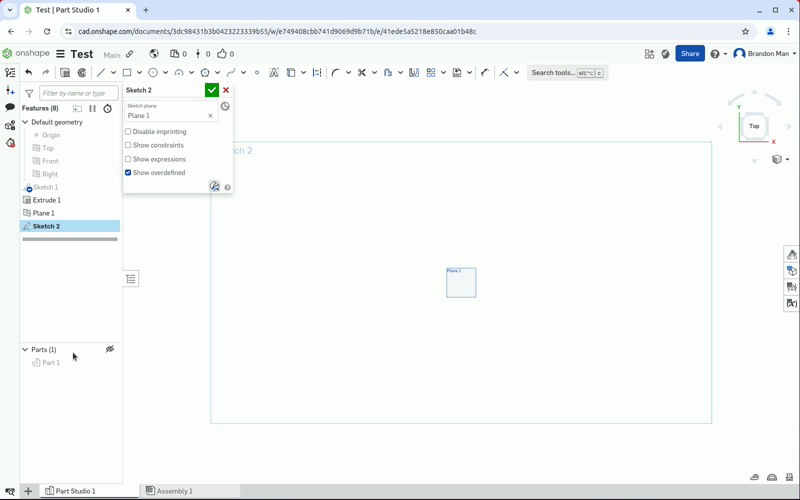
key(l)
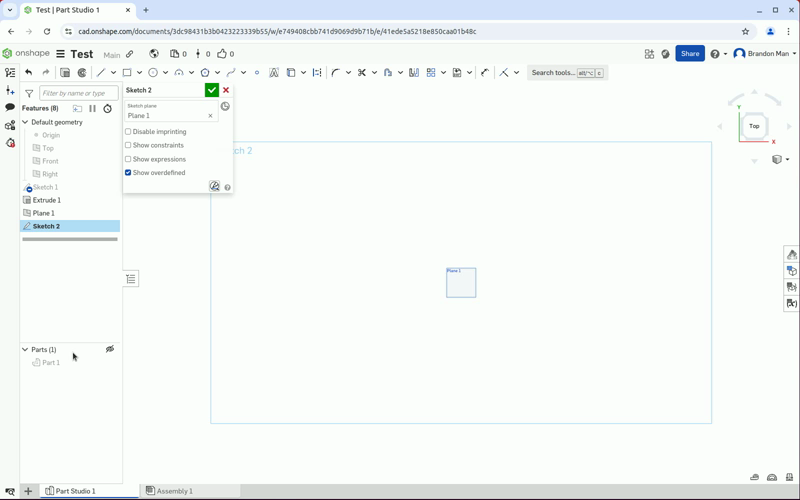
key_down(shift)
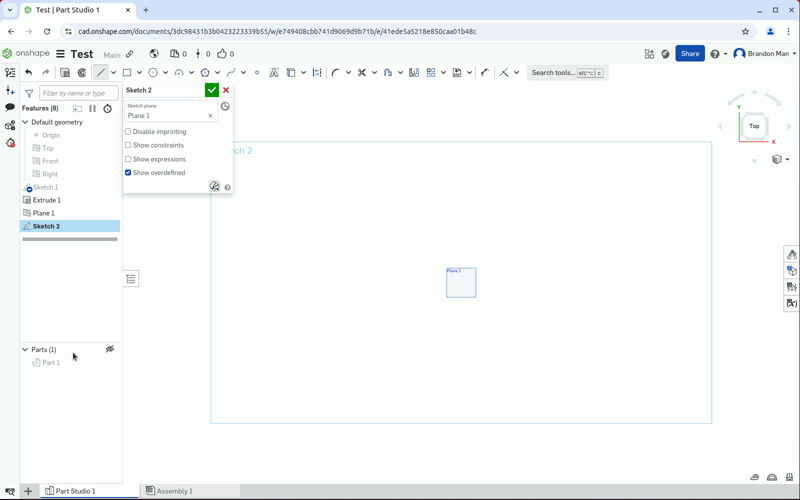
mouse_move(460, 316)
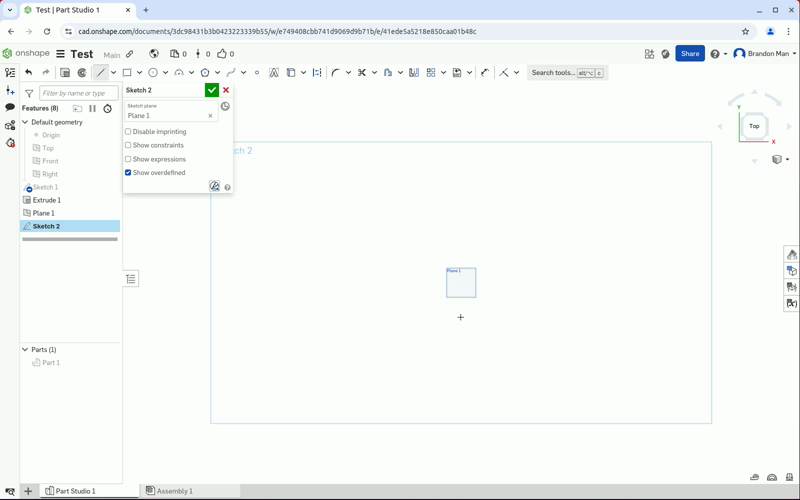
click(460, 316)
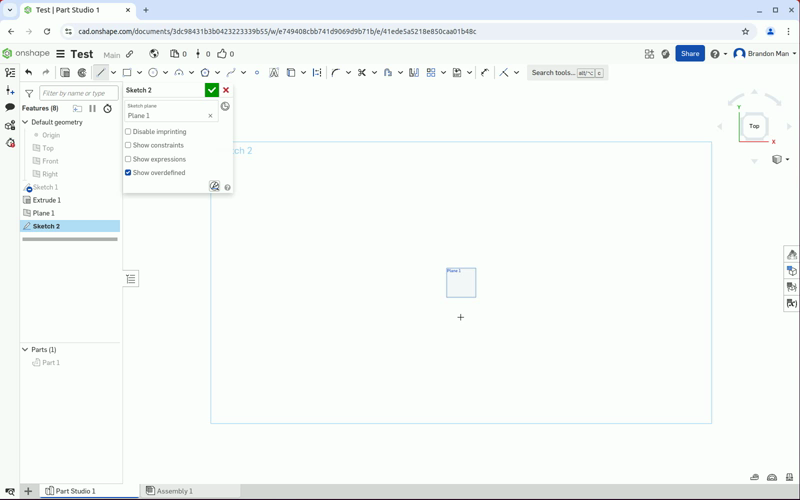
key_up(shift)
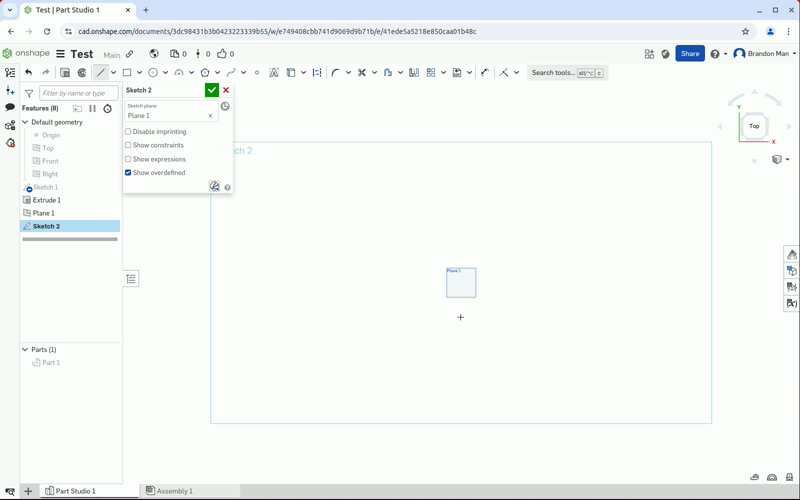
key_down(shift)
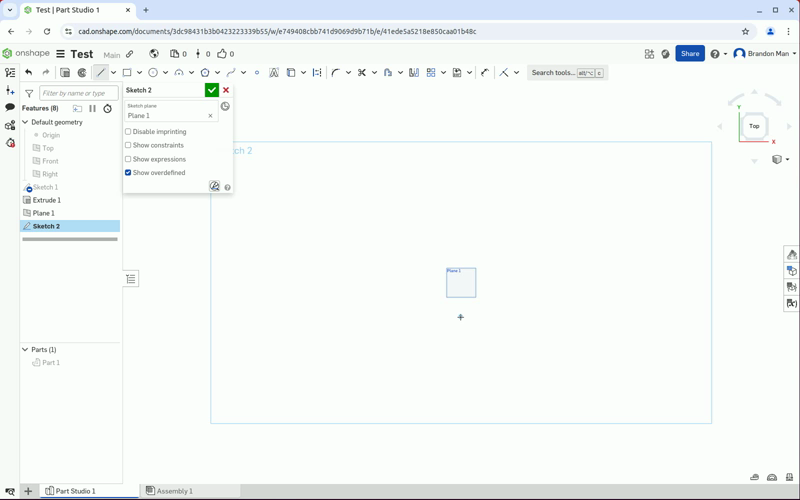
mouse_move(490, 316)
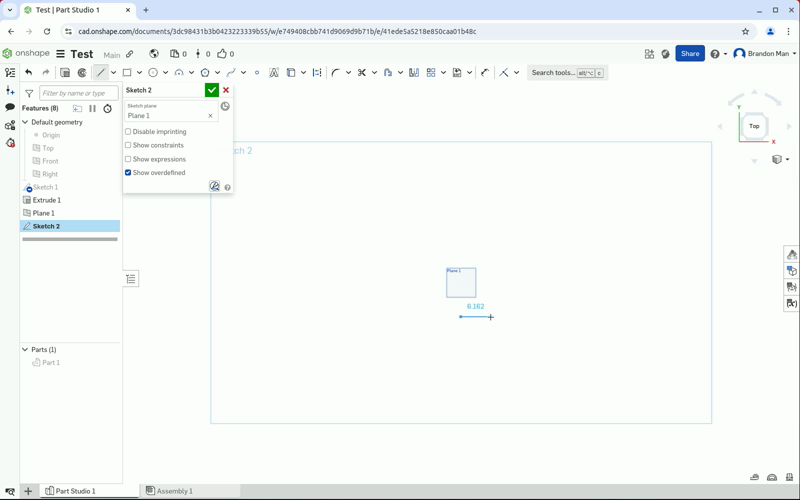
mouse_move(485, 316)
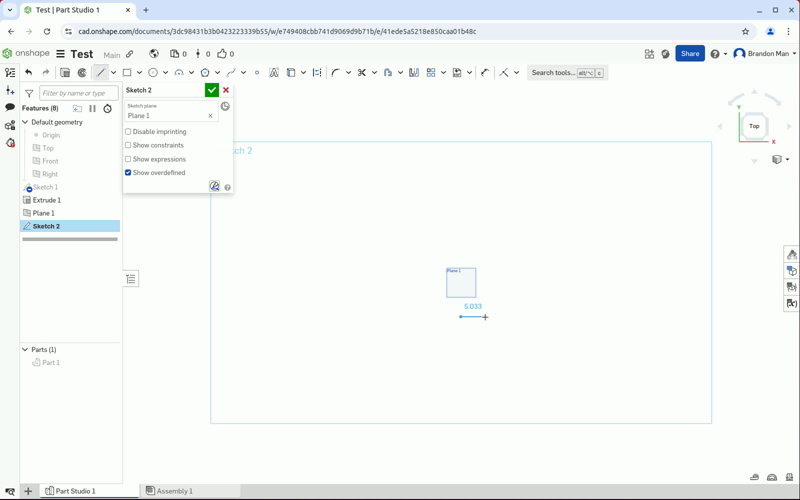
click(485, 316)
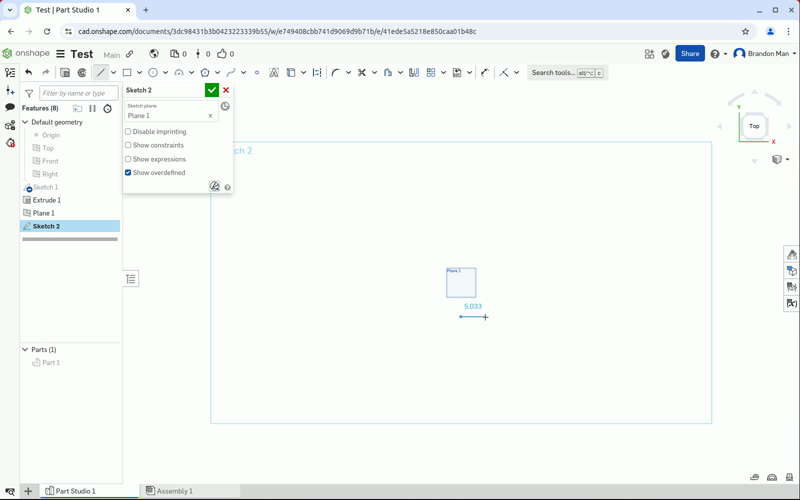
key_up(shift)
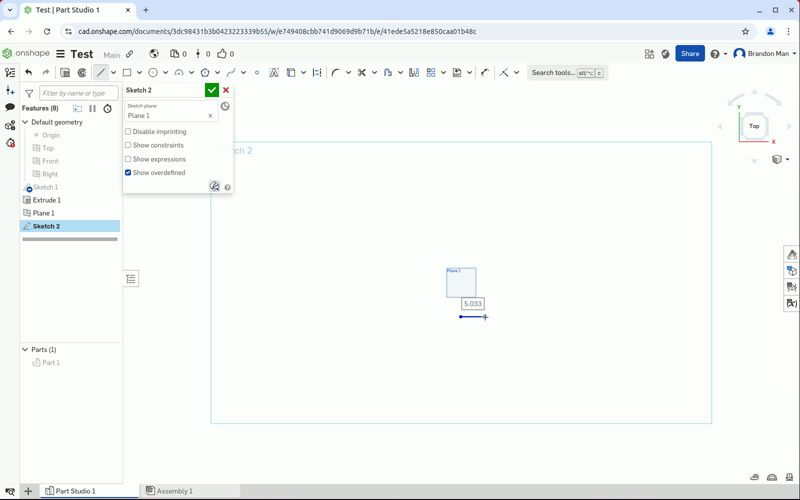
key_down(shift)
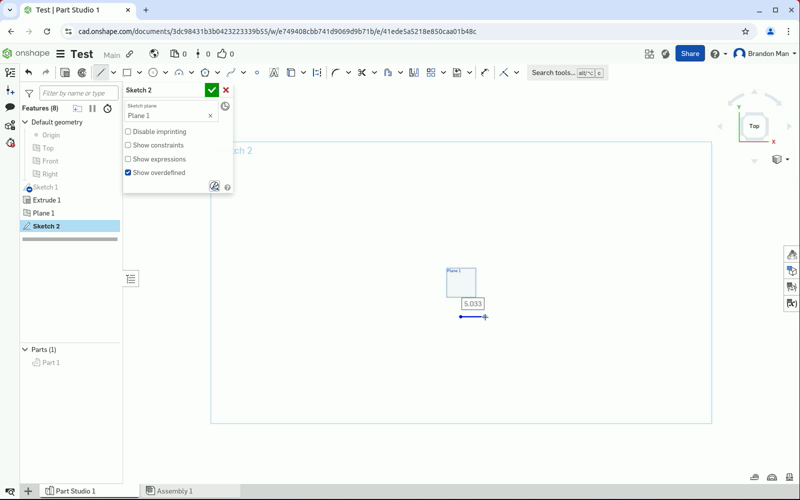
mouse_move(515, 316)
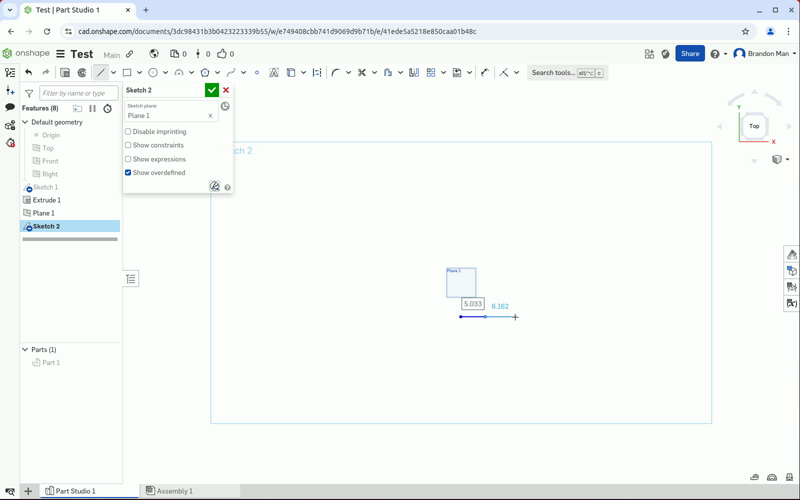
mouse_move(485, 282)
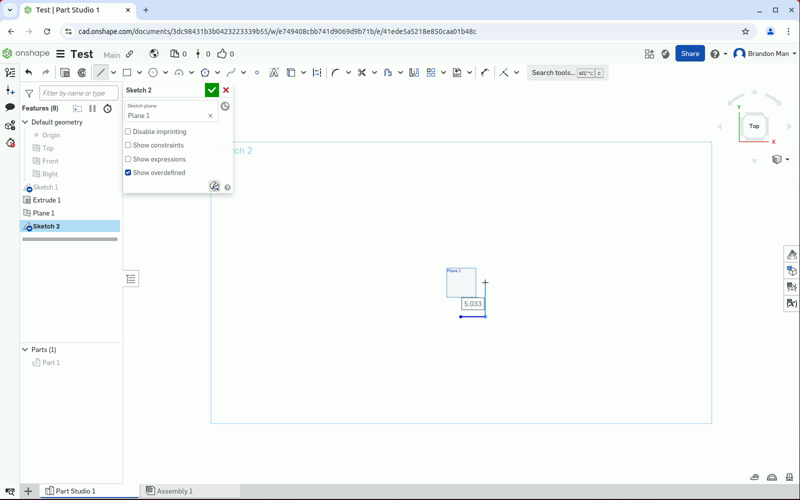
click(485, 282)
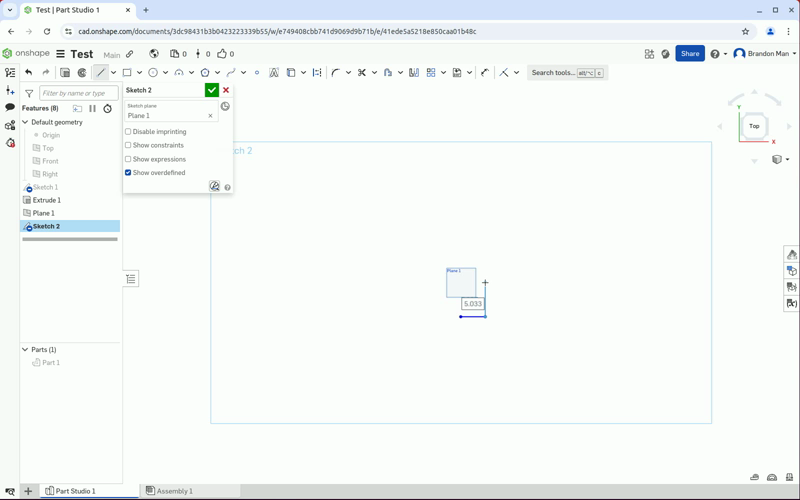
key_up(shift)
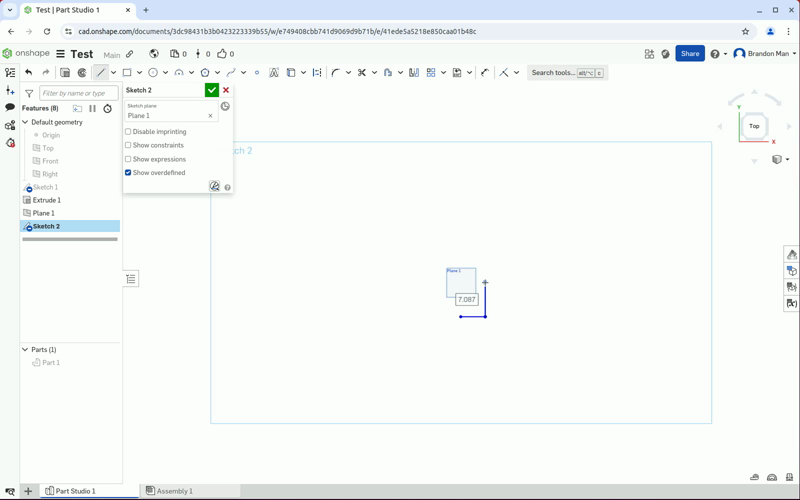
key_down(shift)
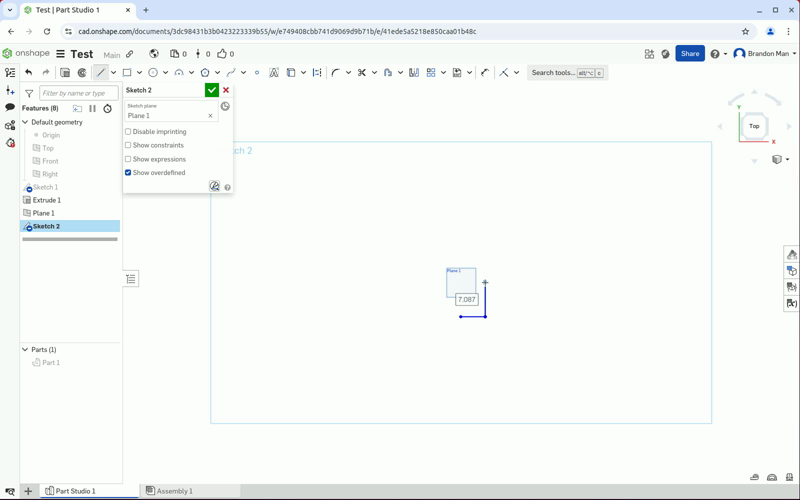
mouse_move(515, 282)
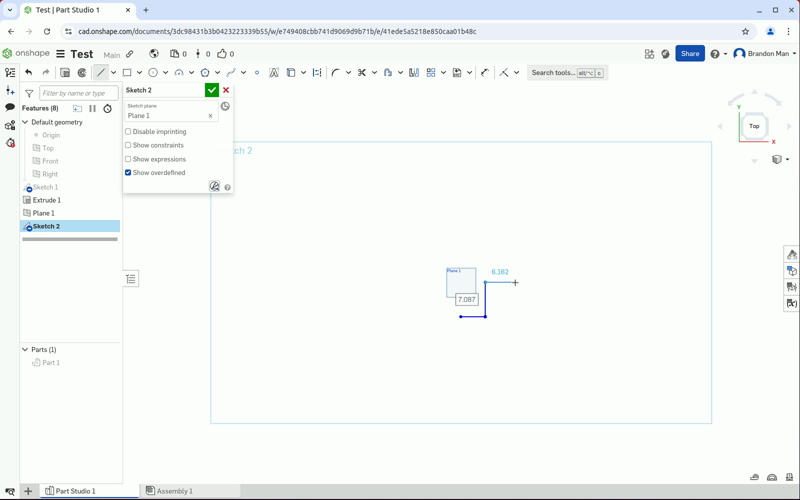
mouse_move(460, 282)
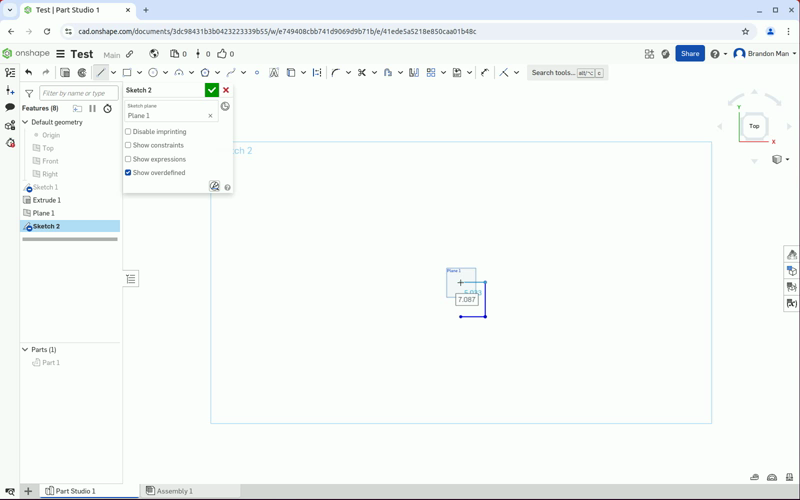
click(460, 282)
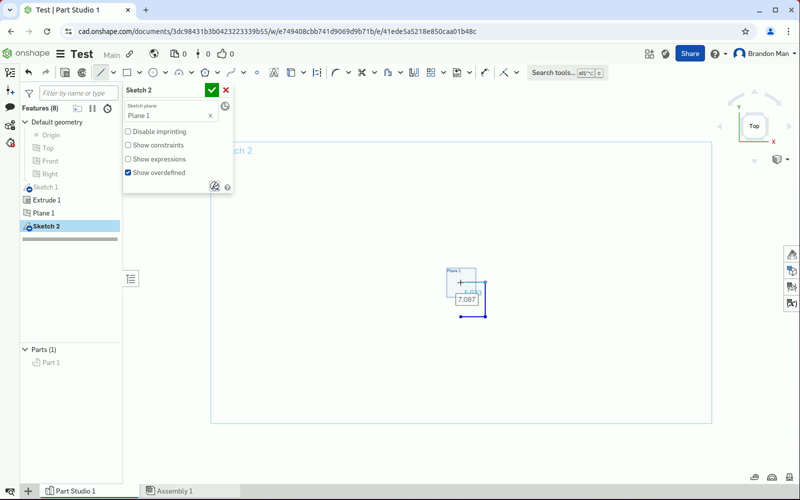
key_up(shift)
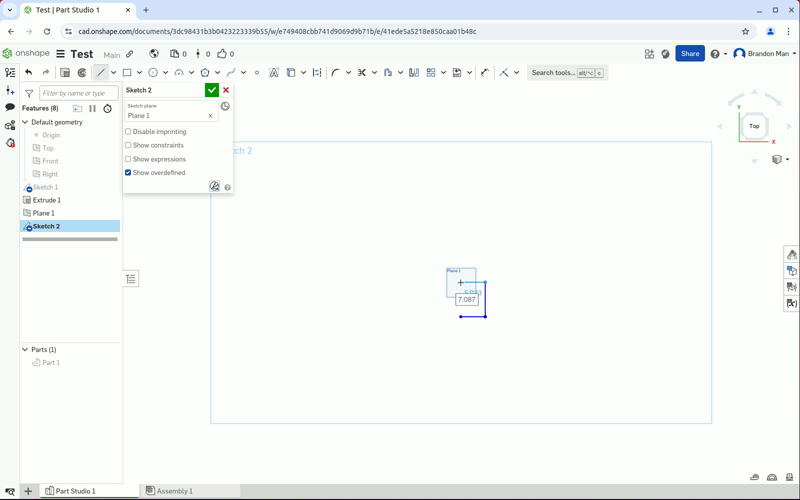
key_down(shift)
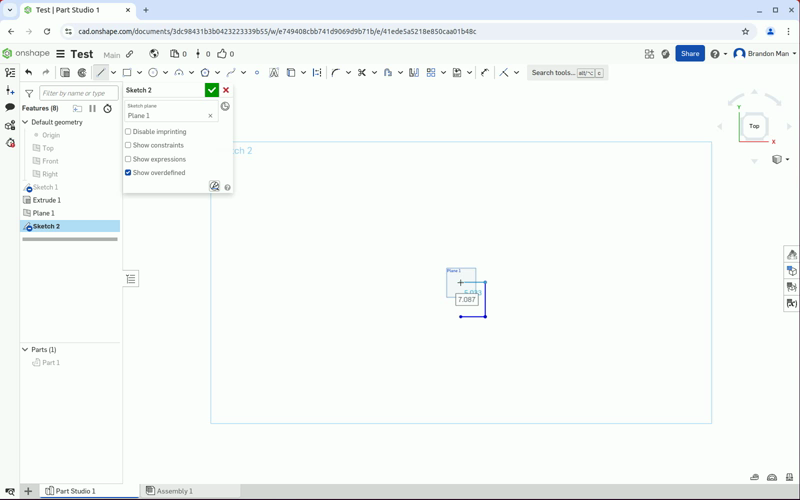
mouse_move(490, 282)
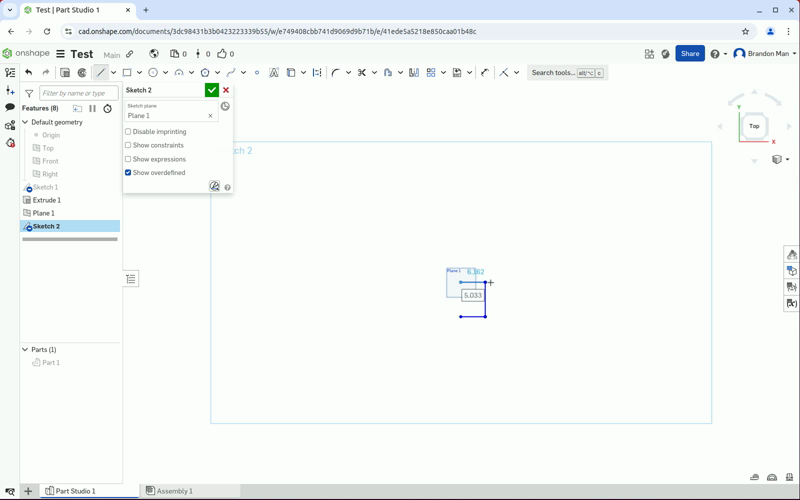
mouse_move(460, 288)
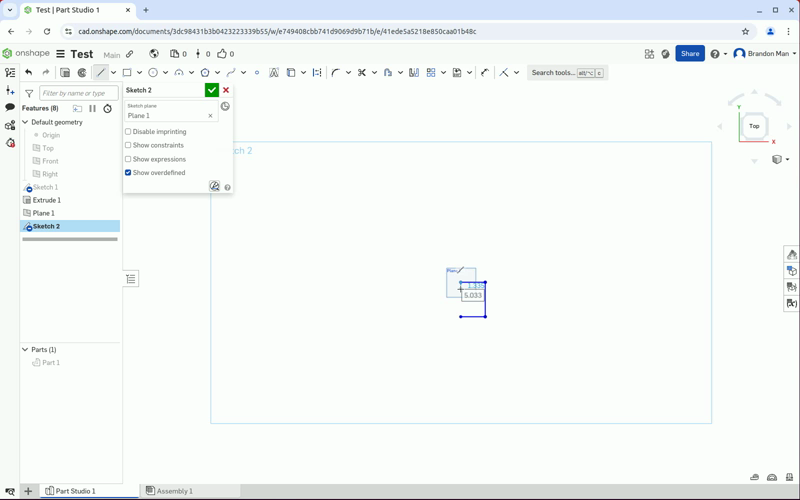
scroll(6)
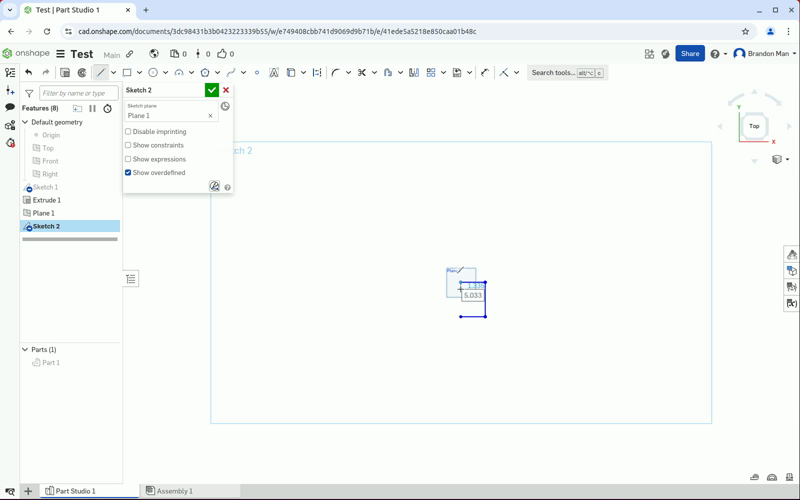
scroll(6)
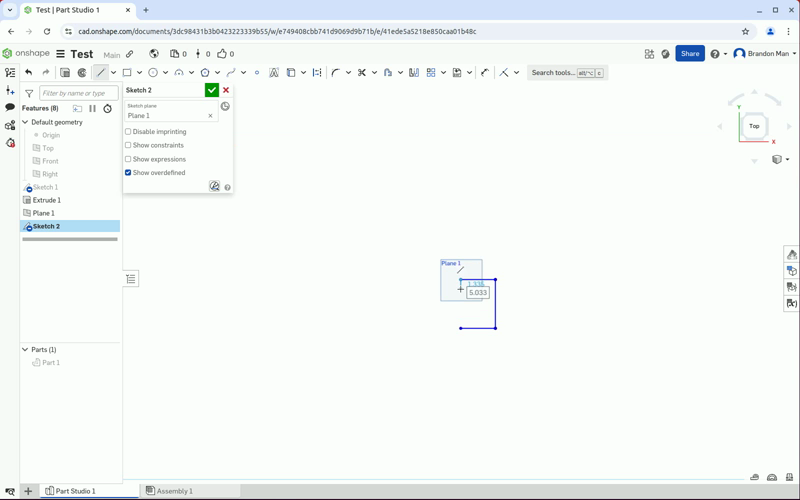
scroll(6)
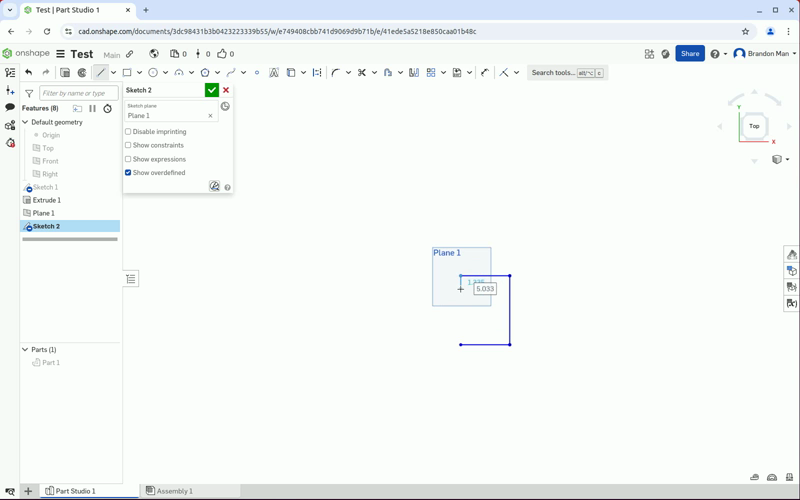
scroll(6)
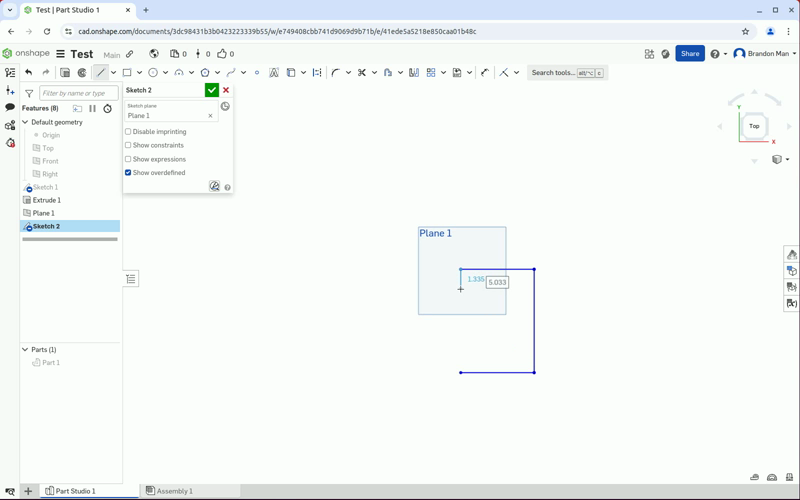
scroll(6)
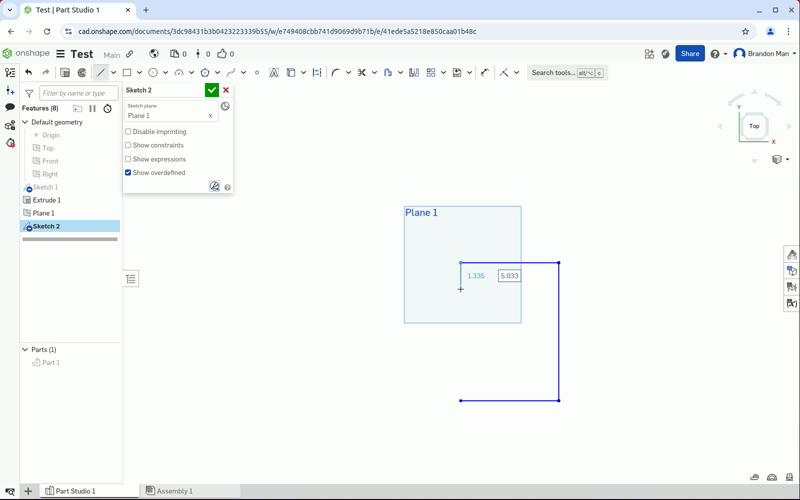
scroll(6)
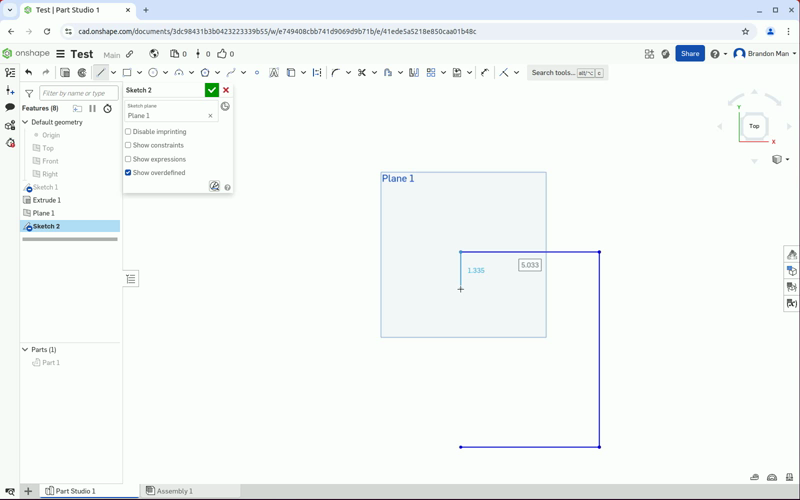
scroll(6)
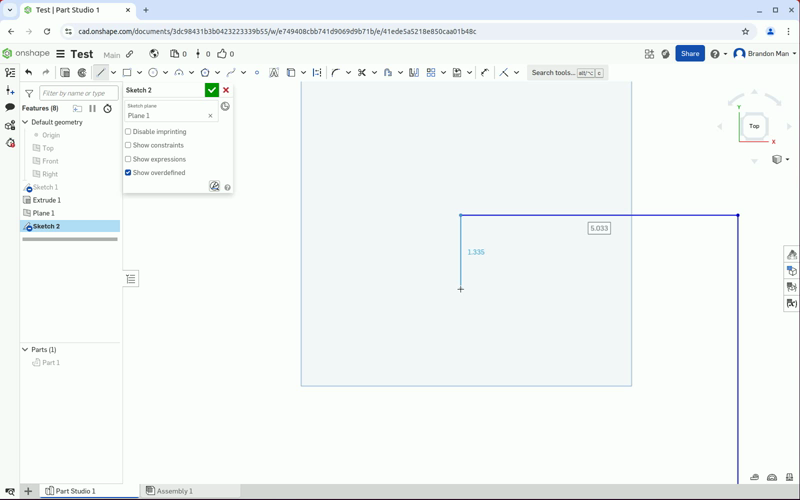
click(460, 288)
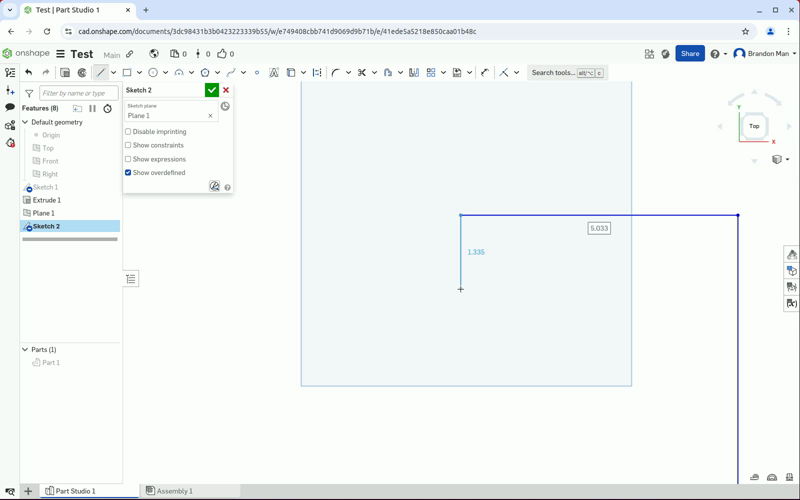
scroll(-6)
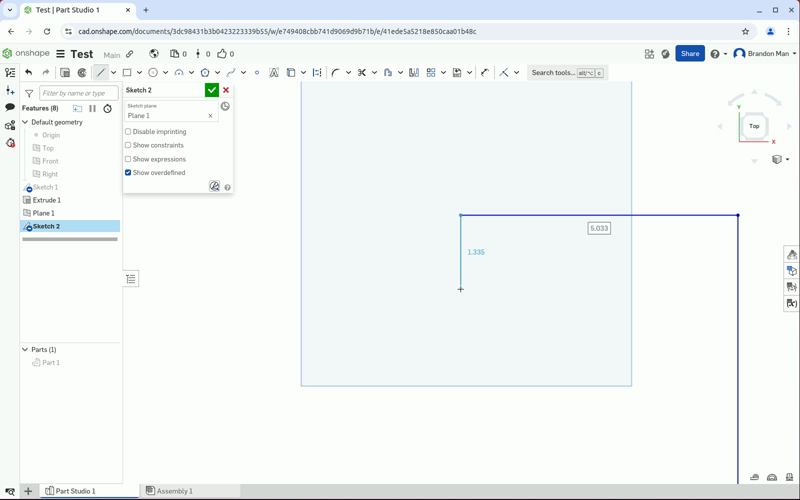
scroll(-6)
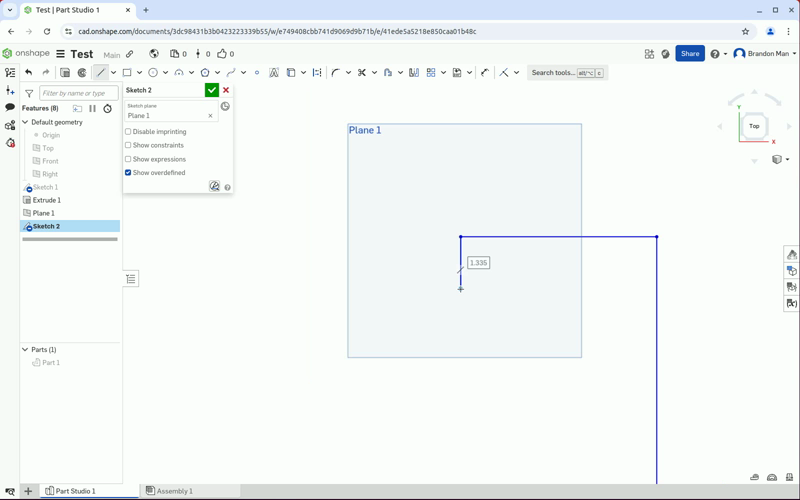
scroll(-6)
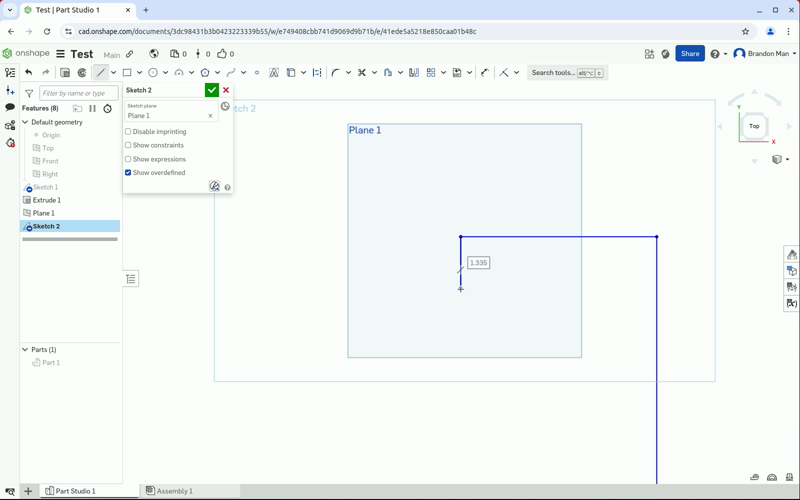
scroll(-6)
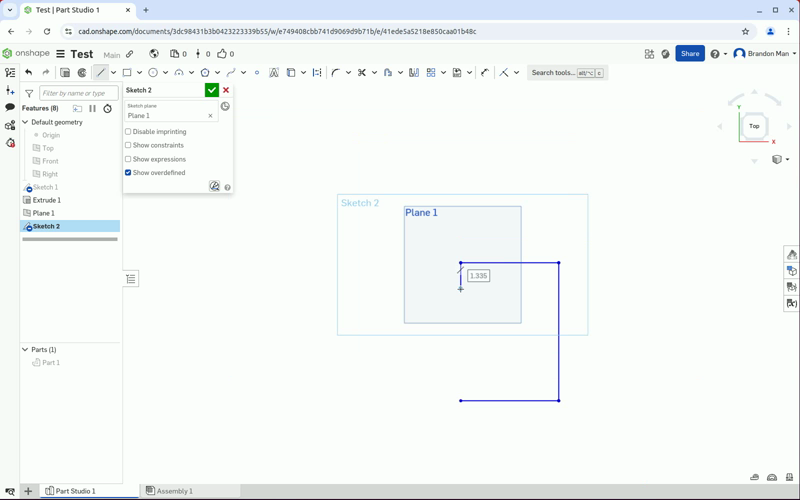
scroll(-6)
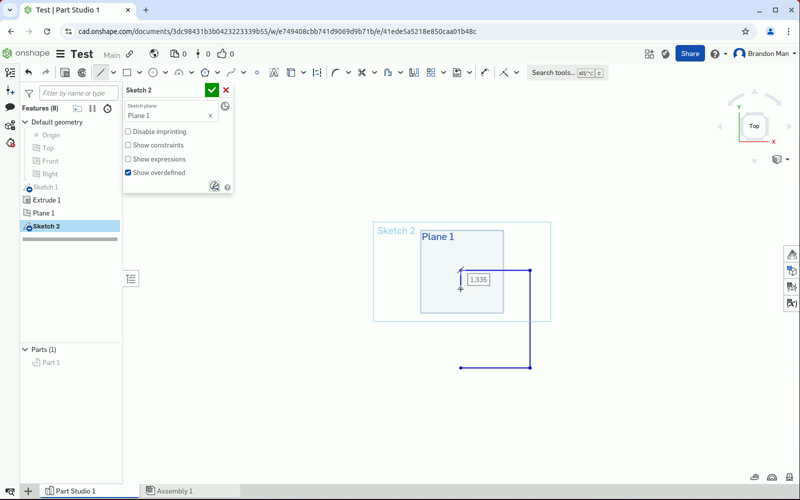
scroll(-6)
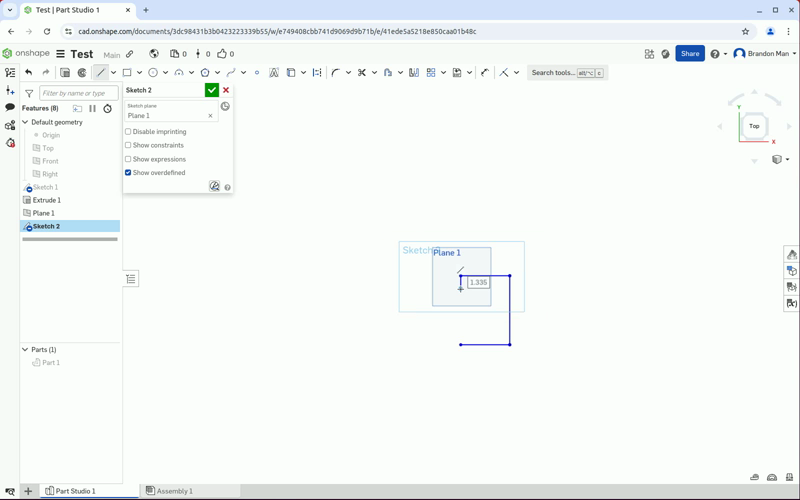
scroll(-6)
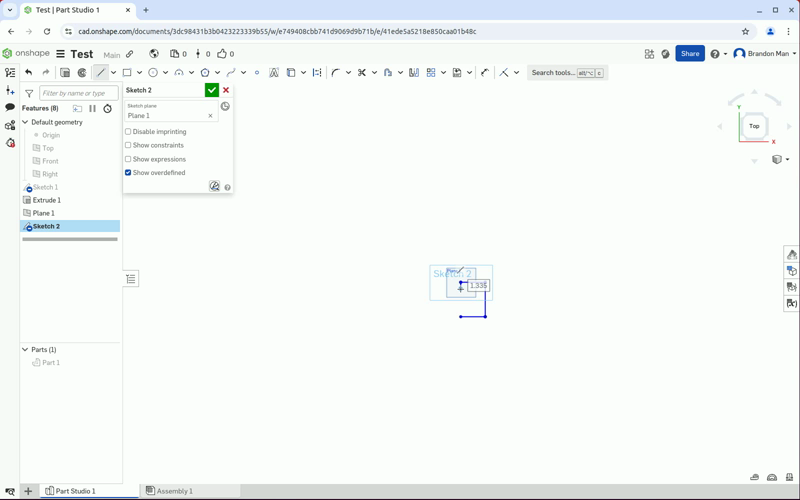
key_up(shift)
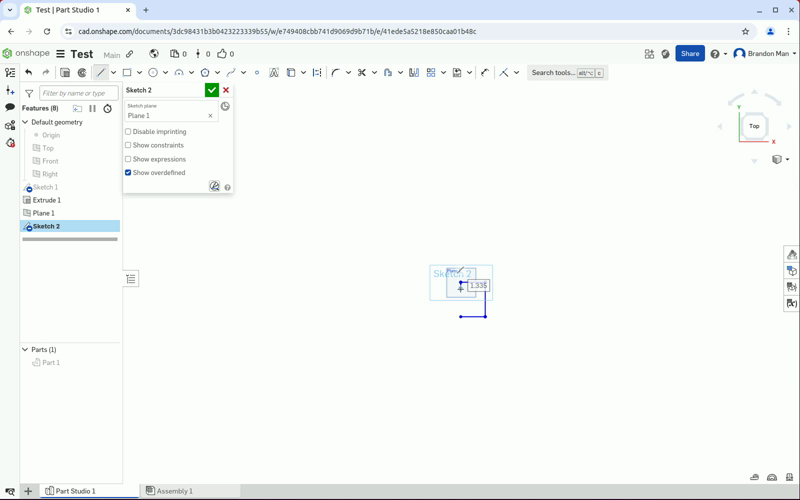
mouse_move(490, 288)
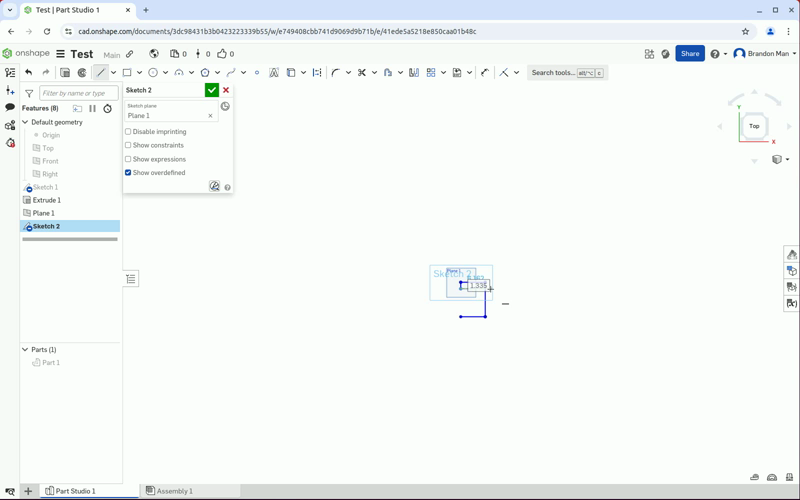
key_down(shift)
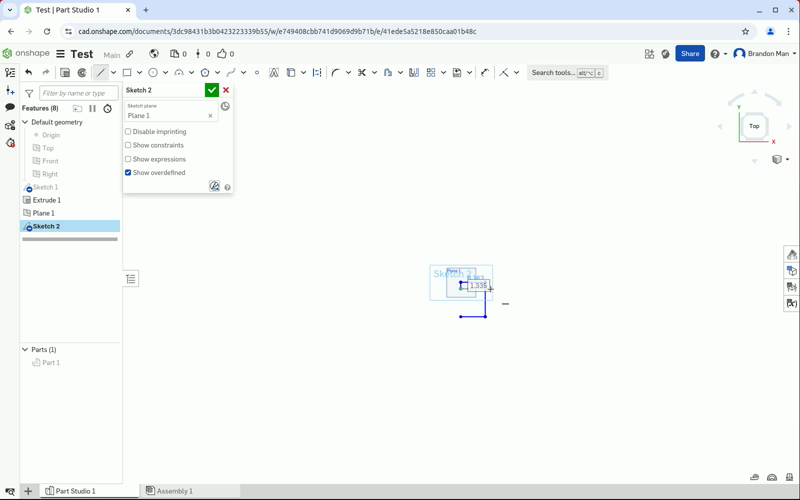
mouse_move(460, 316)
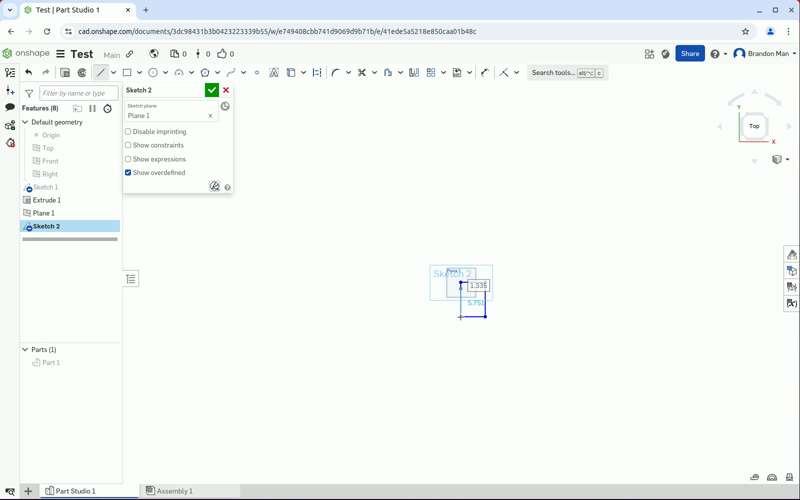
key_up(shift)
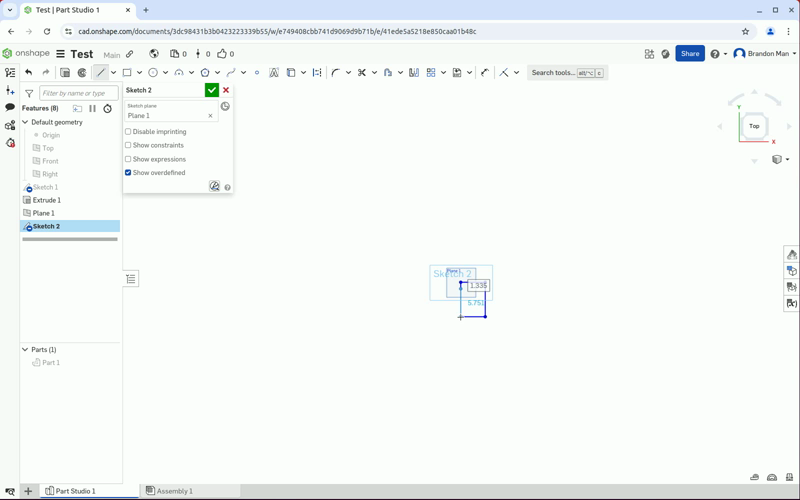
click(460, 316)
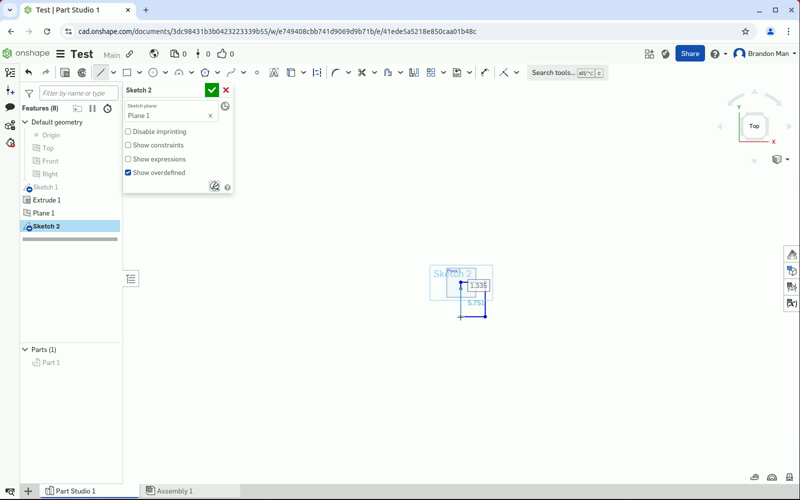
key(esc)
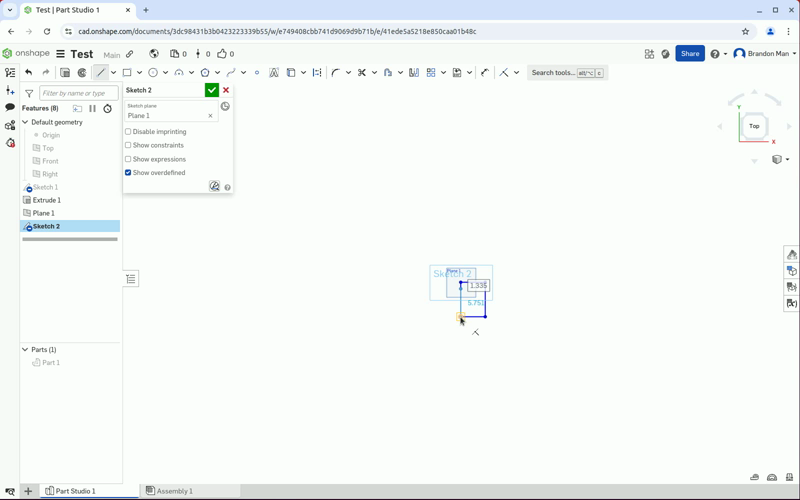
mouse_move(471, 283)
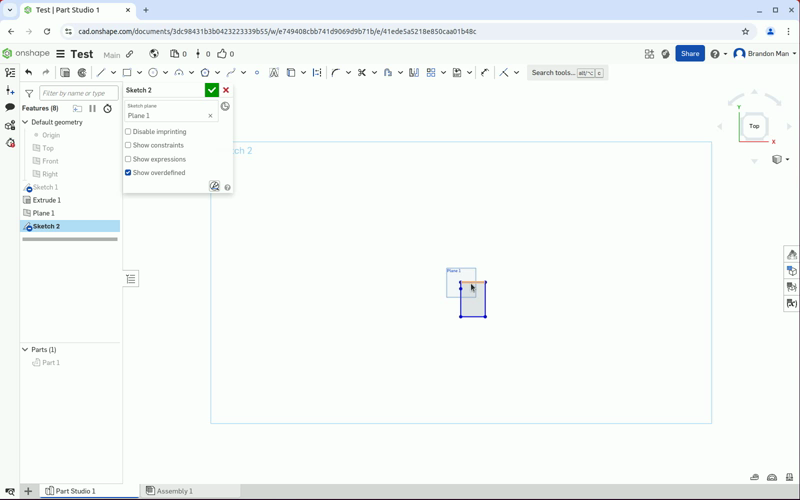
scroll(6)
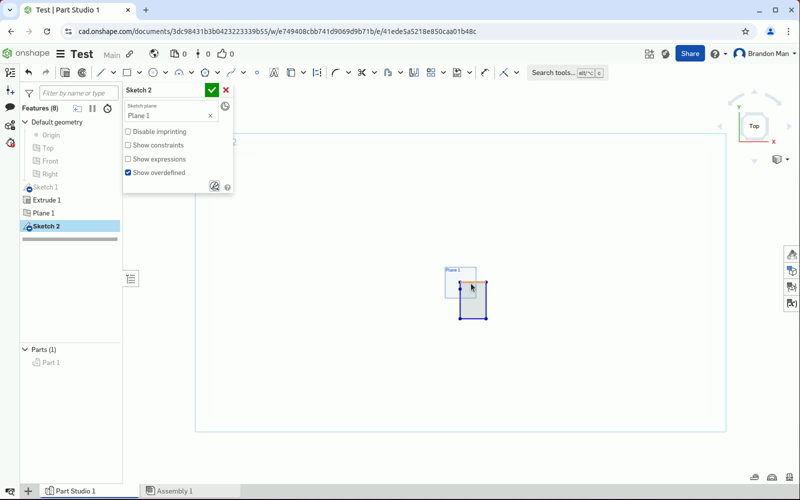
scroll(6)
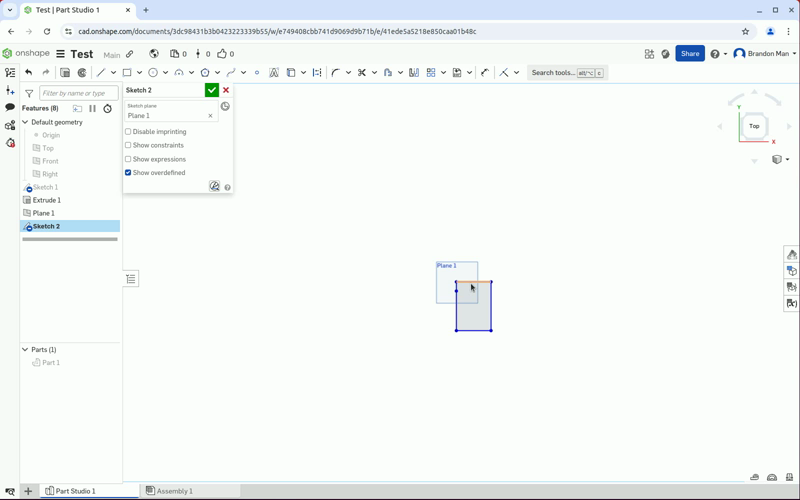
scroll(6)
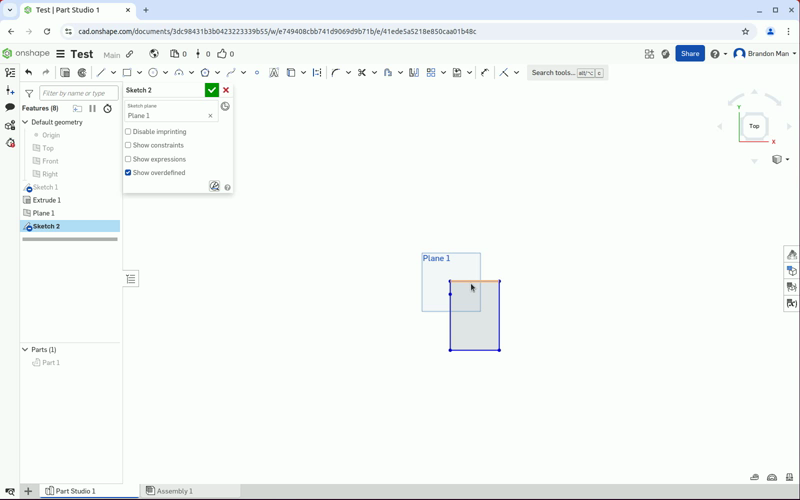
scroll(6)
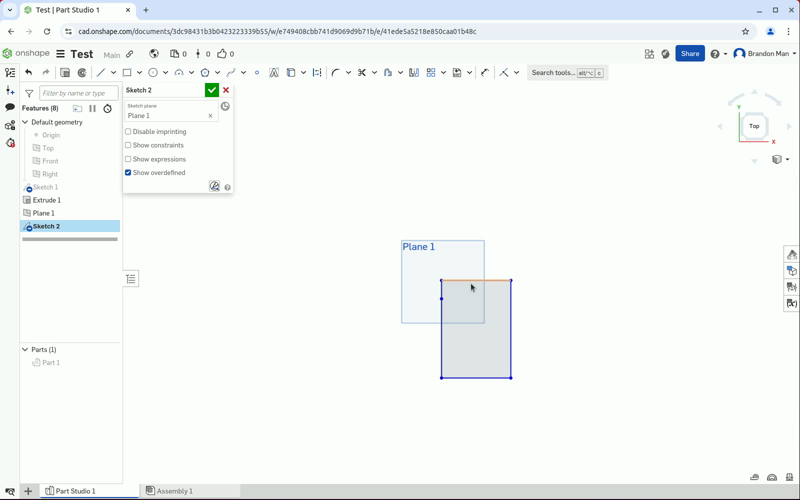
scroll(6)
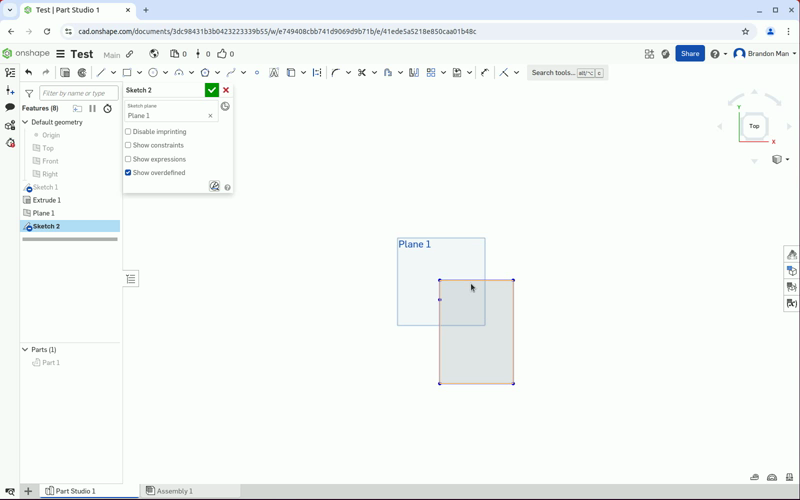
scroll(6)
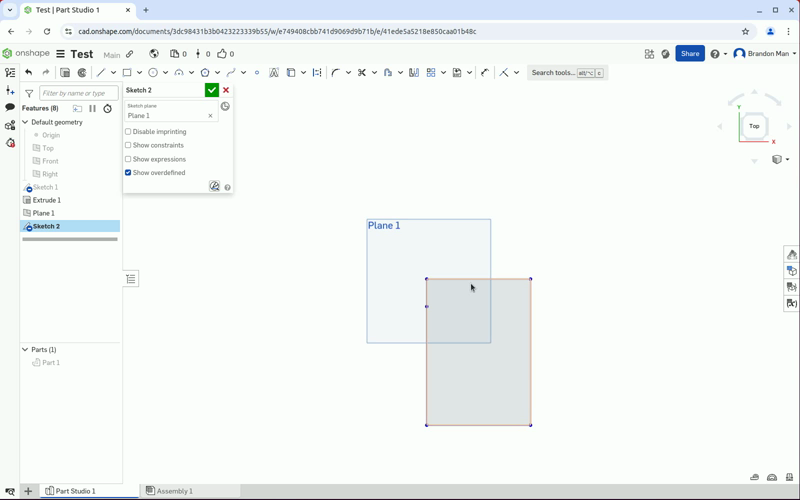
scroll(6)
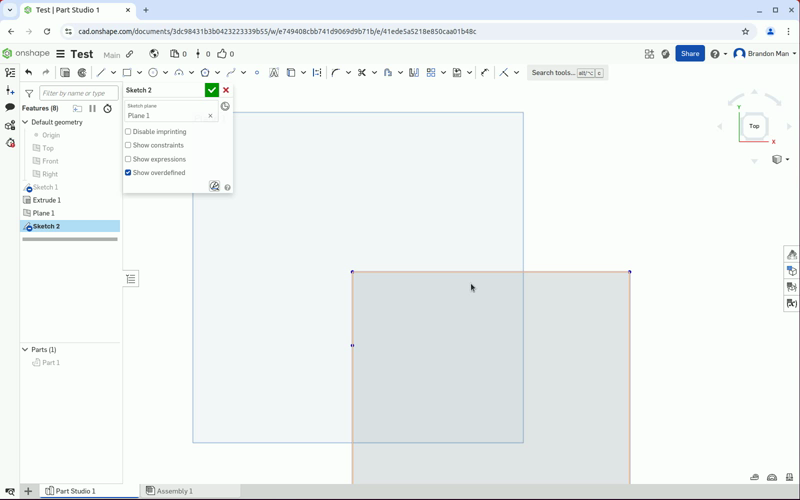
click(471, 283)
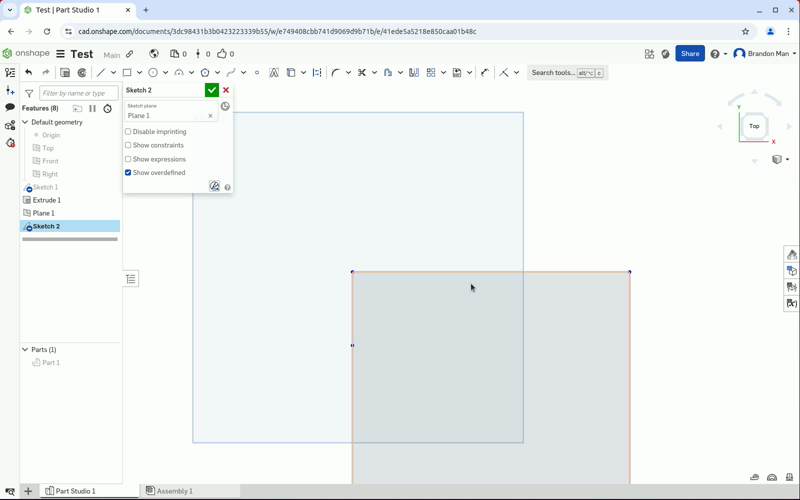
scroll(-6)
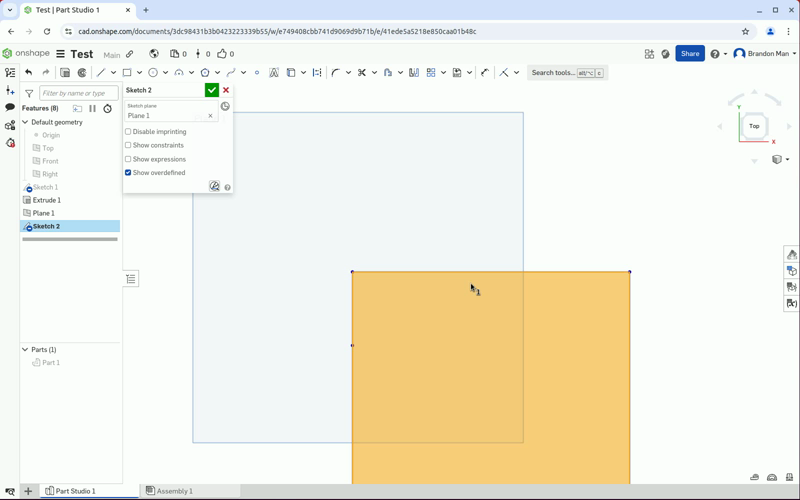
scroll(-6)
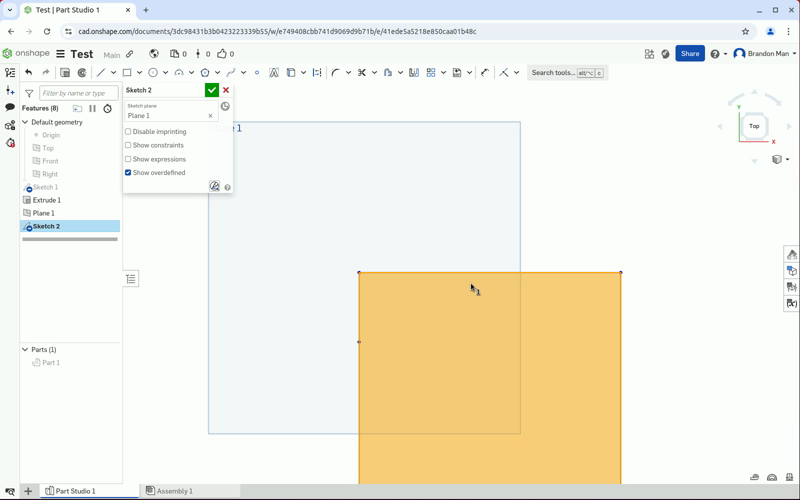
scroll(-6)
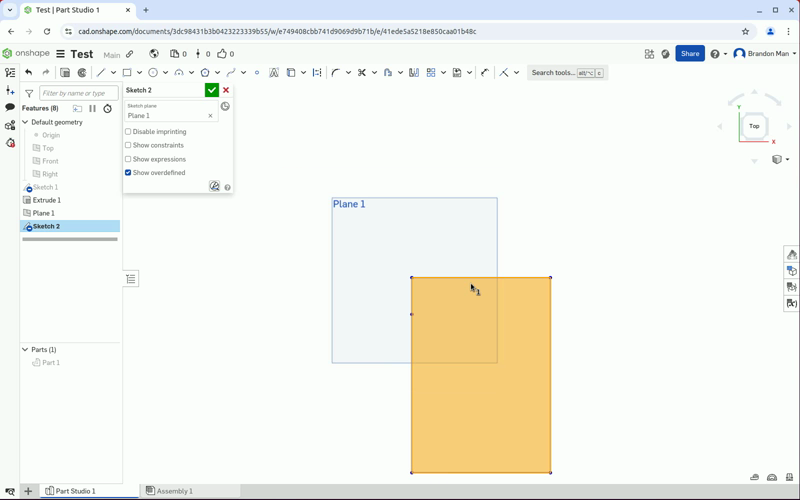
scroll(-6)
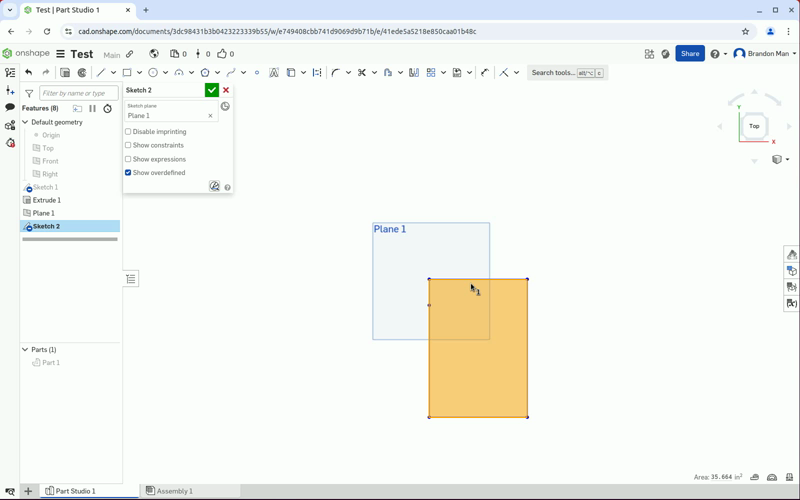
scroll(-6)
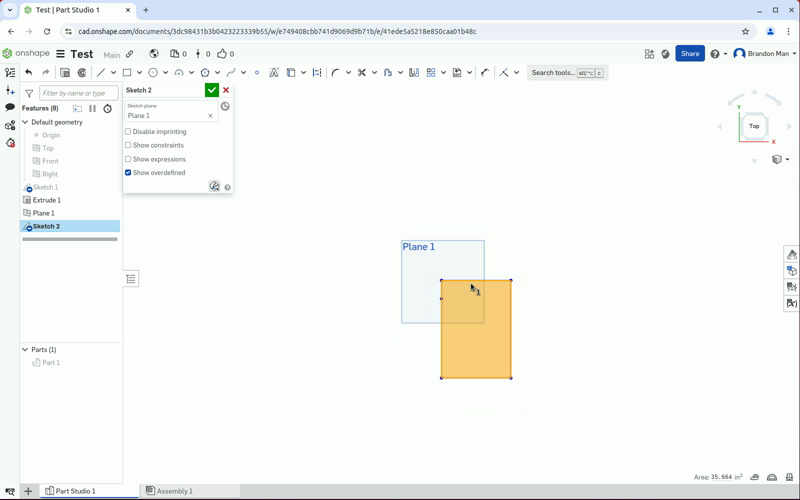
scroll(-6)
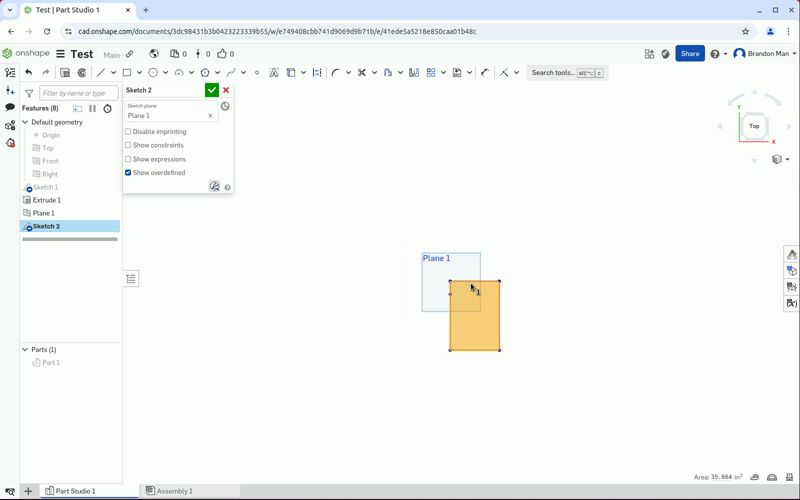
scroll(-6)
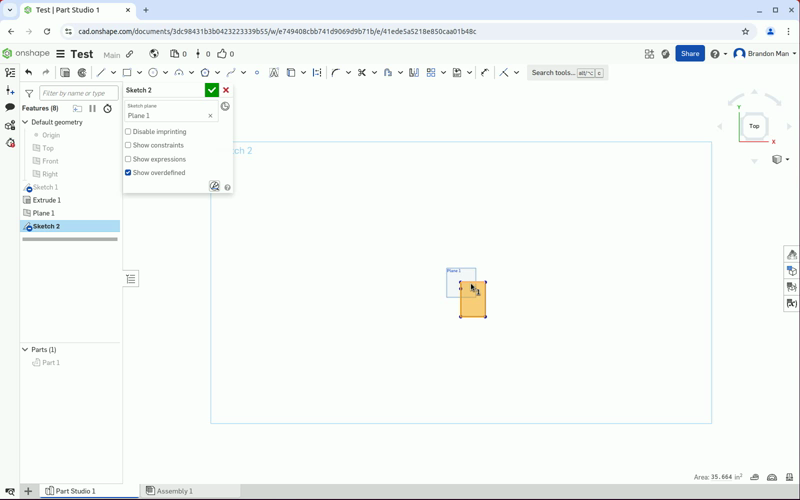
mouse_move(73, 352)
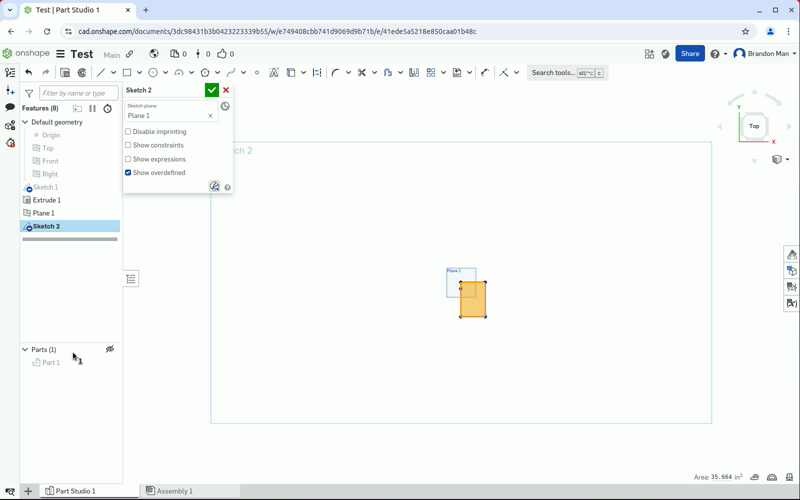
key(shift+y)
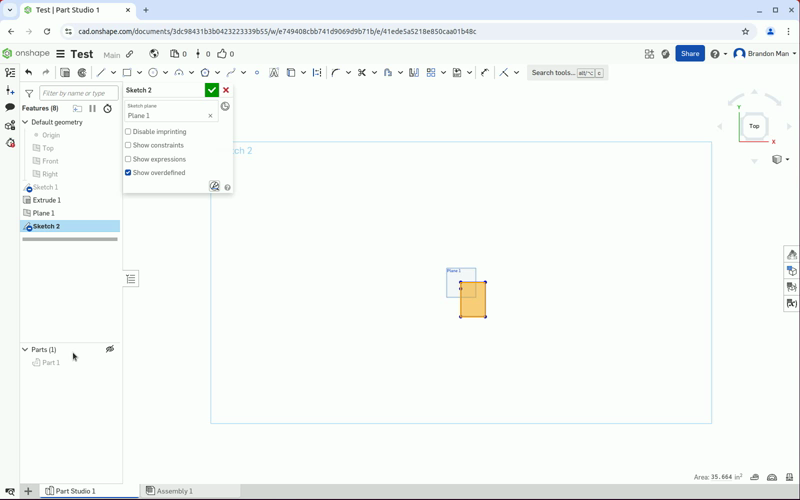
key(shift+e)
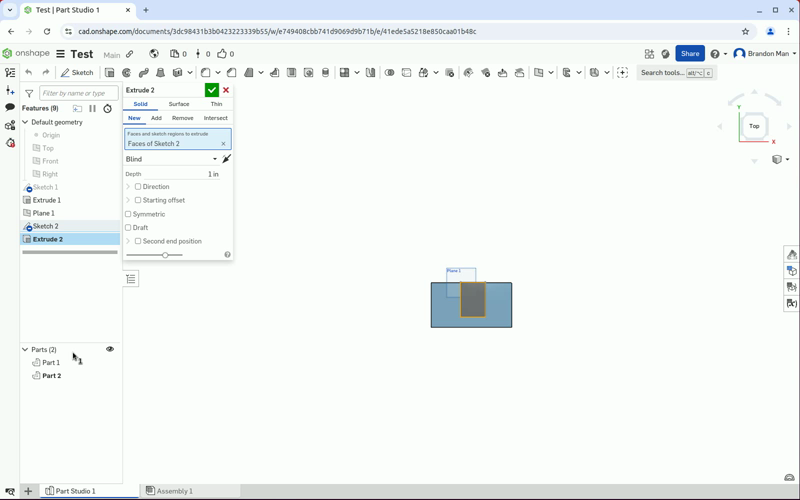
mouse_move(143, 106)
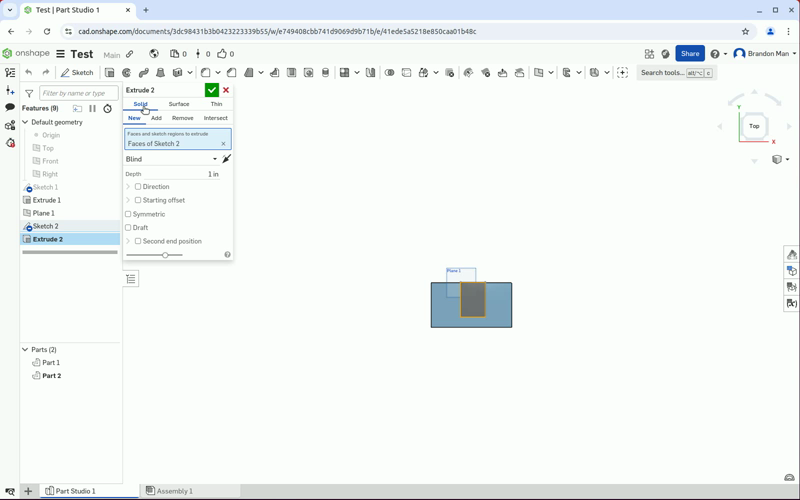
click(143, 106)
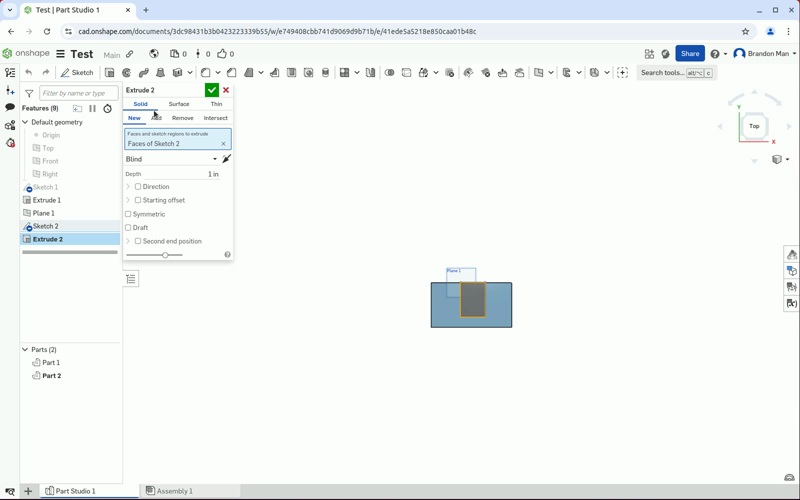
mouse_move(186, 120)
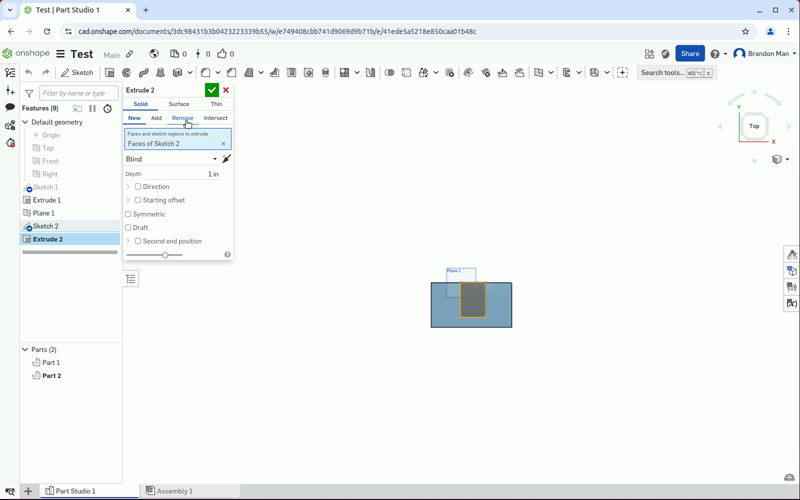
click(186, 120)
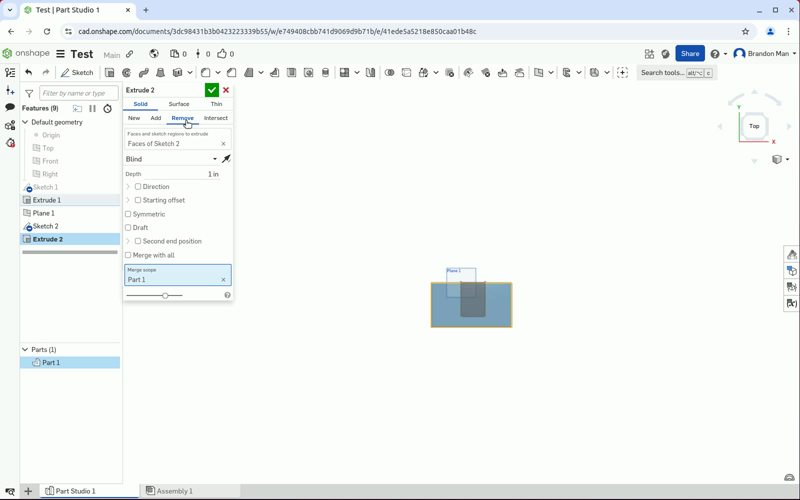
key(tab, 4)
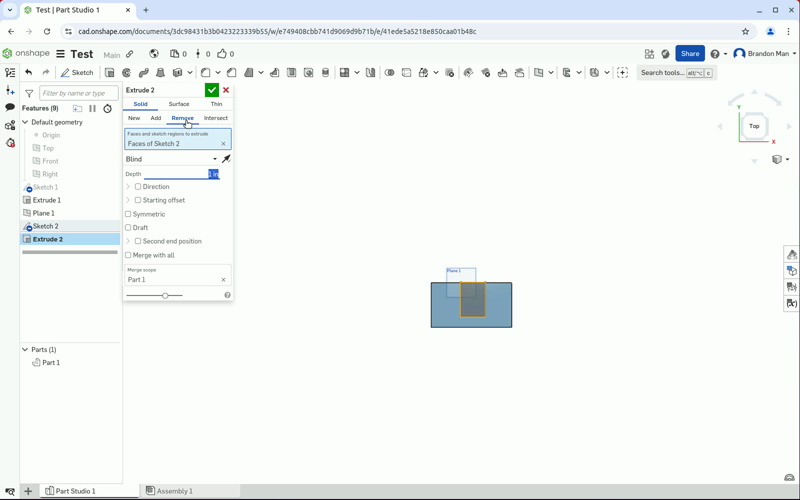
text(12.517)
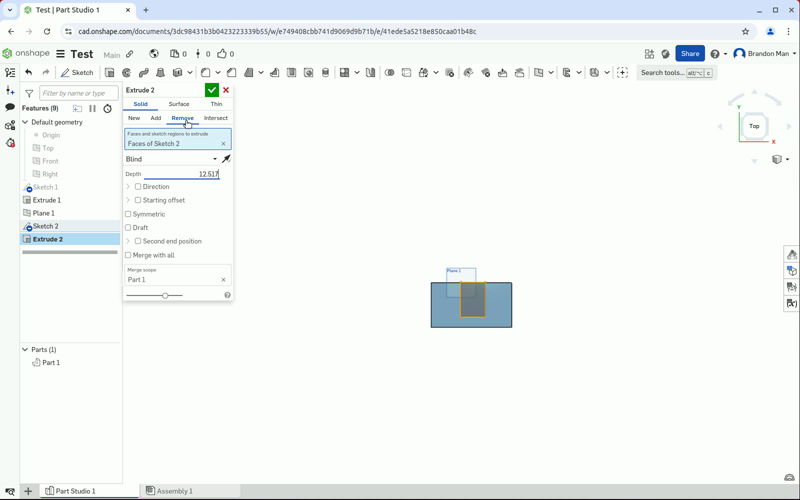
key(tab, 6)
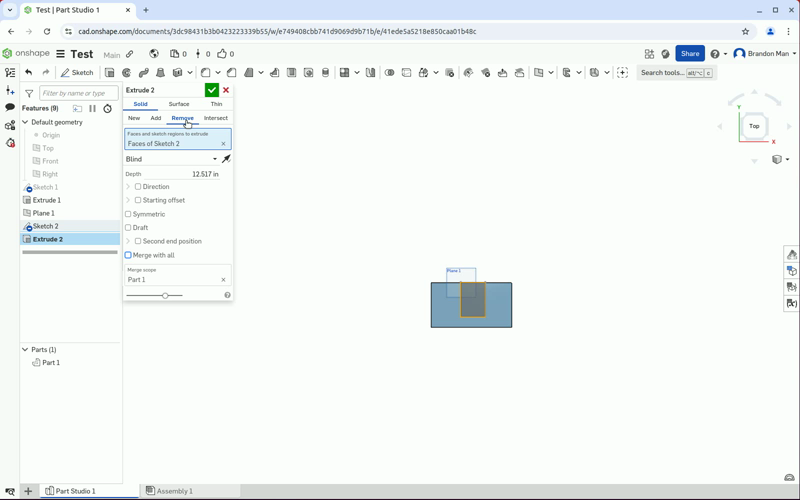
key(space)
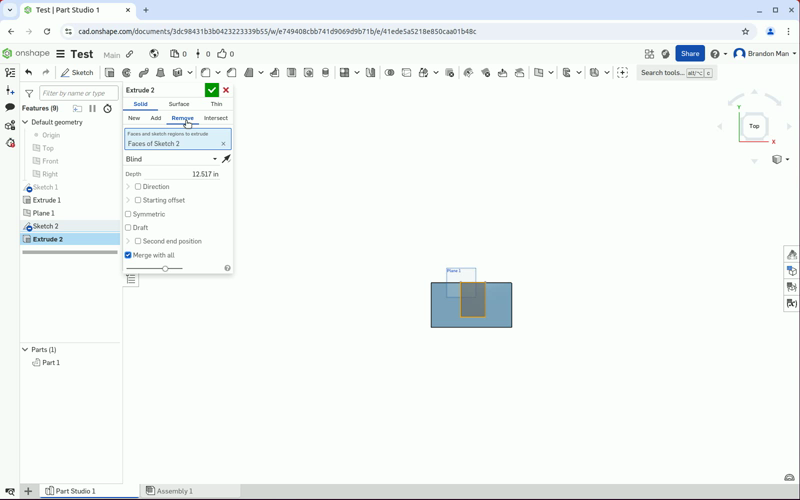
key(enter)
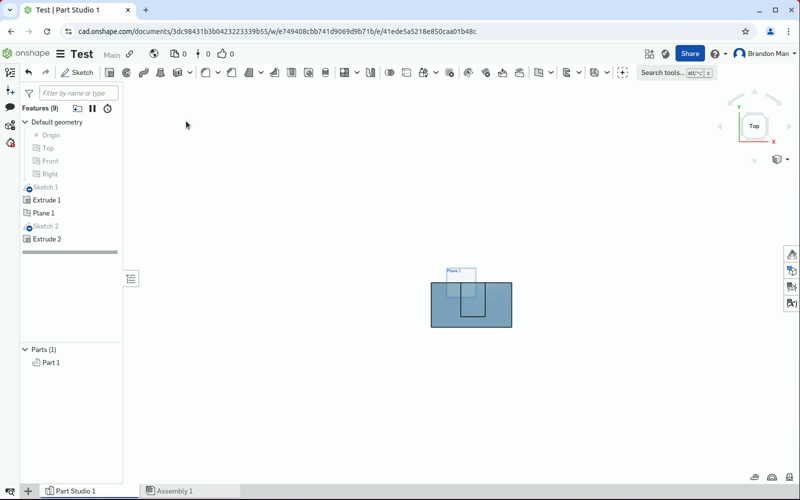
key(shift+h)
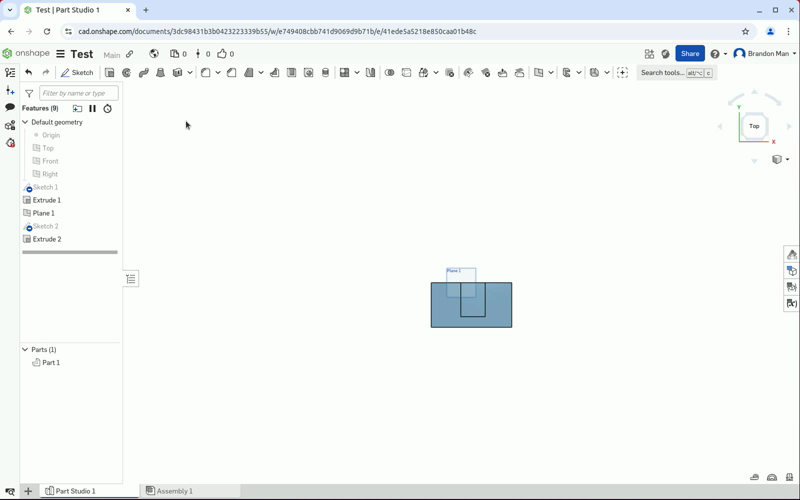
key(shift+h)
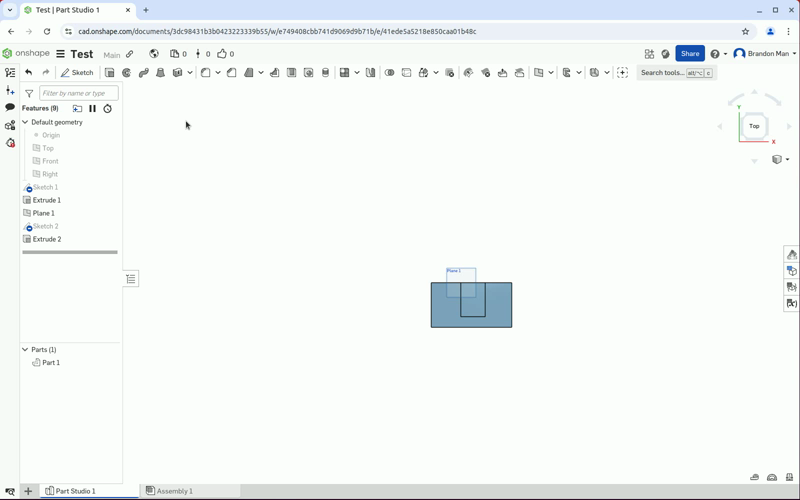
mouse_move(73, 189)
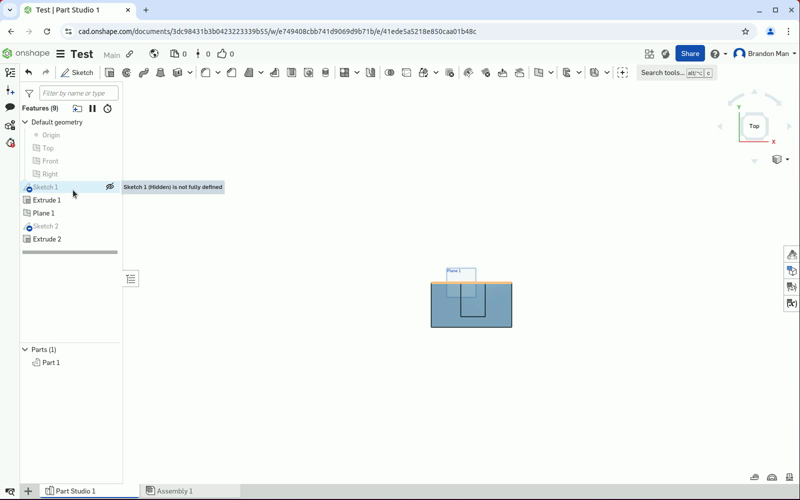
click(73, 189)
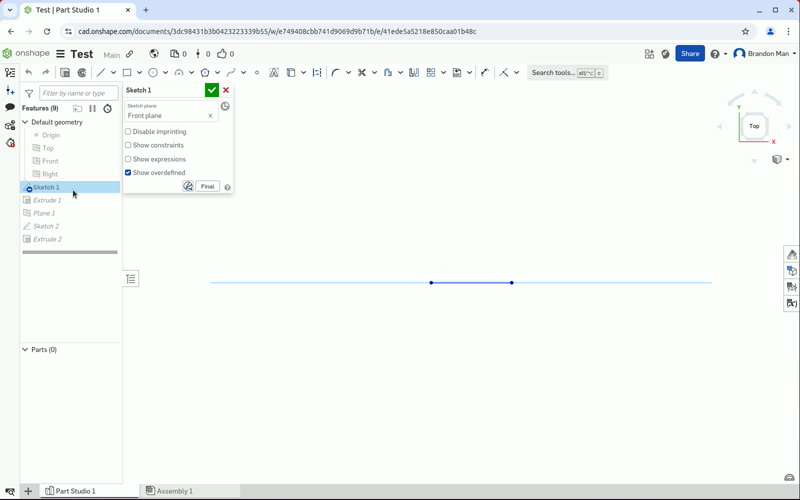
mouse_move(229, 92)
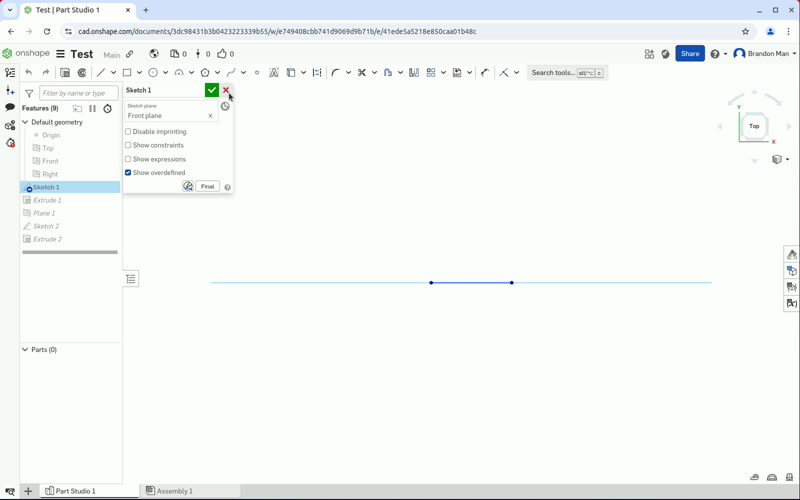
click(229, 92)
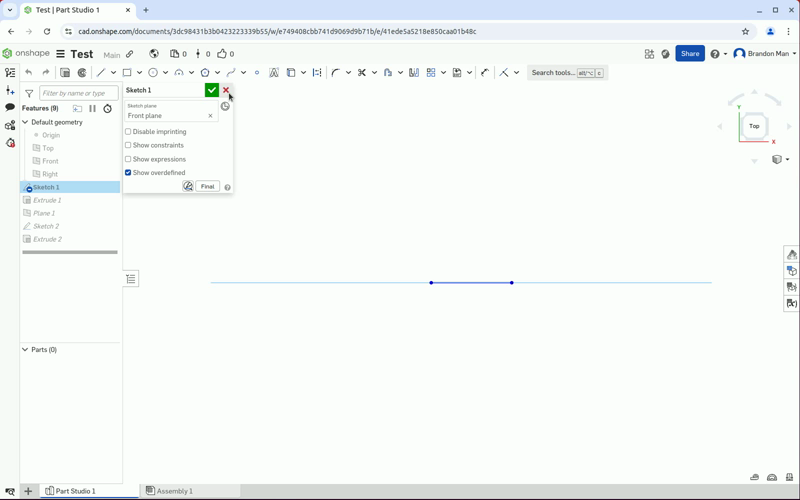
key(shift+s)
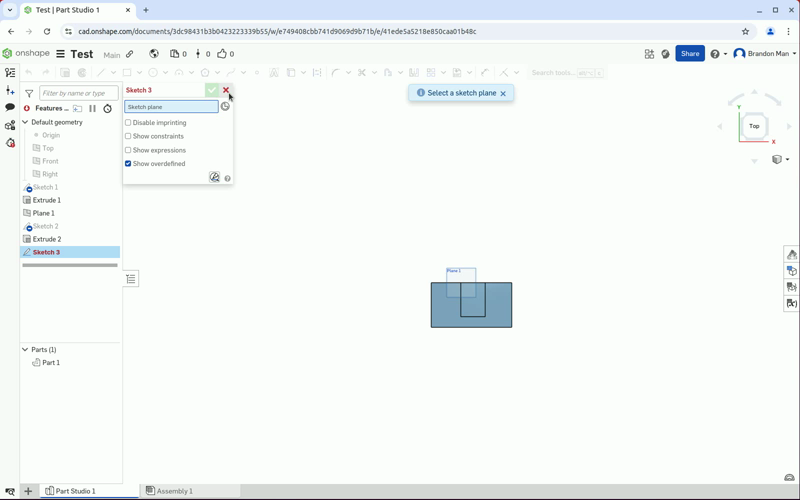
mouse_move(73, 150)
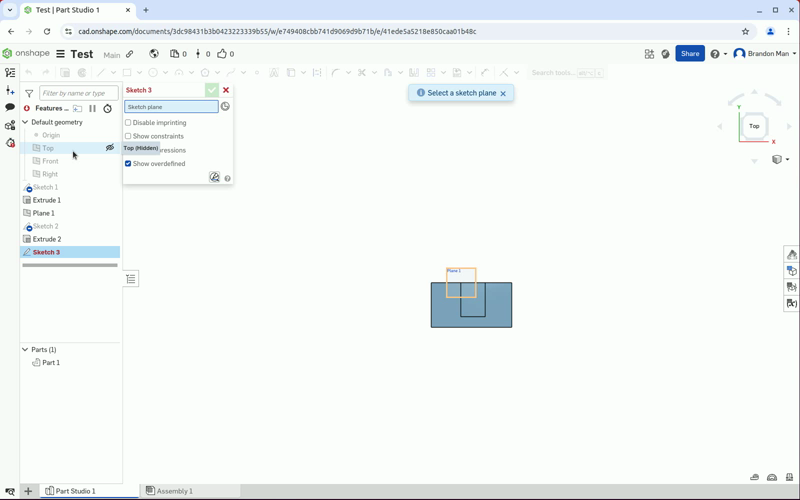
click(73, 150)
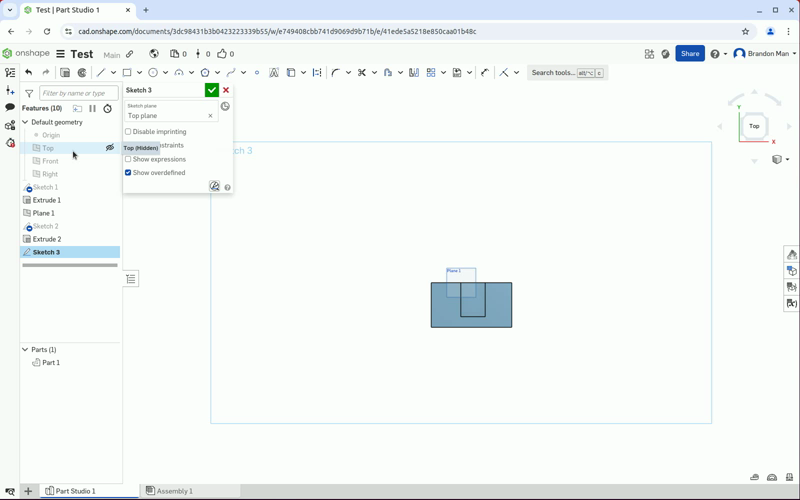
mouse_move(73, 352)
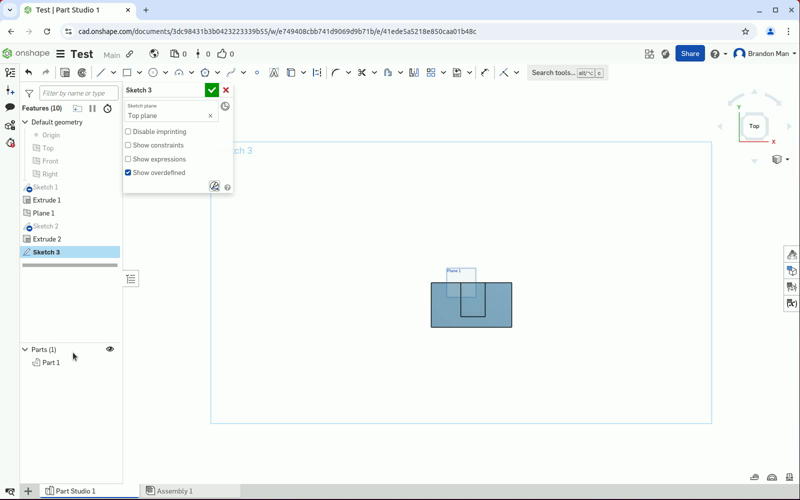
key(y)
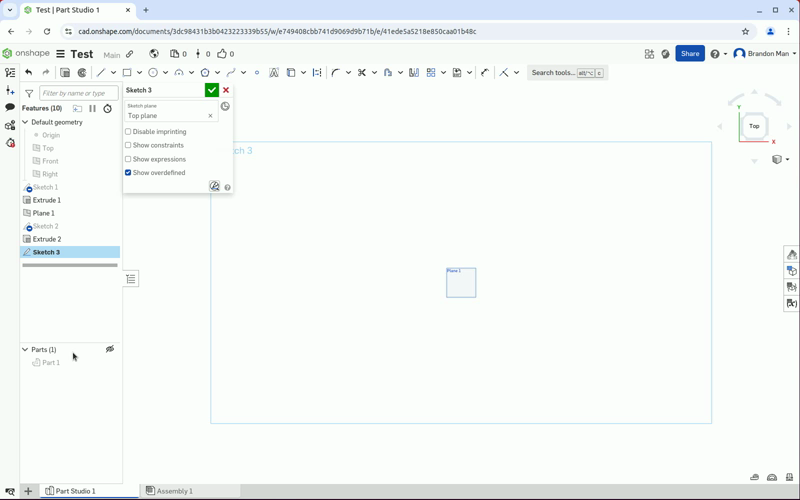
key(l)
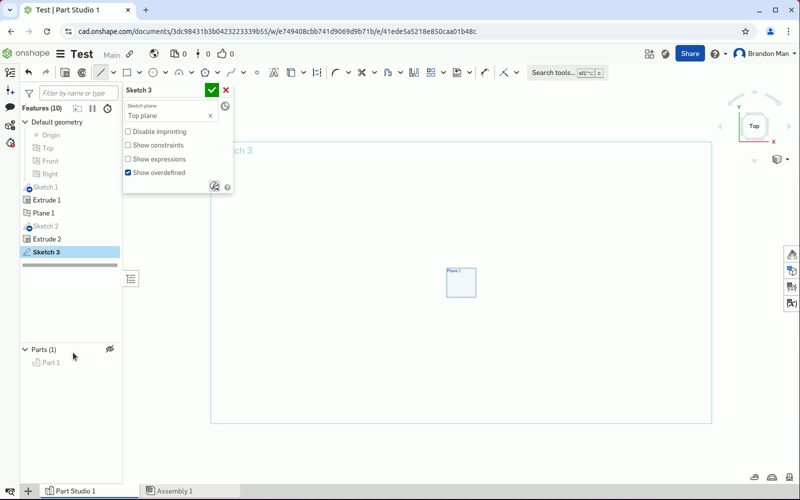
key_down(shift)
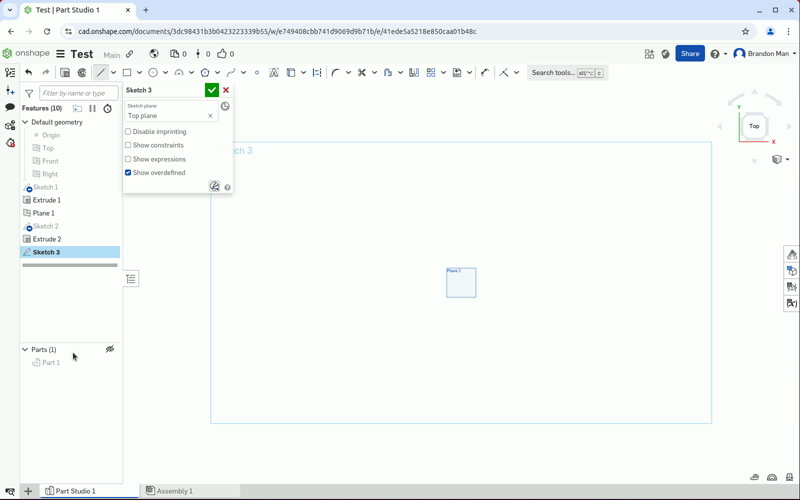
mouse_move(541, 192)
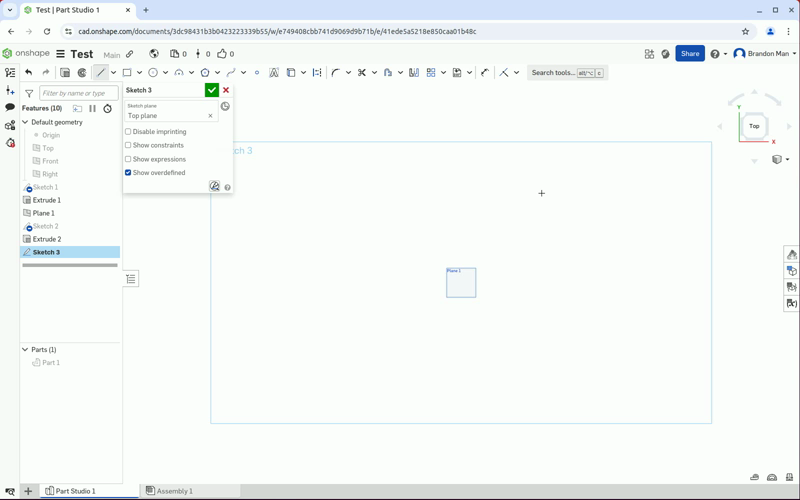
click(541, 192)
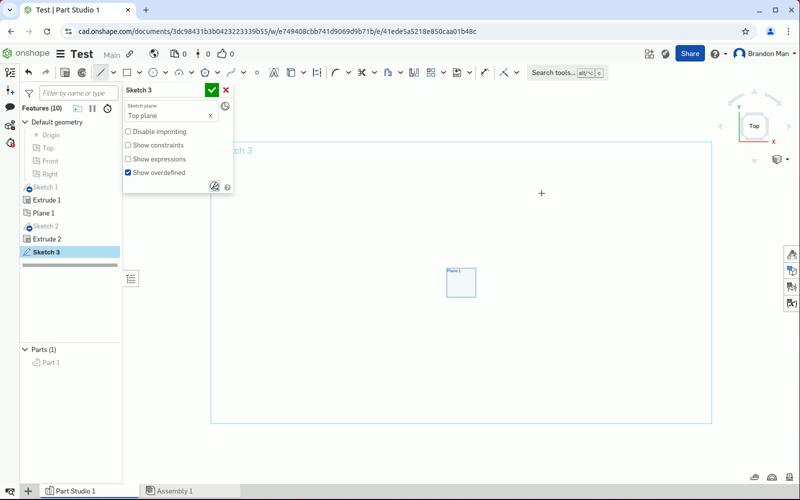
key_up(shift)
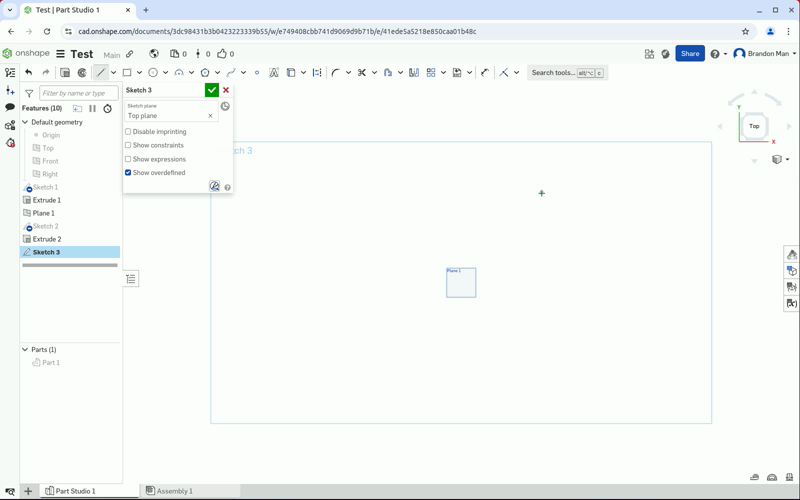
key_down(shift)
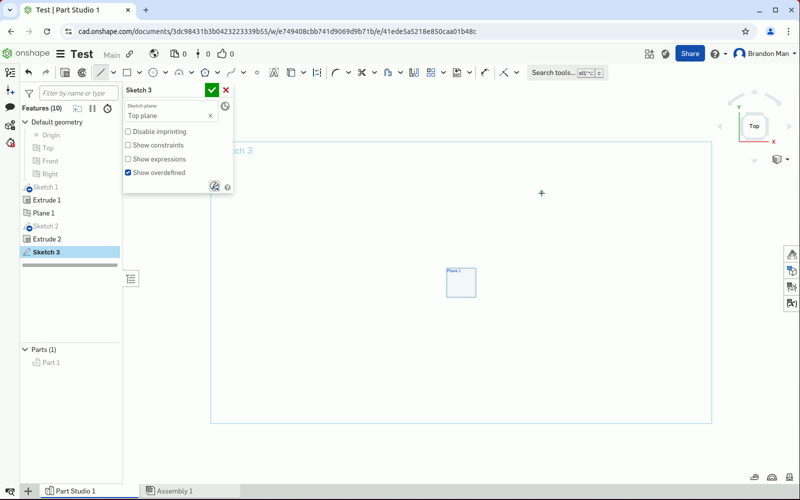
mouse_move(571, 192)
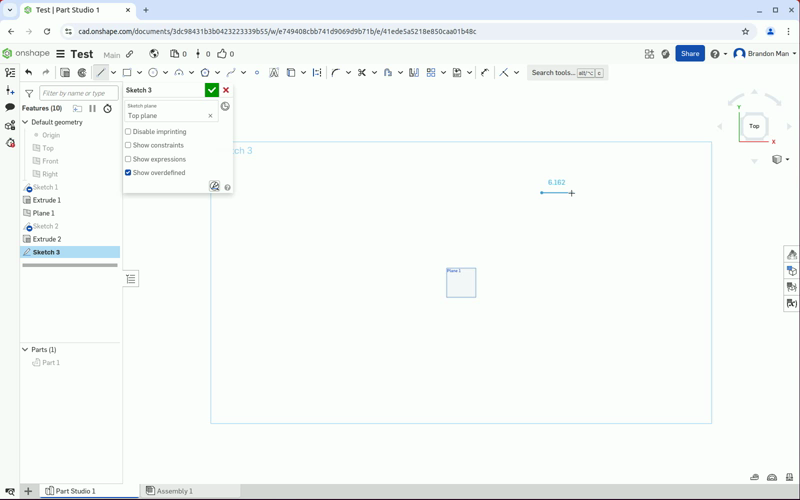
mouse_move(548, 192)
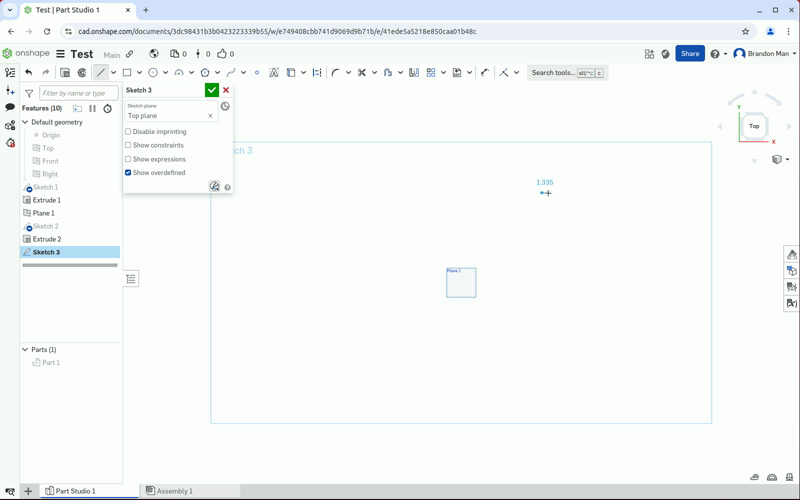
scroll(6)
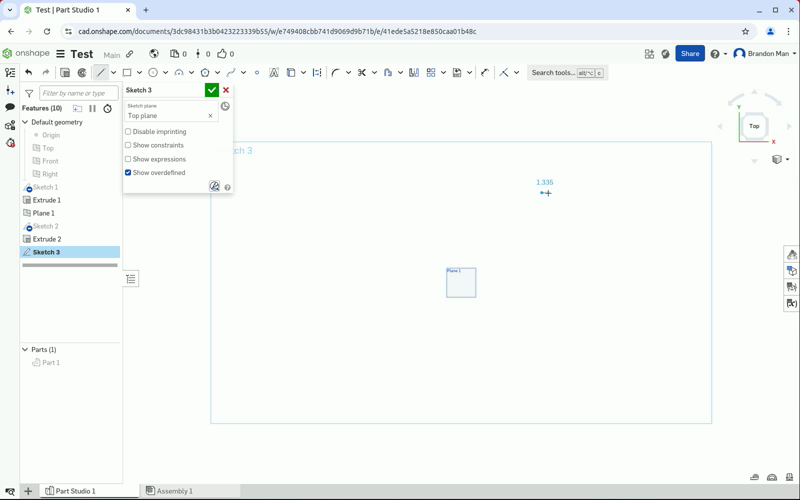
scroll(6)
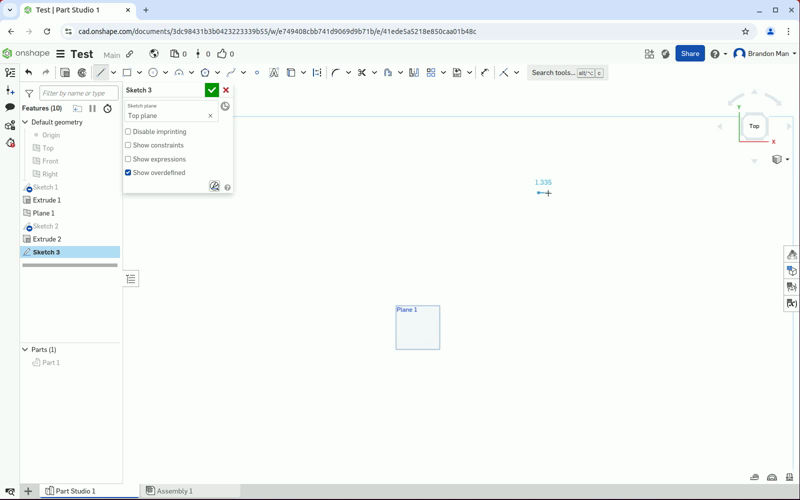
scroll(6)
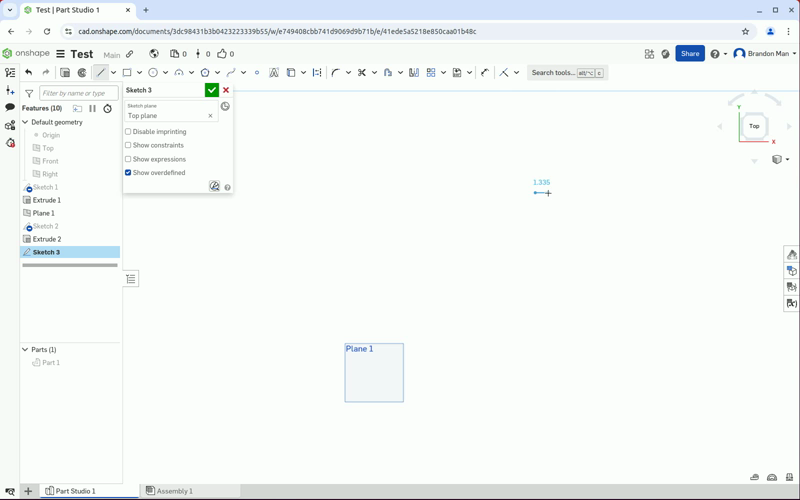
scroll(6)
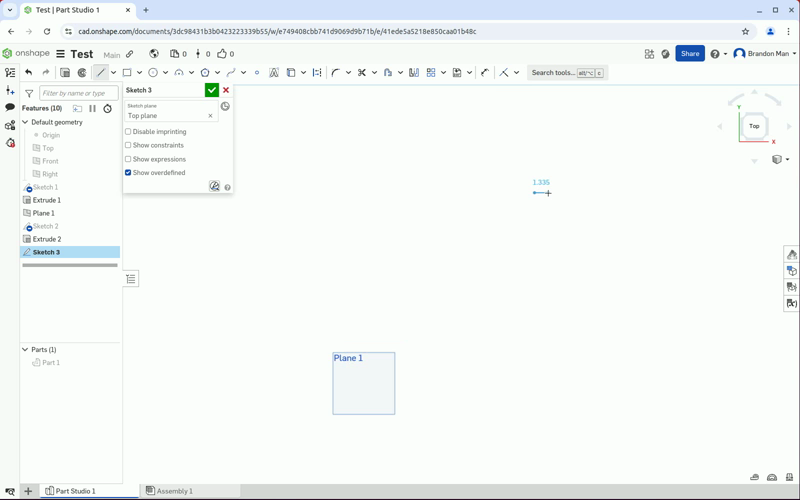
scroll(6)
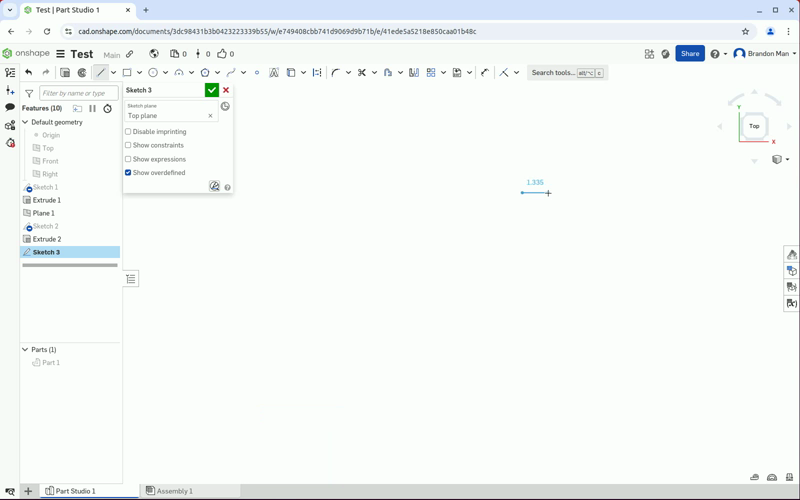
scroll(6)
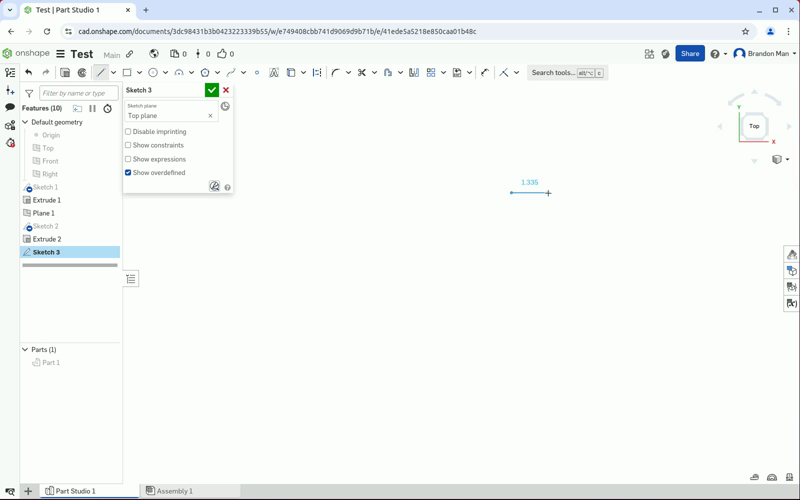
scroll(6)
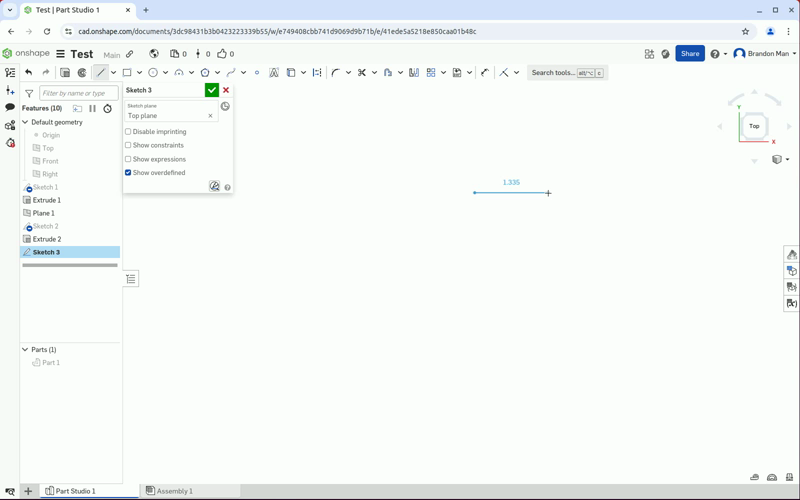
click(548, 192)
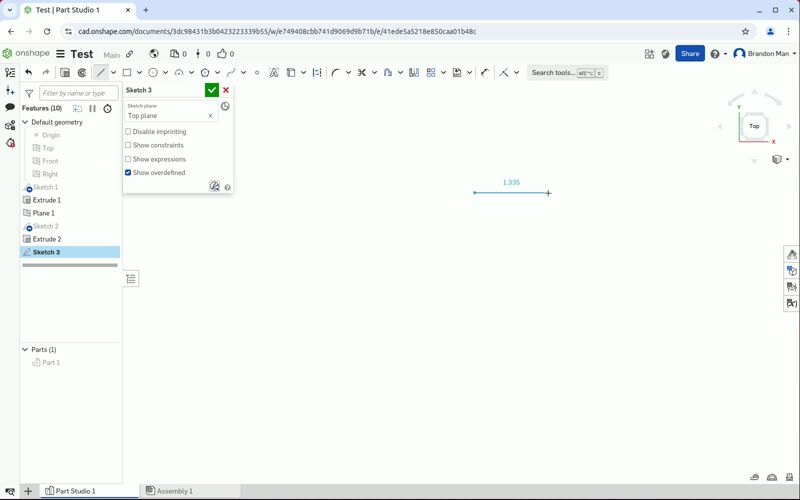
scroll(-6)
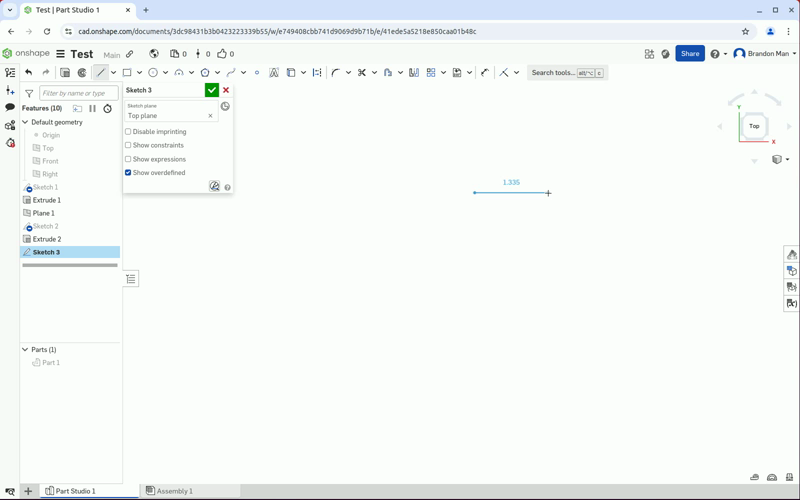
scroll(-6)
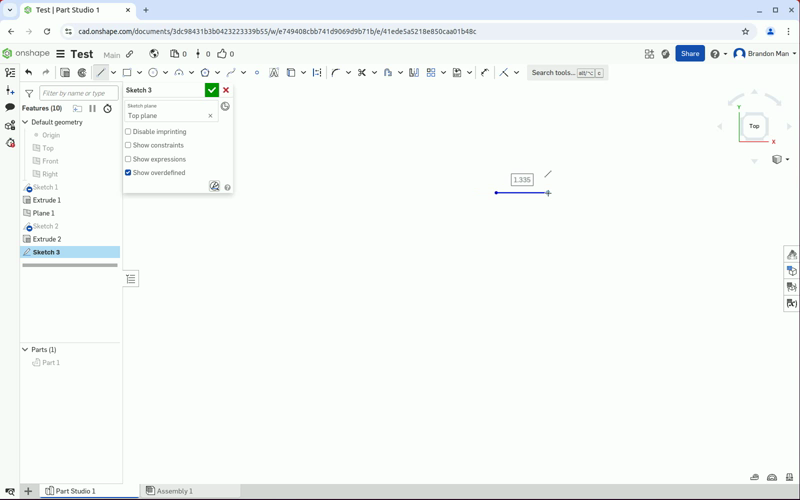
scroll(-6)
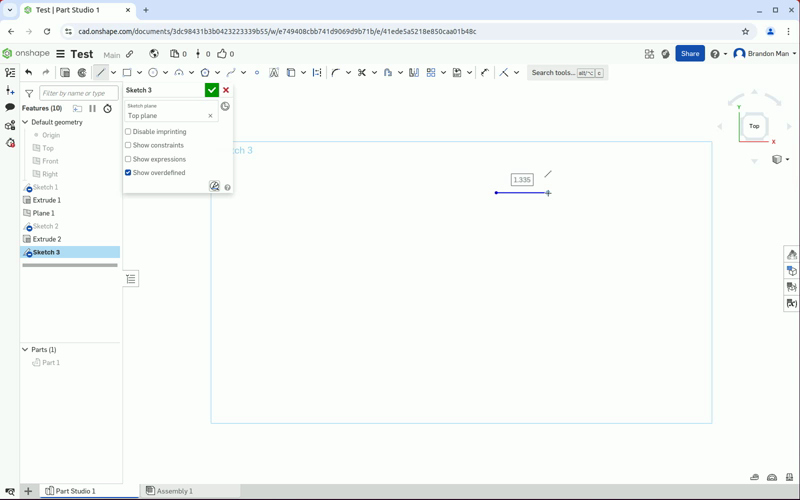
scroll(-6)
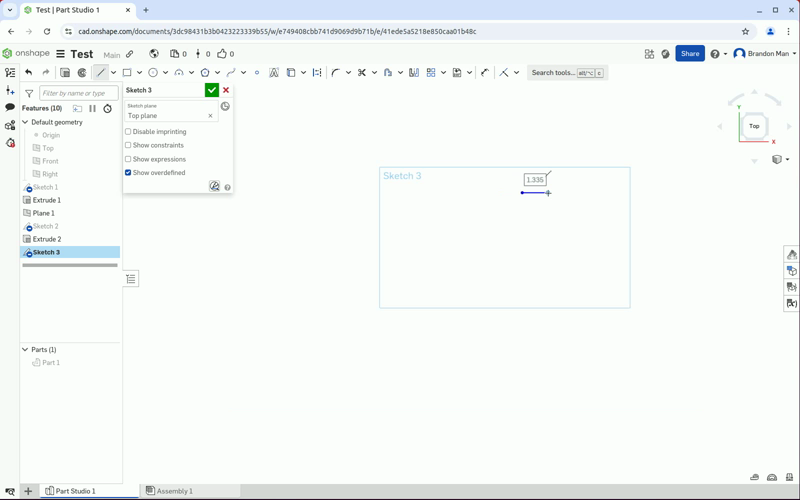
scroll(-6)
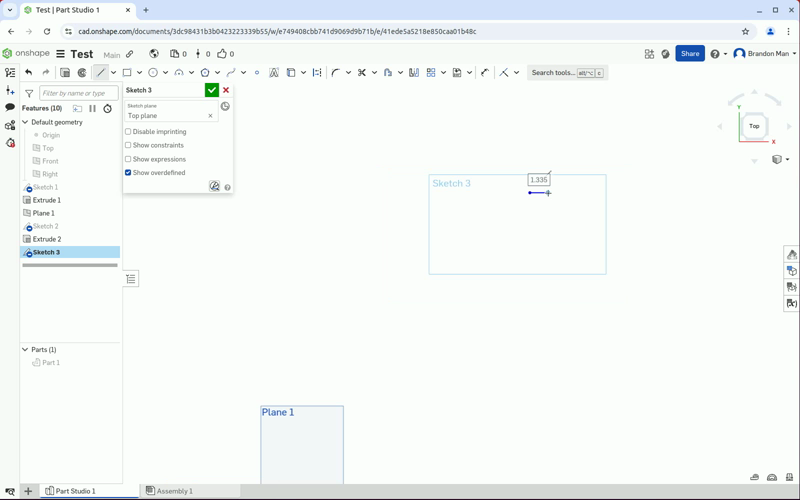
scroll(-6)
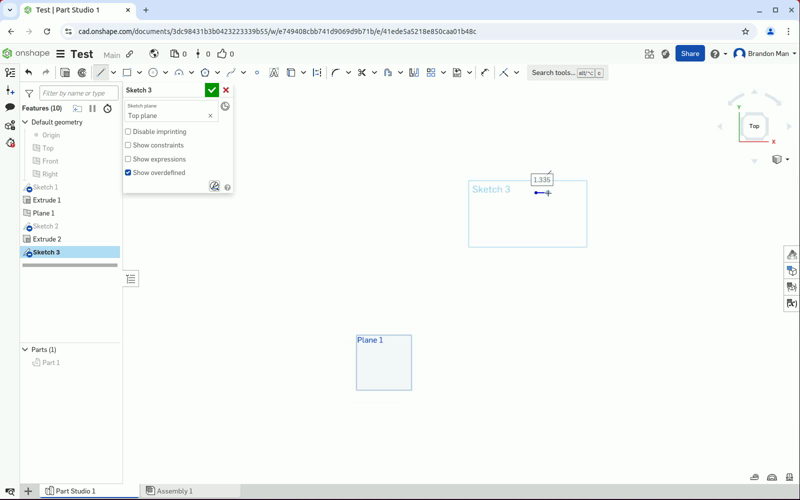
scroll(-6)
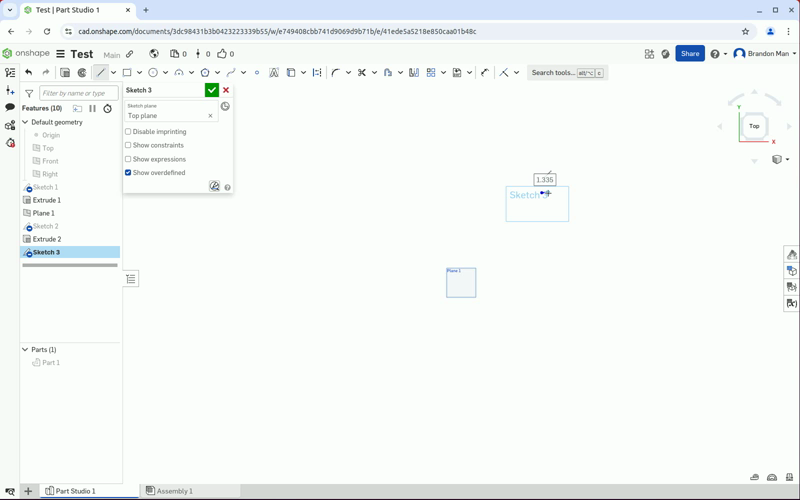
key_up(shift)
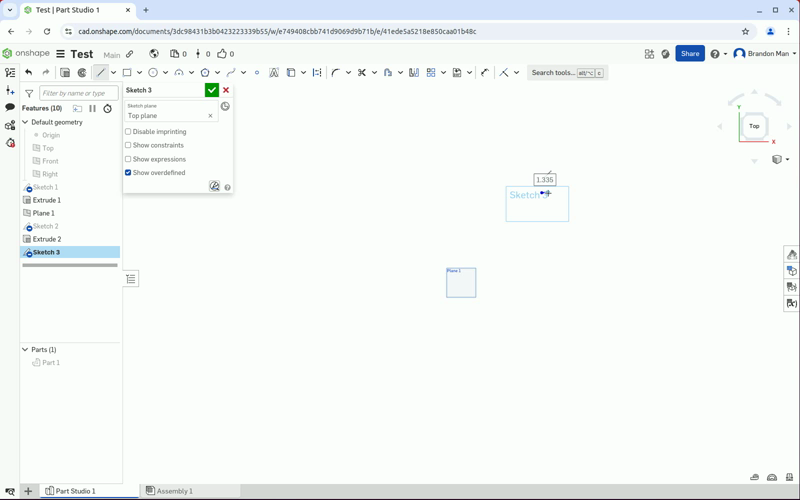
key_down(shift)
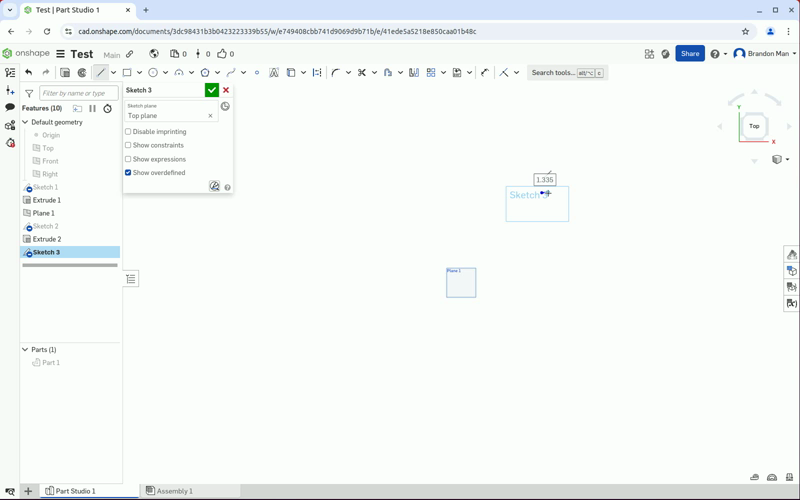
mouse_move(578, 192)
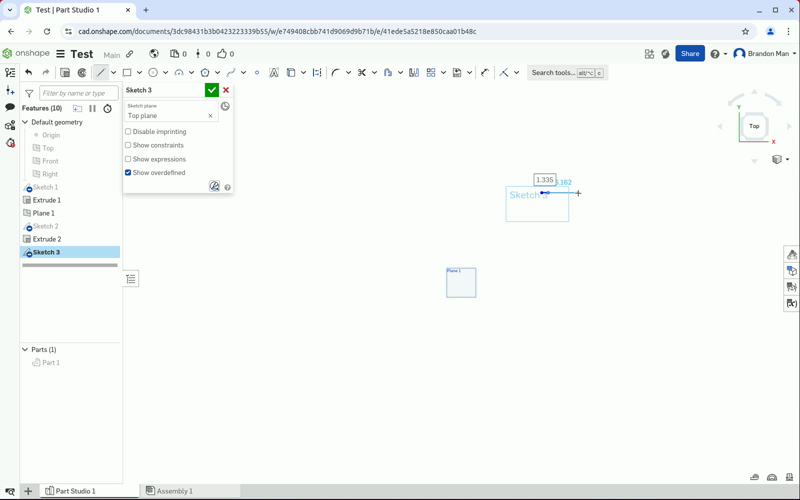
mouse_move(548, 188)
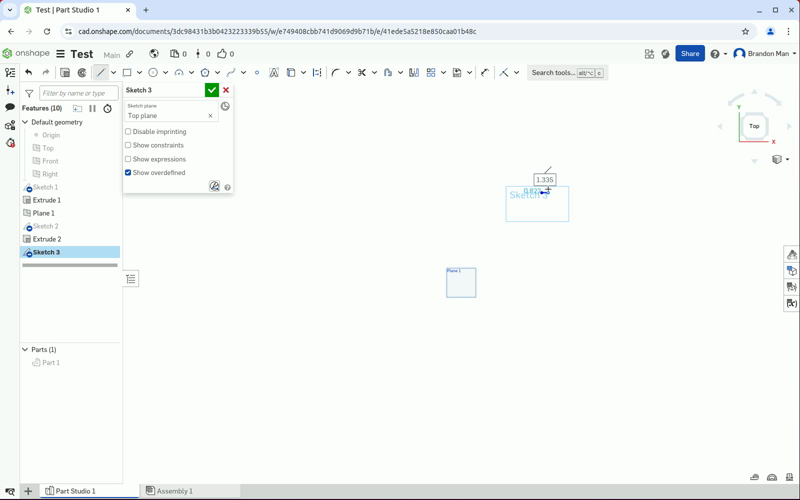
scroll(6)
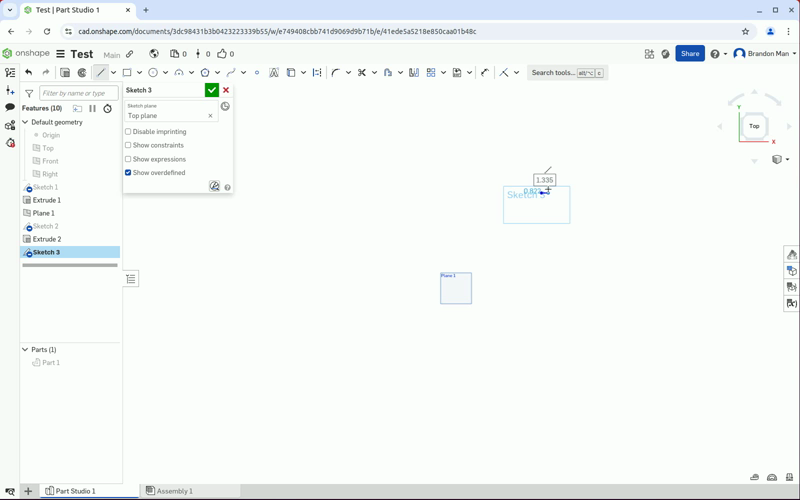
scroll(6)
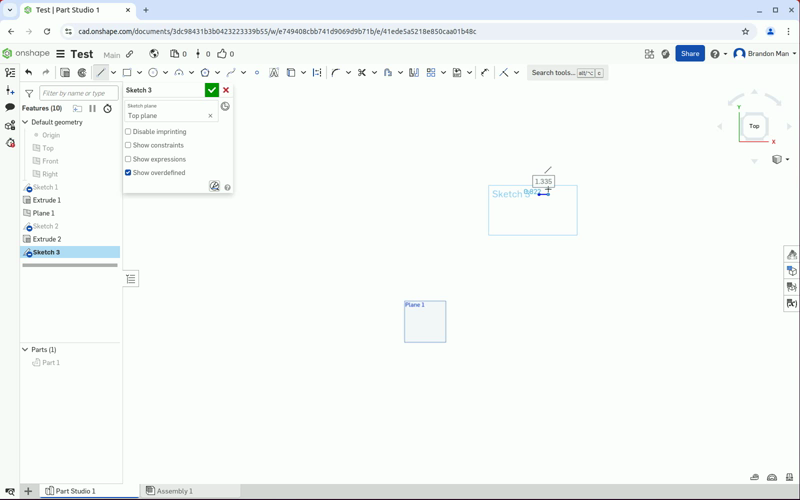
scroll(6)
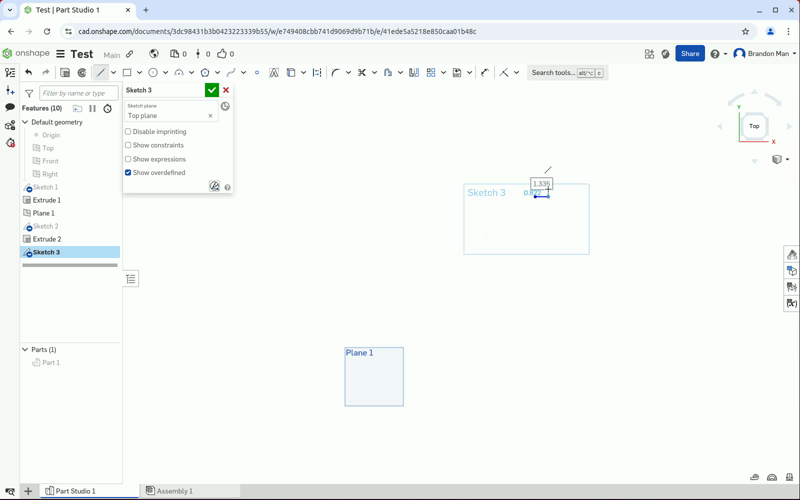
scroll(6)
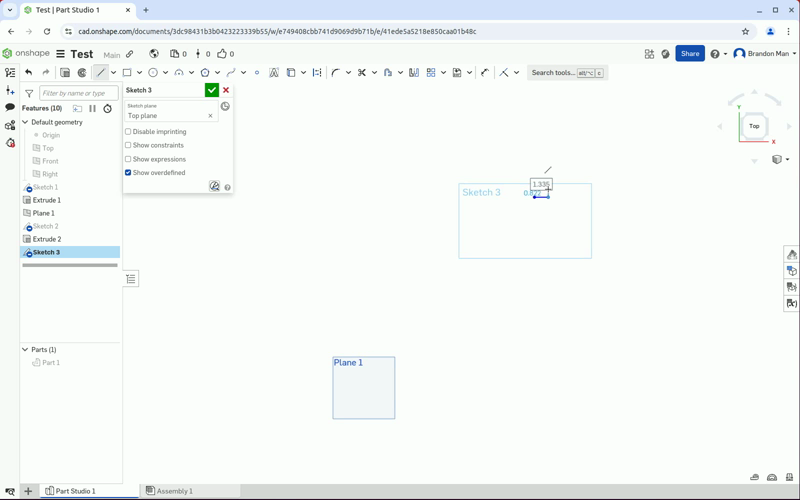
scroll(6)
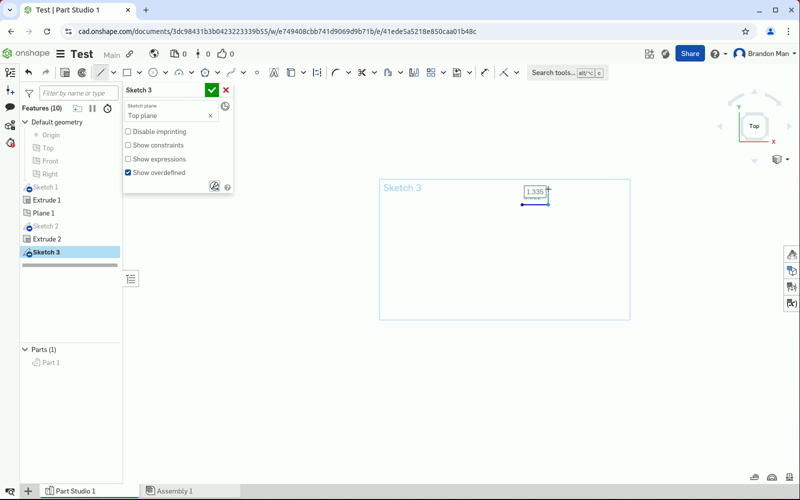
scroll(6)
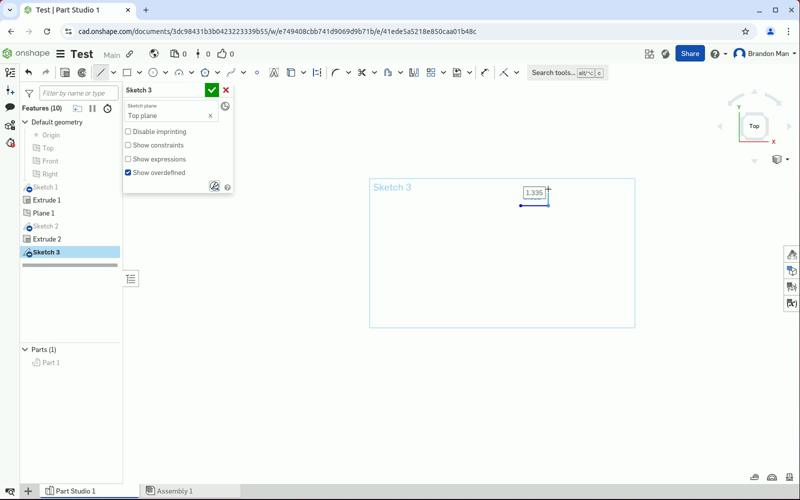
scroll(6)
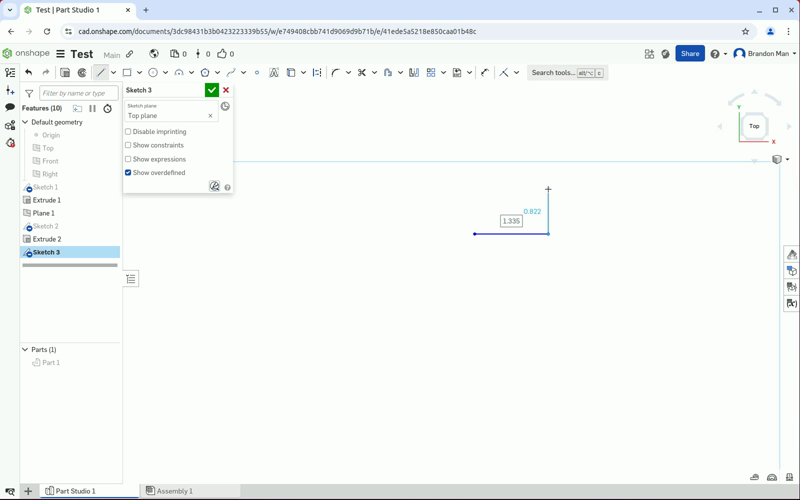
click(548, 188)
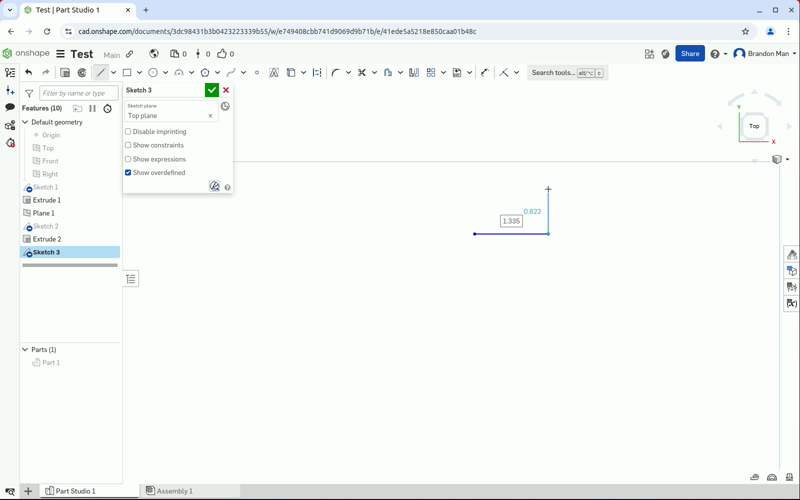
scroll(-6)
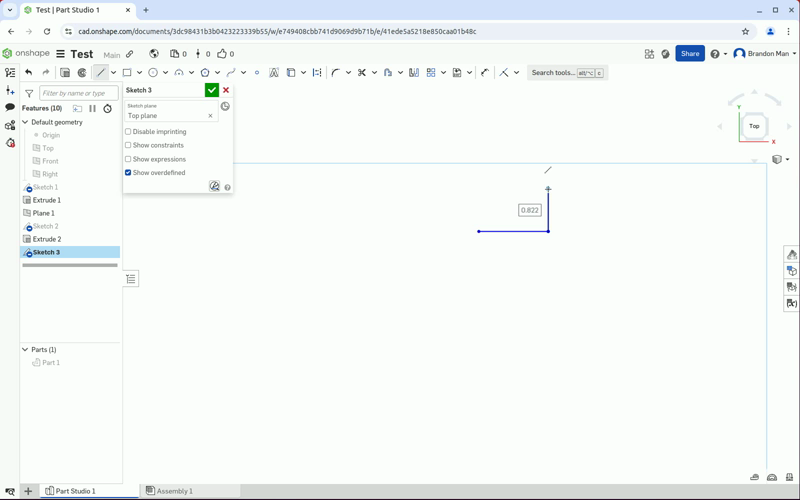
scroll(-6)
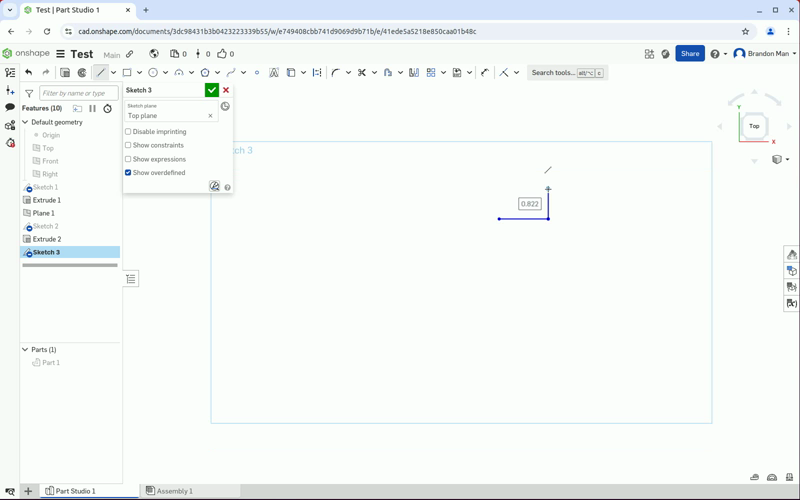
scroll(-6)
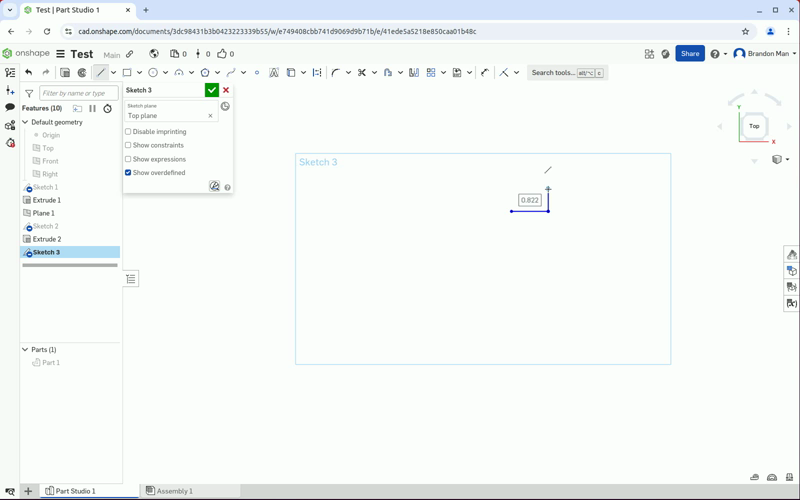
scroll(-6)
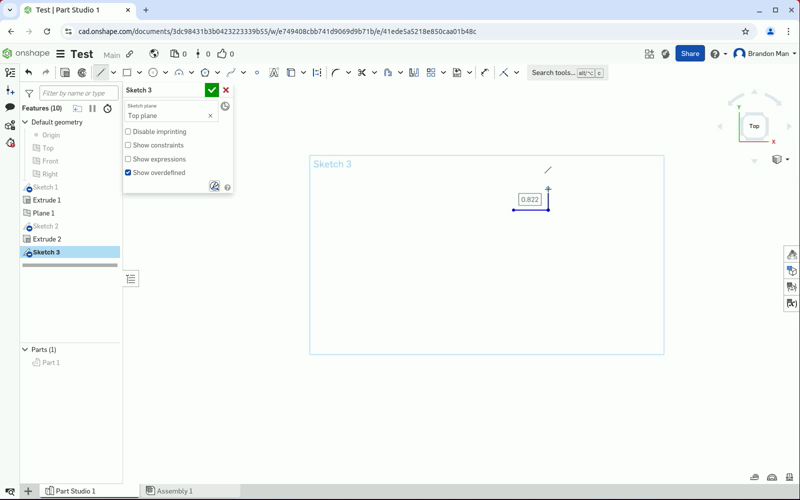
scroll(-6)
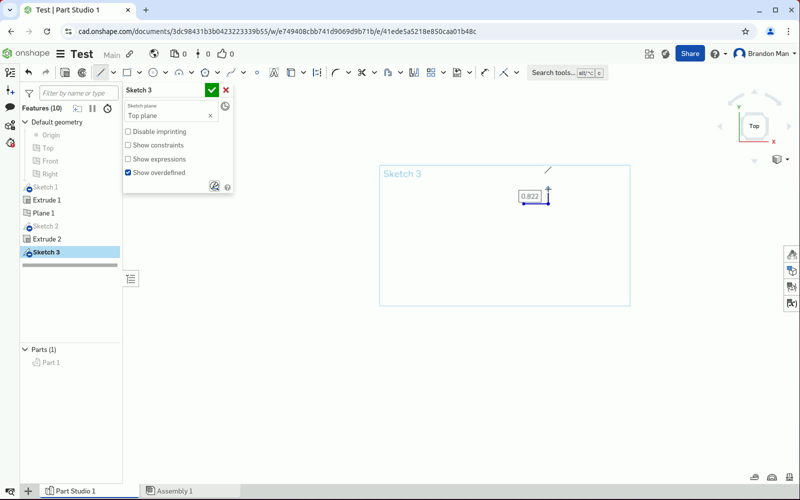
scroll(-6)
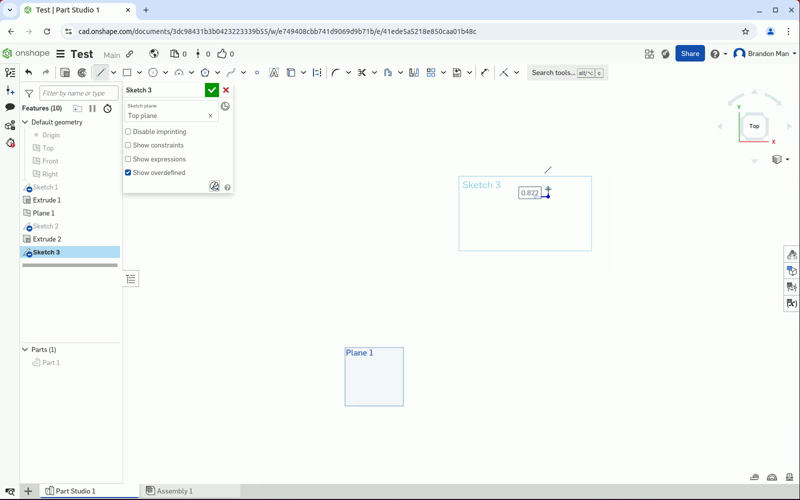
scroll(-6)
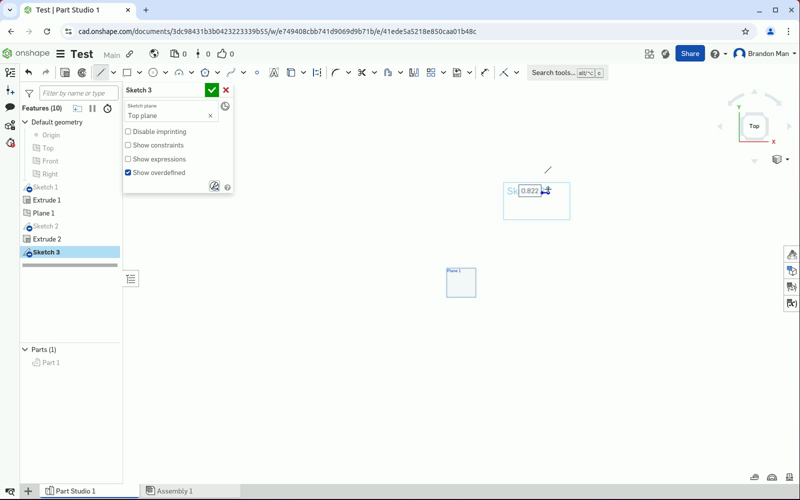
key_up(shift)
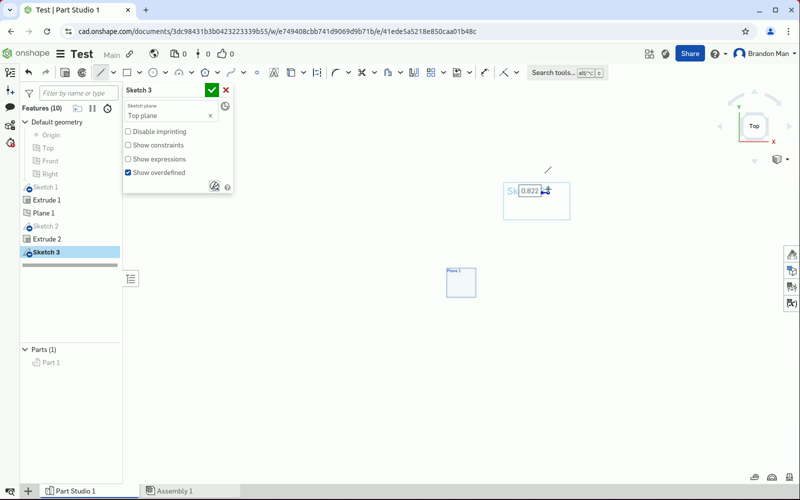
key_down(shift)
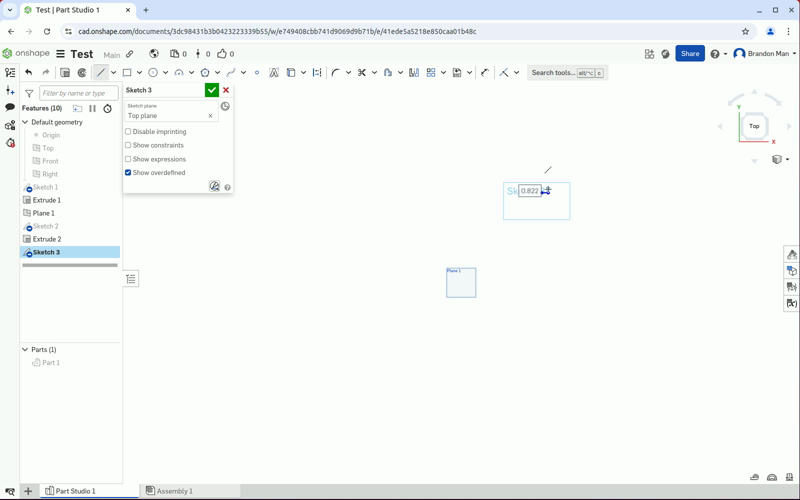
mouse_move(578, 188)
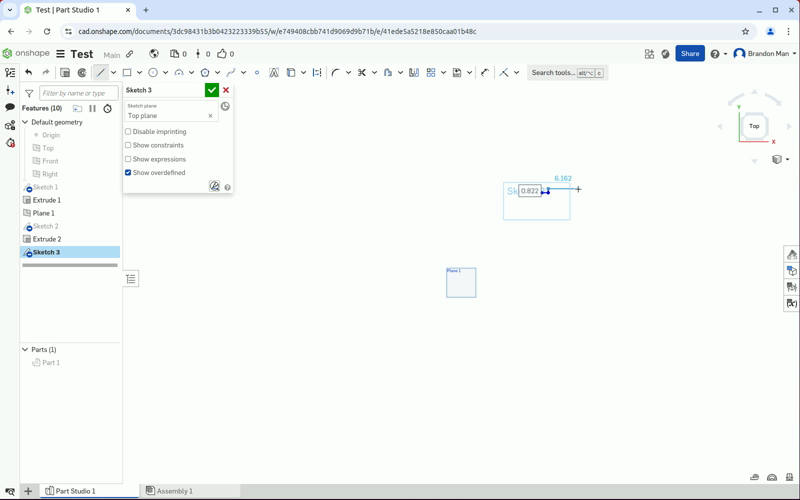
mouse_move(548, 169)
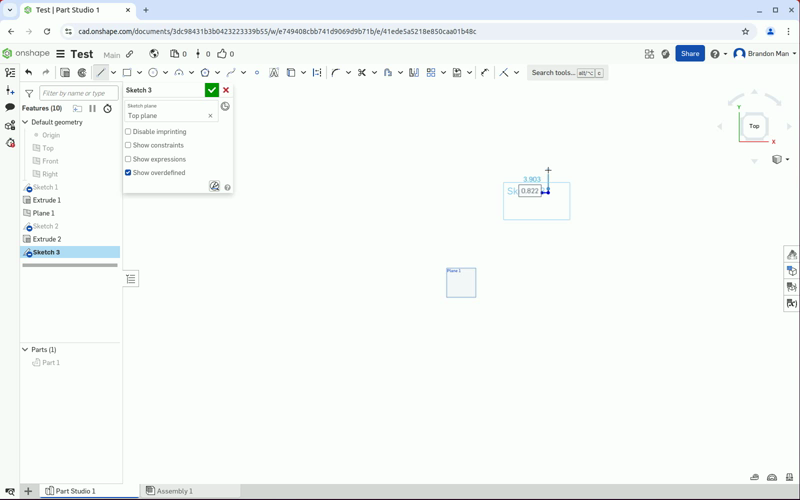
click(548, 169)
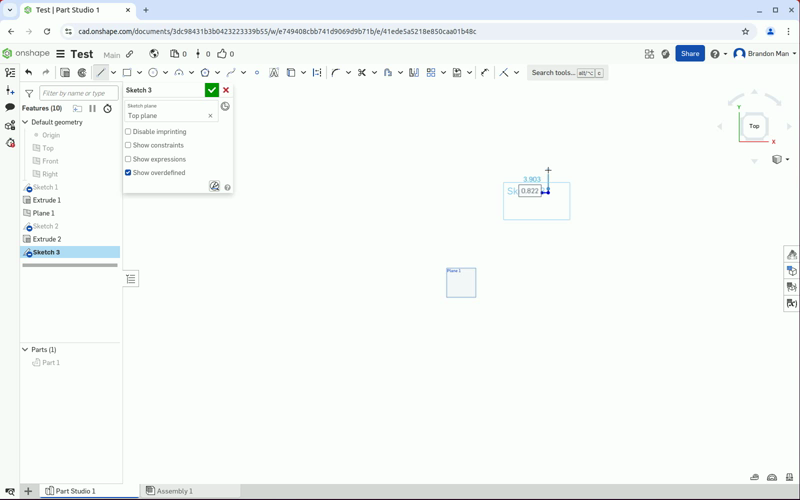
key_up(shift)
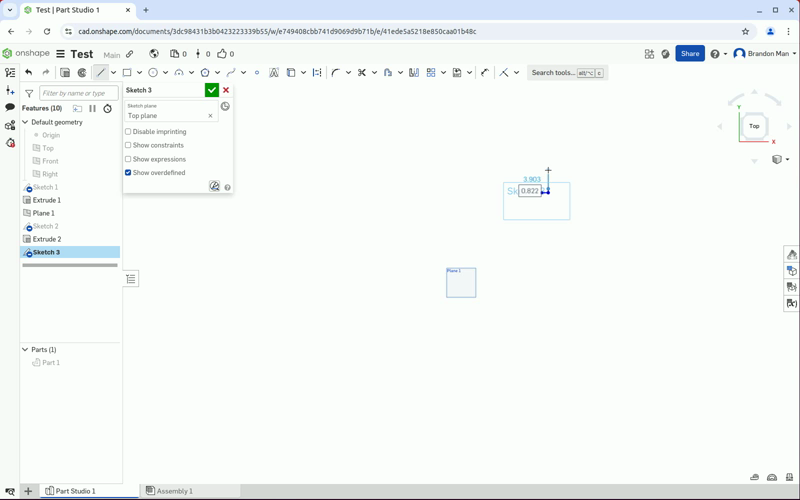
key_down(shift)
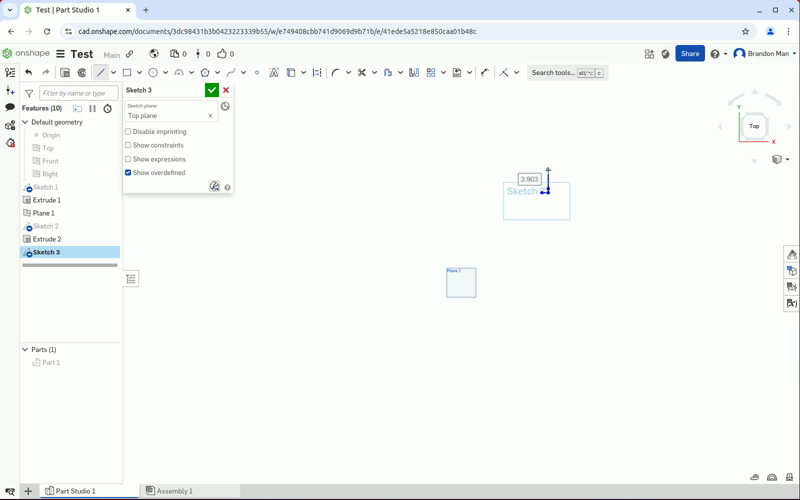
mouse_move(578, 169)
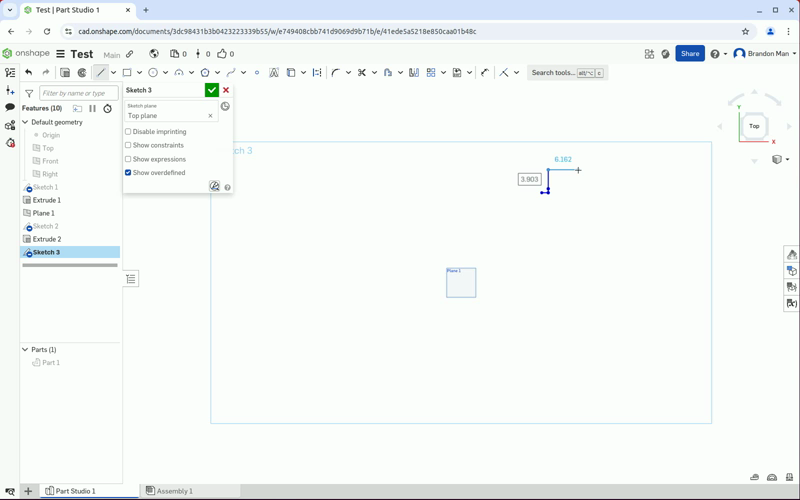
mouse_move(541, 169)
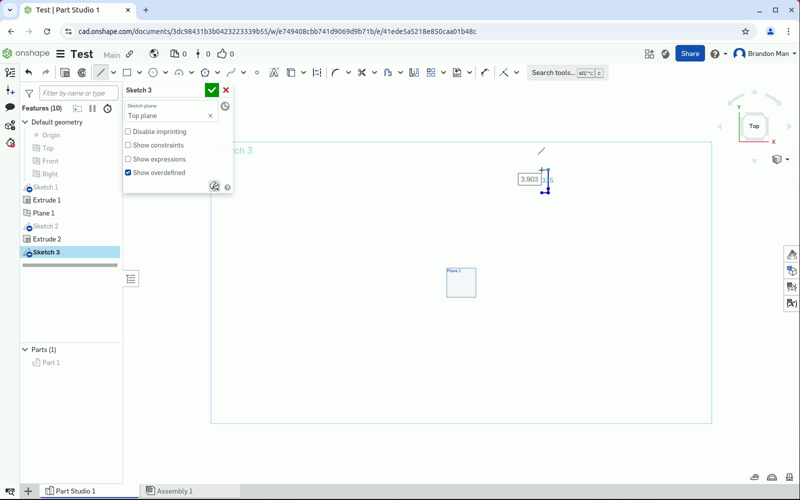
scroll(6)
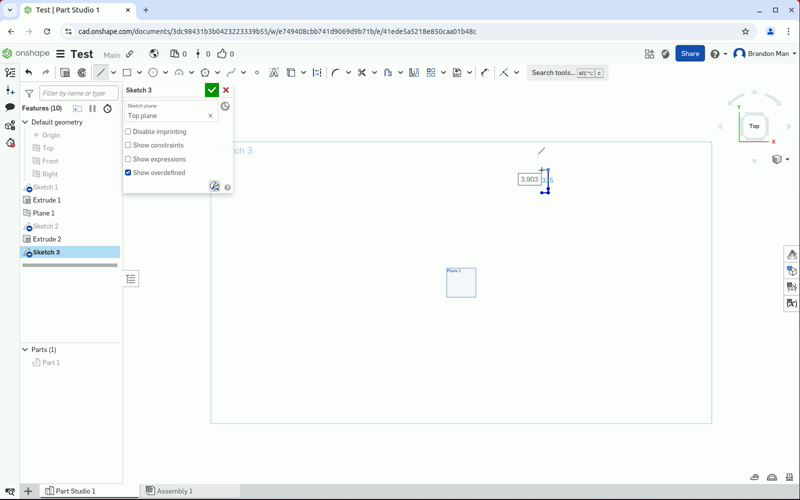
scroll(6)
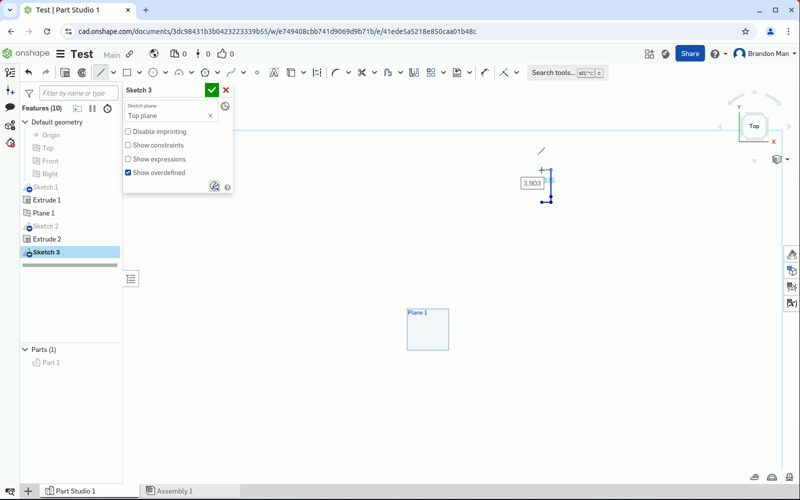
scroll(6)
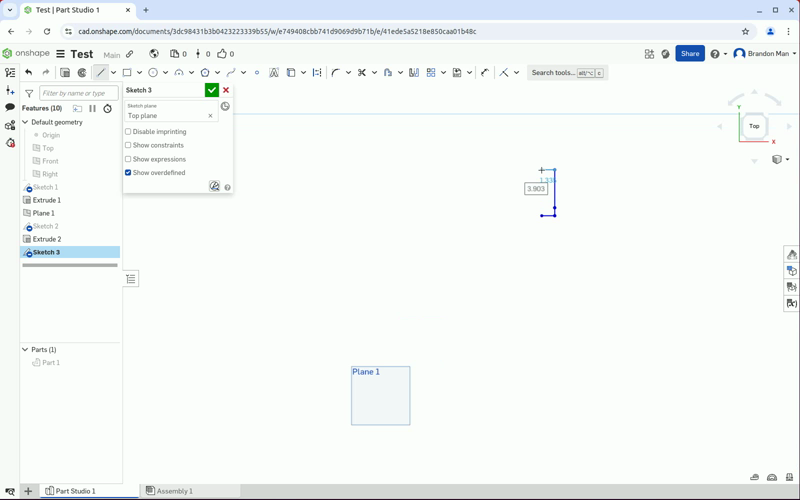
scroll(6)
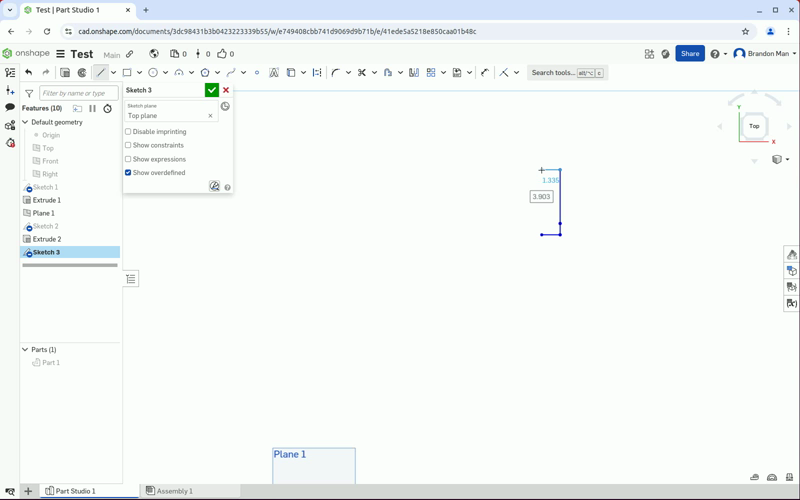
scroll(6)
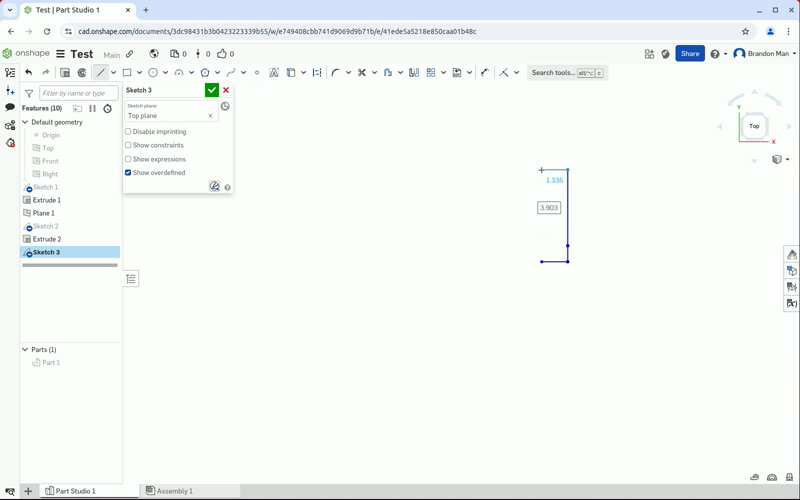
scroll(6)
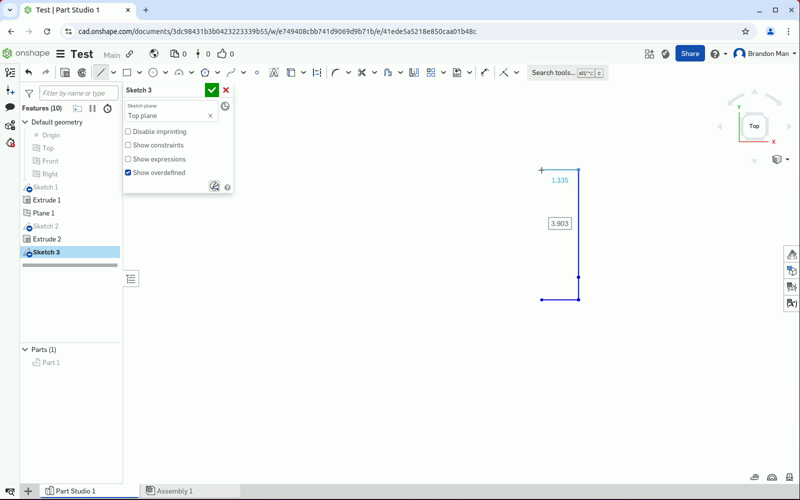
scroll(6)
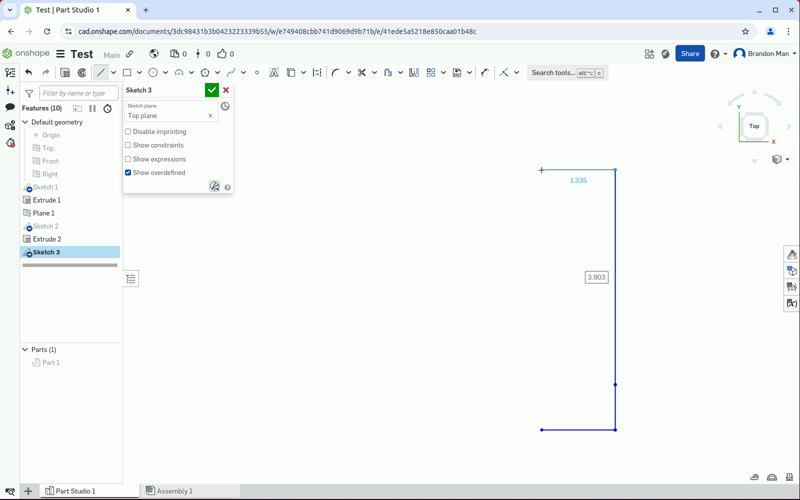
click(541, 169)
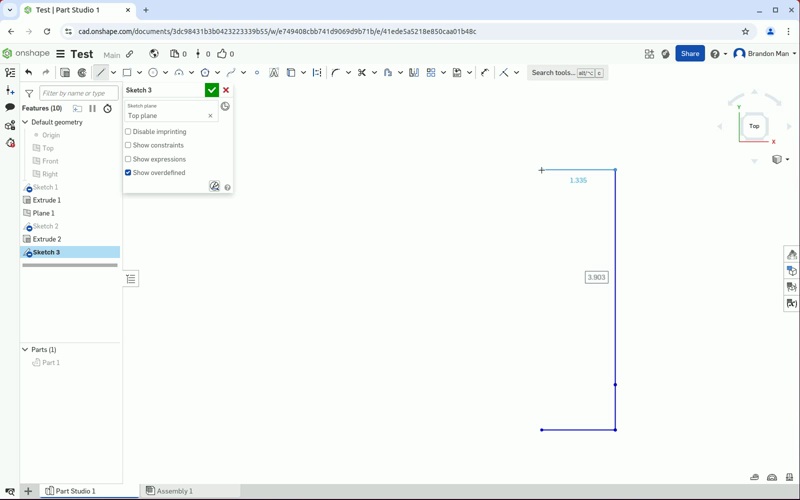
scroll(-6)
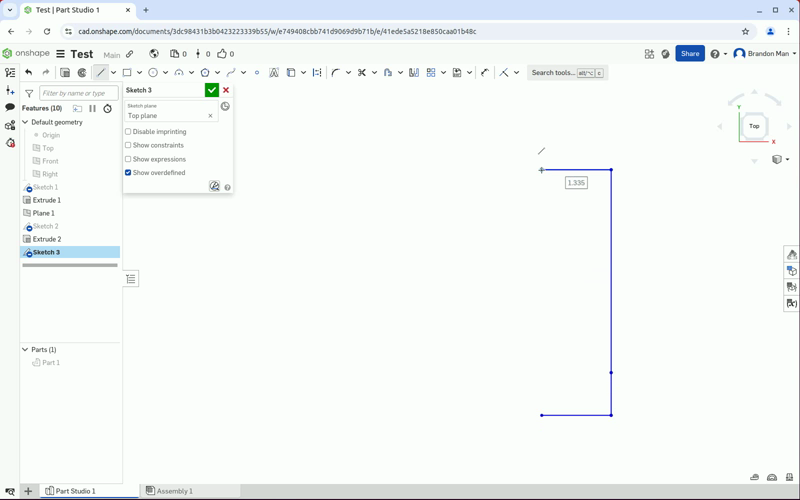
scroll(-6)
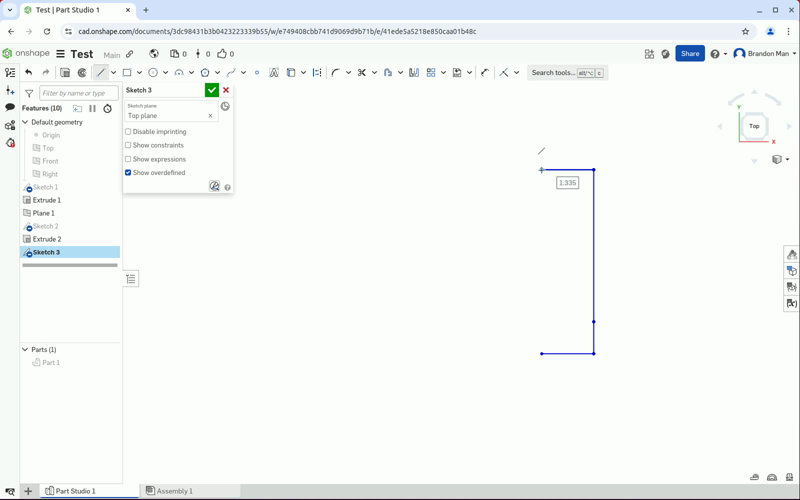
scroll(-6)
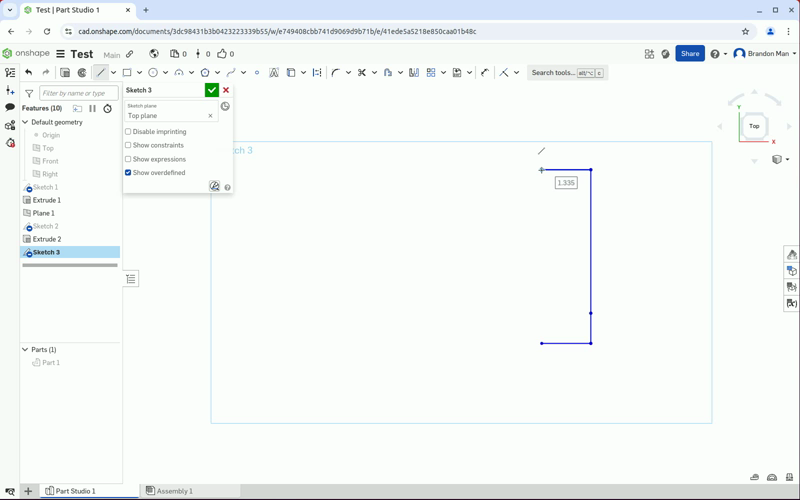
scroll(-6)
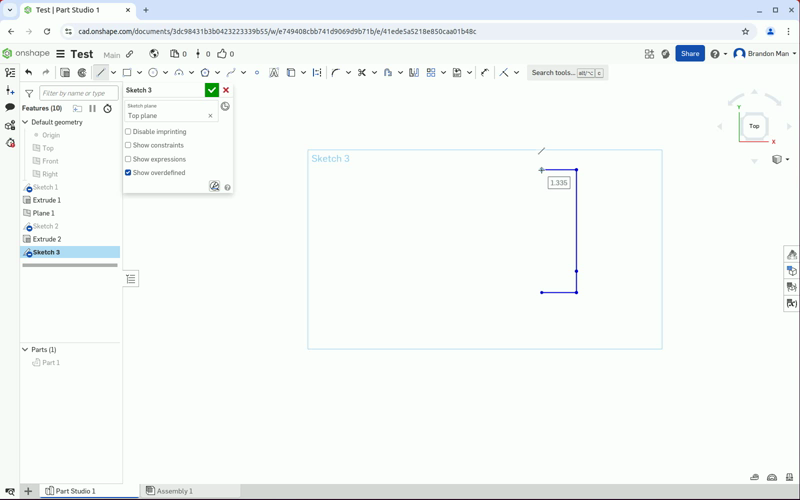
scroll(-6)
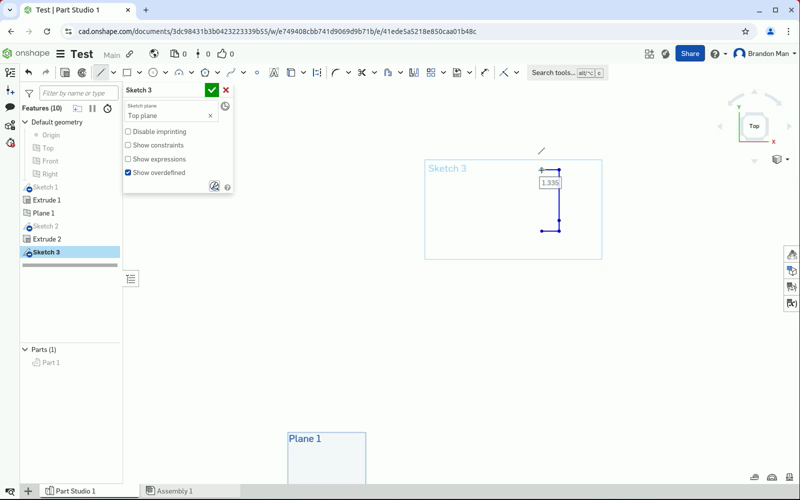
scroll(-6)
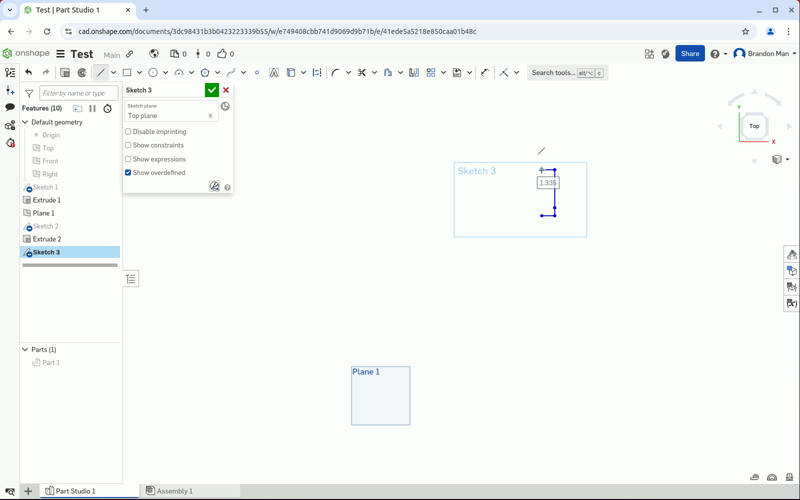
scroll(-6)
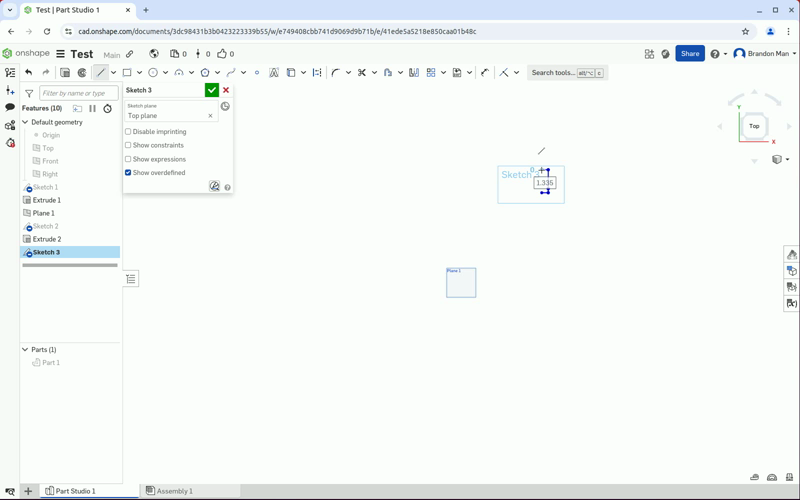
key_up(shift)
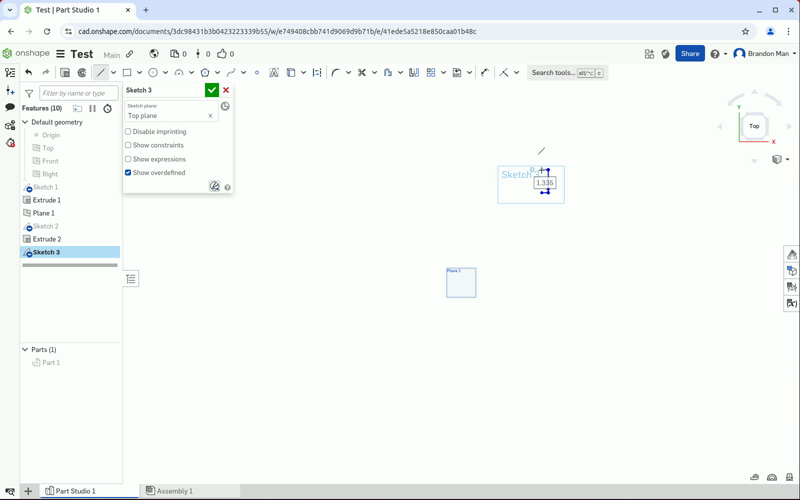
mouse_move(571, 169)
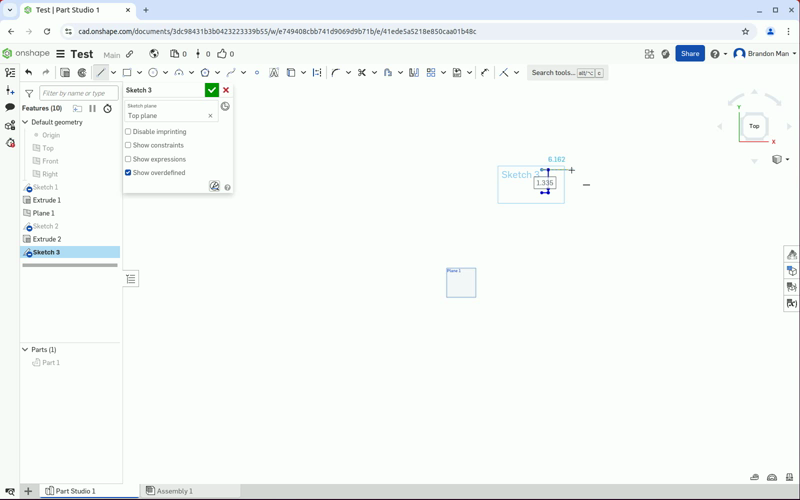
key_down(shift)
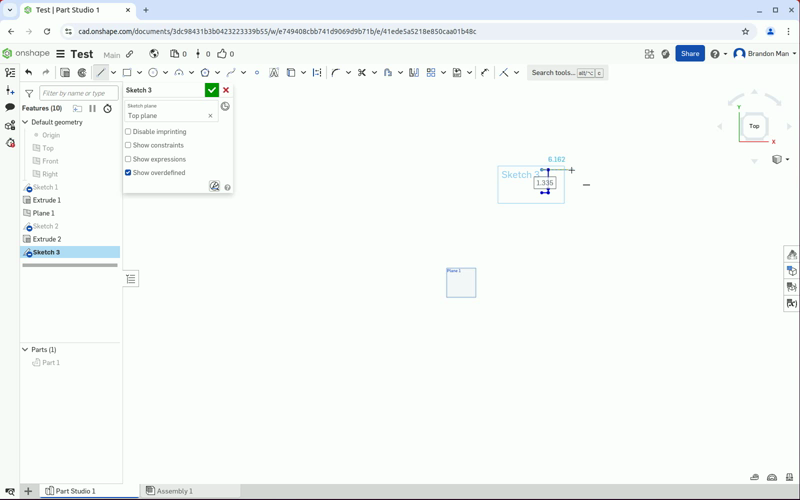
mouse_move(541, 192)
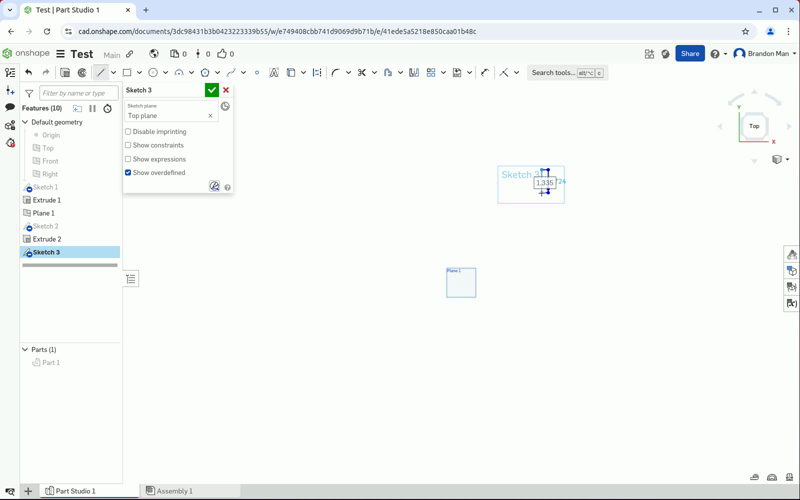
key_up(shift)
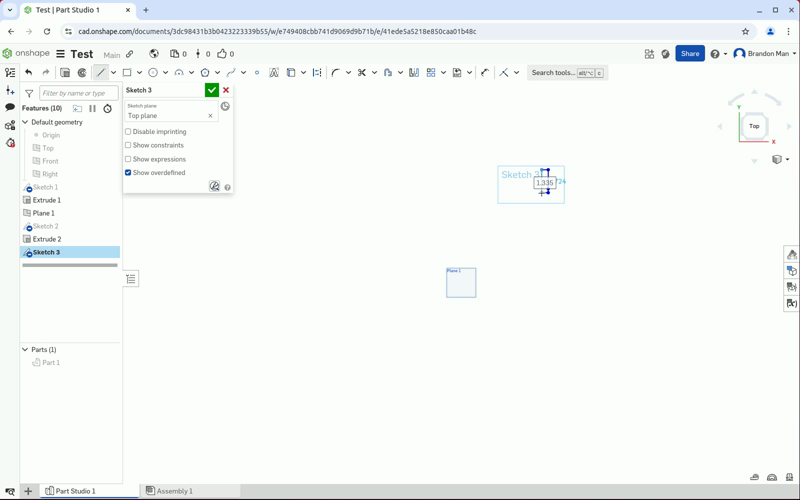
click(541, 192)
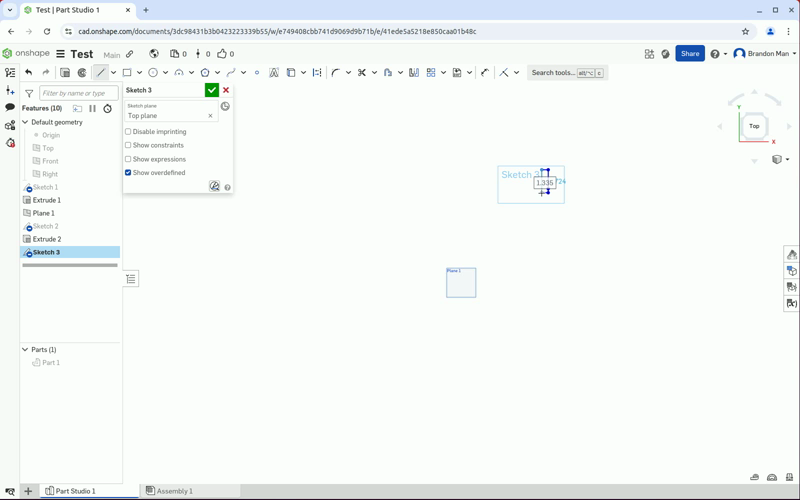
key(esc)
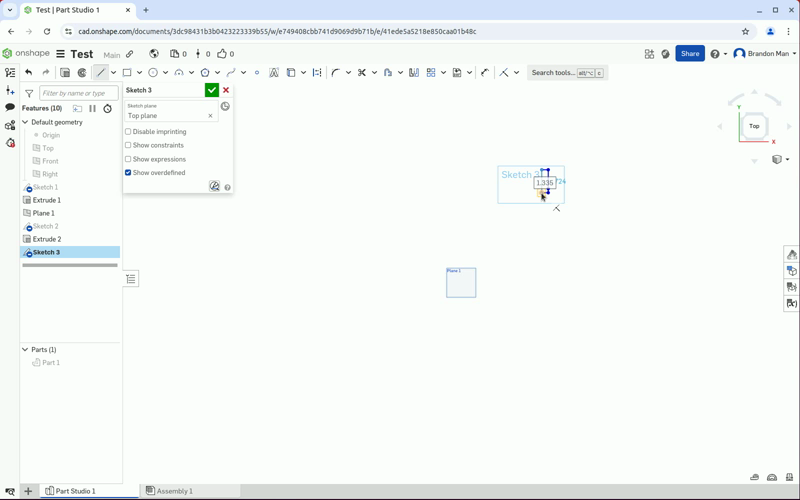
mouse_move(547, 184)
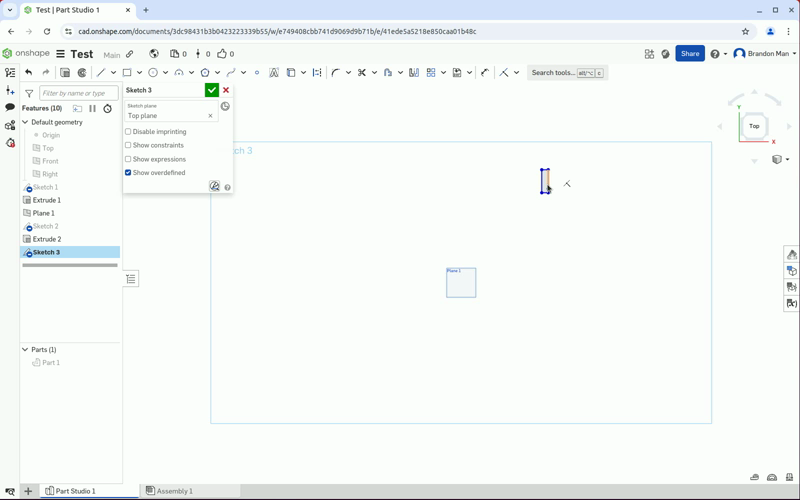
scroll(6)
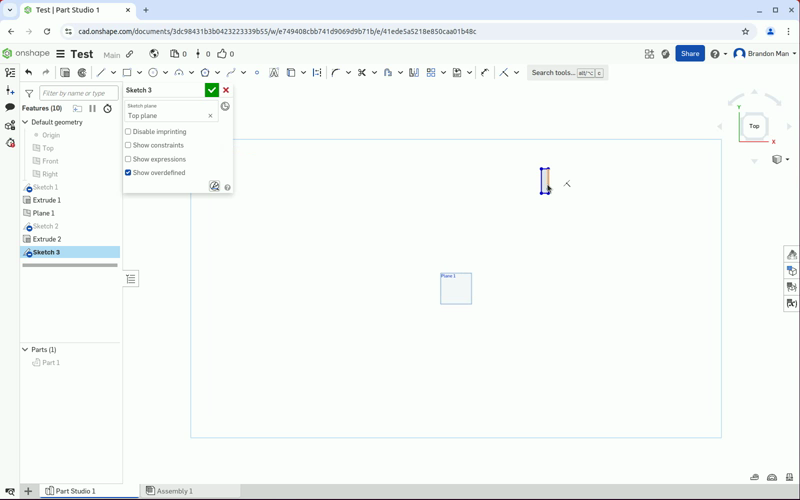
scroll(6)
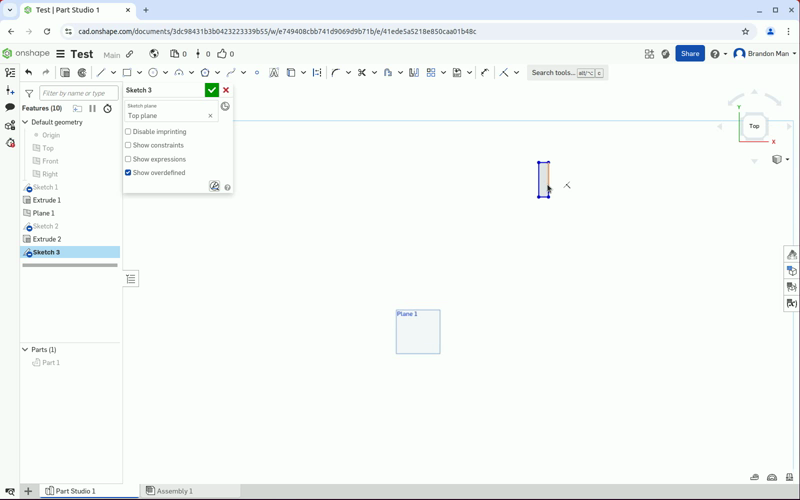
scroll(6)
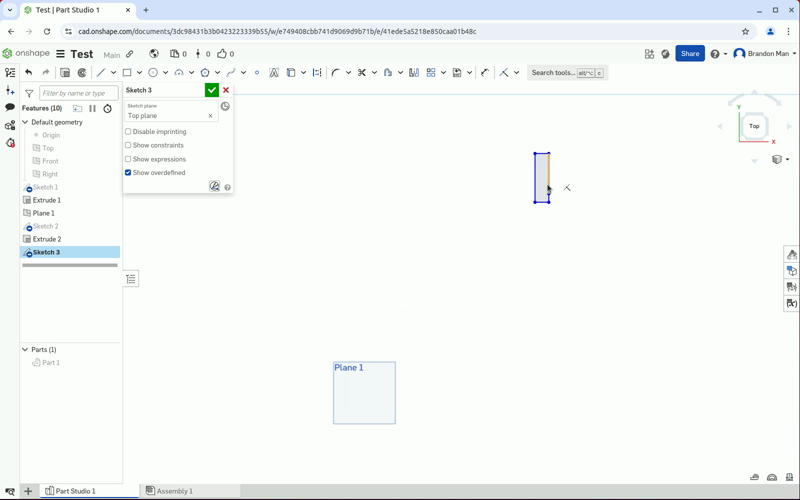
scroll(6)
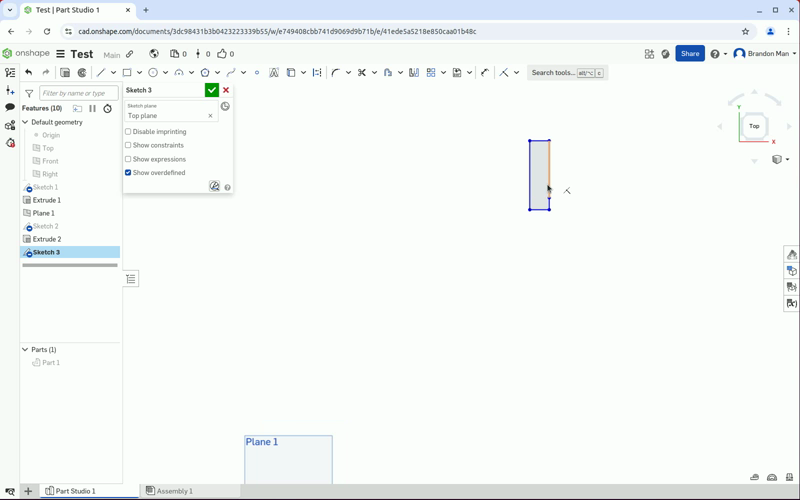
scroll(6)
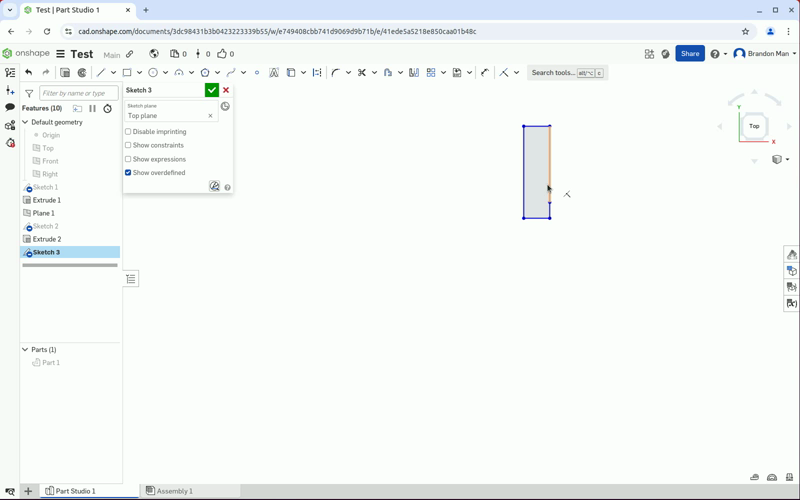
scroll(6)
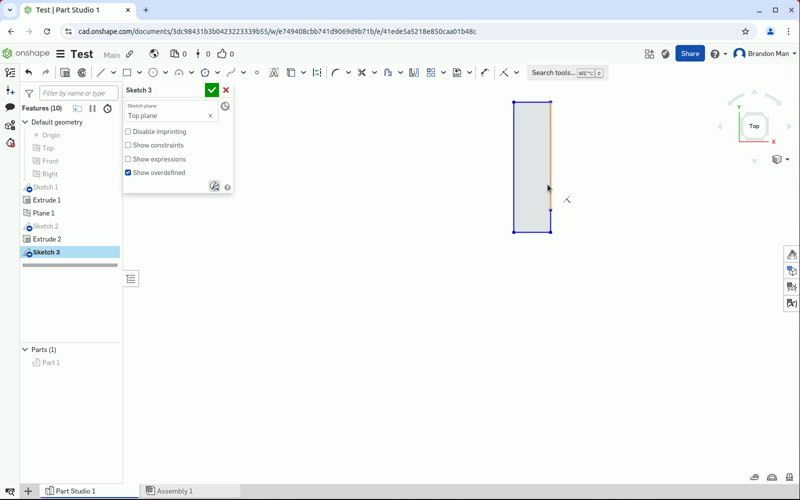
scroll(6)
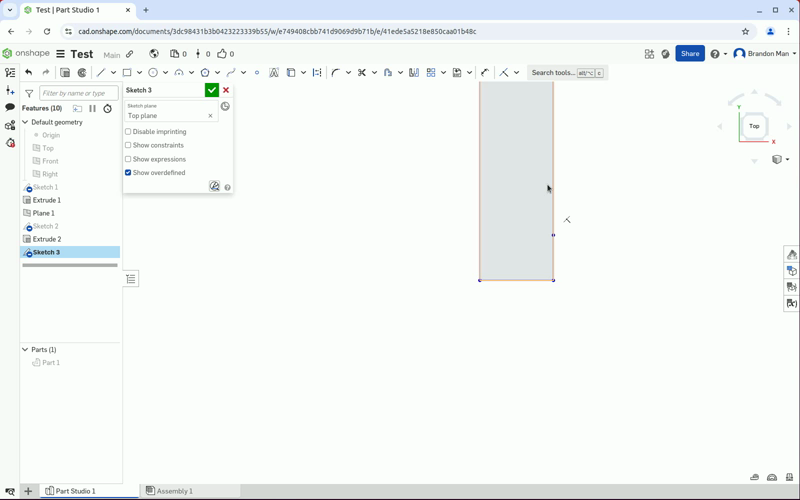
click(547, 184)
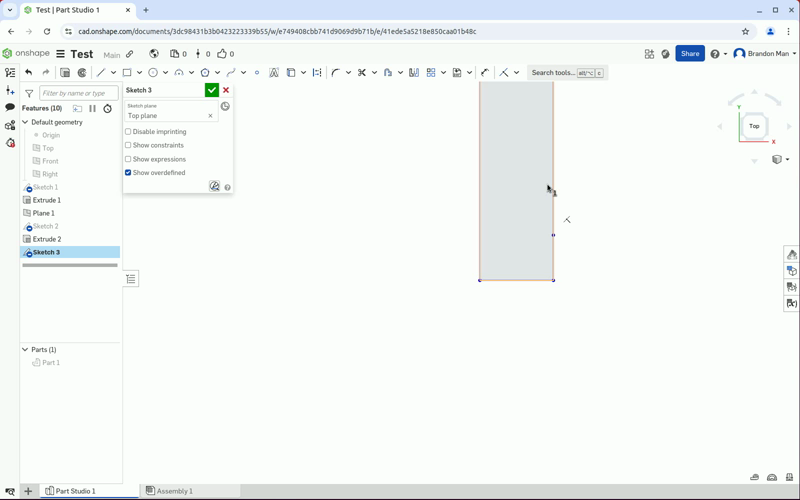
scroll(-6)
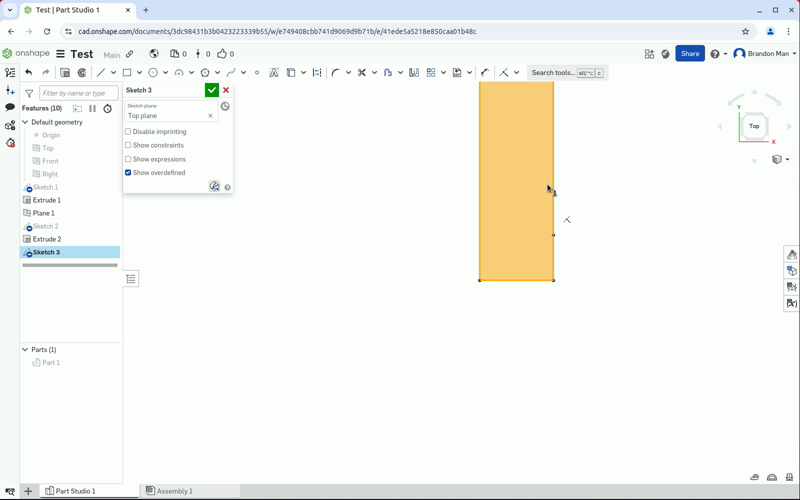
scroll(-6)
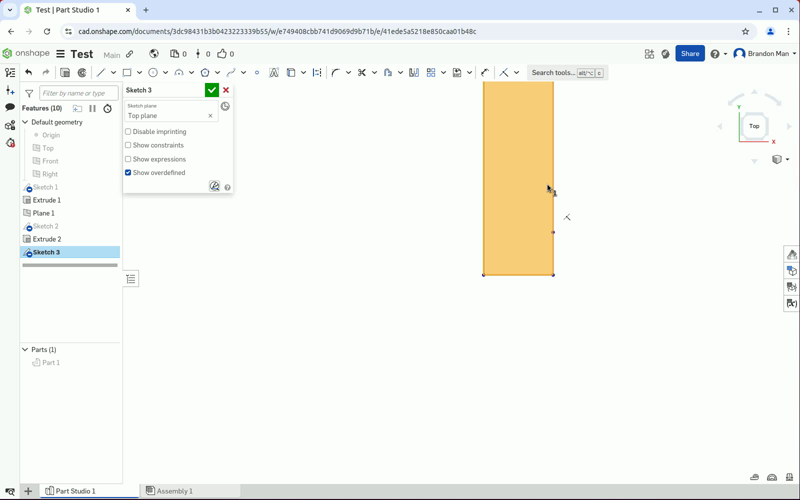
scroll(-6)
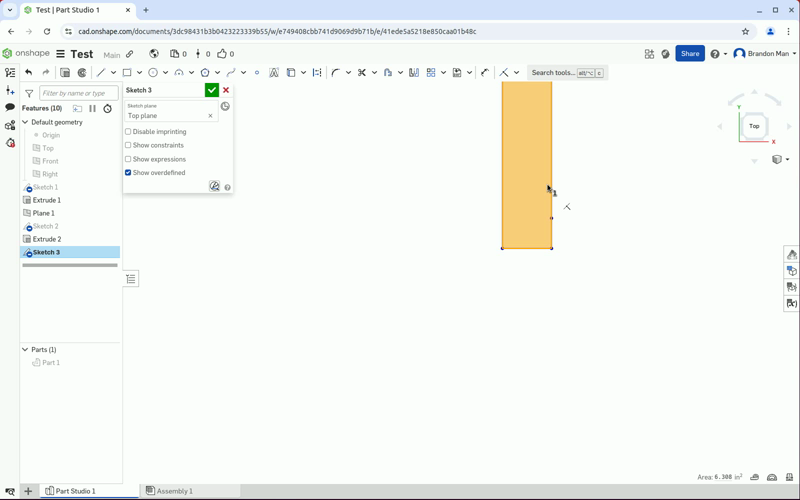
scroll(-6)
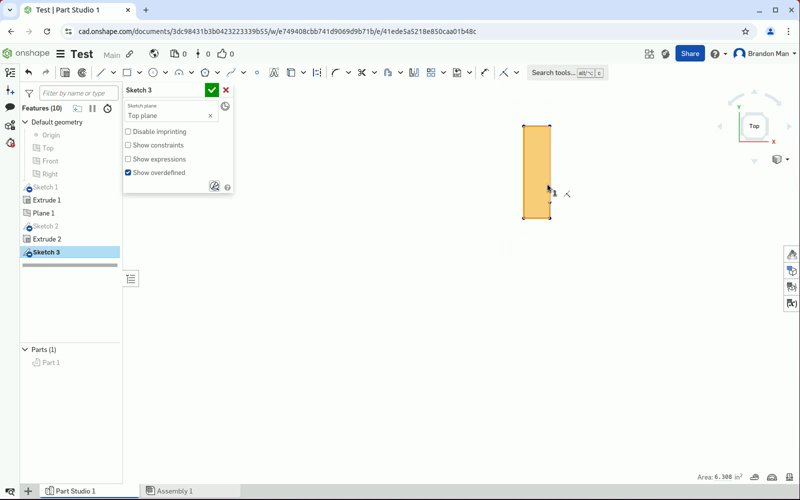
scroll(-6)
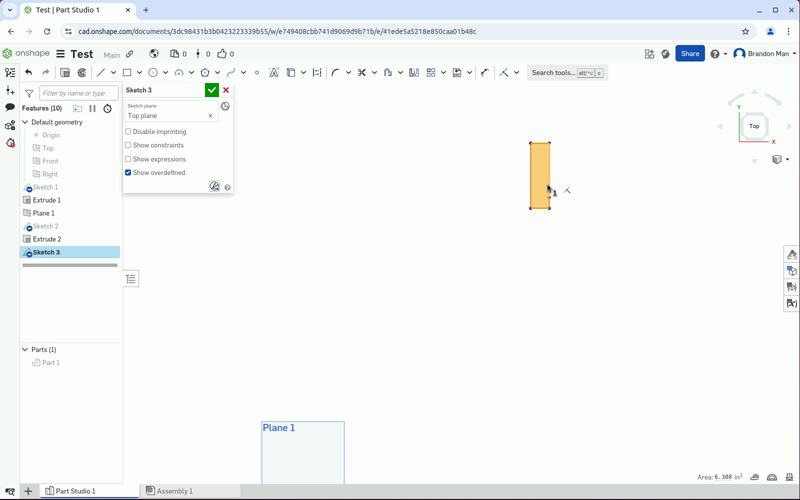
scroll(-6)
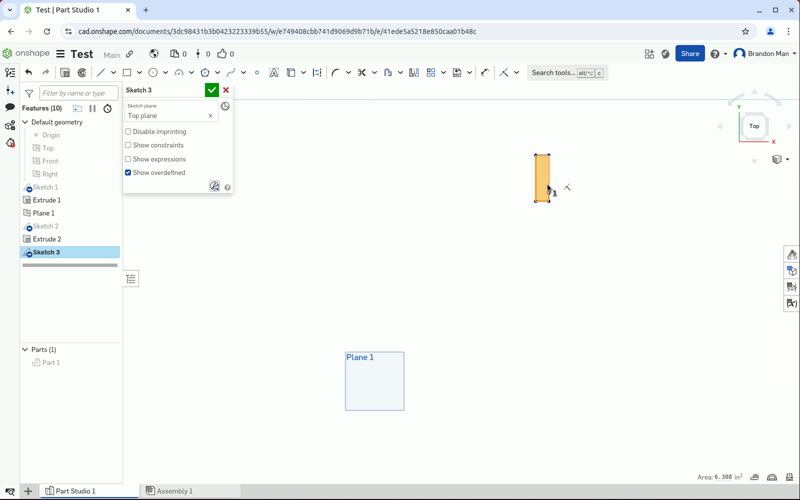
scroll(-6)
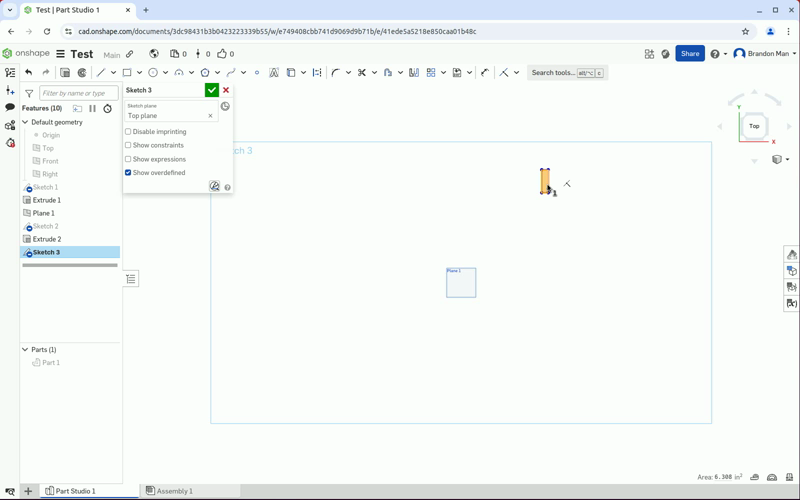
mouse_move(73, 352)
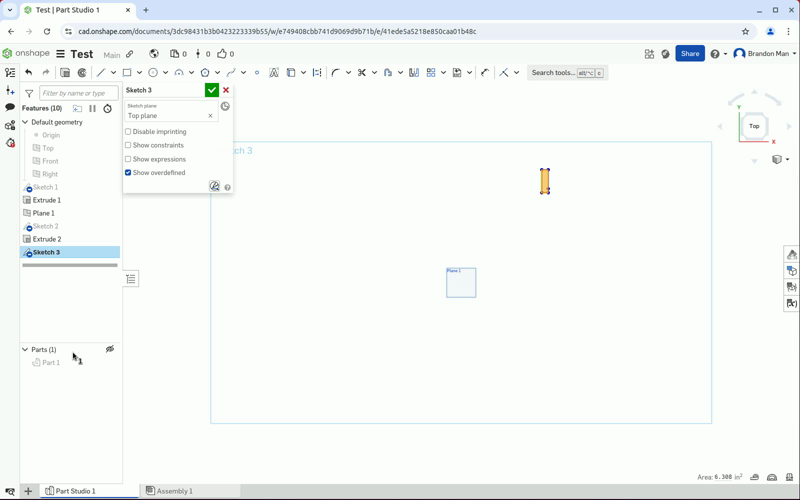
key(shift+y)
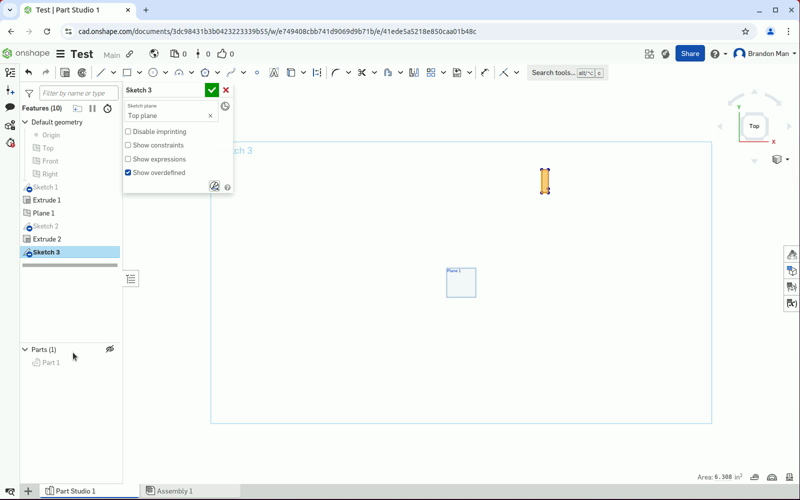
key(shift+e)
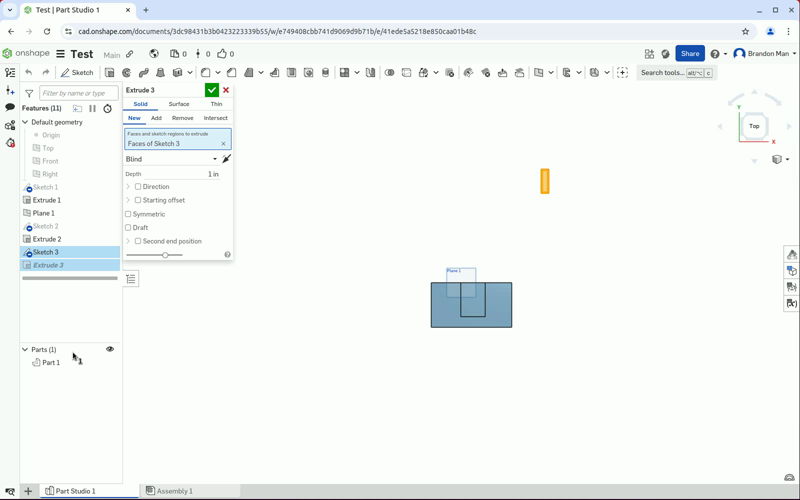
mouse_move(143, 106)
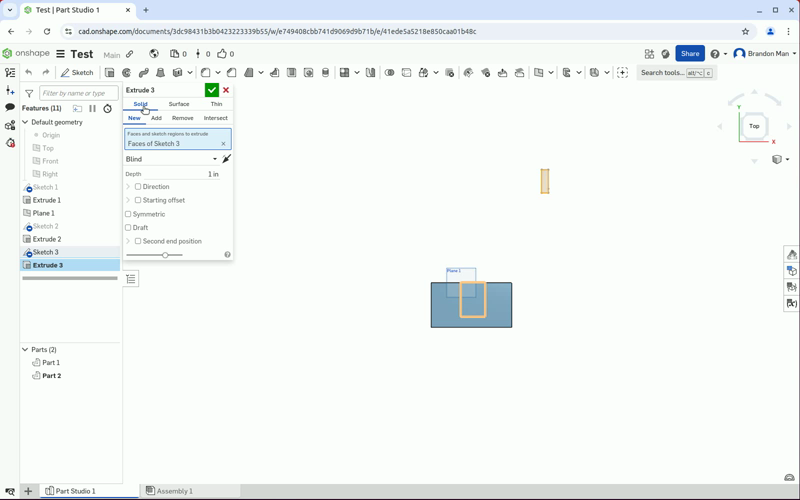
click(143, 106)
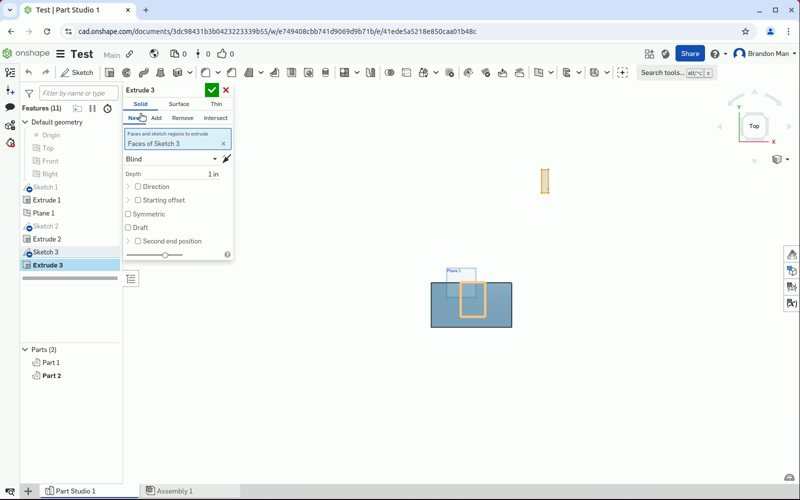
mouse_move(137, 120)
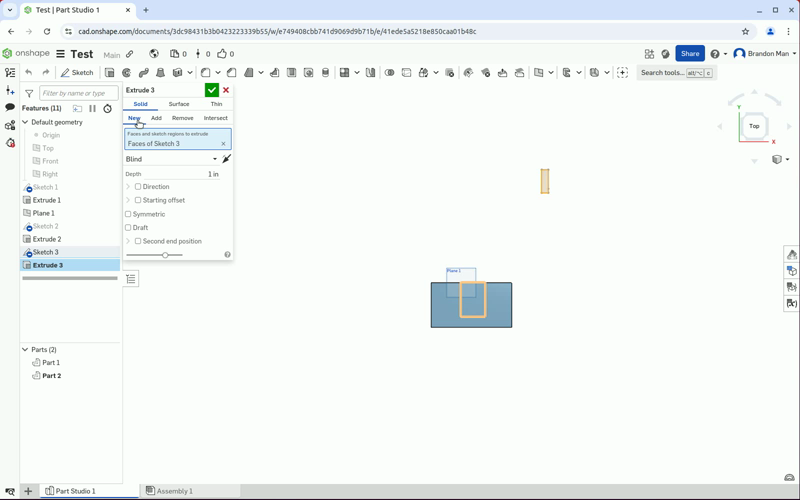
click(137, 120)
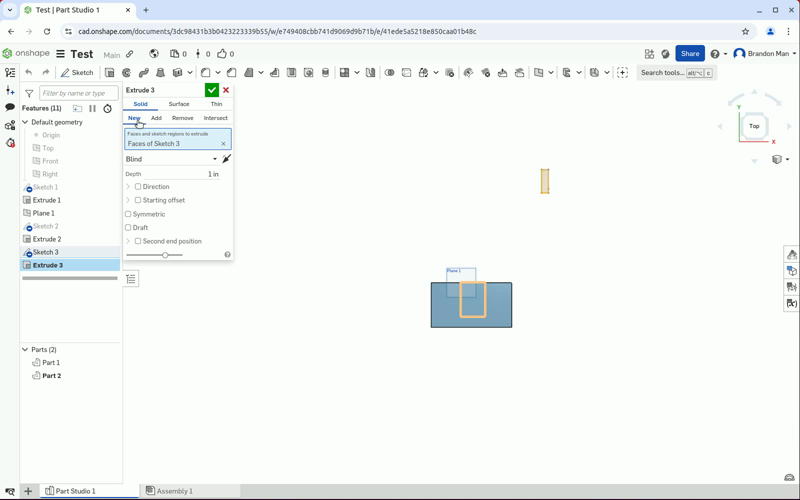
key(tab, 4)
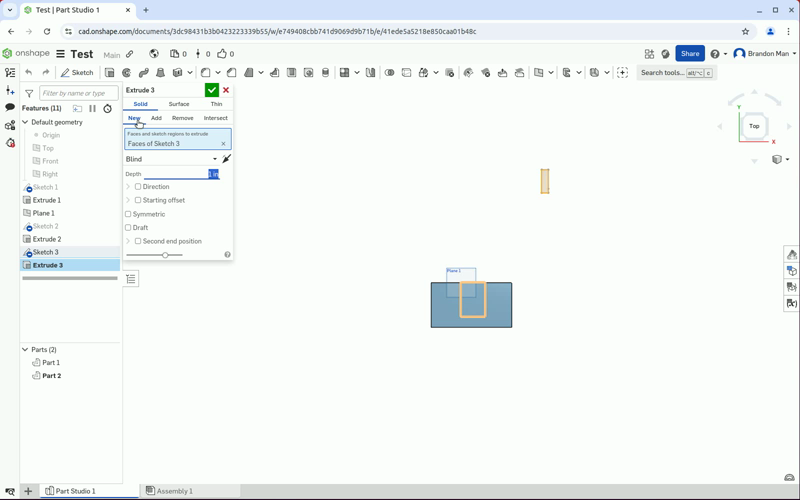
text(8.906)
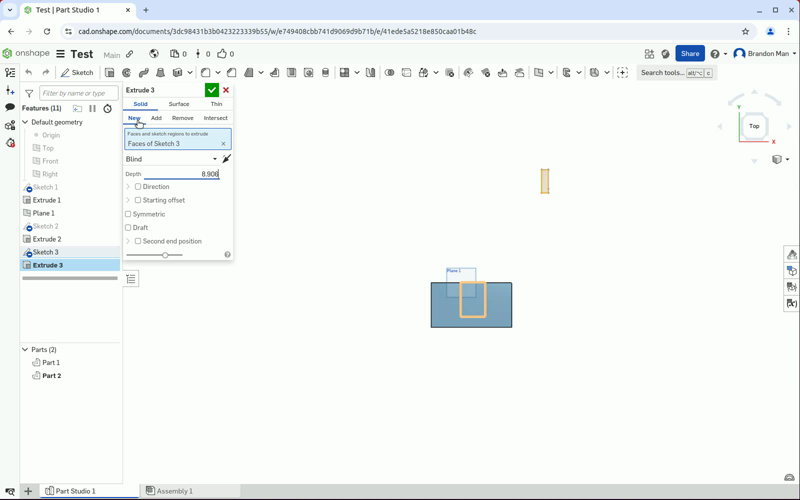
key(enter)
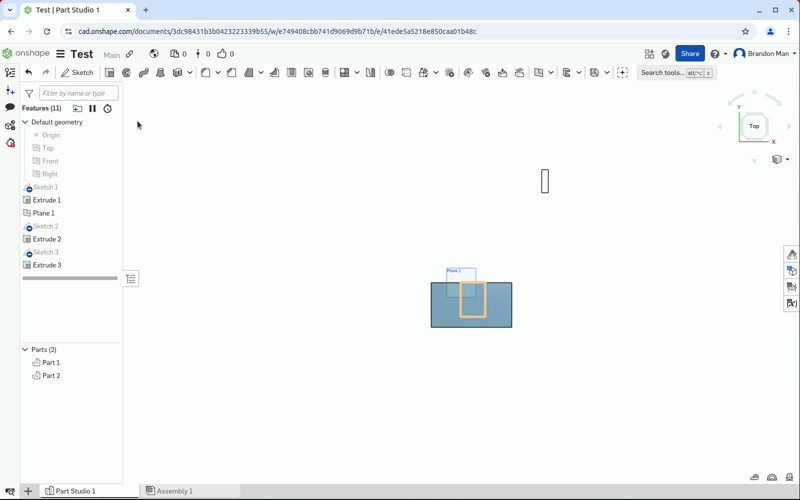
key(shift+h)
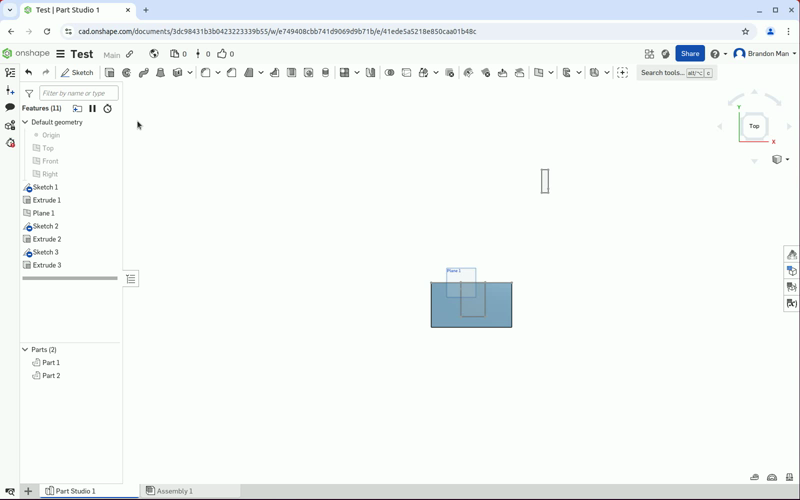
key(shift+h)
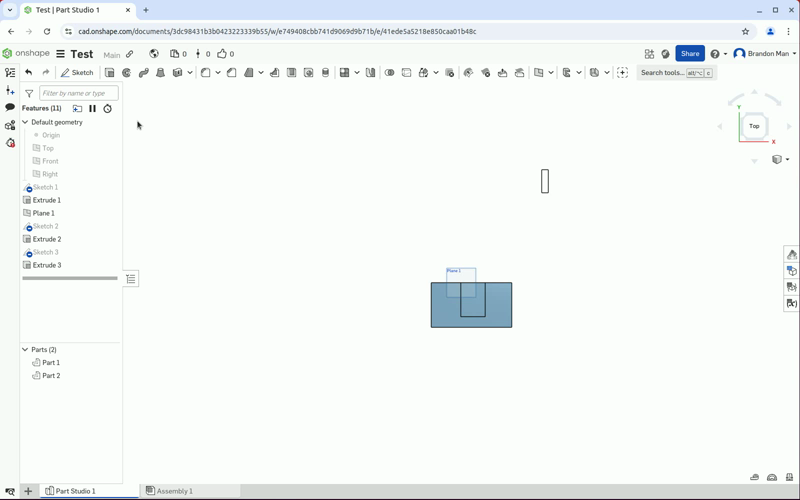
mouse_move(73, 189)
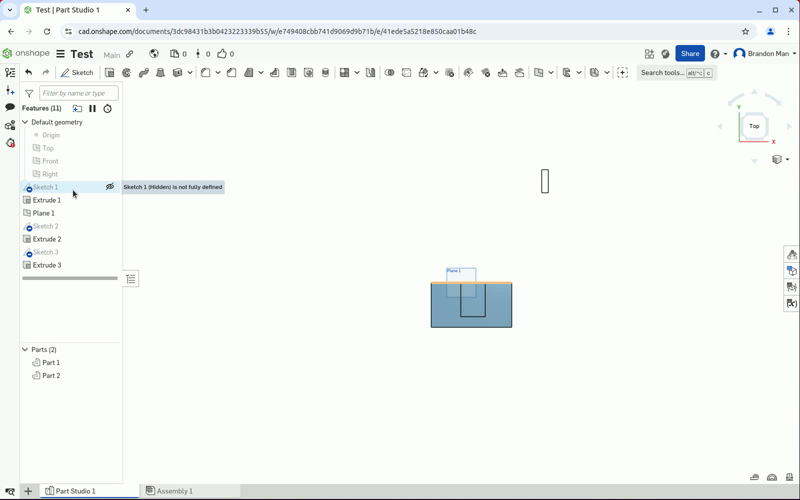
click(73, 189)
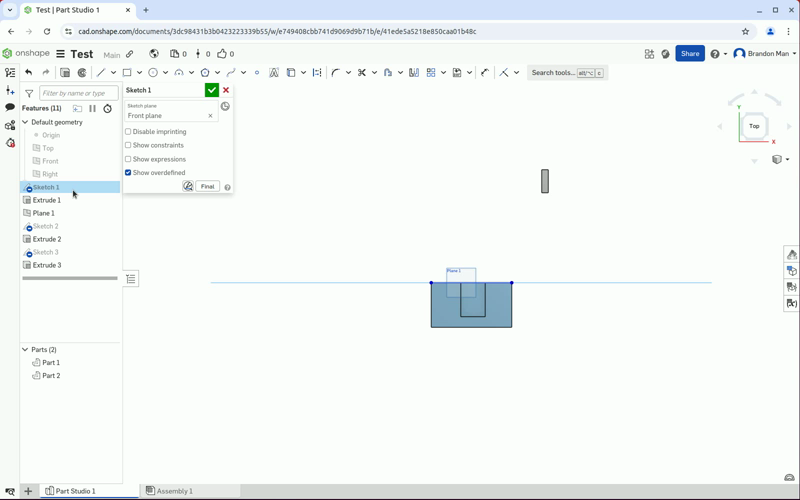
mouse_move(229, 92)
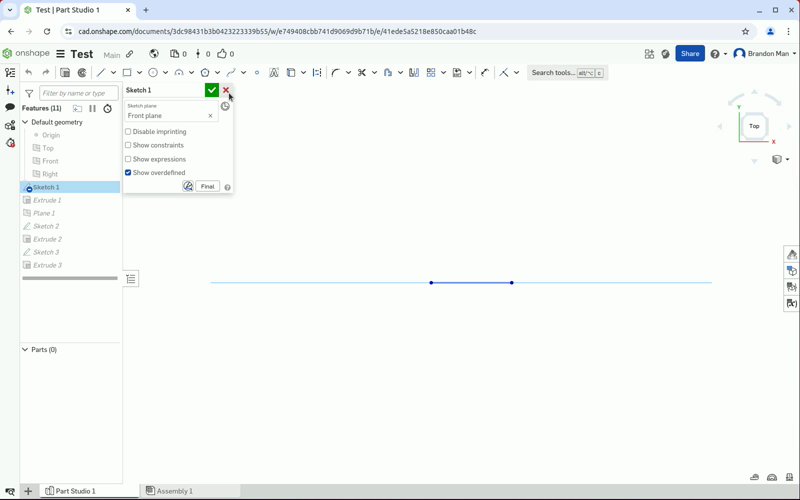
click(229, 92)
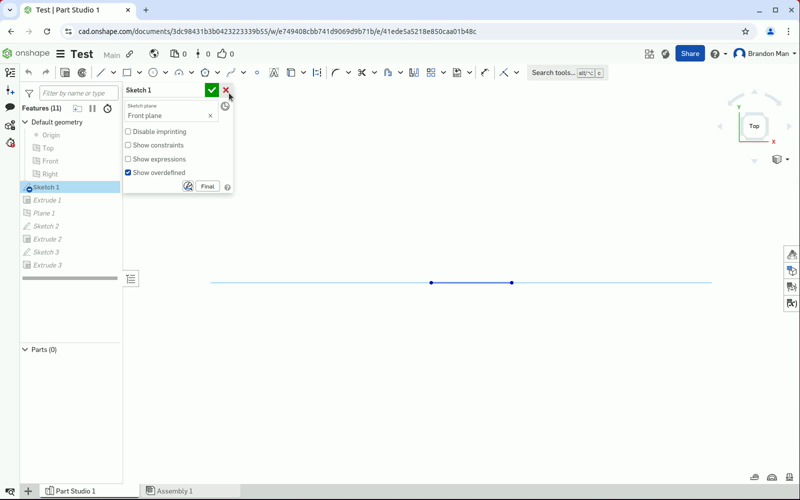
key(shift+s)
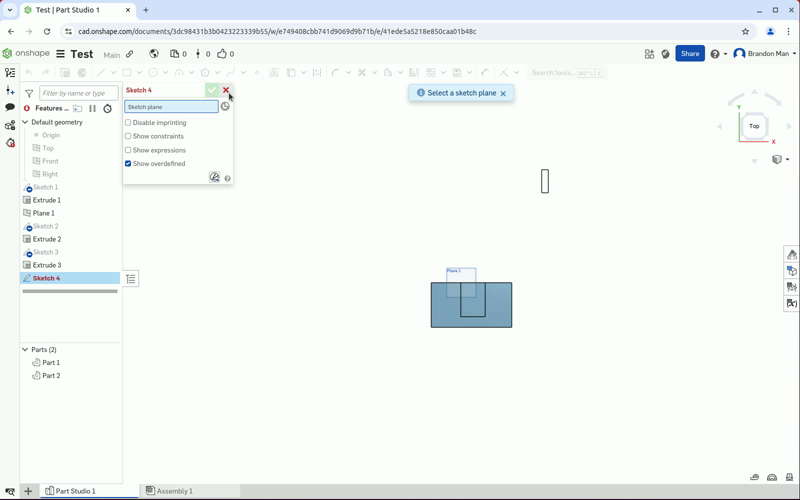
mouse_move(73, 150)
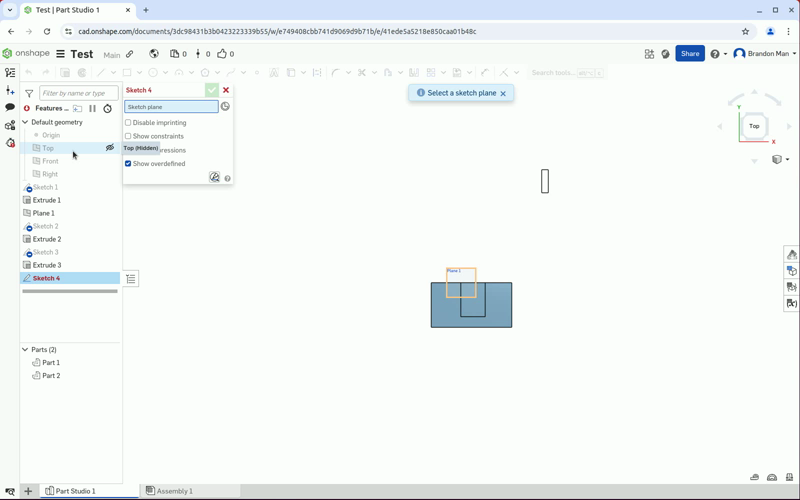
click(73, 150)
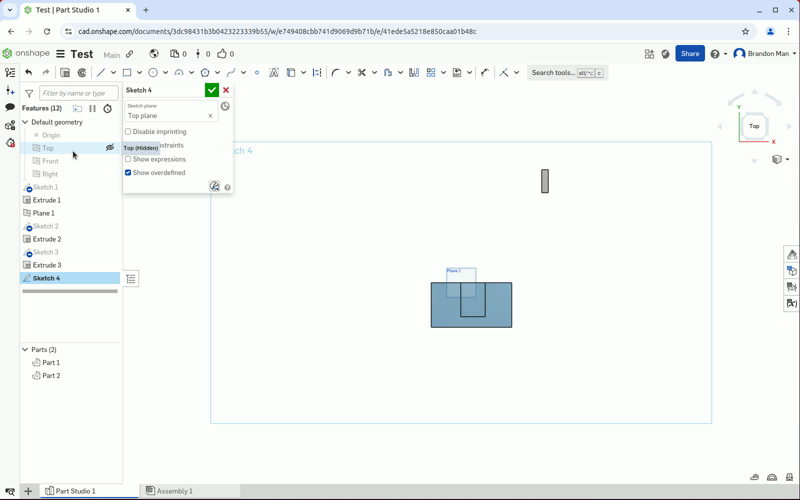
mouse_move(73, 352)
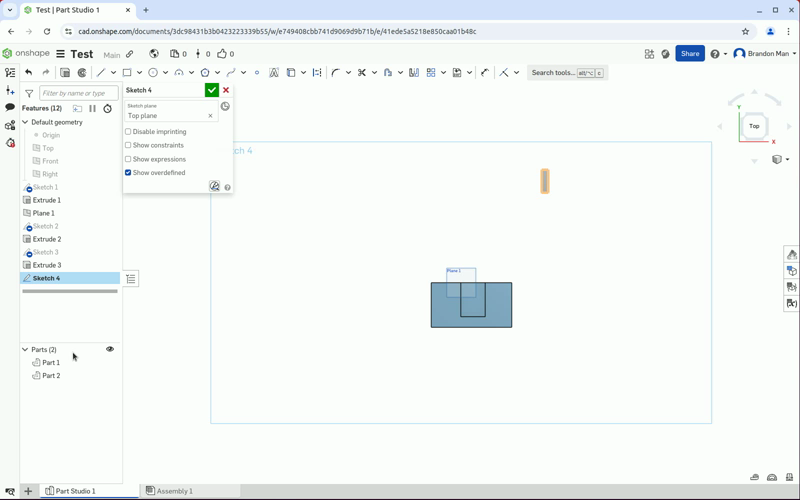
key(y)
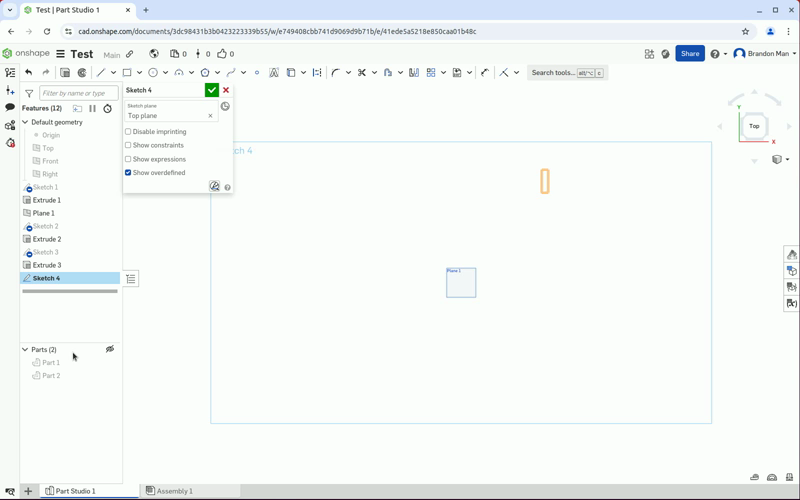
key(l)
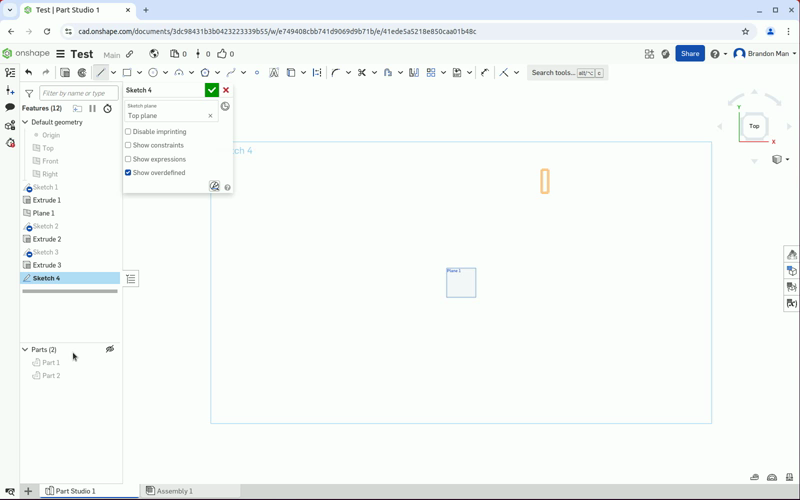
key_down(shift)
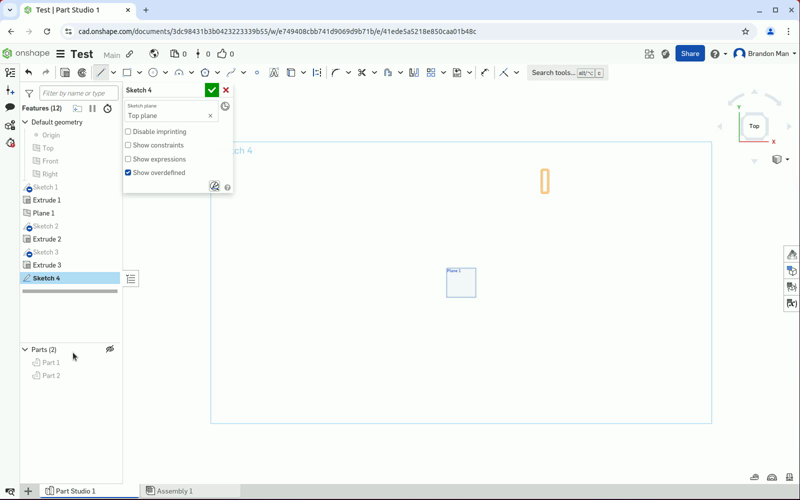
mouse_move(547, 192)
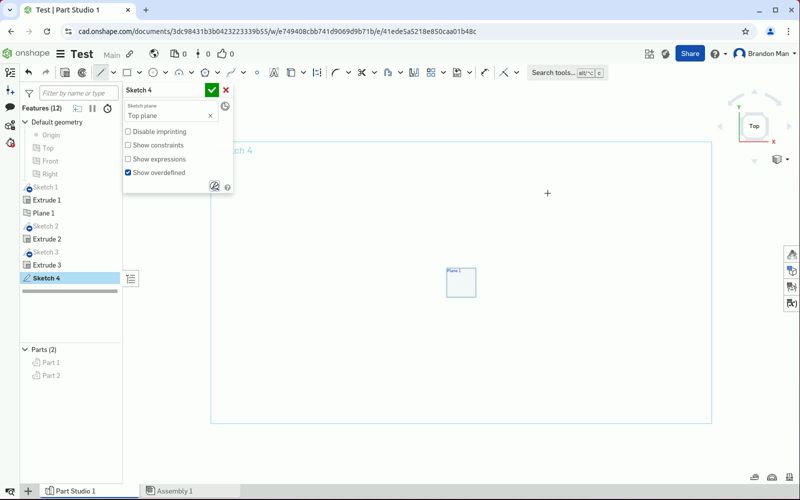
click(547, 192)
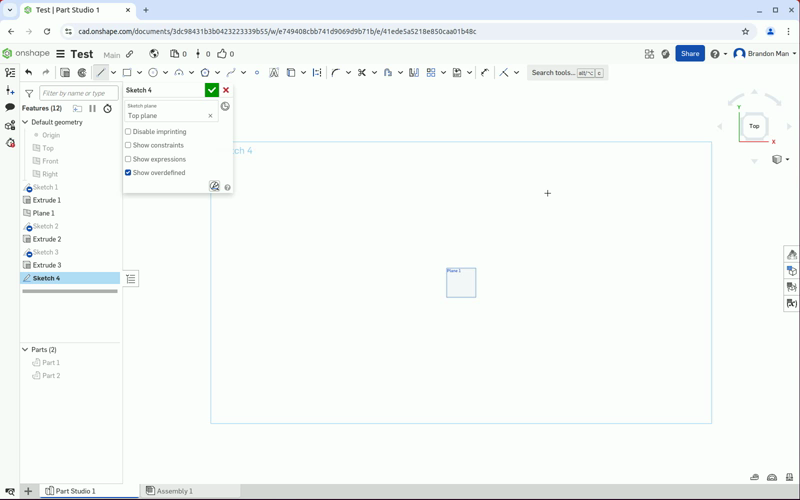
key_up(shift)
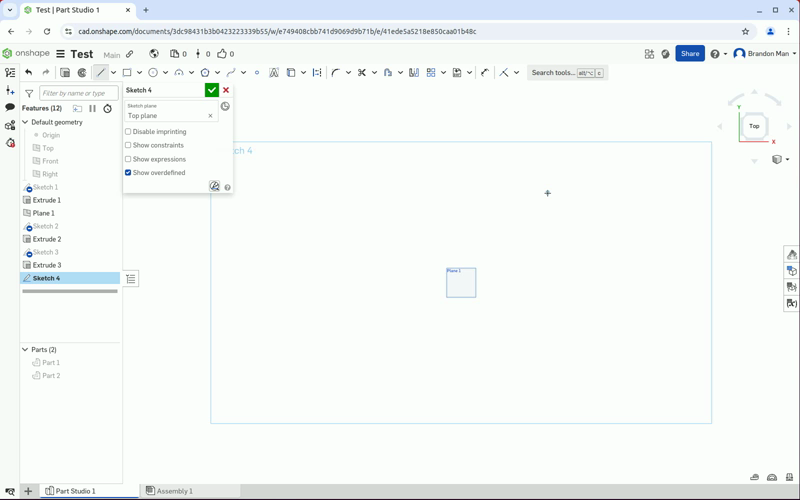
key_down(shift)
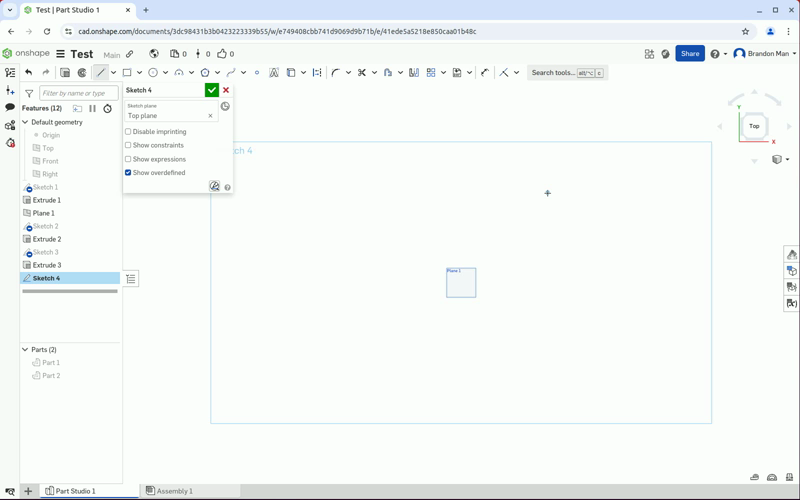
mouse_move(577, 192)
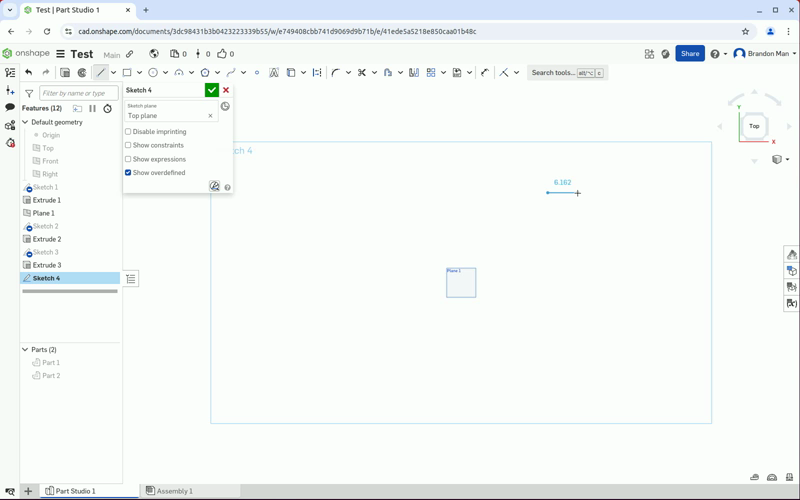
mouse_move(555, 192)
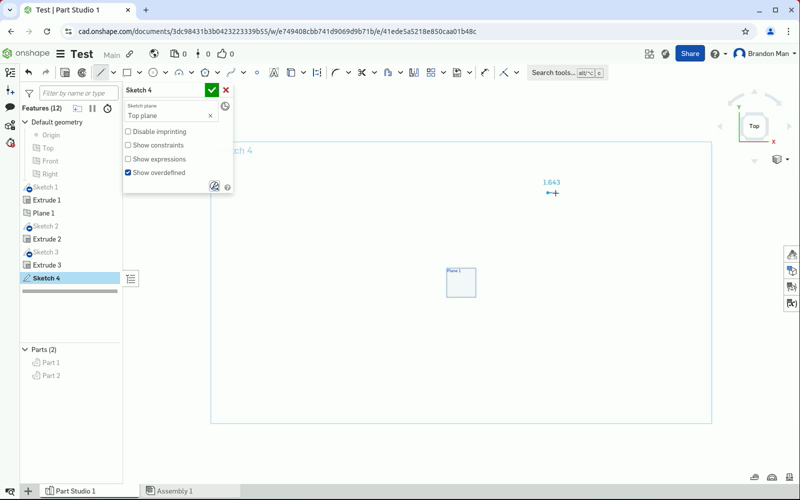
click(555, 192)
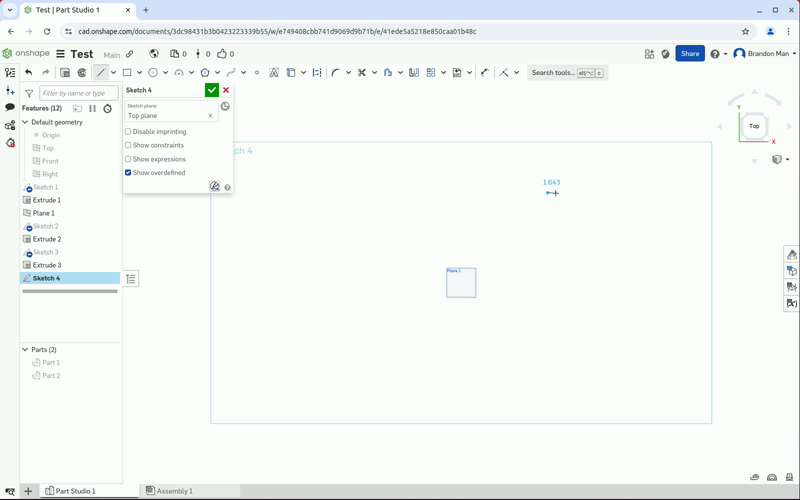
key_up(shift)
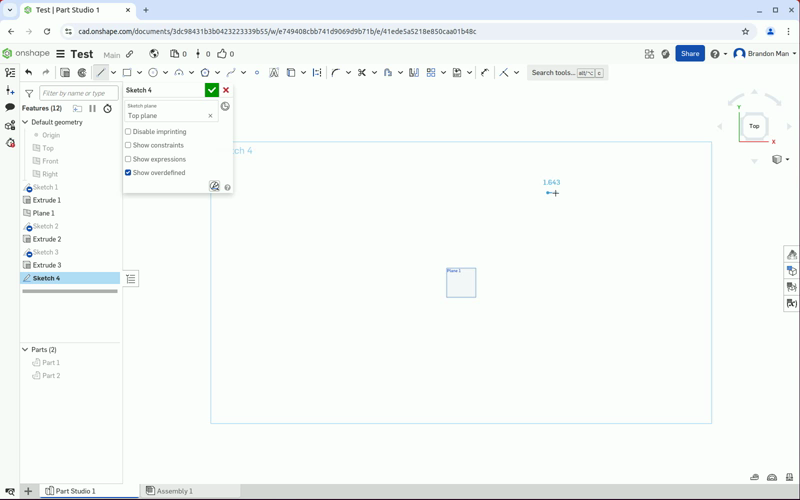
key_down(shift)
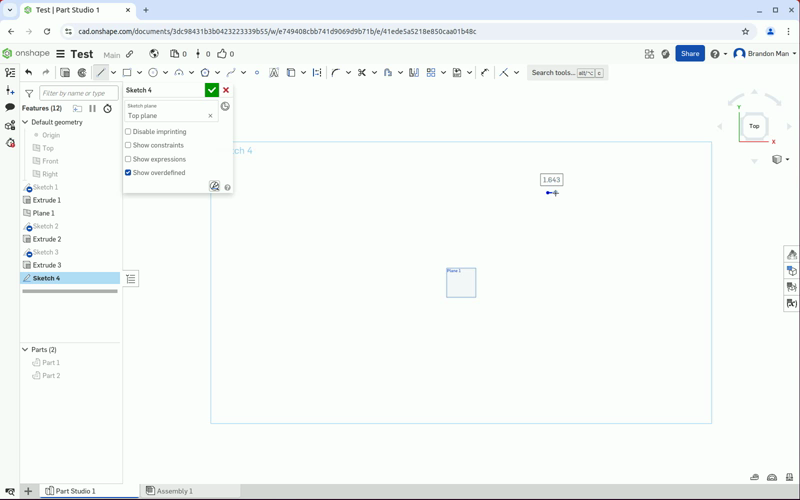
mouse_move(585, 192)
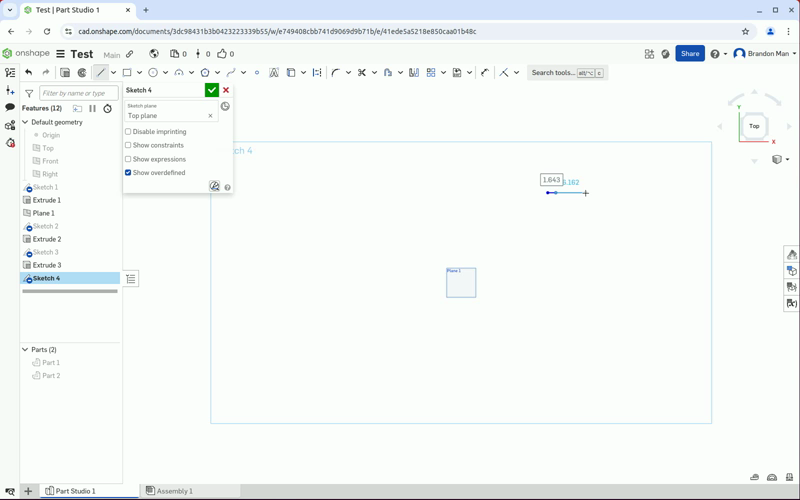
mouse_move(555, 188)
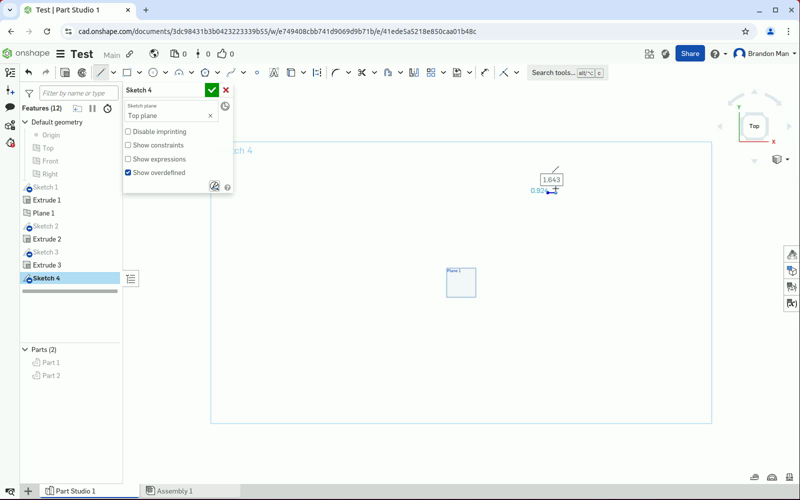
scroll(6)
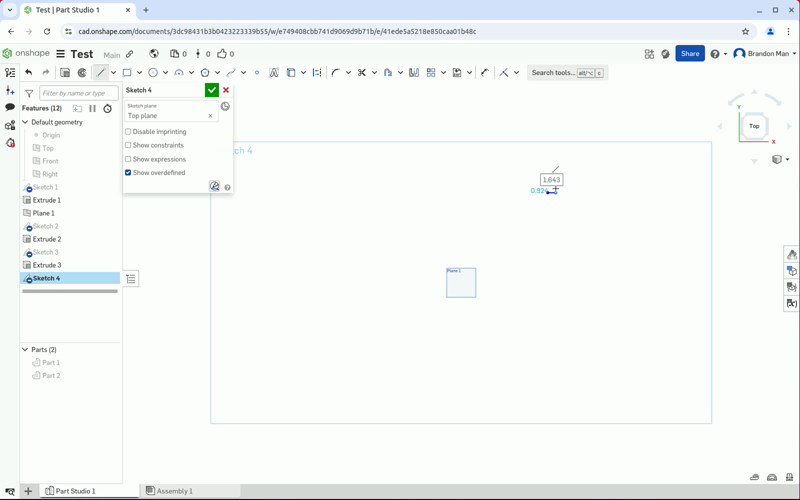
scroll(6)
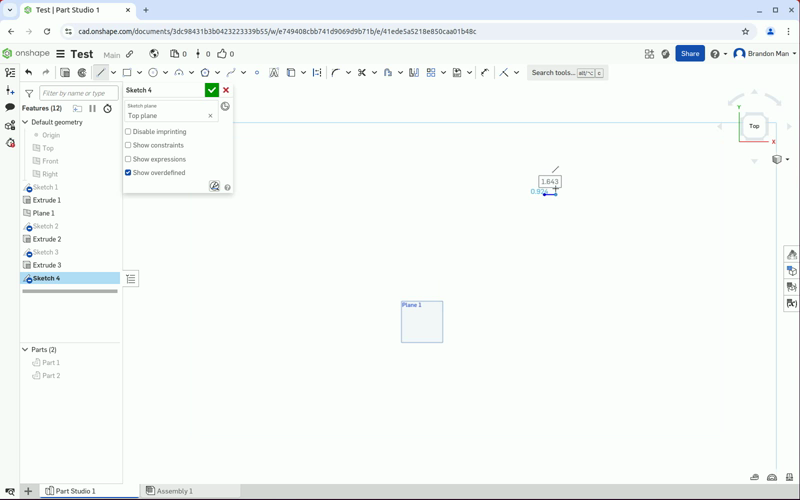
scroll(6)
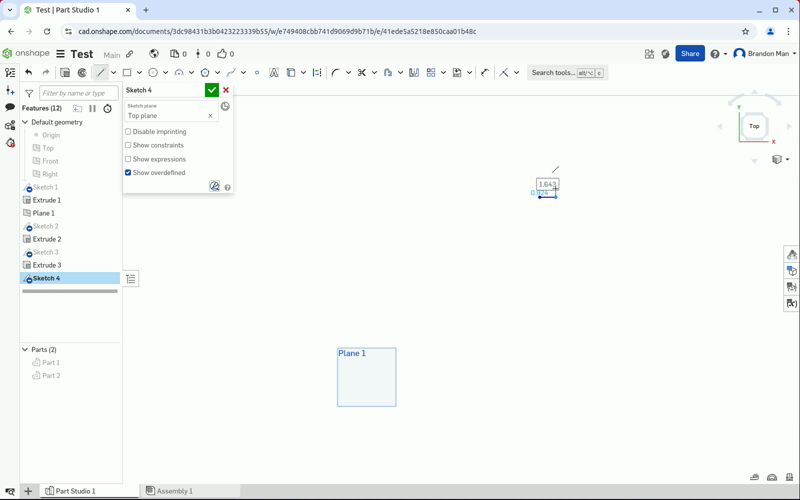
scroll(6)
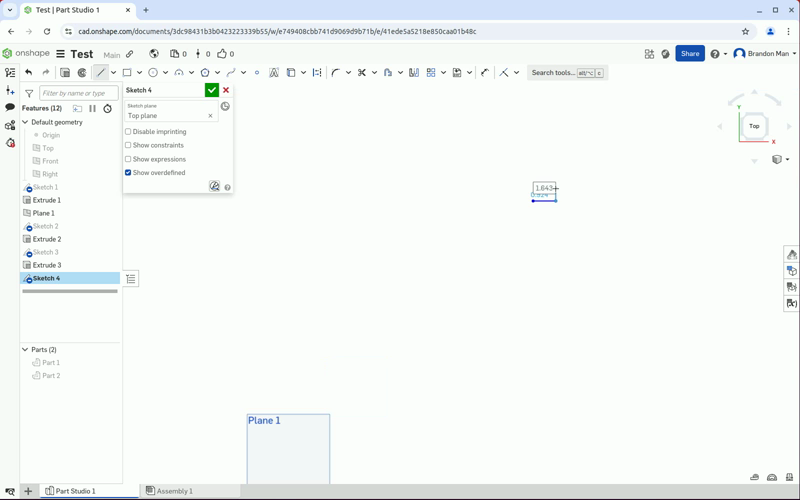
scroll(6)
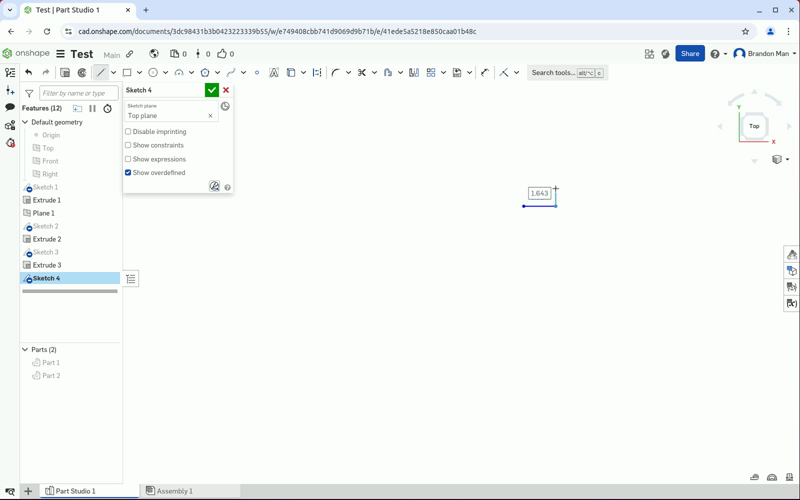
scroll(6)
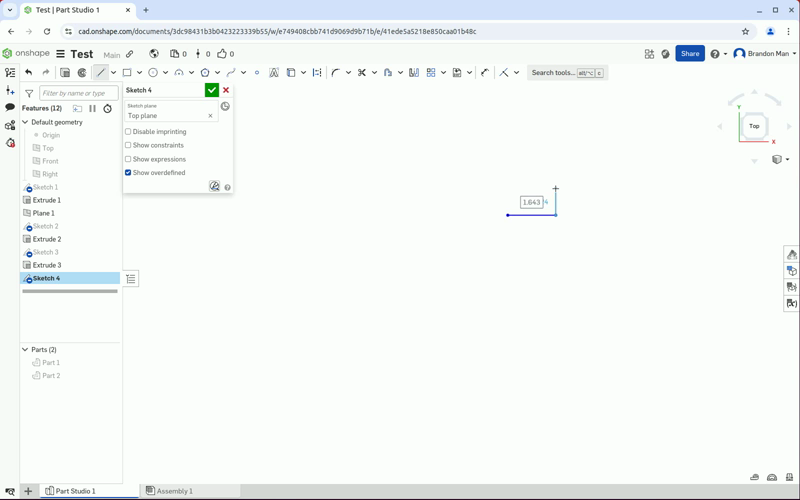
scroll(6)
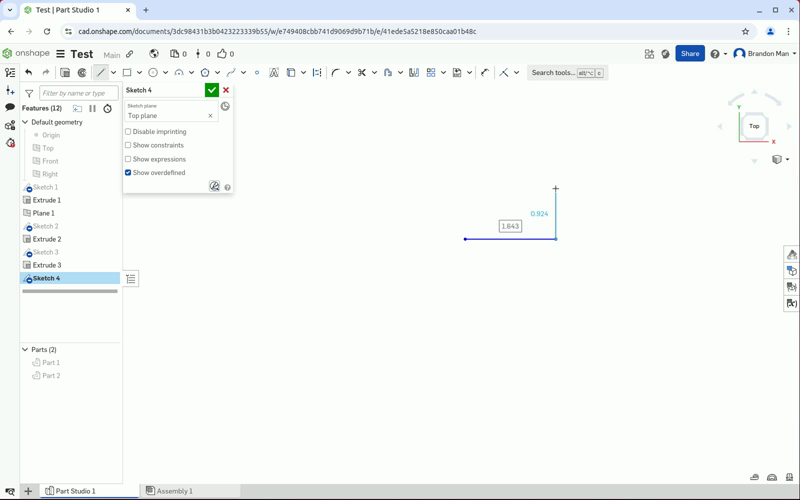
click(555, 188)
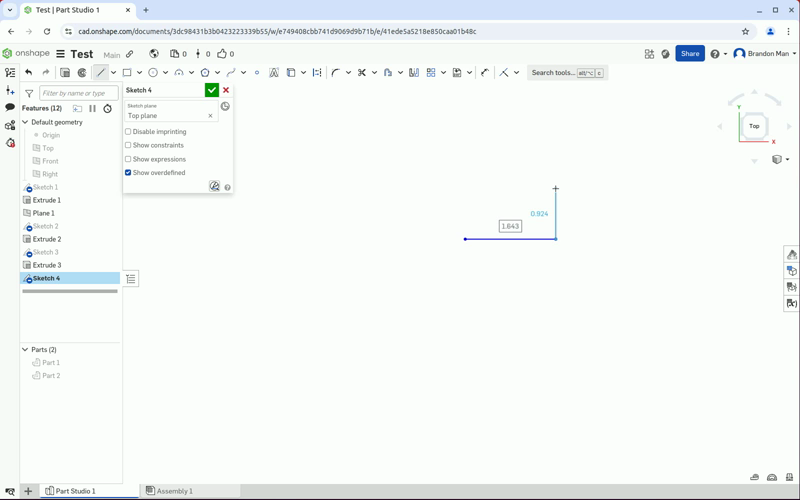
scroll(-6)
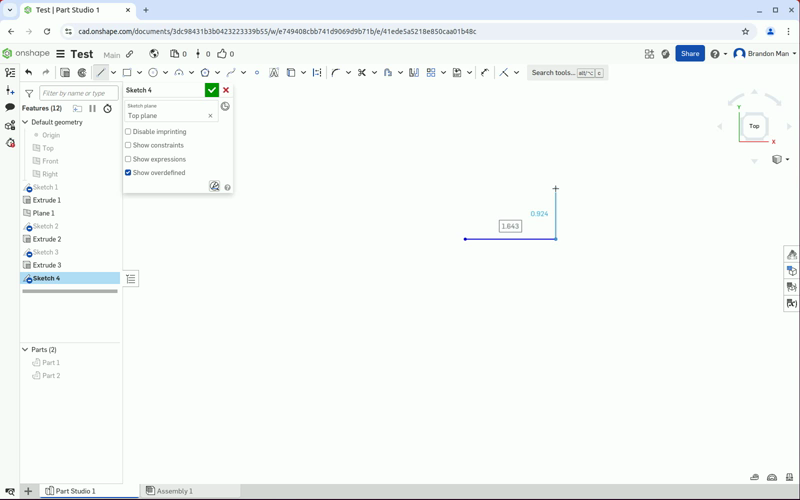
scroll(-6)
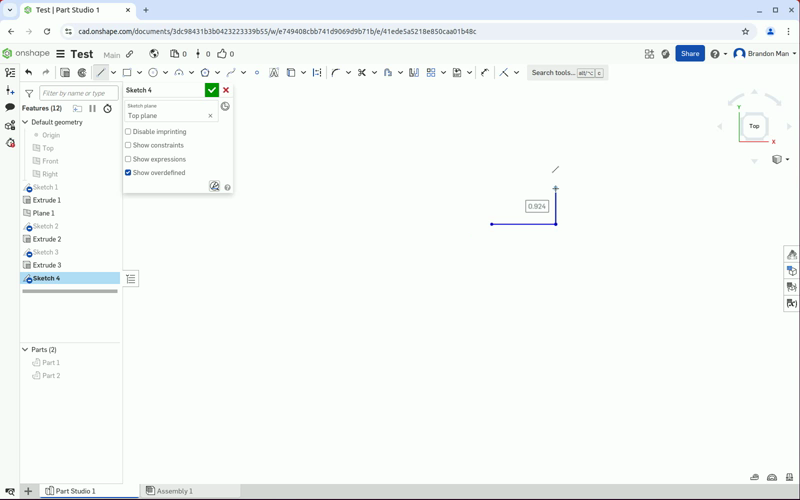
scroll(-6)
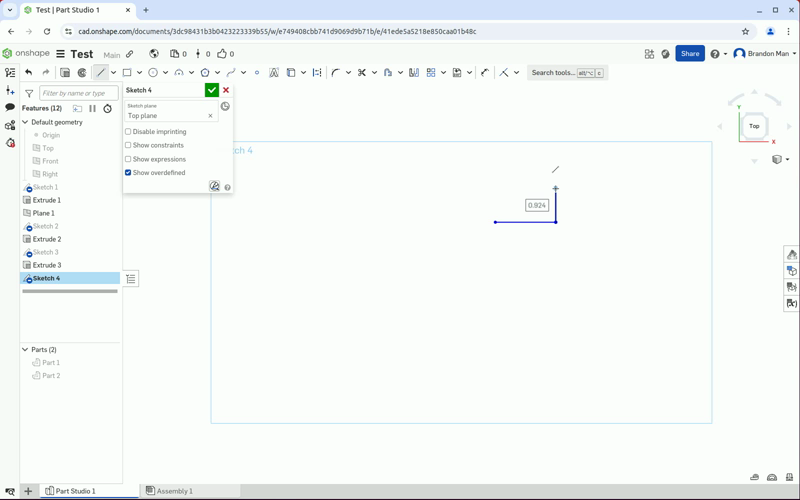
scroll(-6)
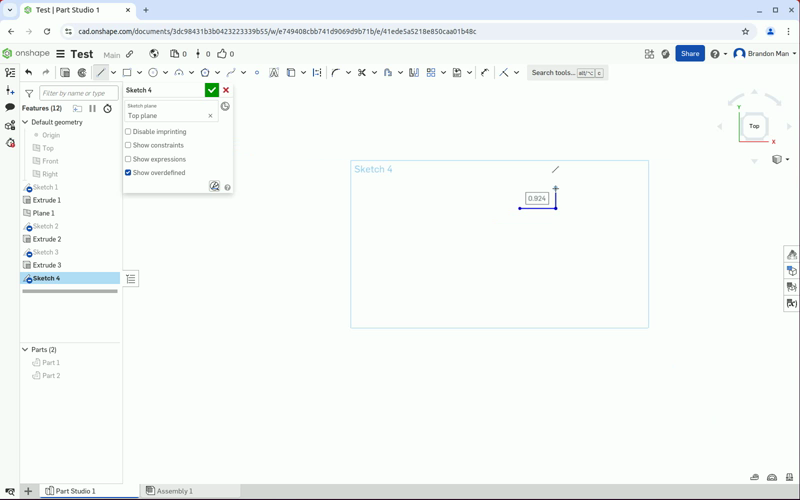
scroll(-6)
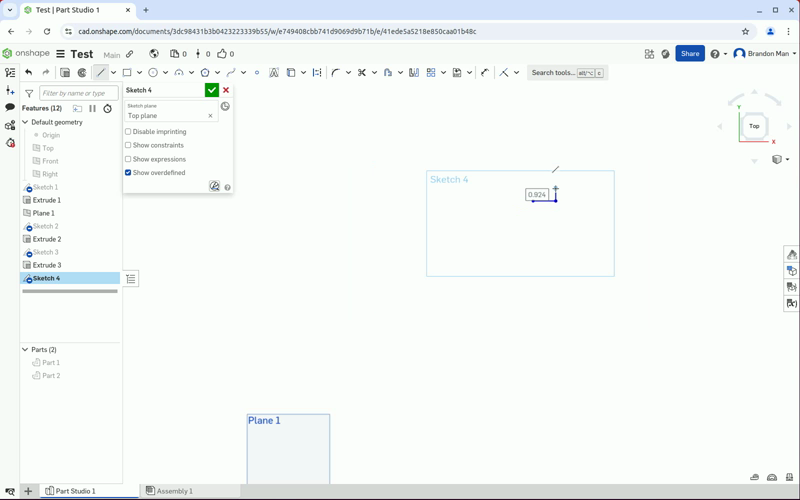
scroll(-6)
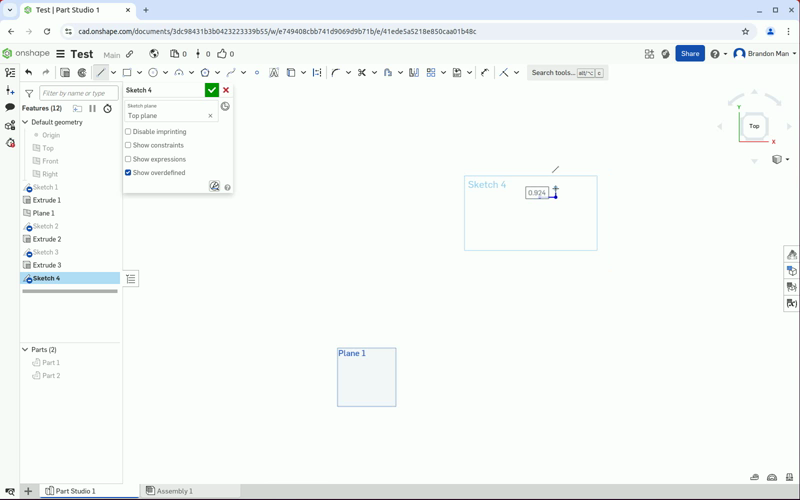
scroll(-6)
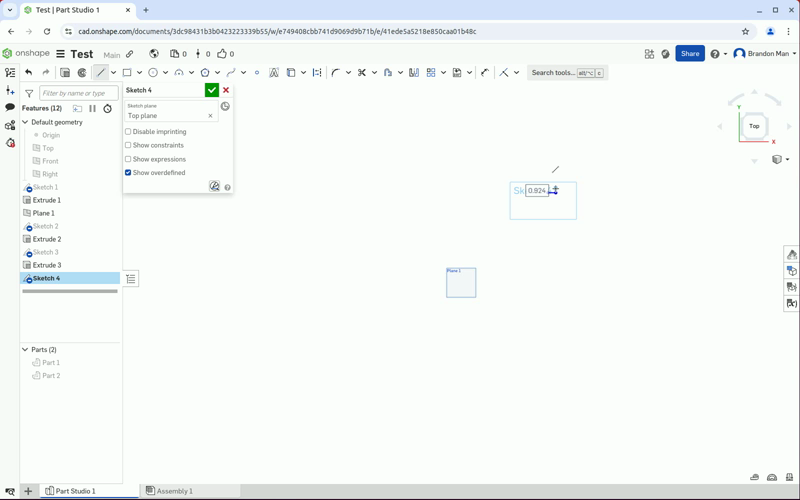
key_up(shift)
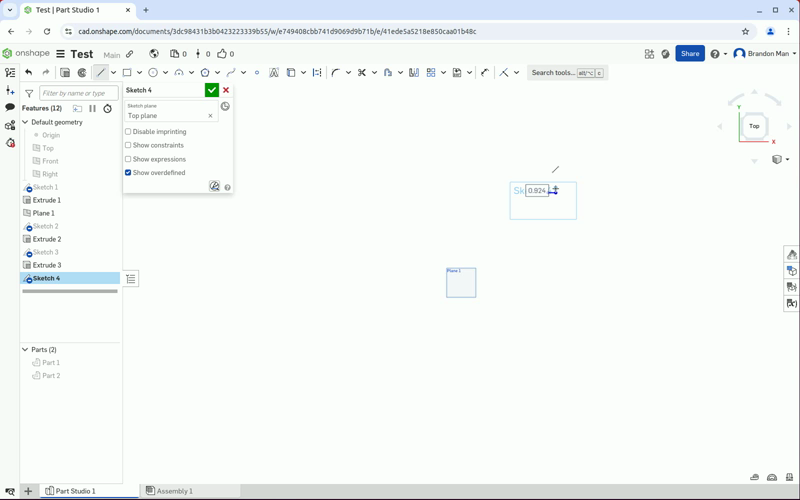
key_down(shift)
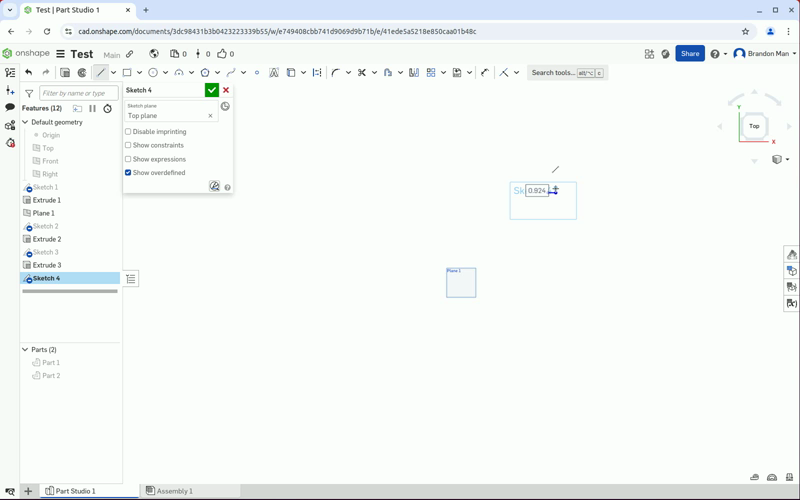
mouse_move(585, 188)
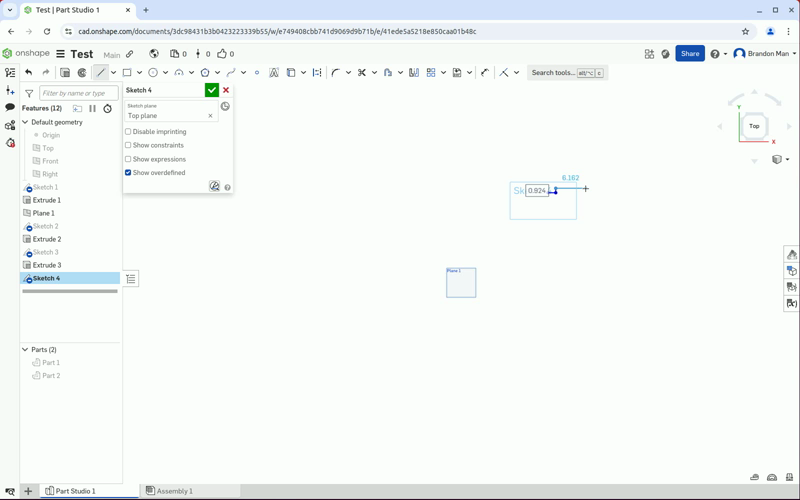
mouse_move(547, 188)
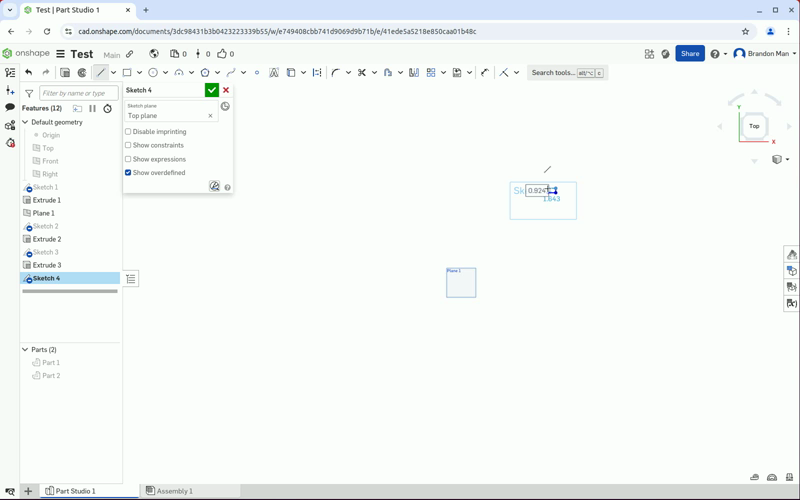
scroll(6)
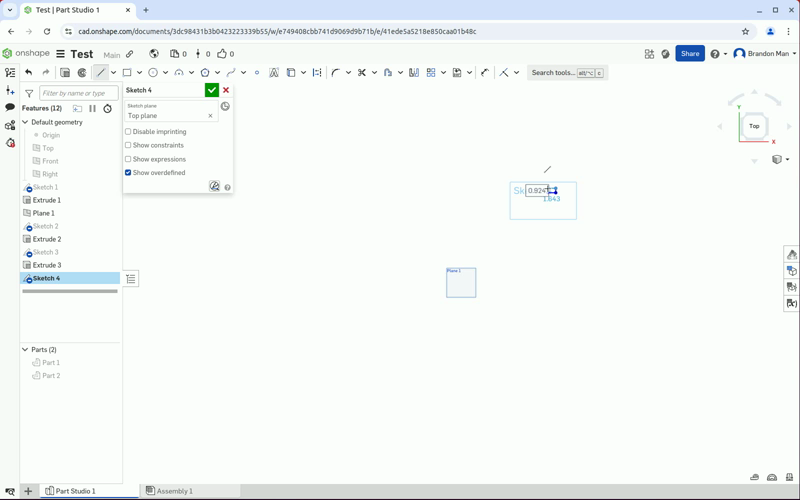
scroll(6)
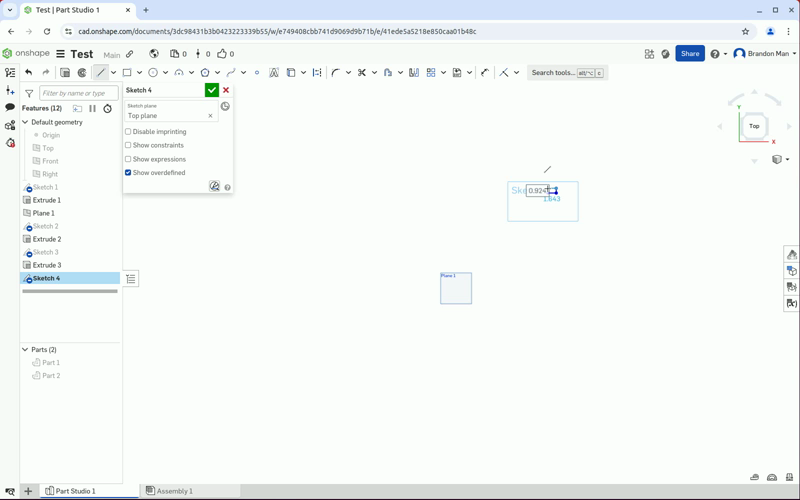
scroll(6)
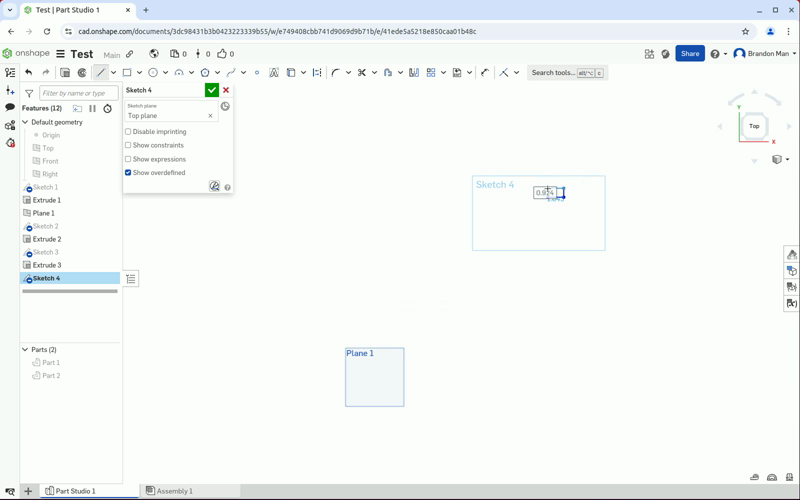
scroll(6)
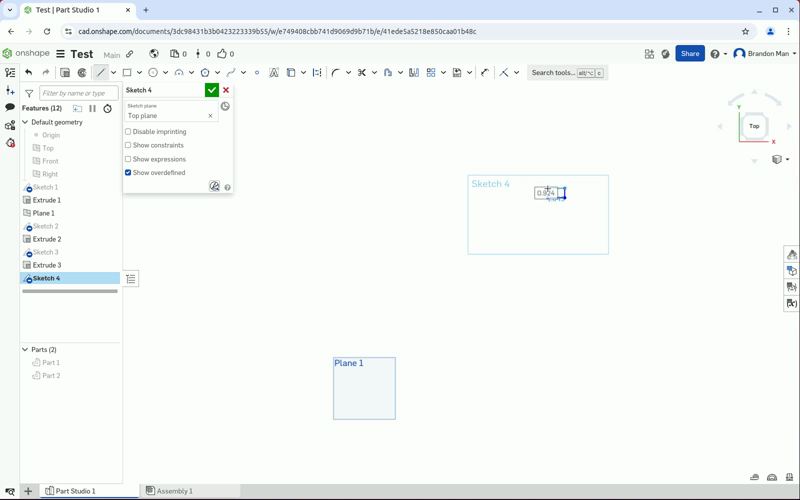
scroll(6)
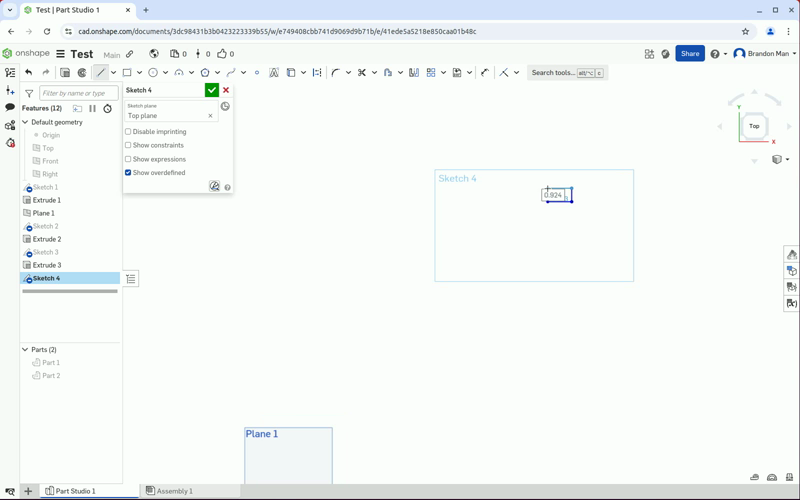
scroll(6)
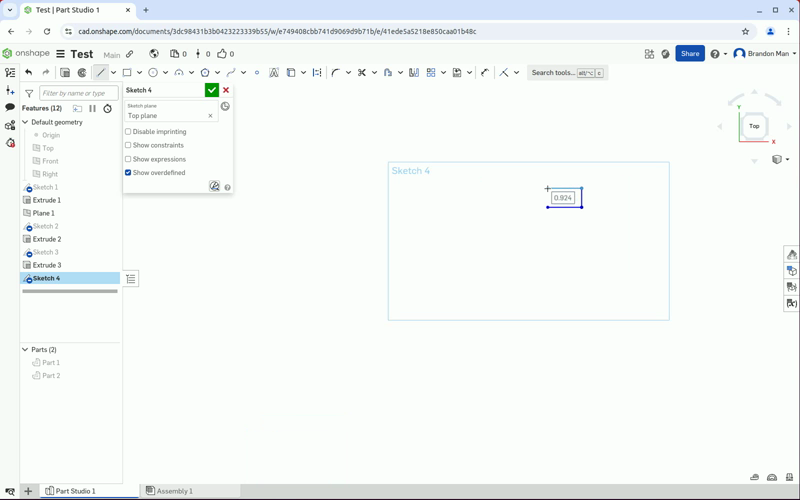
scroll(6)
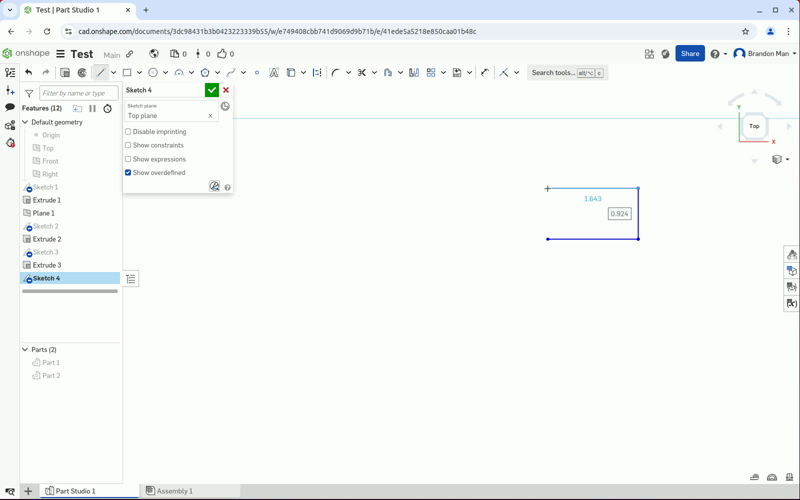
click(547, 188)
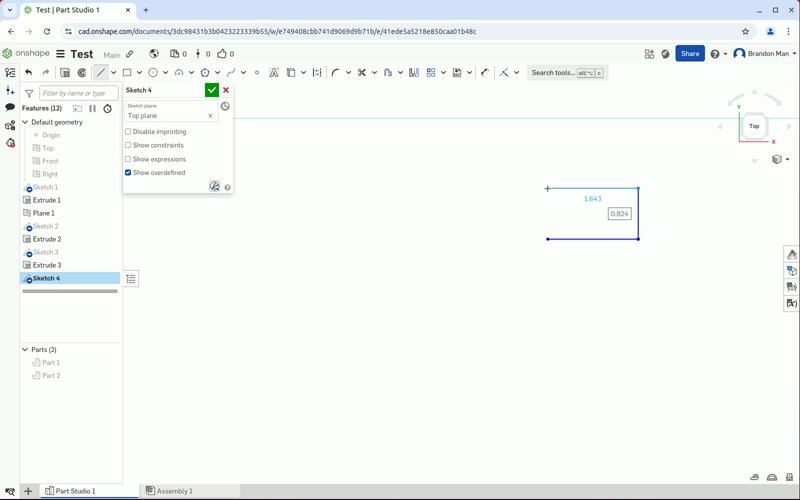
scroll(-6)
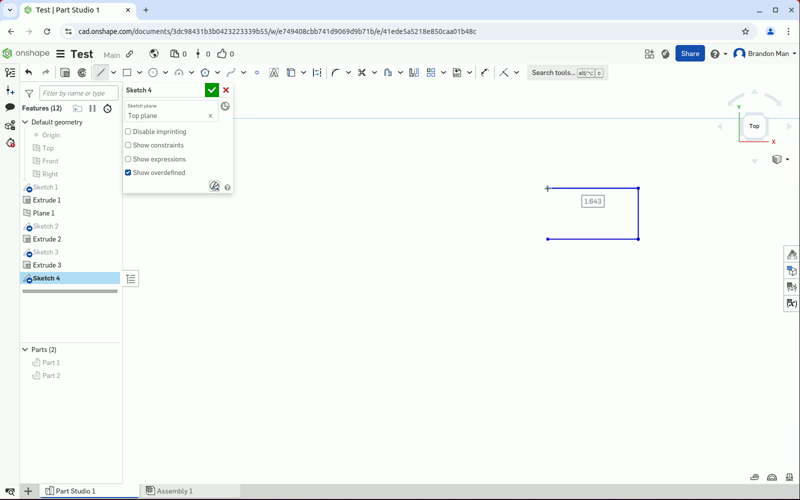
scroll(-6)
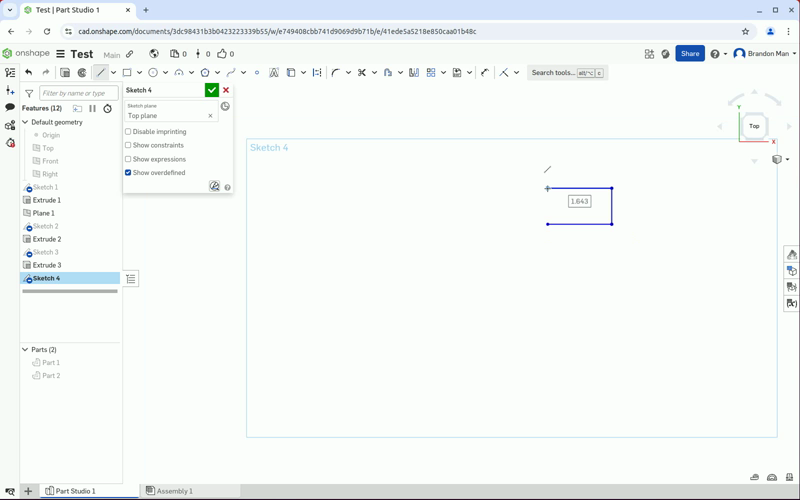
scroll(-6)
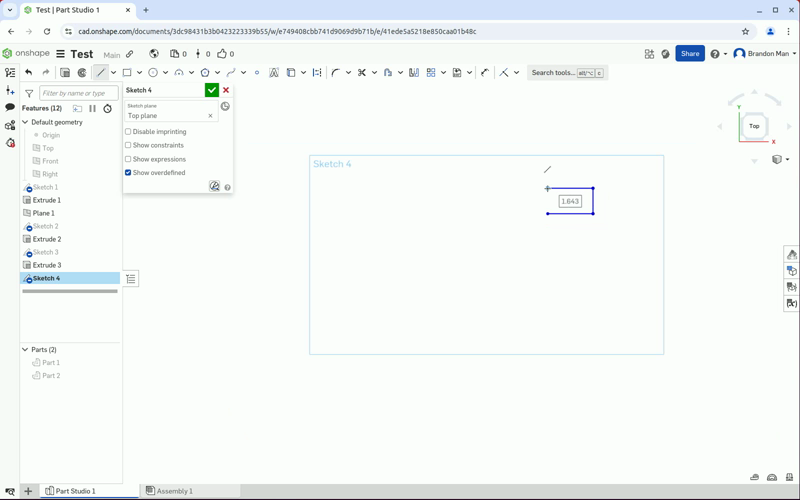
scroll(-6)
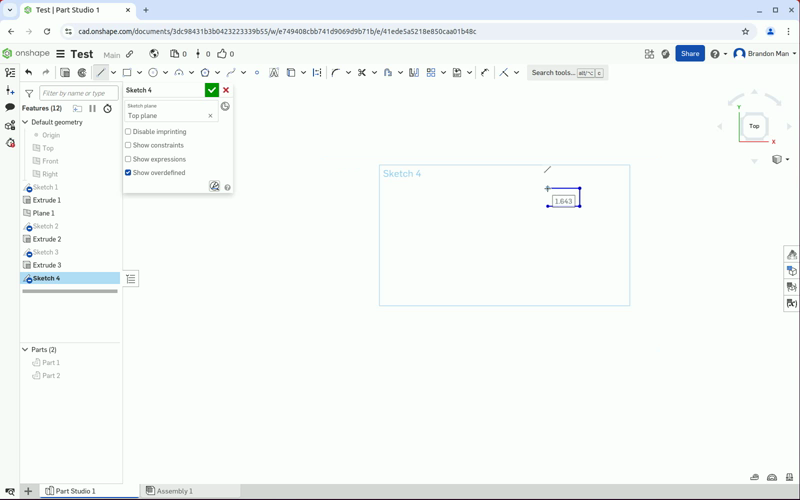
scroll(-6)
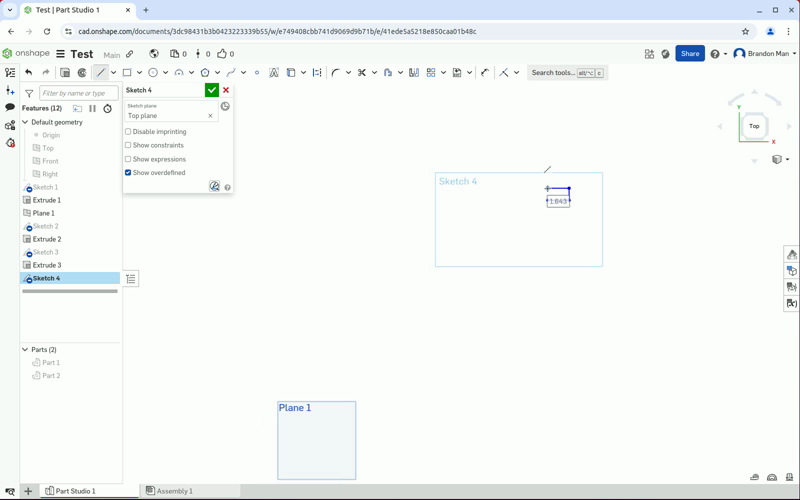
scroll(-6)
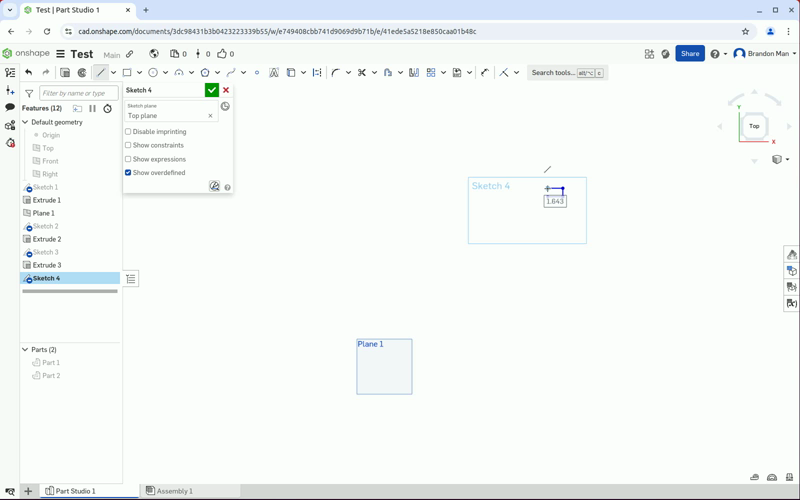
scroll(-6)
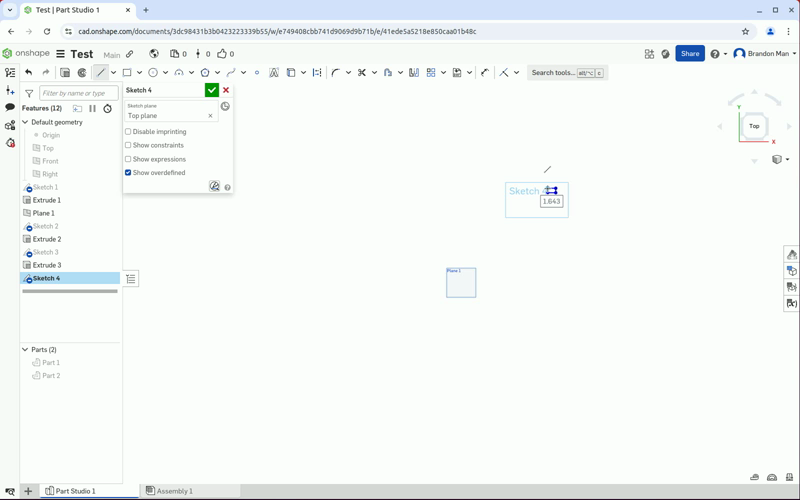
key_up(shift)
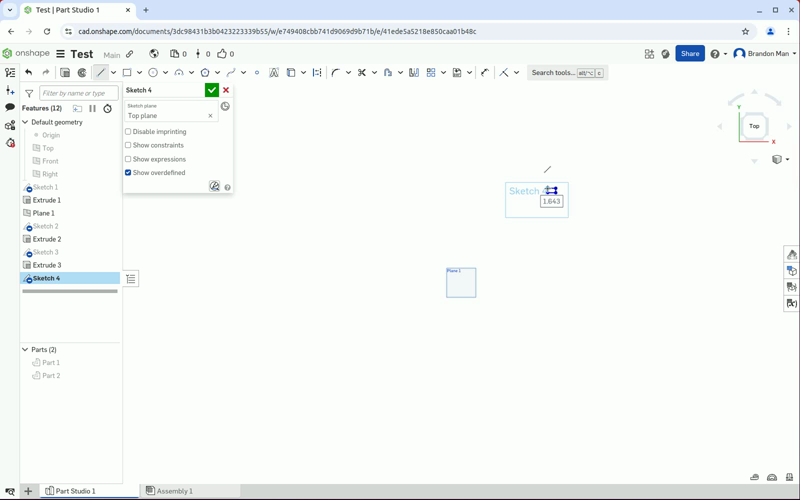
mouse_move(577, 188)
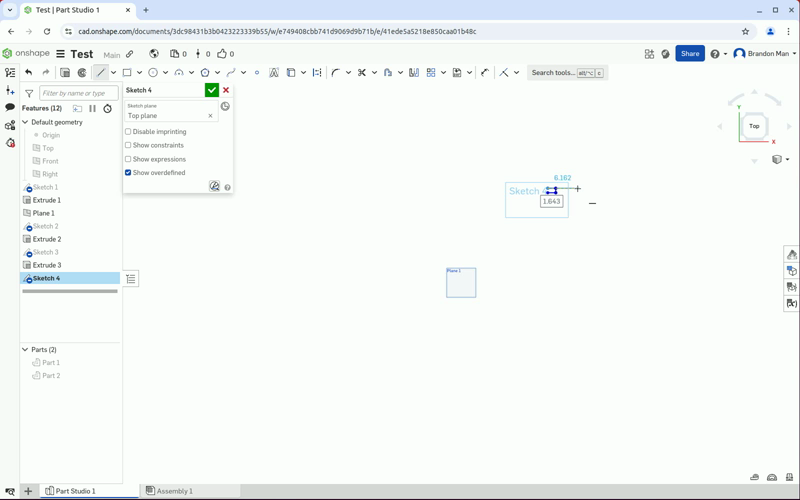
key_down(shift)
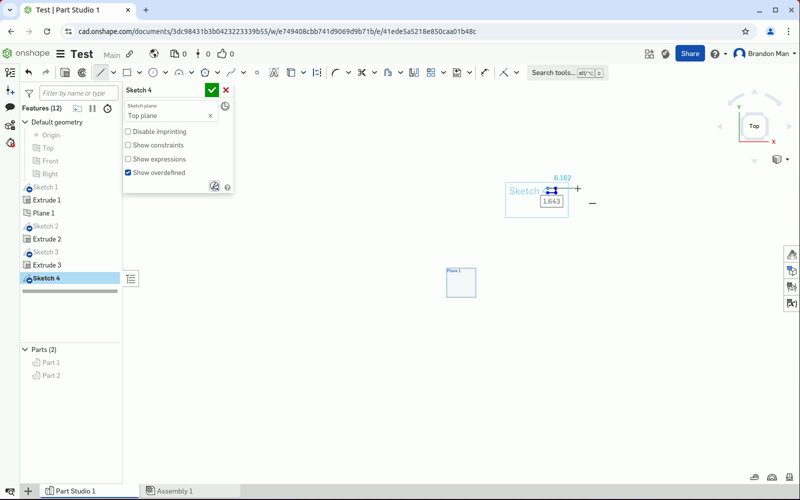
mouse_move(547, 192)
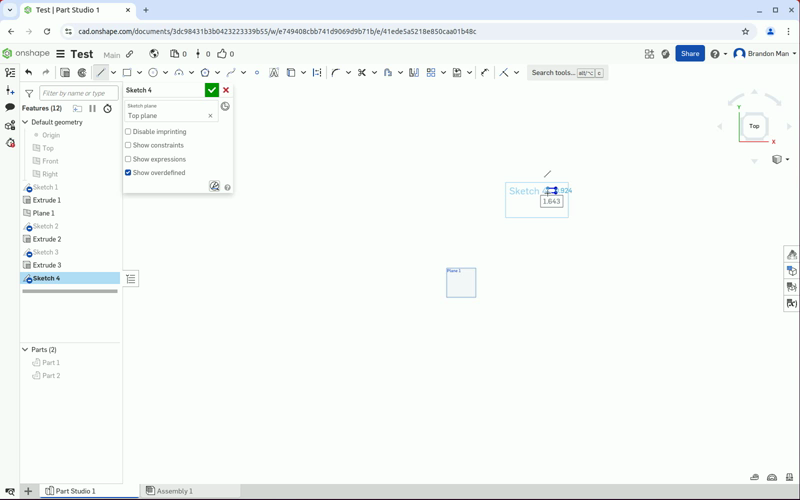
scroll(6)
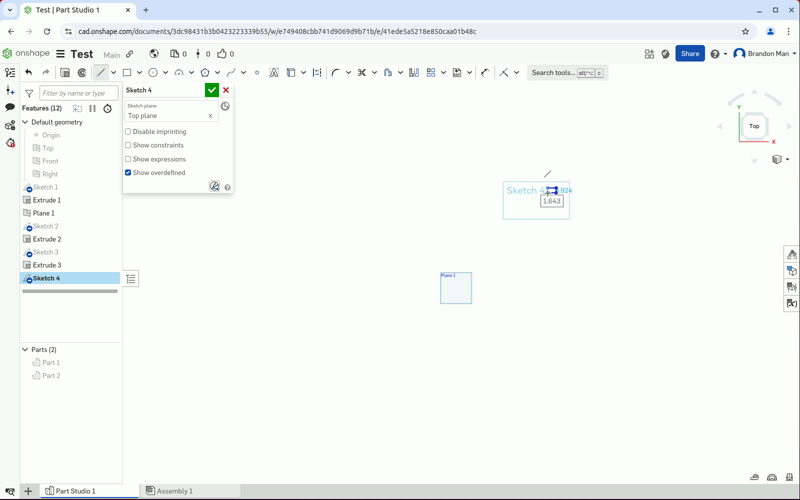
scroll(6)
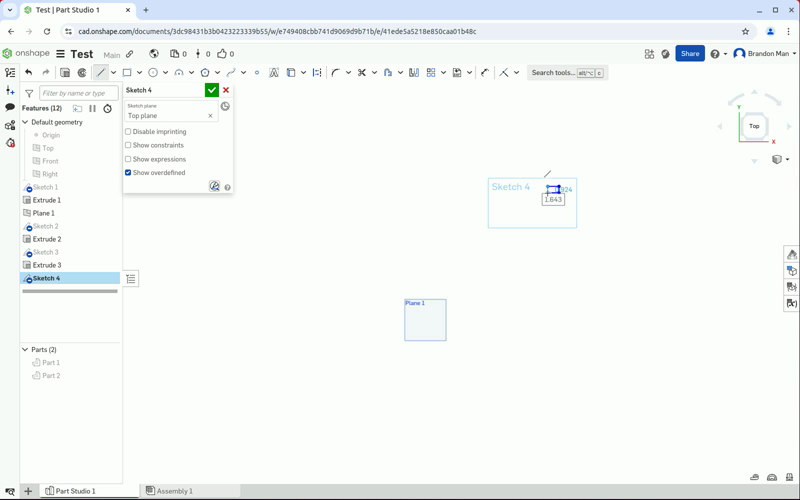
scroll(6)
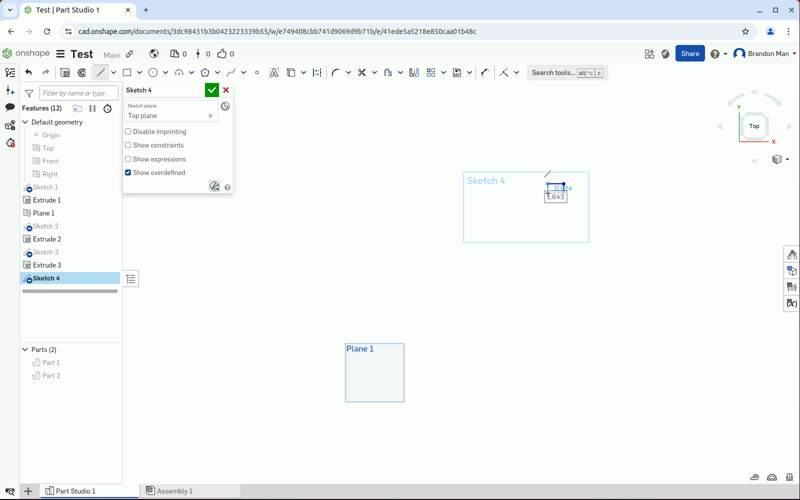
scroll(6)
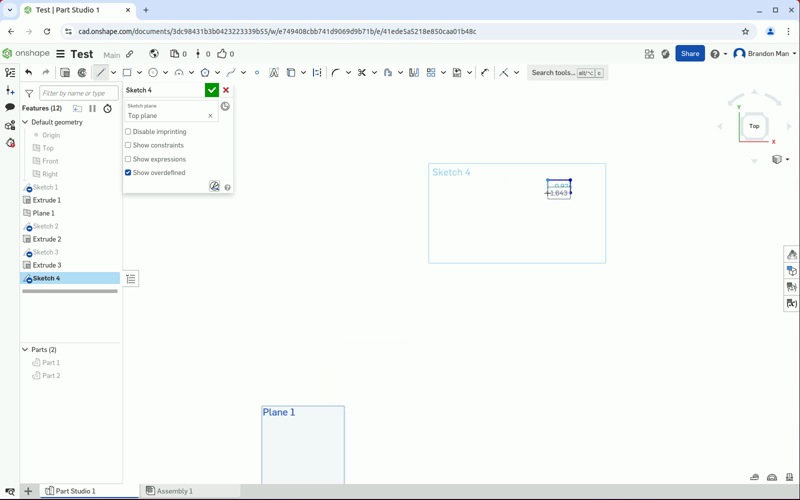
scroll(6)
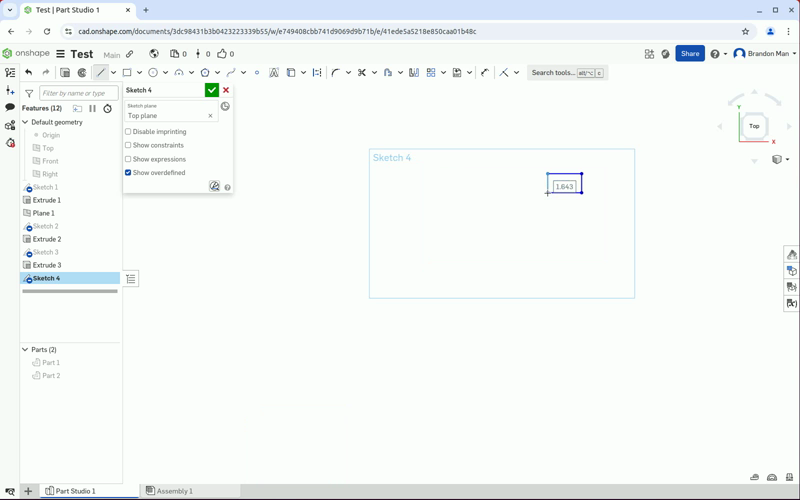
scroll(6)
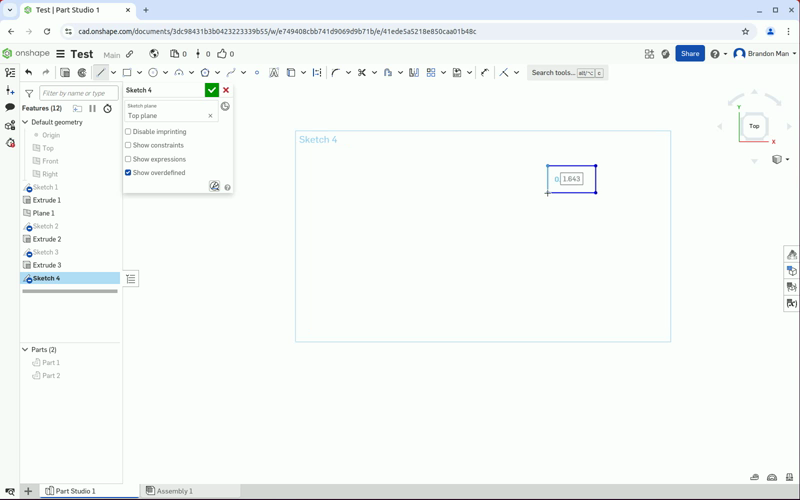
scroll(6)
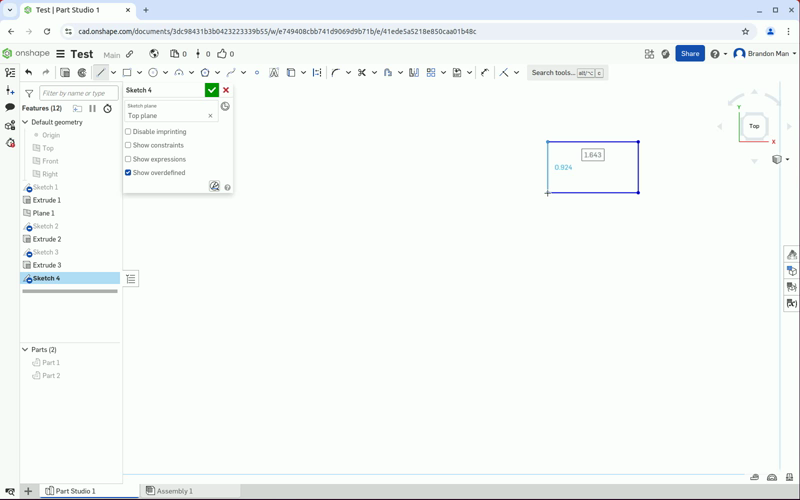
key_up(shift)
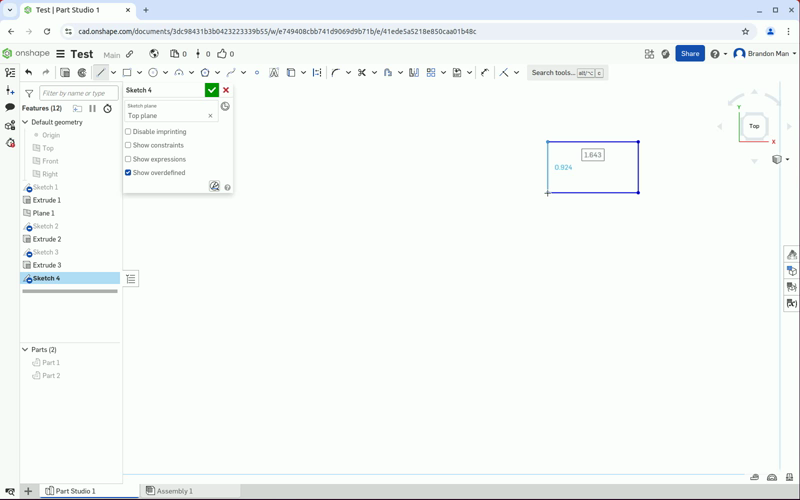
click(547, 192)
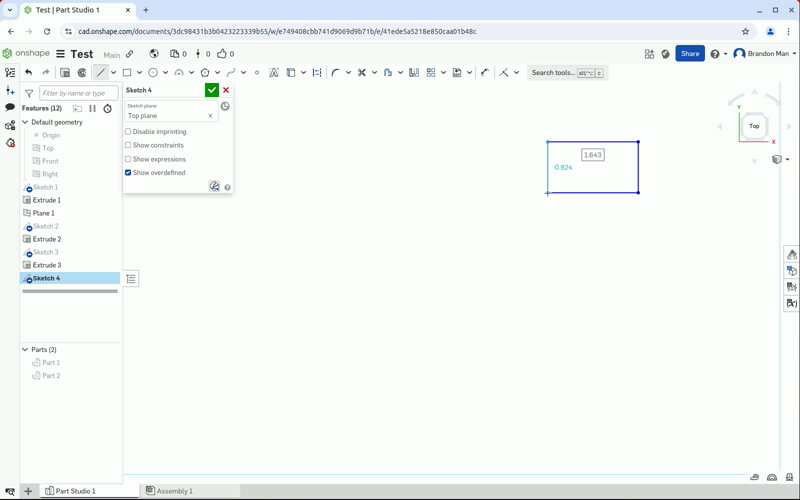
scroll(-6)
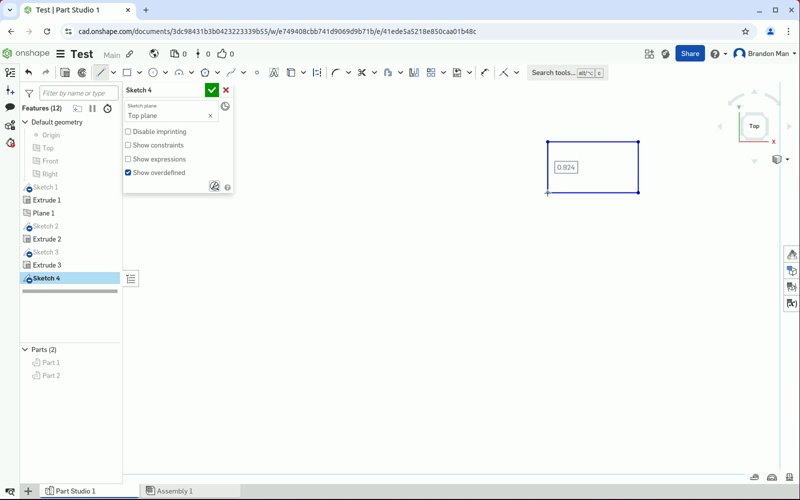
scroll(-6)
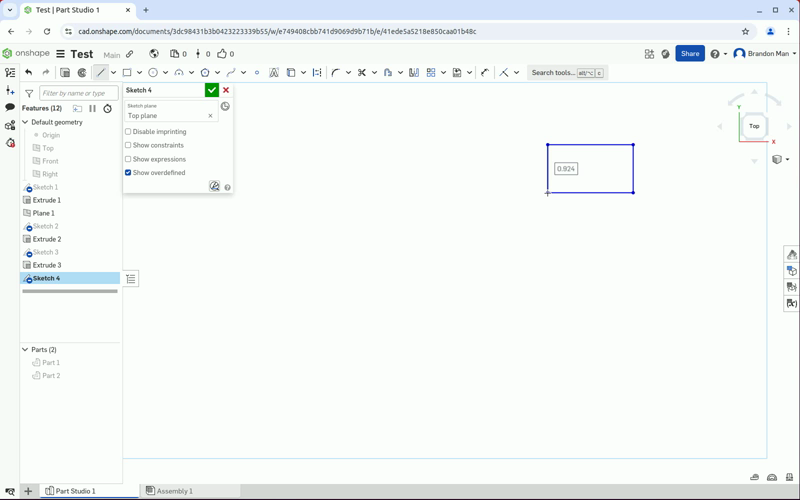
scroll(-6)
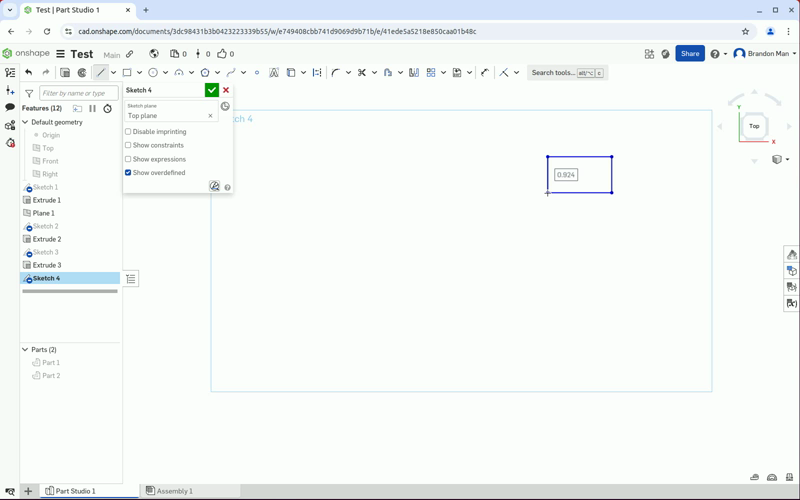
scroll(-6)
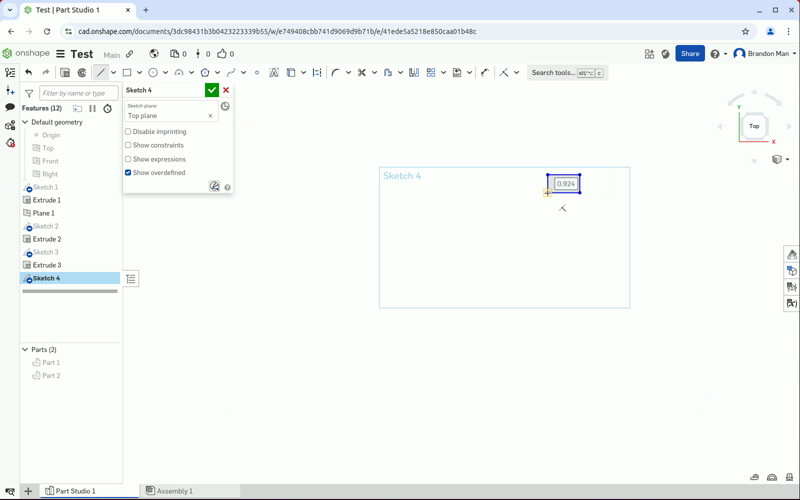
scroll(-6)
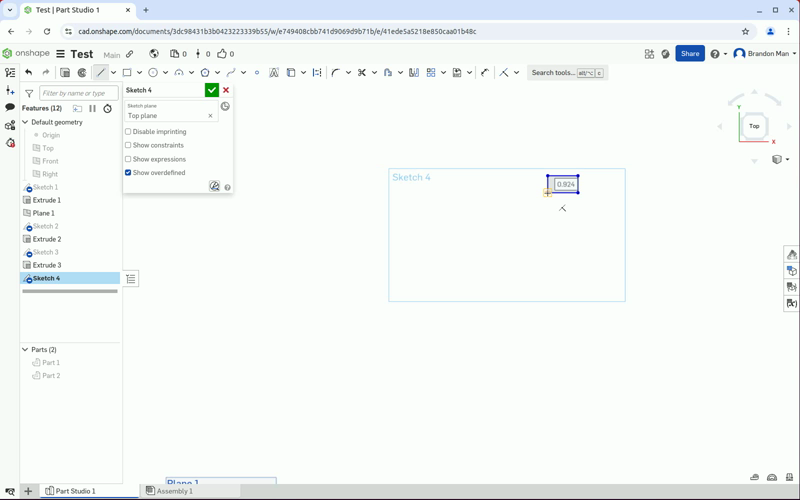
scroll(-6)
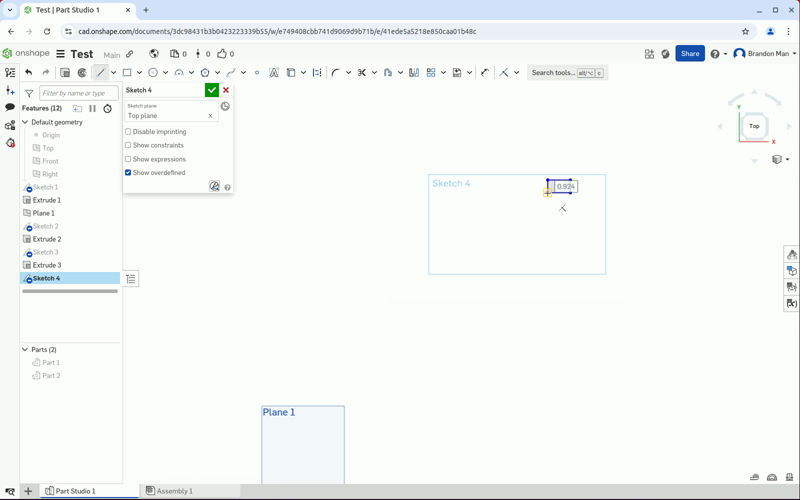
scroll(-6)
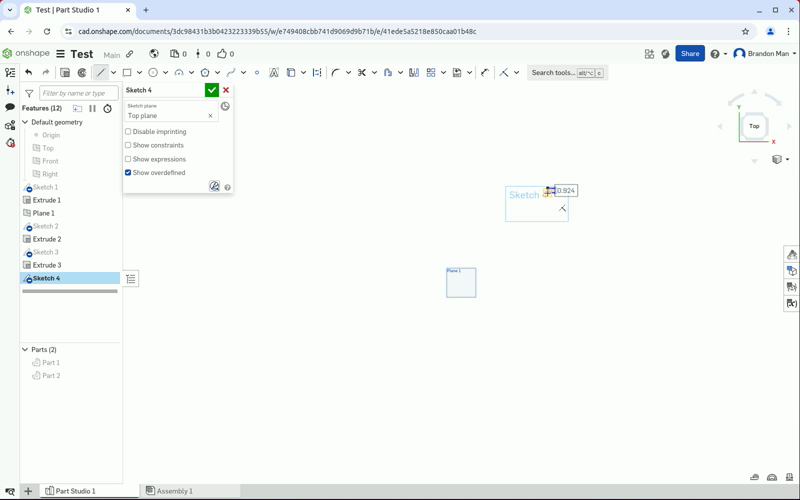
key(esc)
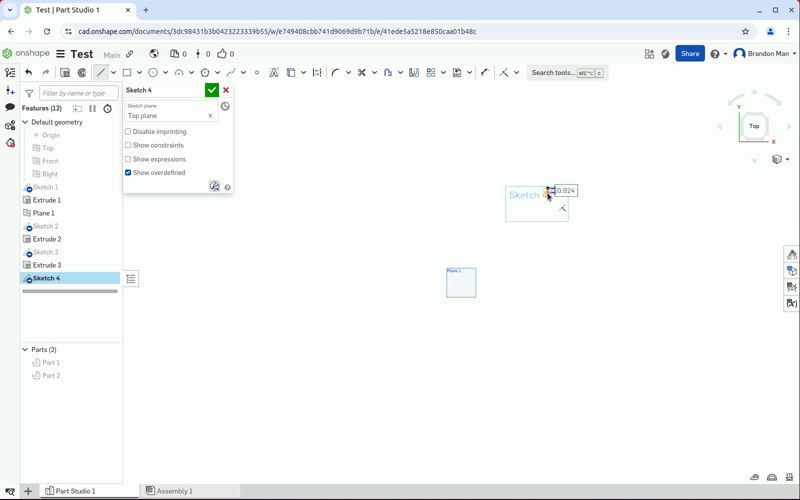
mouse_move(547, 190)
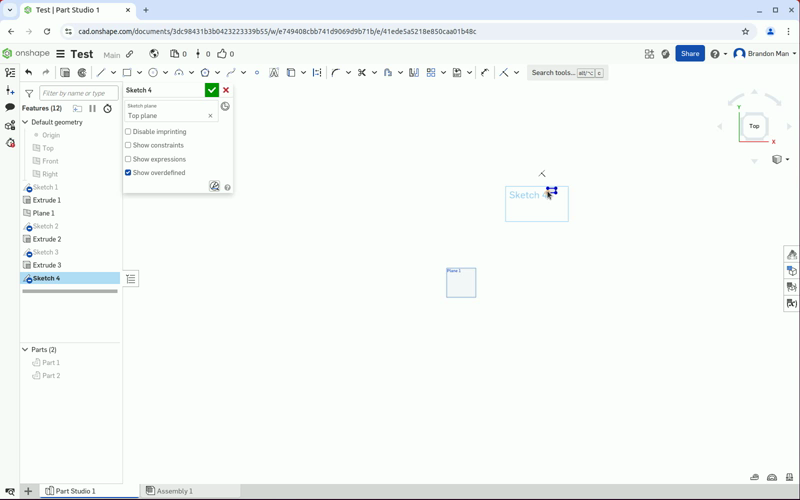
scroll(6)
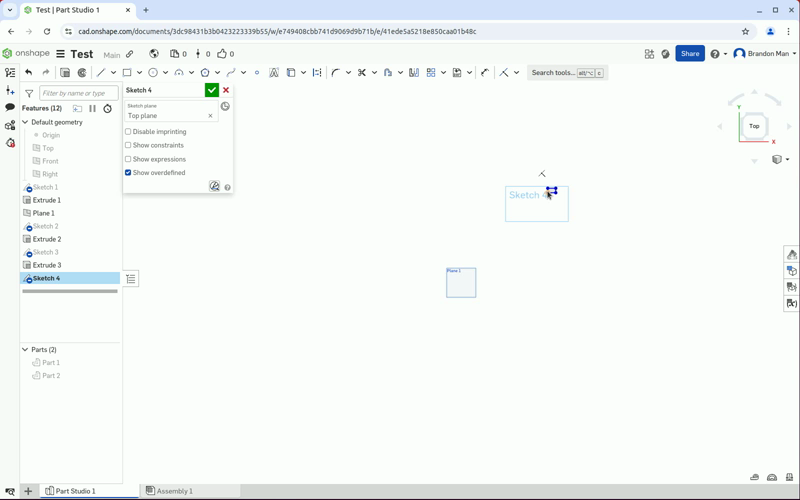
scroll(6)
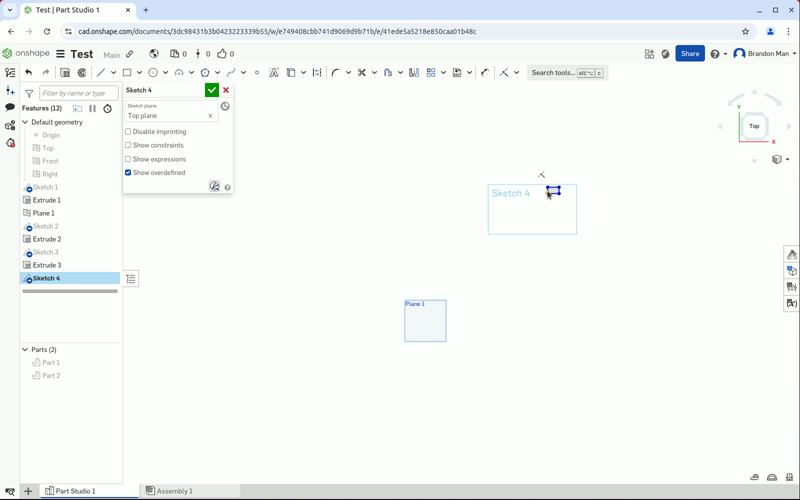
scroll(6)
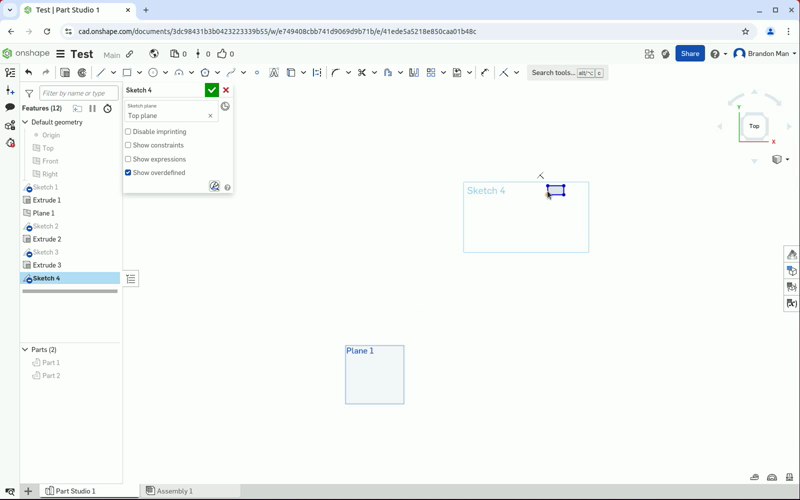
scroll(6)
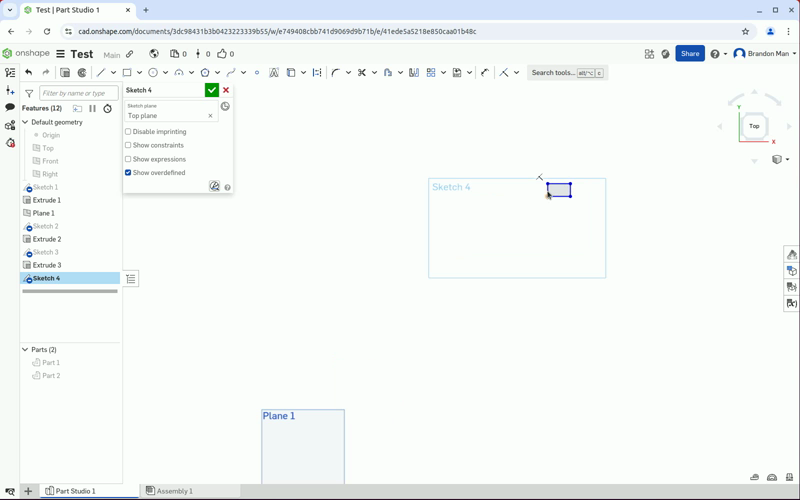
scroll(6)
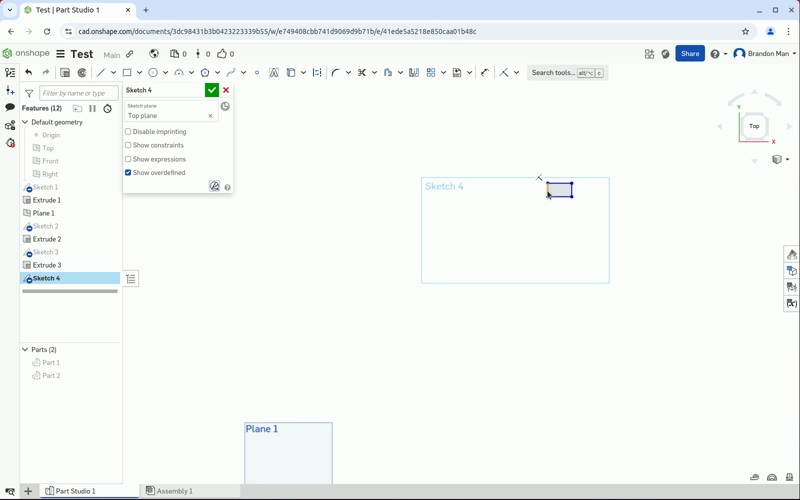
scroll(6)
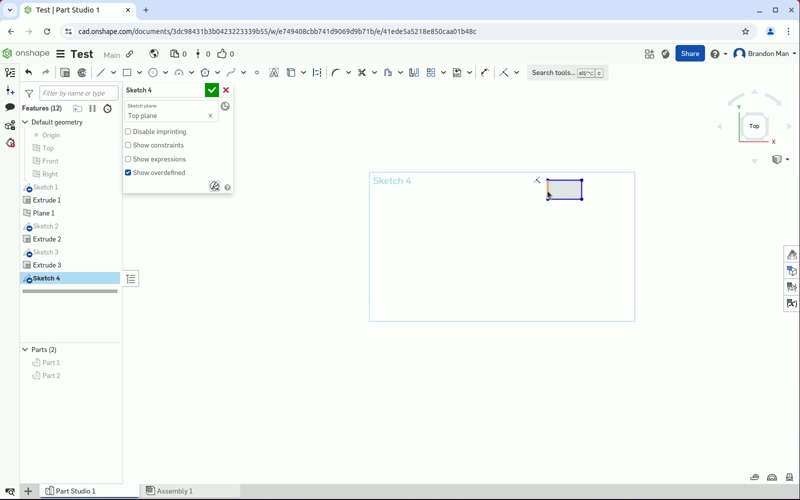
scroll(6)
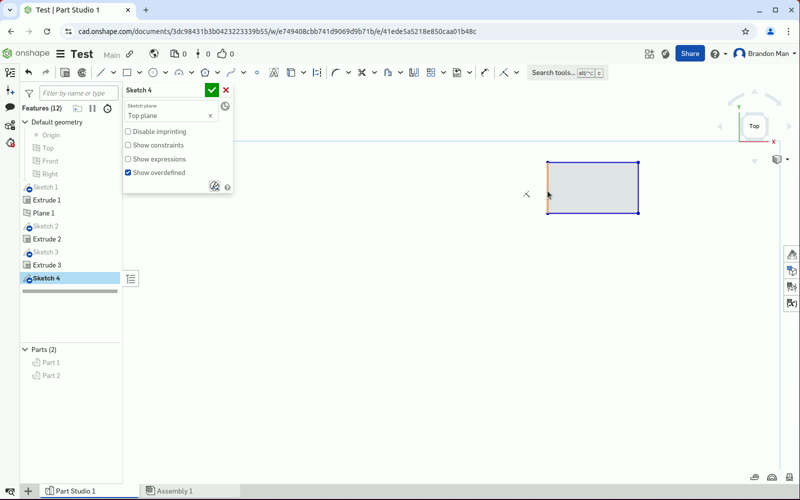
click(547, 190)
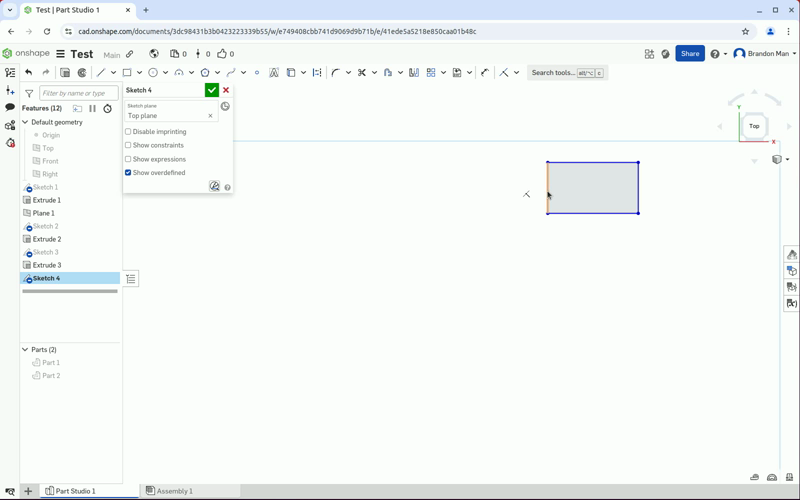
scroll(-6)
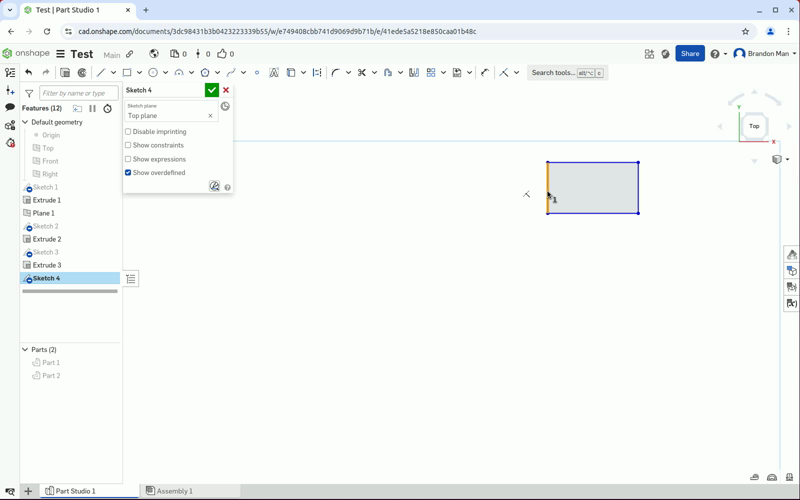
scroll(-6)
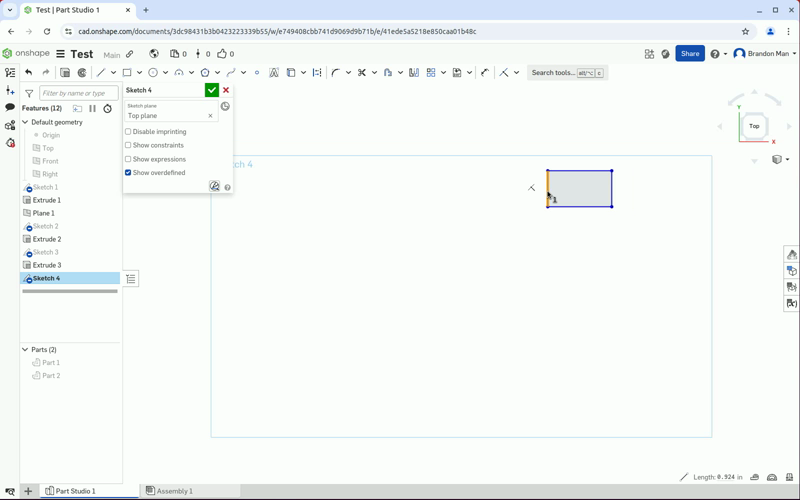
scroll(-6)
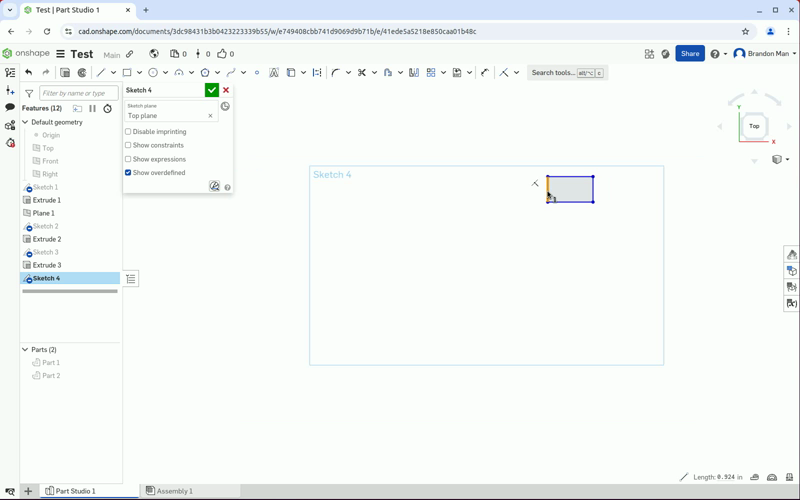
scroll(-6)
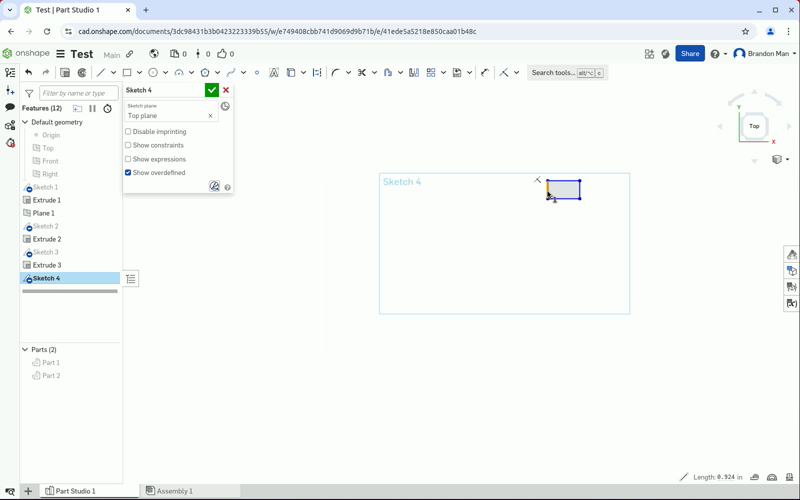
scroll(-6)
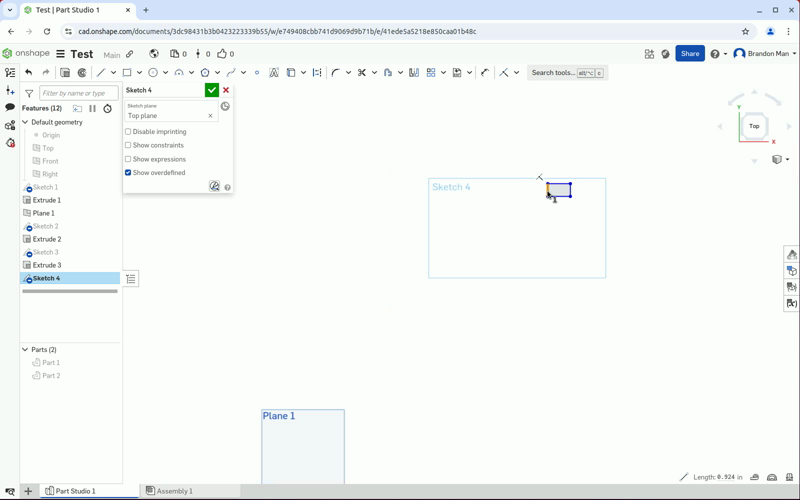
scroll(-6)
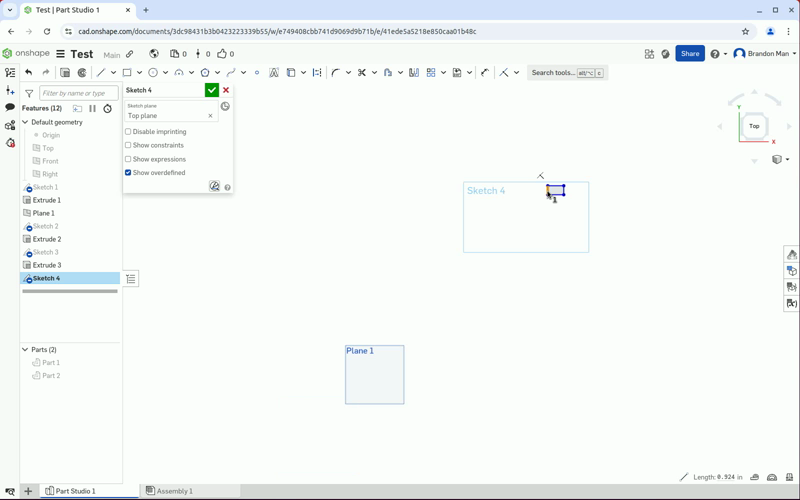
scroll(-6)
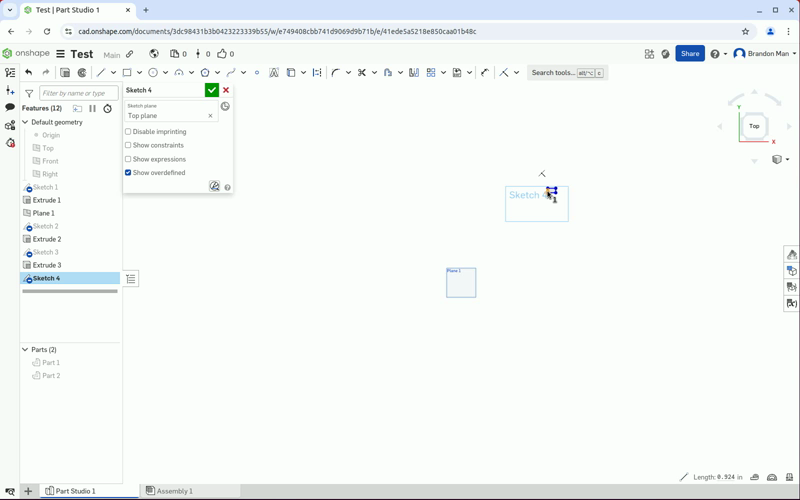
mouse_move(73, 352)
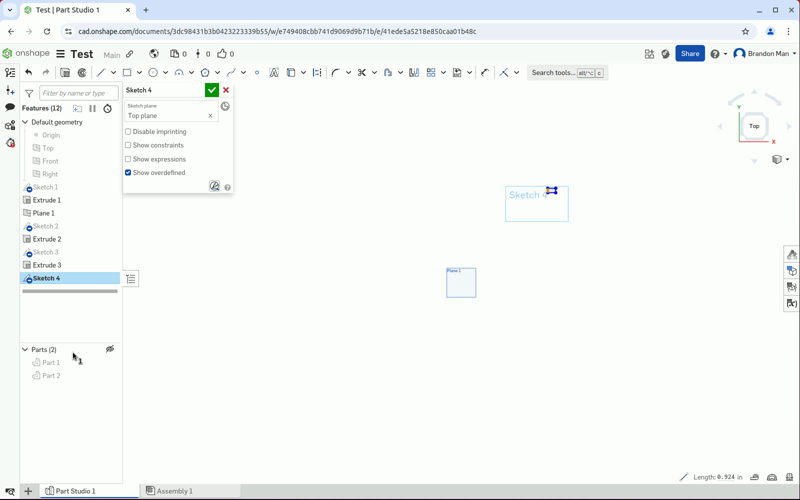
key(shift+y)
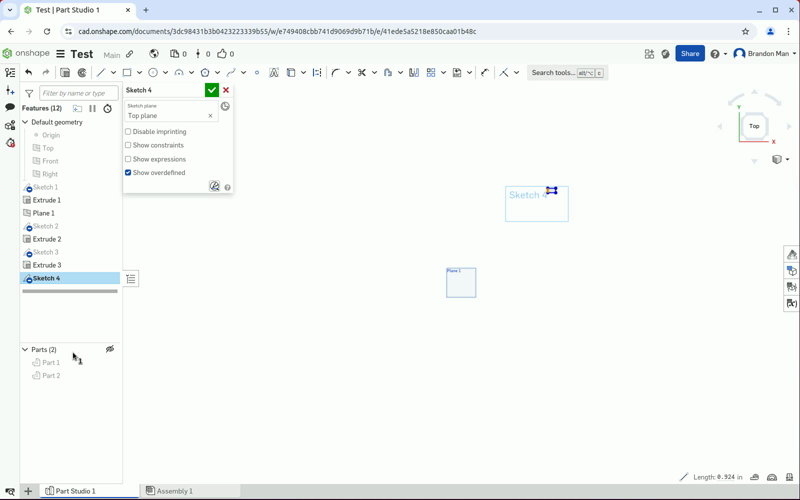
key(shift+e)
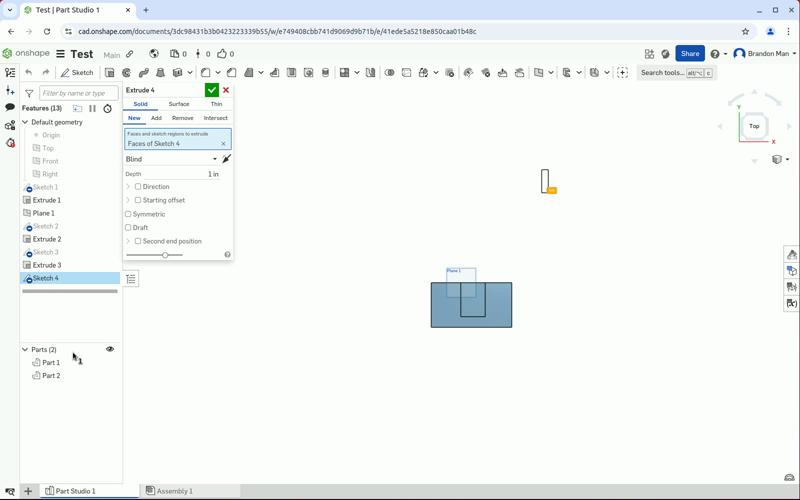
mouse_move(143, 106)
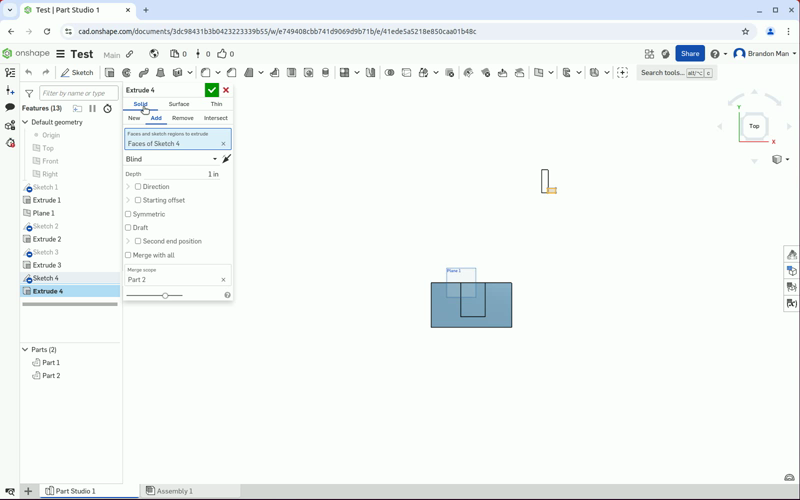
click(143, 106)
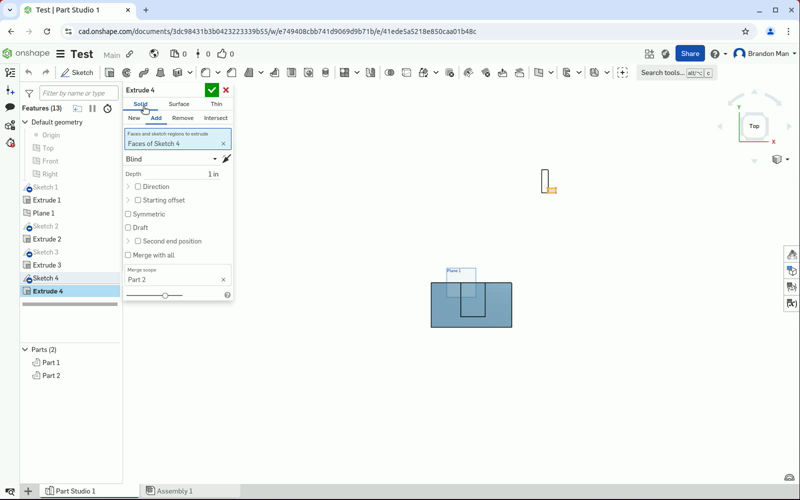
mouse_move(137, 120)
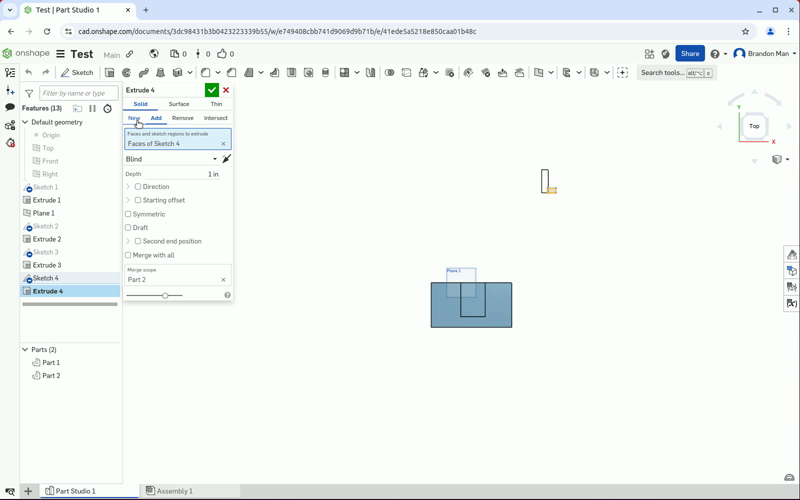
click(137, 120)
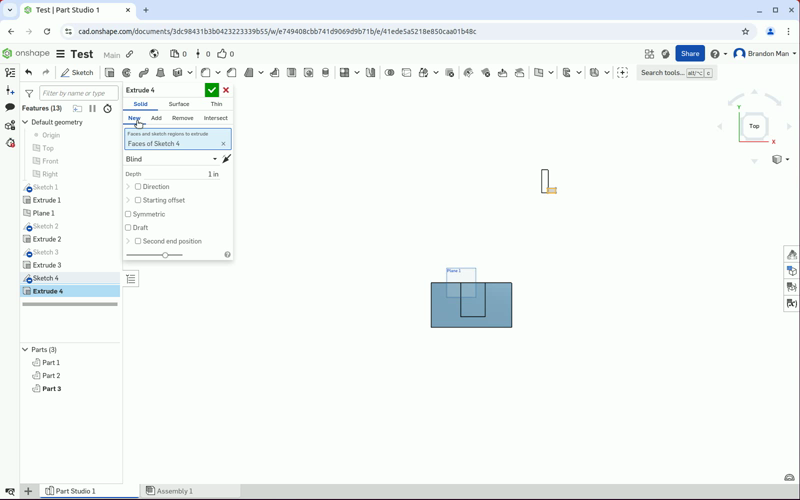
key(tab, 4)
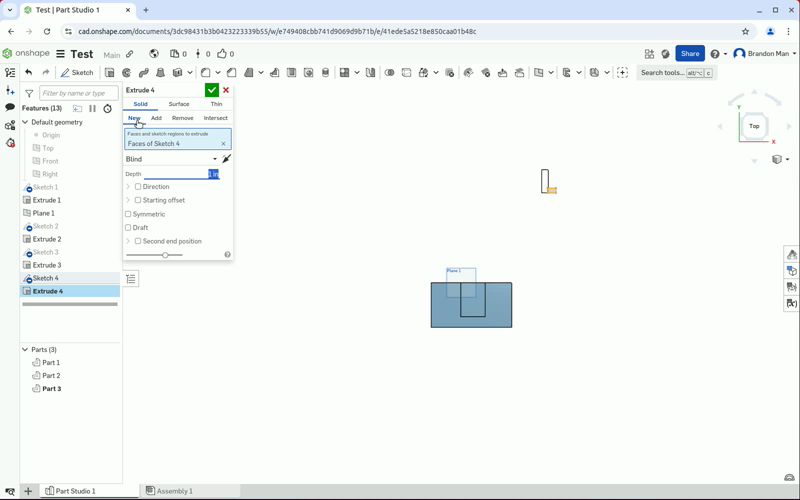
text(8.906)
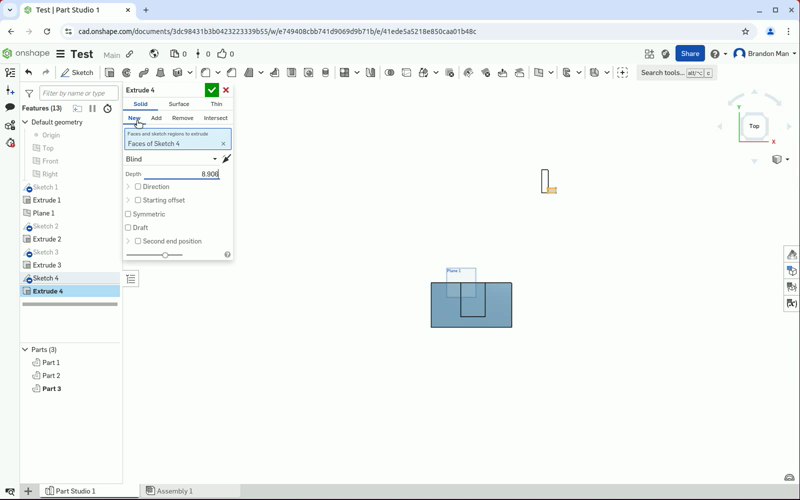
key(enter)
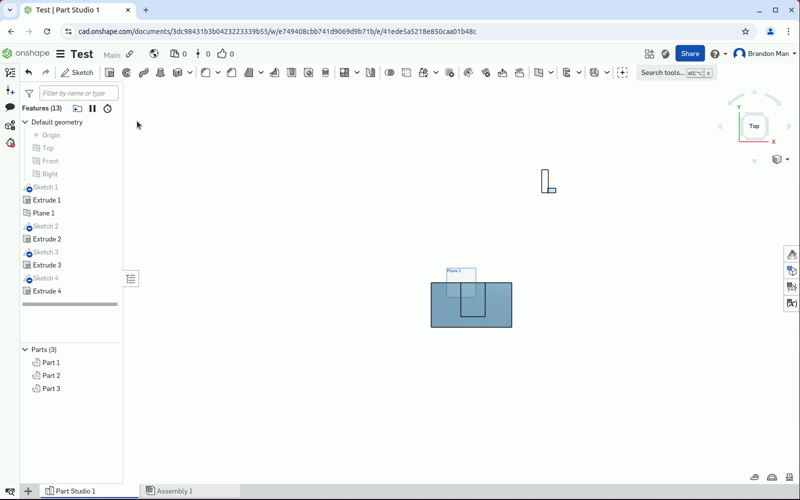
key(shift+h)
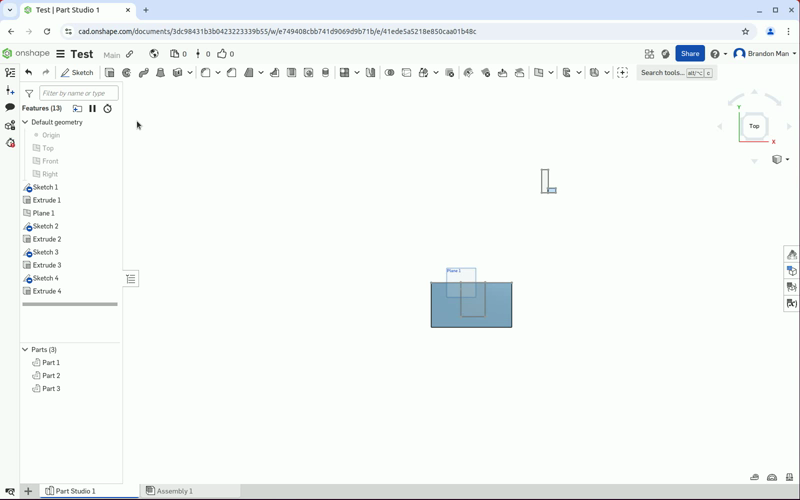
key(shift+h)
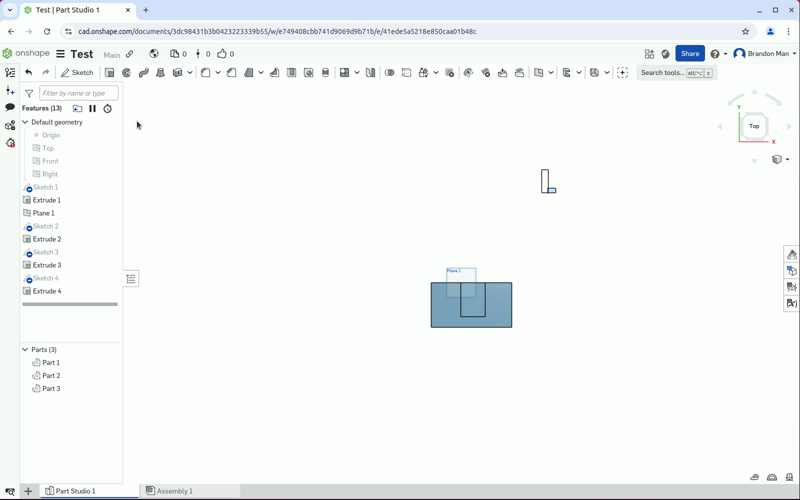
mouse_move(73, 189)
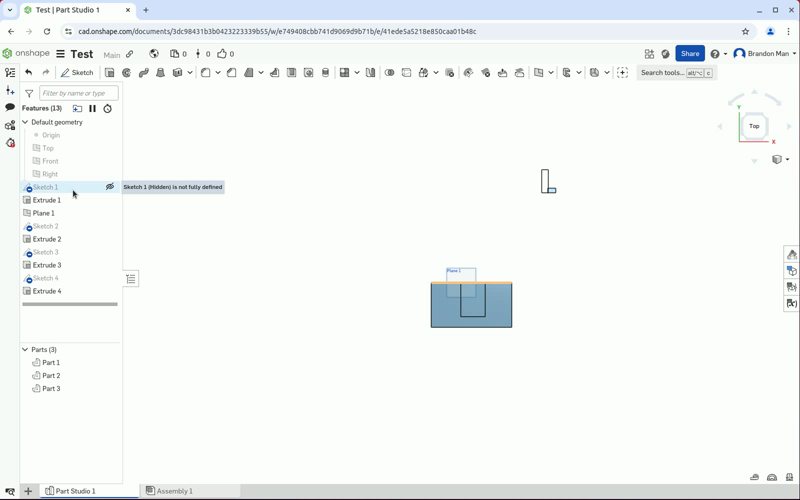
click(73, 189)
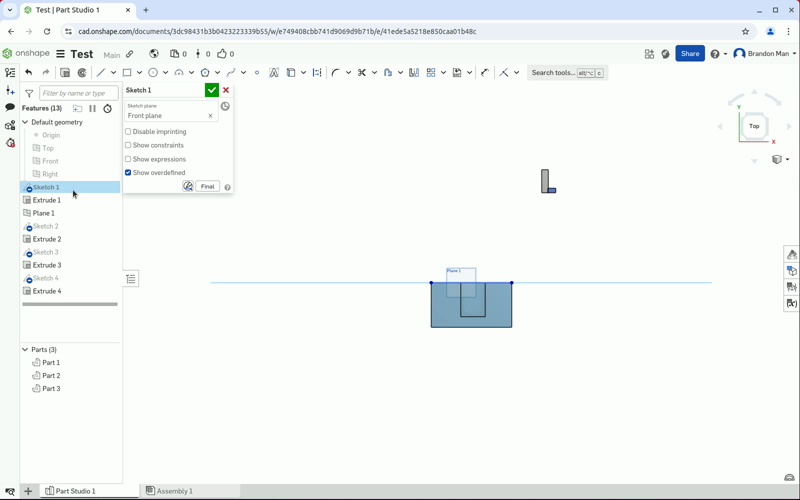
mouse_move(229, 92)
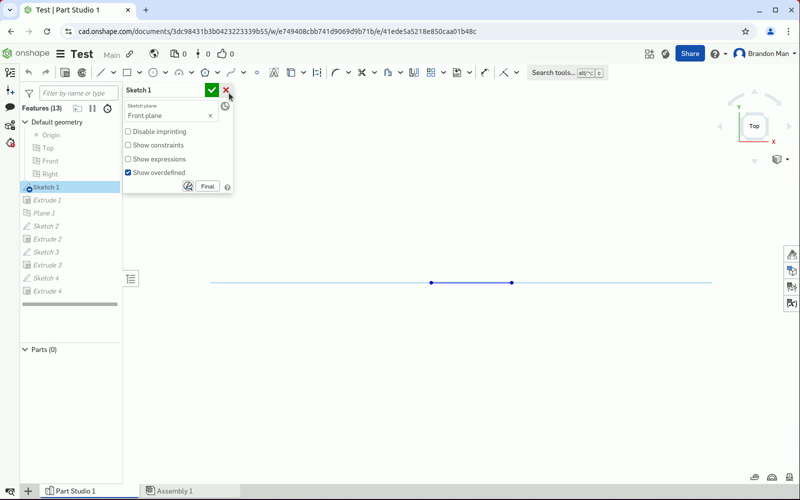
click(229, 92)
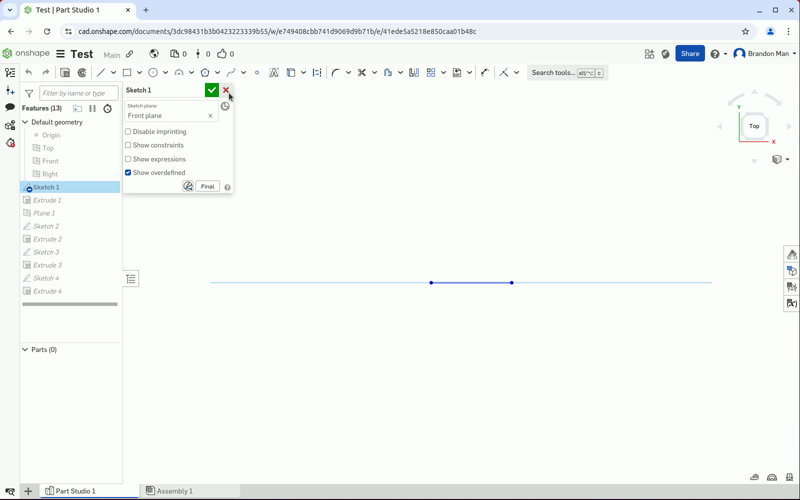
key(shift+s)
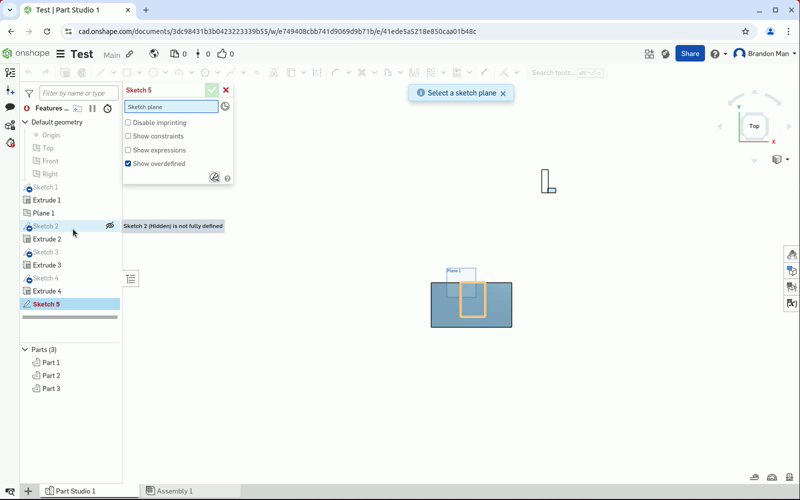
scroll(3)
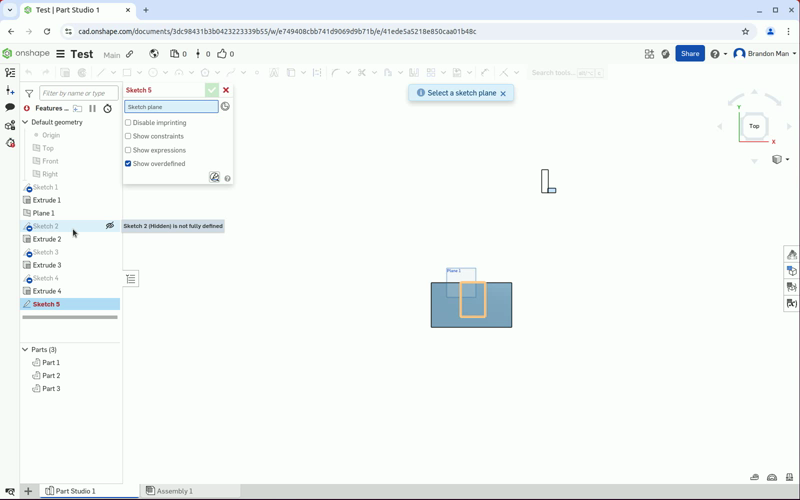
mouse_move(73, 150)
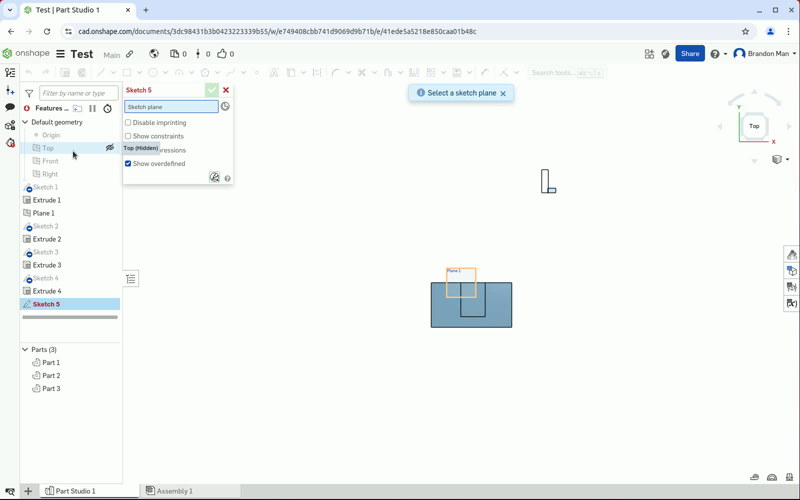
click(73, 150)
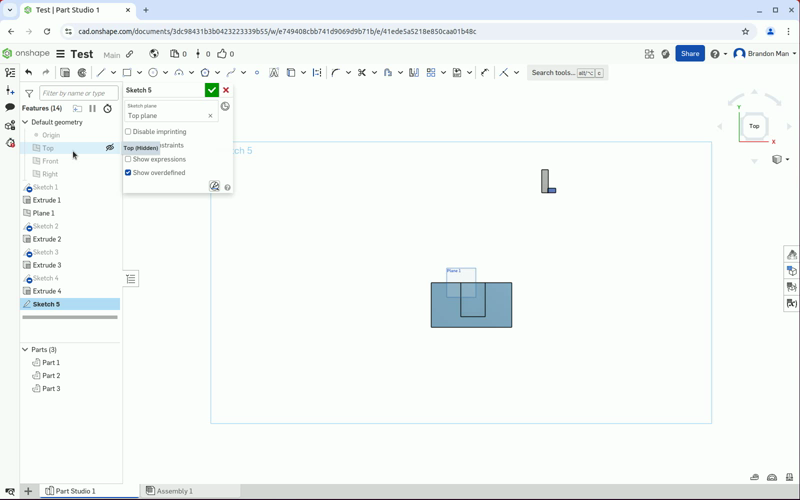
mouse_move(73, 352)
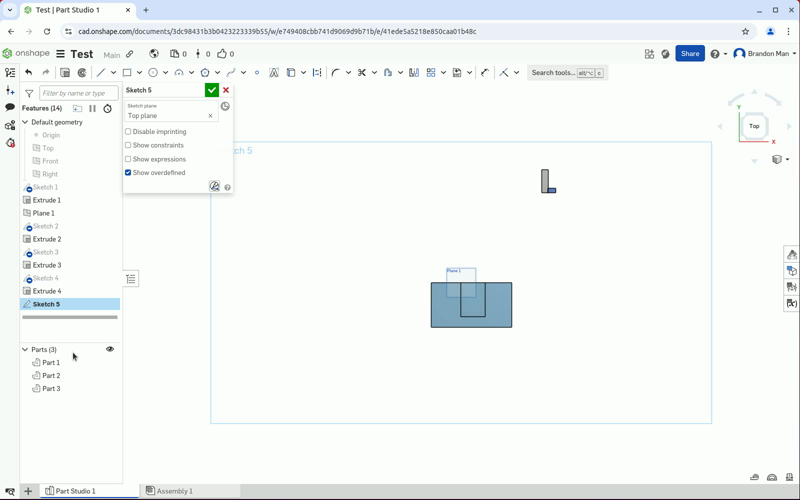
key(y)
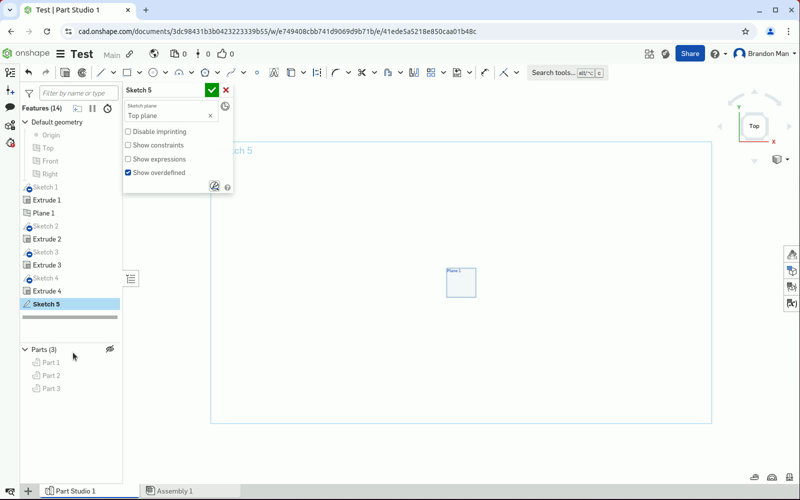
key(l)
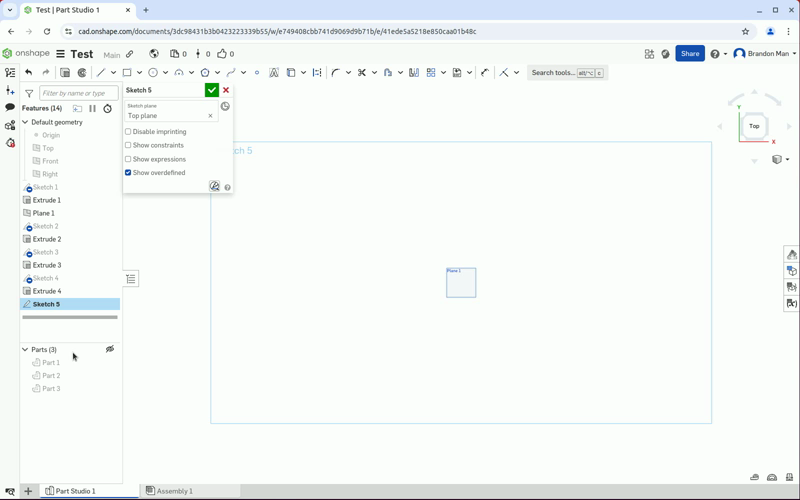
key_down(shift)
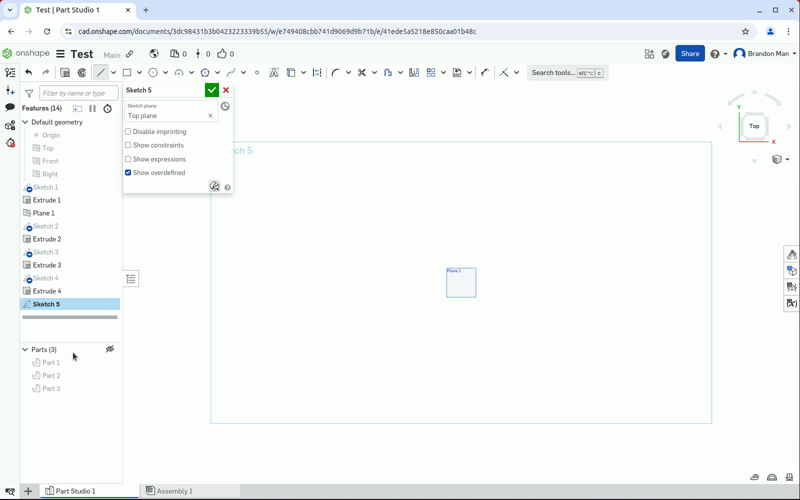
mouse_move(555, 192)
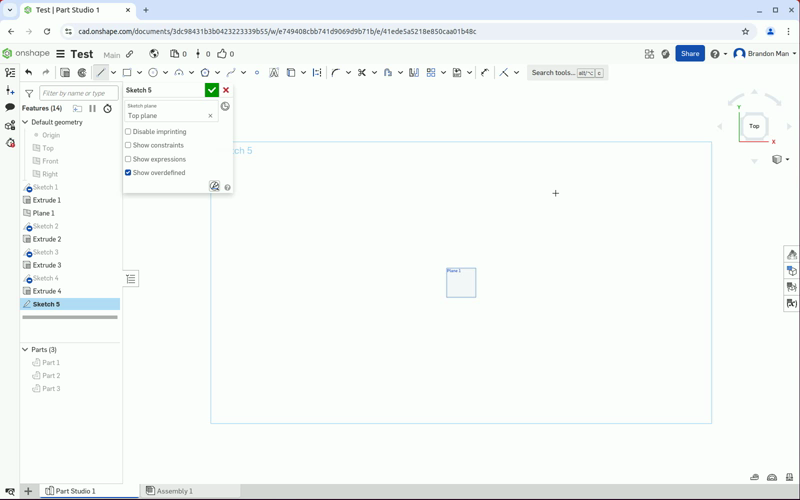
click(555, 192)
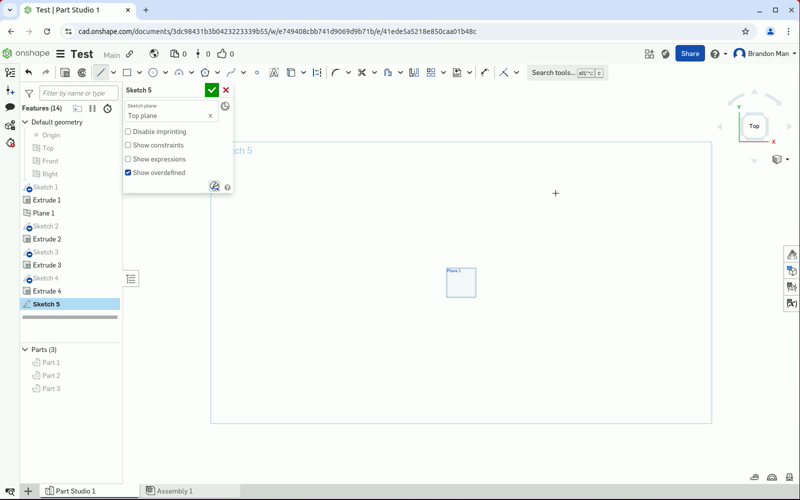
key_up(shift)
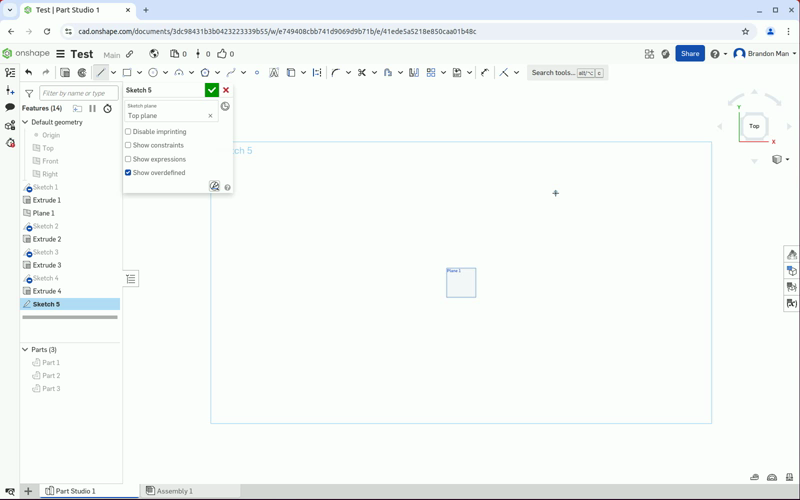
key_down(shift)
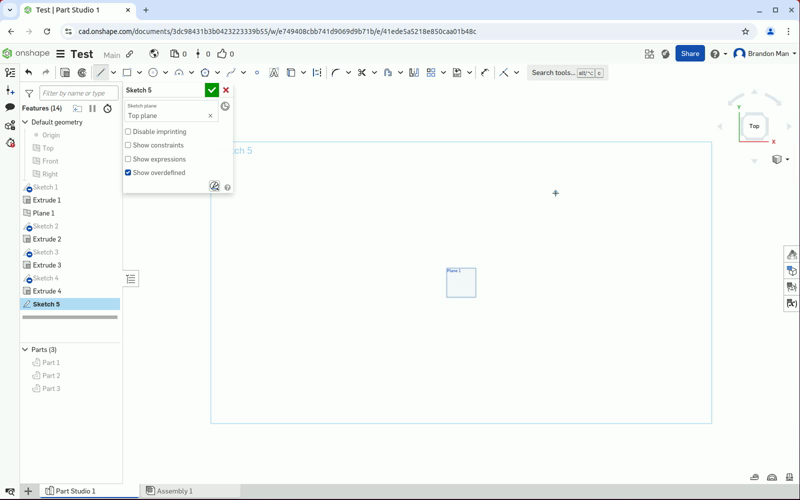
mouse_move(585, 192)
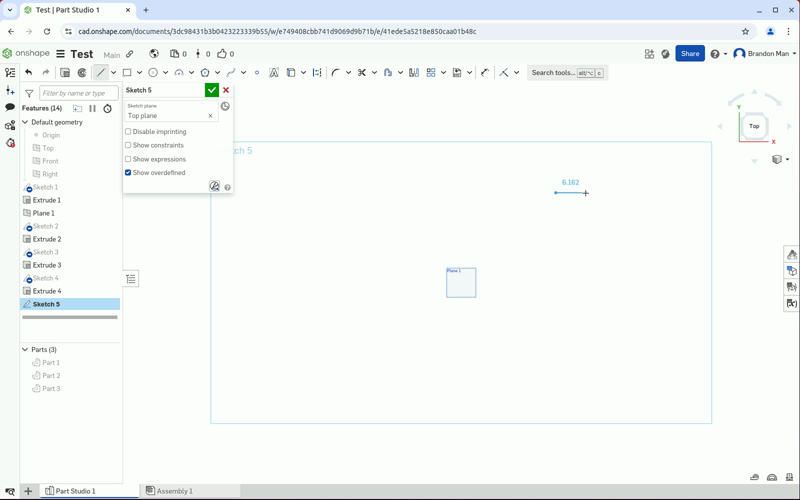
mouse_move(562, 192)
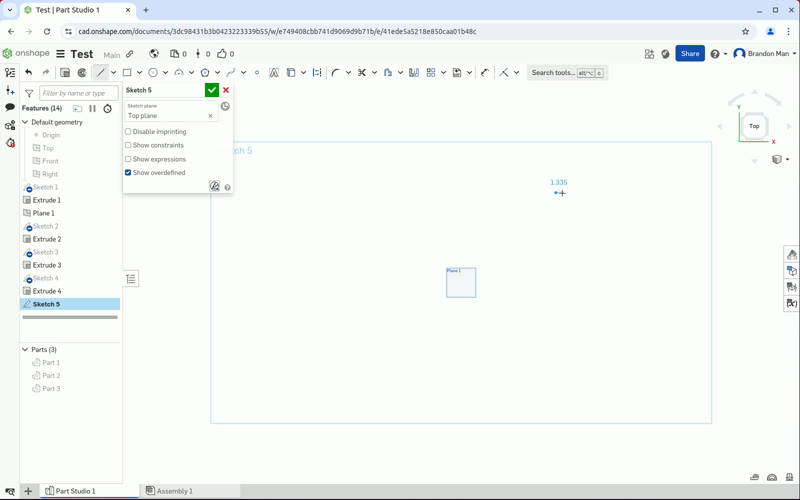
scroll(6)
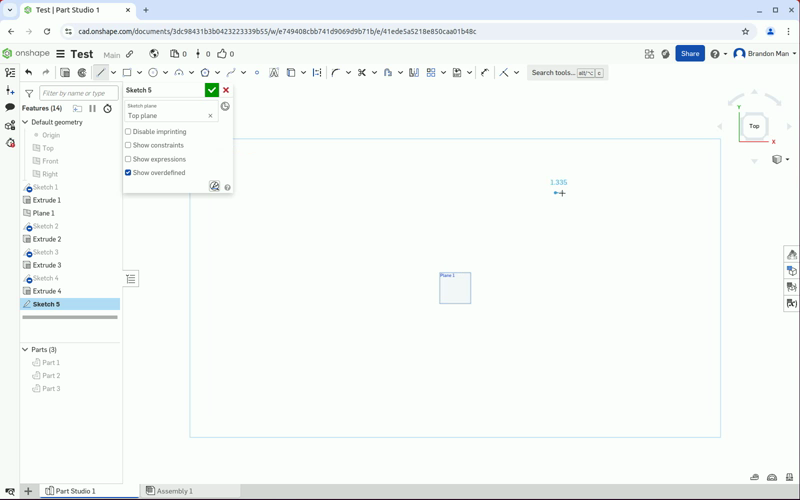
scroll(6)
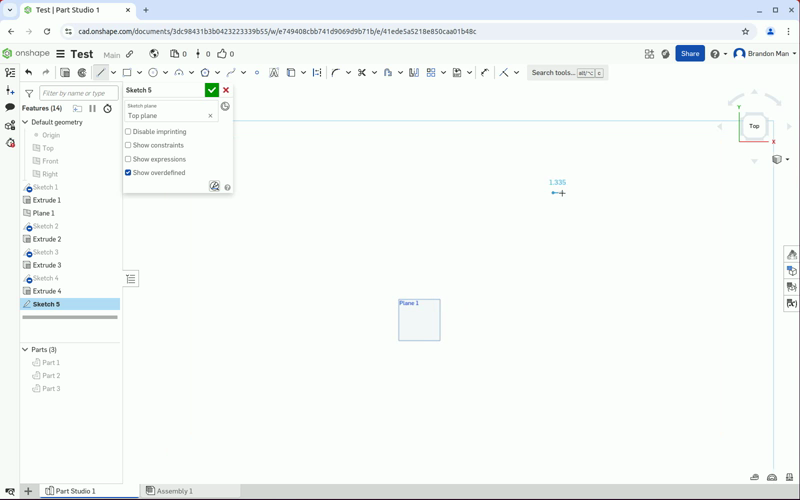
scroll(6)
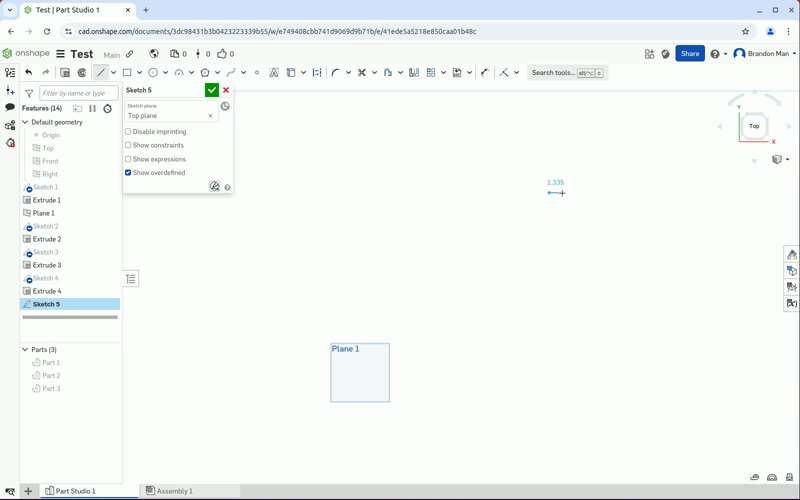
scroll(6)
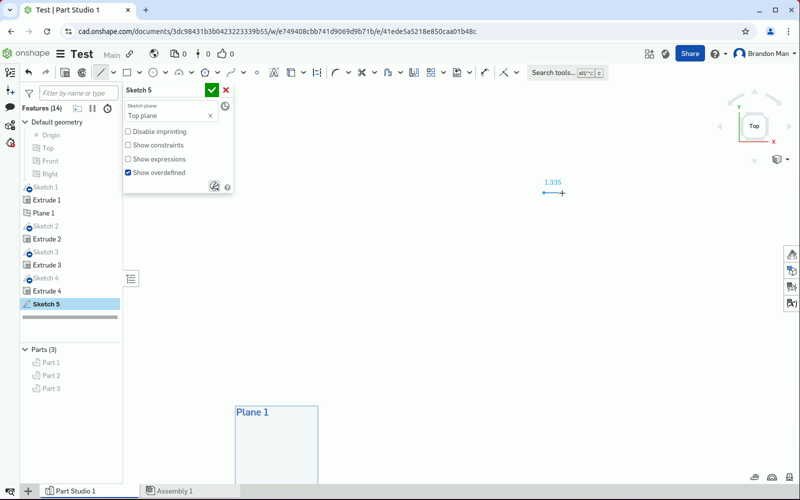
scroll(6)
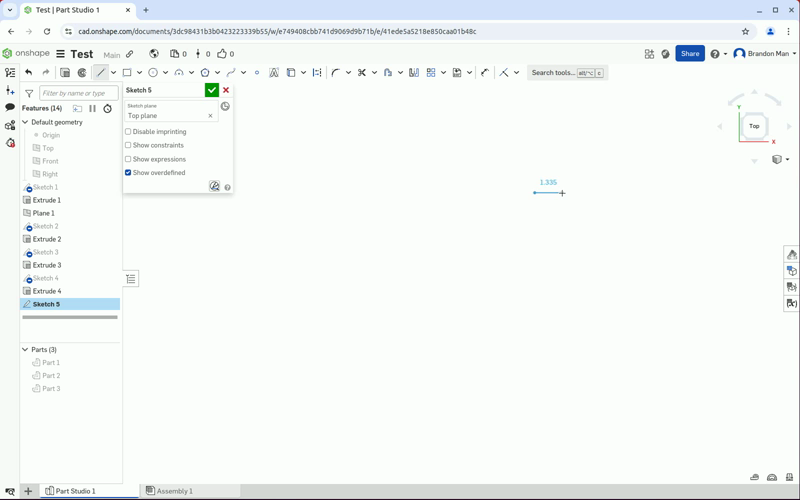
scroll(6)
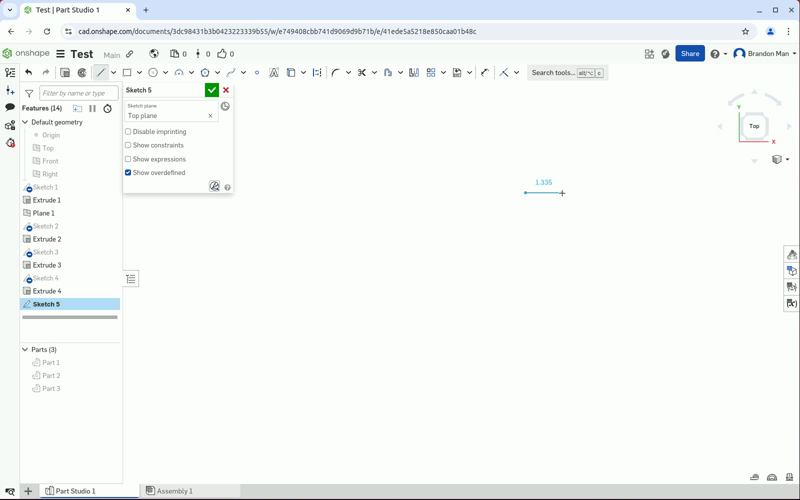
scroll(6)
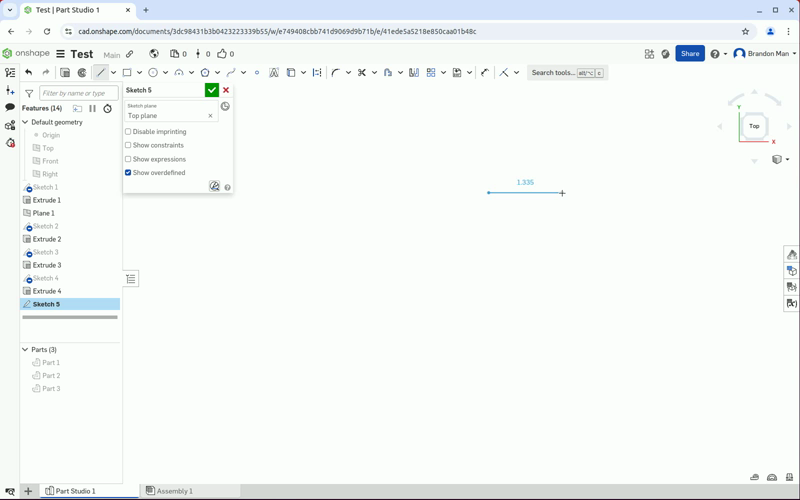
click(562, 192)
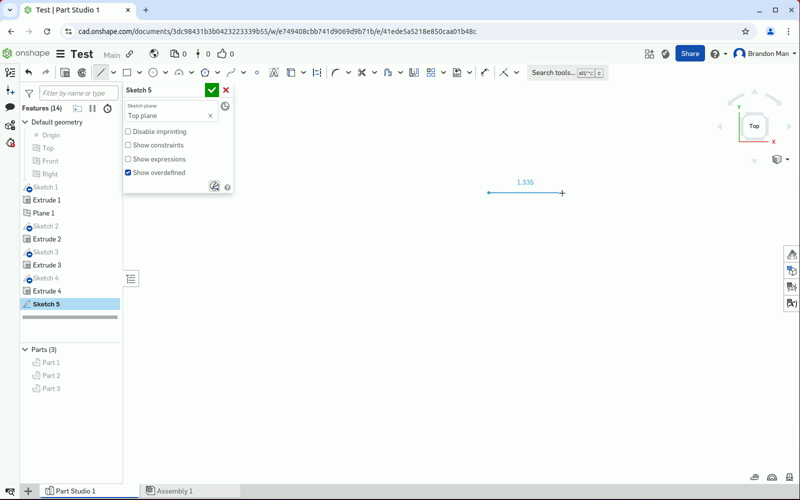
scroll(-6)
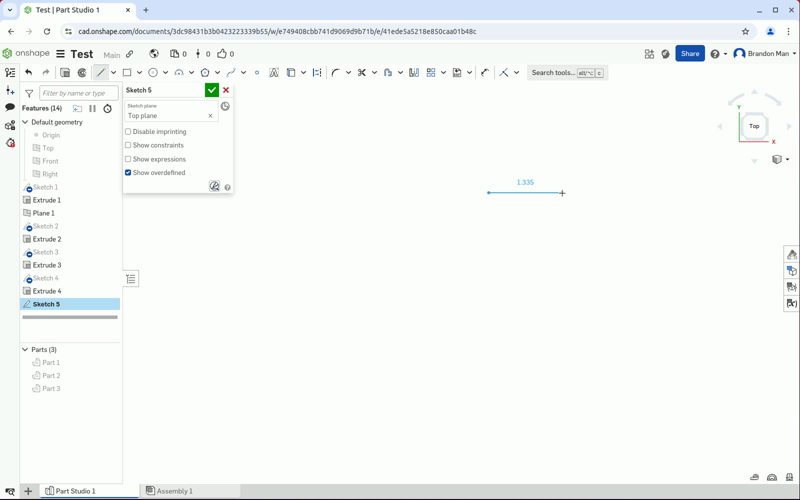
scroll(-6)
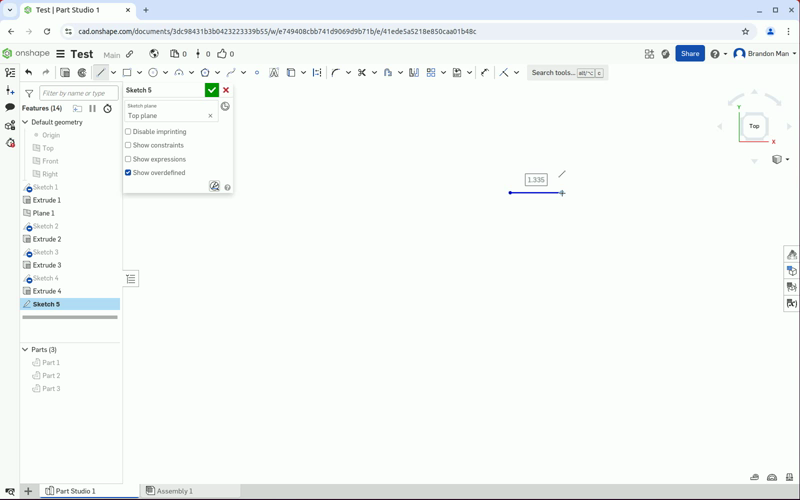
scroll(-6)
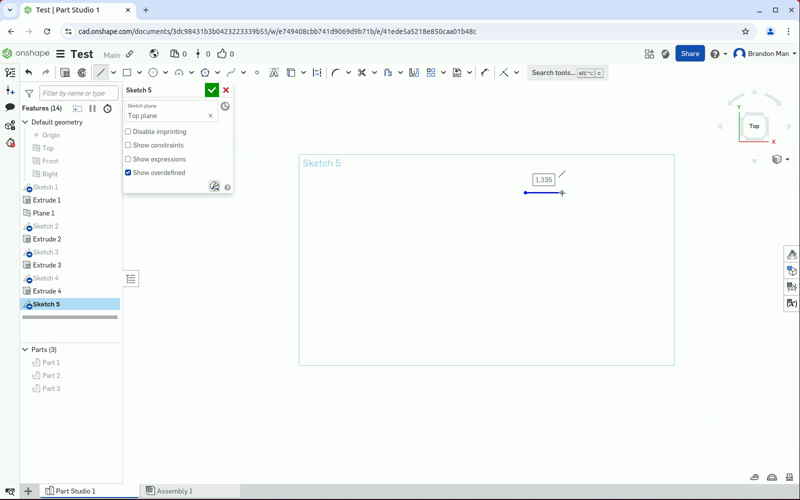
scroll(-6)
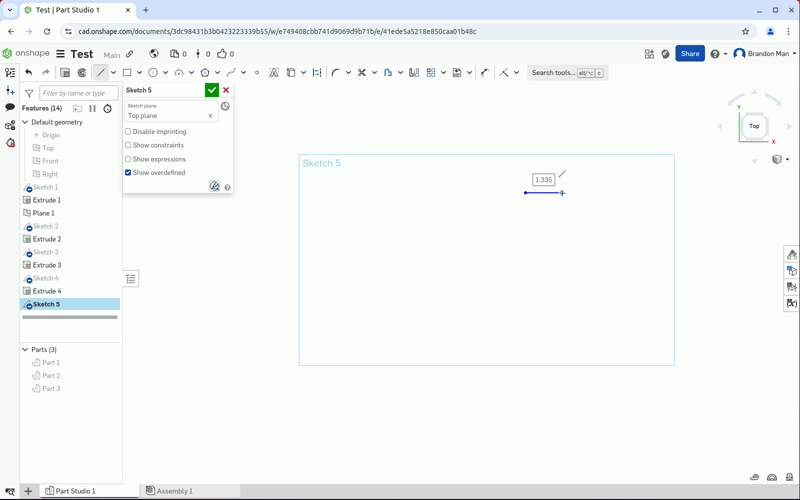
scroll(-6)
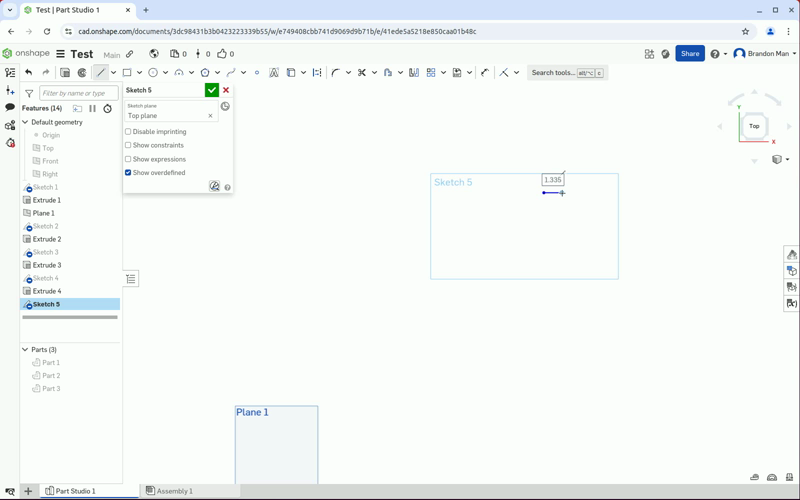
scroll(-6)
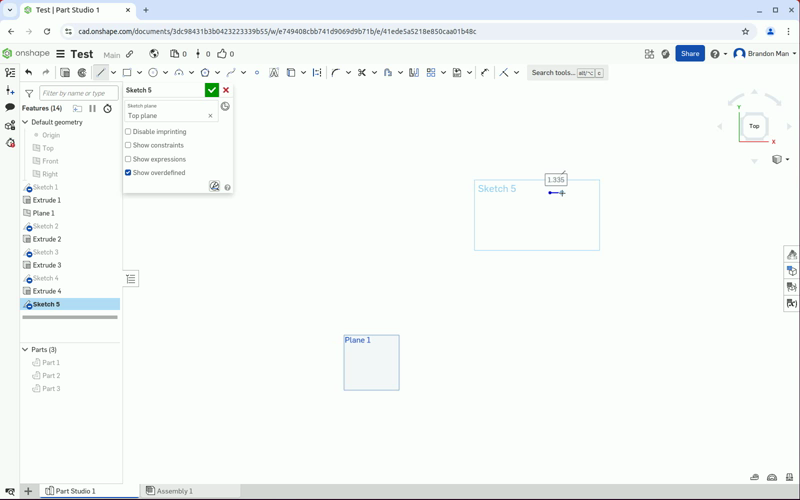
scroll(-6)
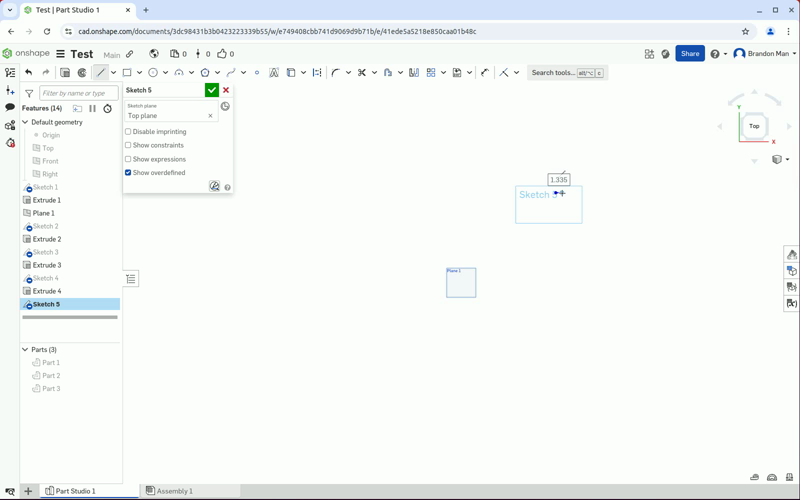
key_up(shift)
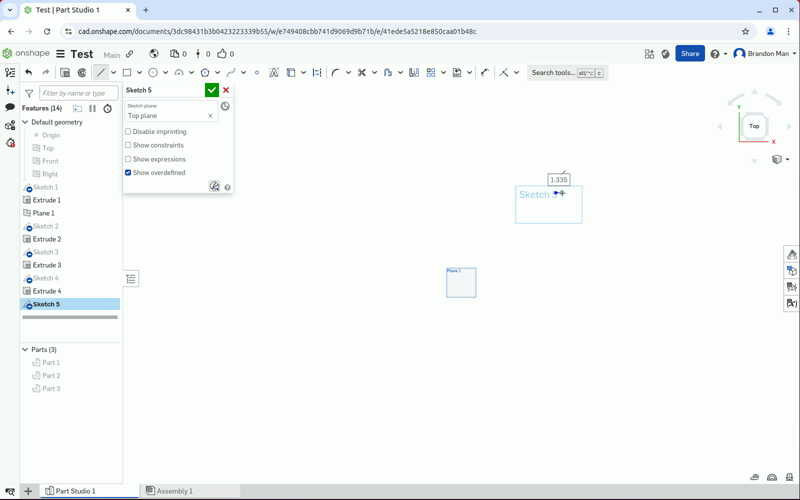
key_down(shift)
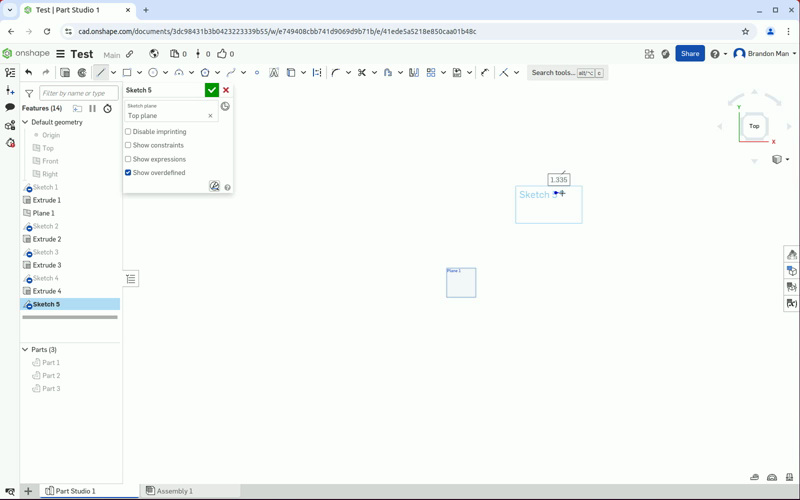
mouse_move(589, 192)
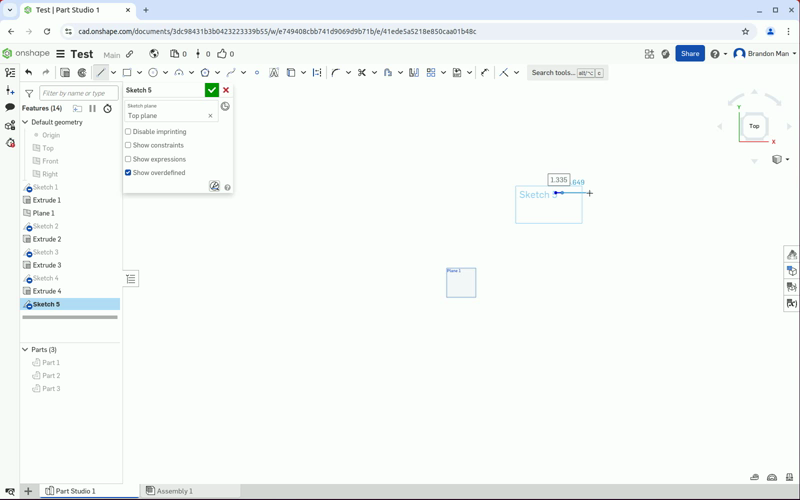
mouse_move(562, 169)
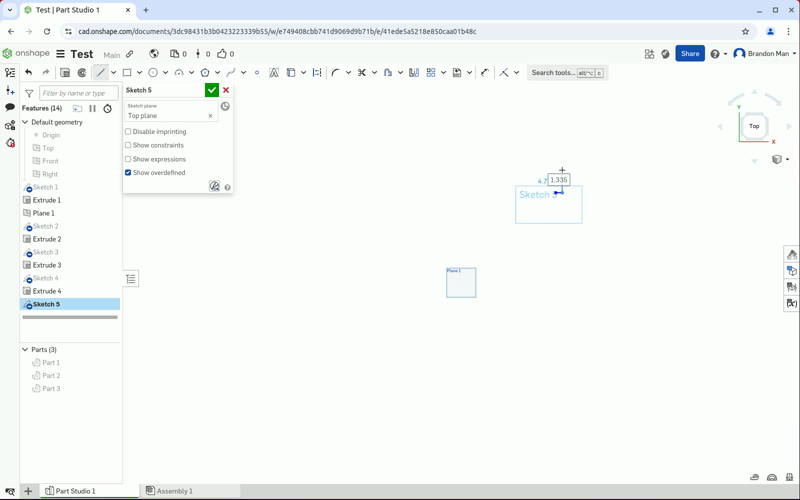
click(562, 169)
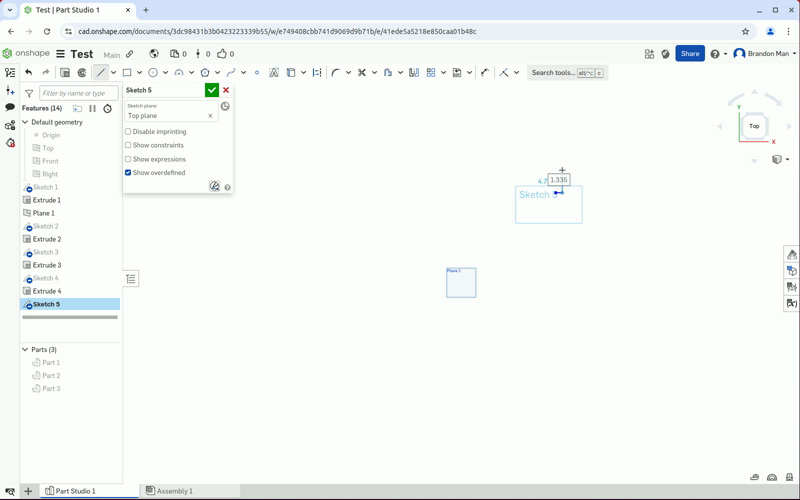
key_up(shift)
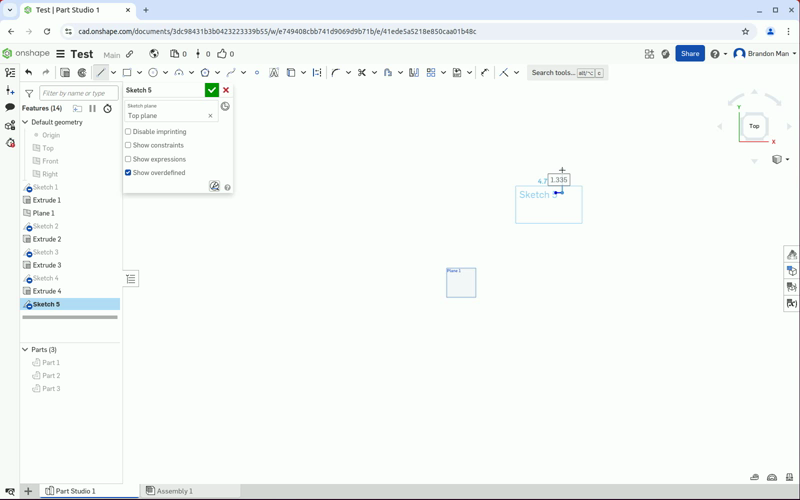
key_down(shift)
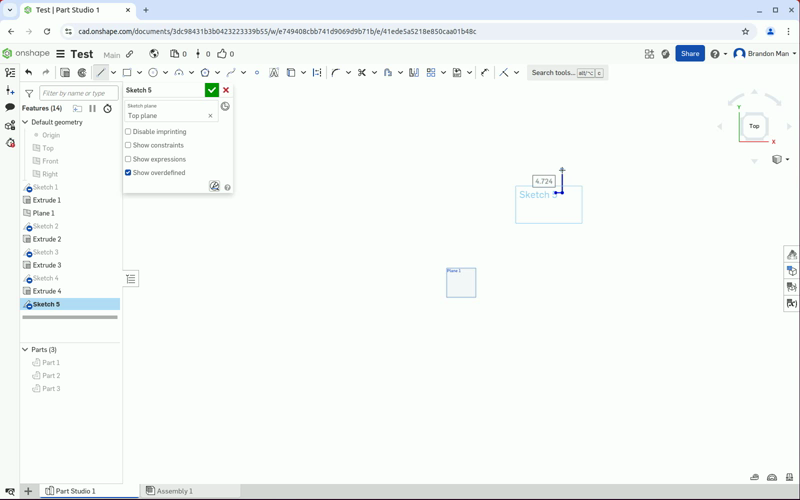
mouse_move(589, 169)
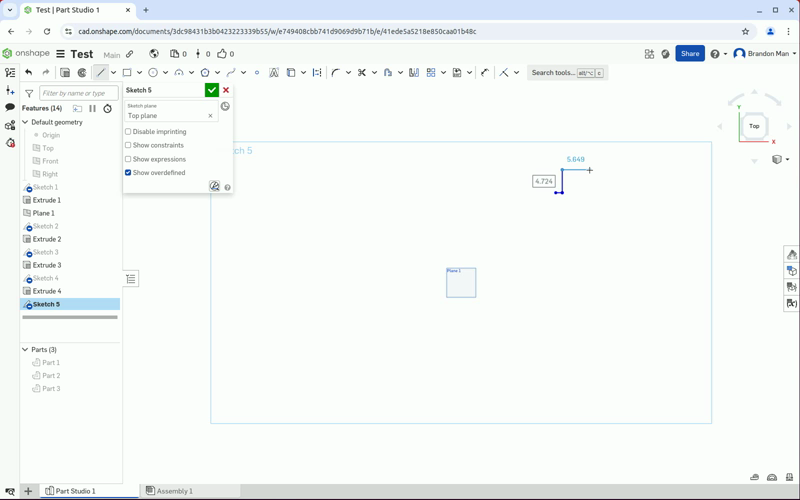
mouse_move(555, 169)
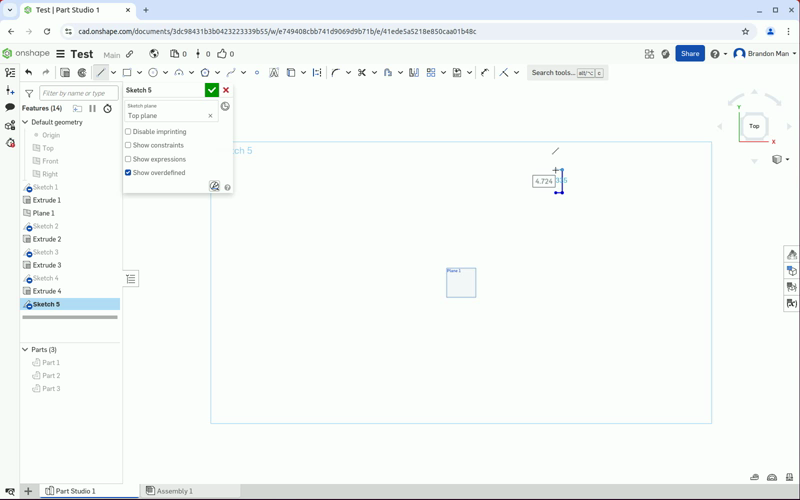
scroll(6)
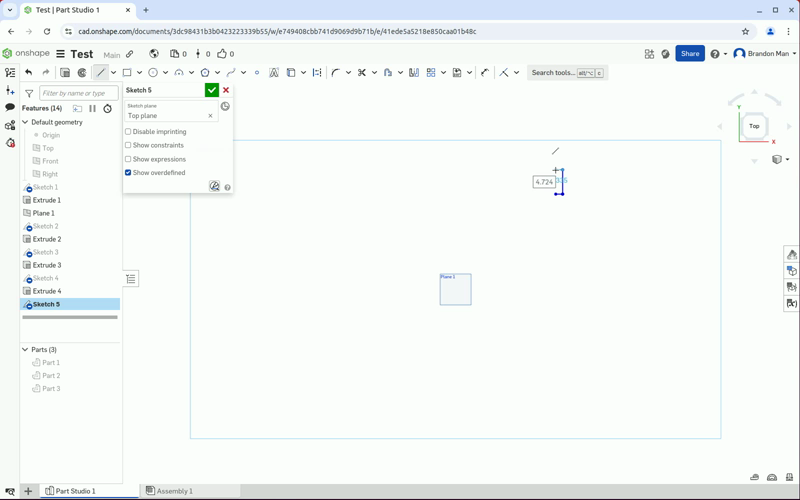
scroll(6)
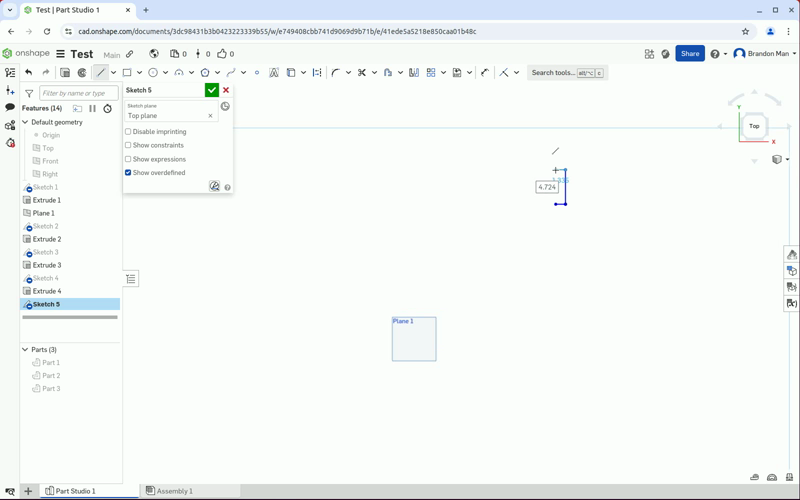
scroll(6)
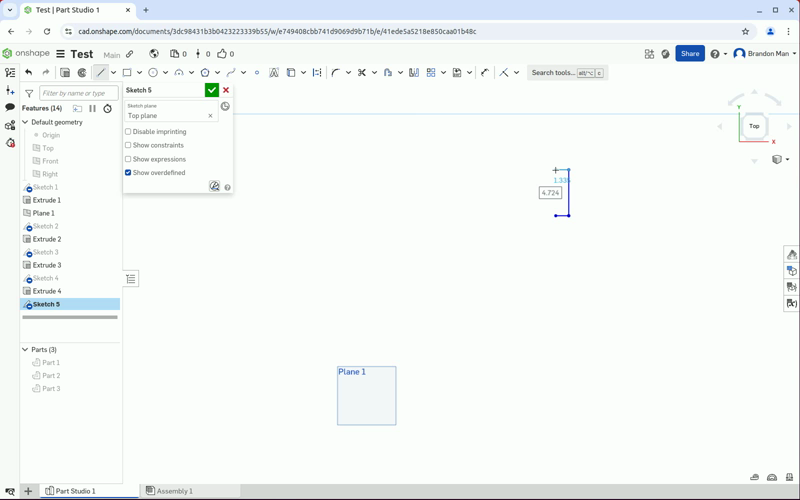
scroll(6)
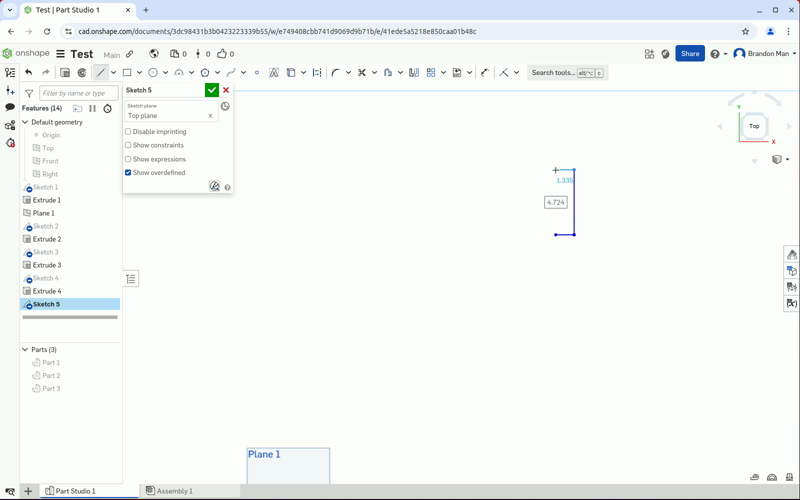
scroll(6)
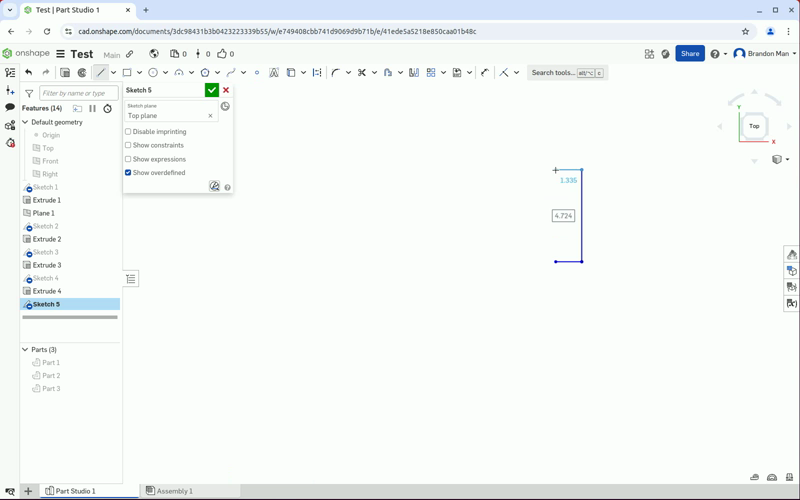
scroll(6)
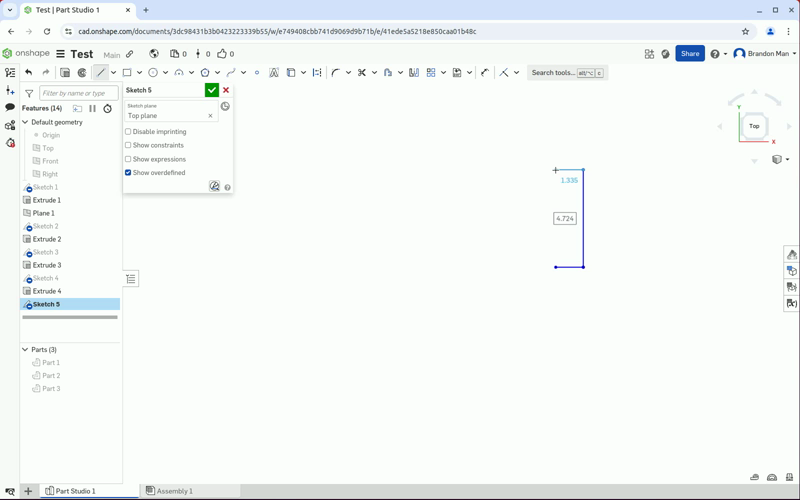
scroll(6)
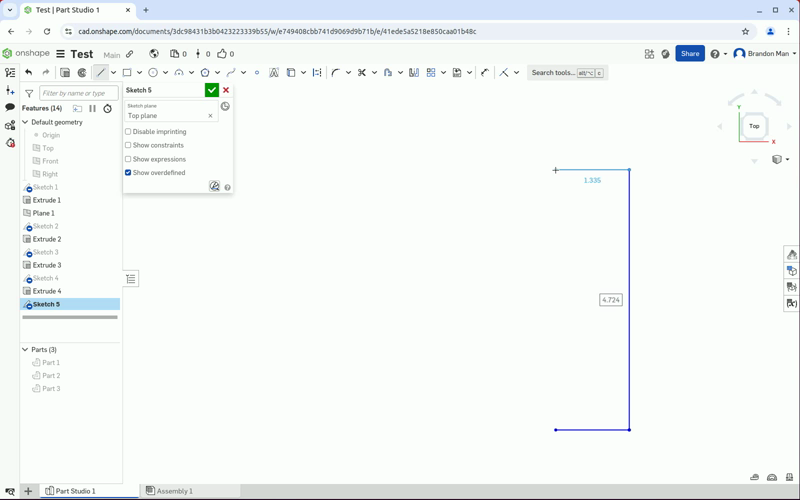
click(555, 169)
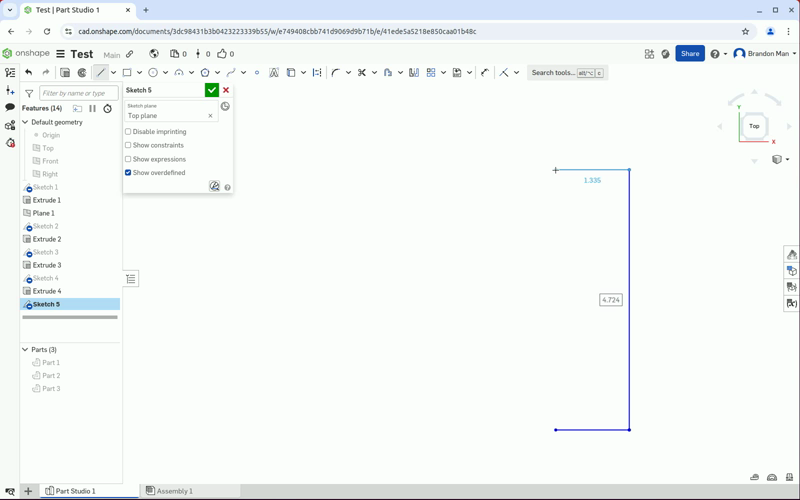
scroll(-6)
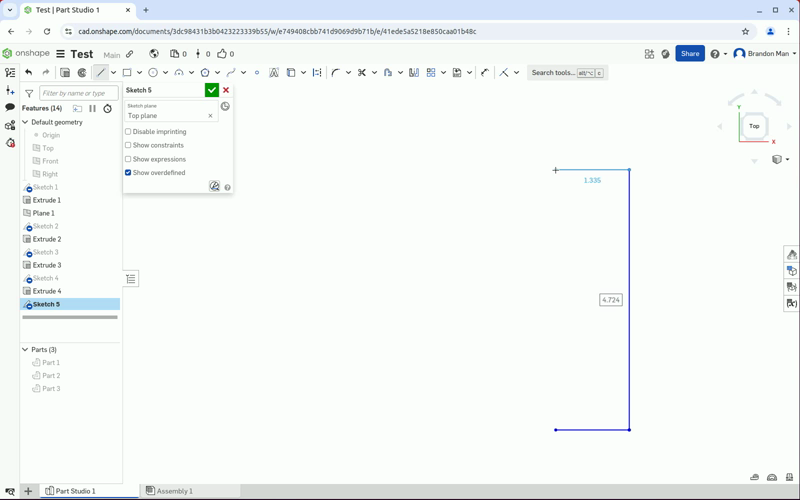
scroll(-6)
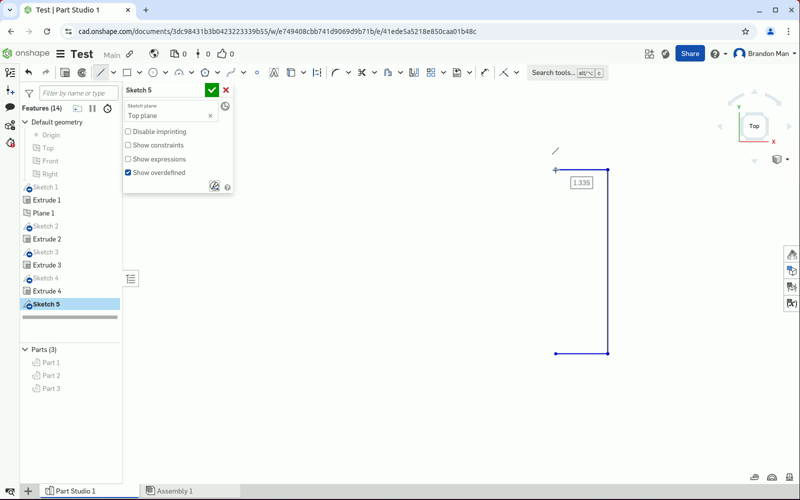
scroll(-6)
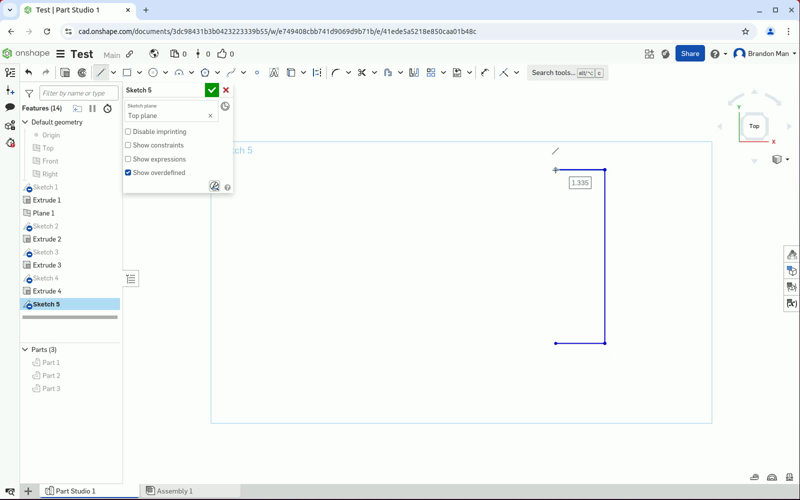
scroll(-6)
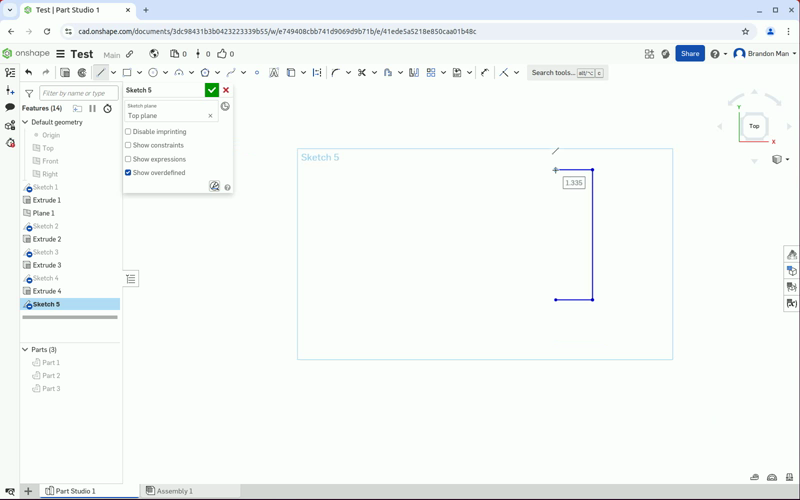
scroll(-6)
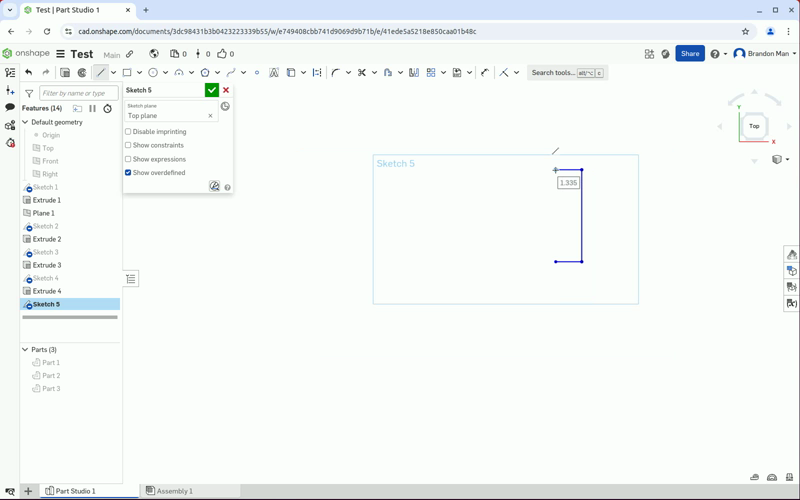
scroll(-6)
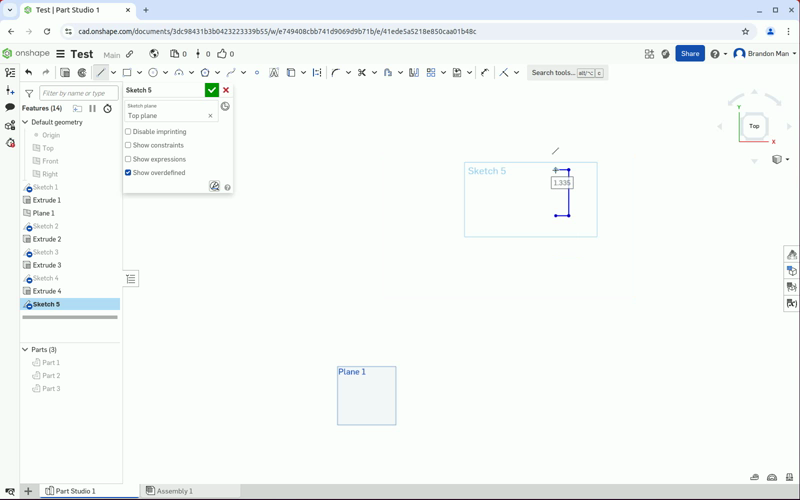
scroll(-6)
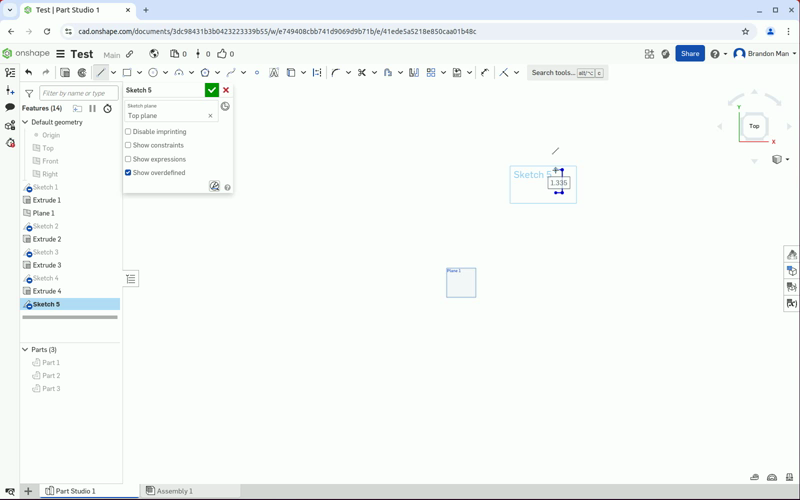
key_up(shift)
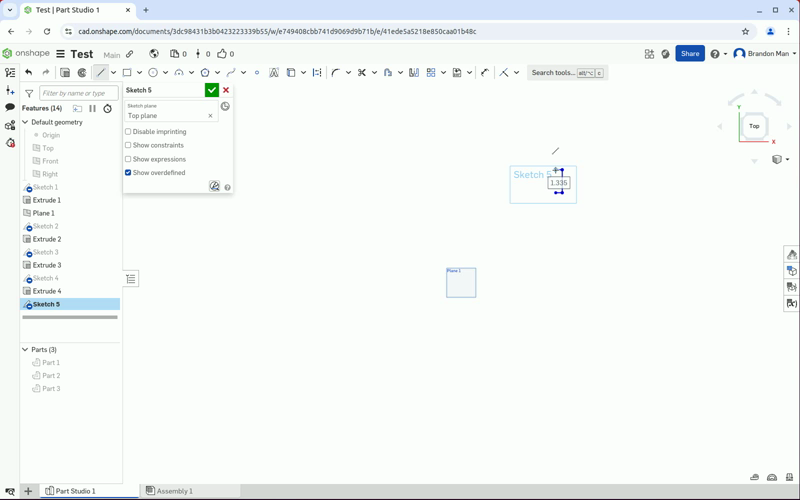
key_down(shift)
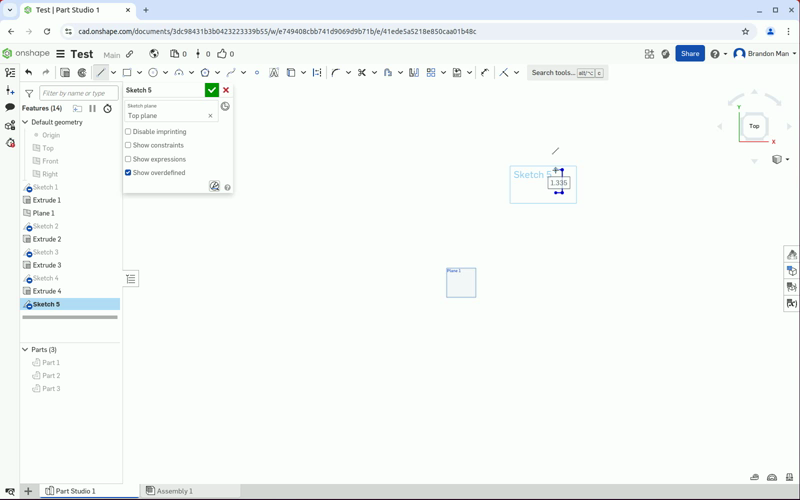
mouse_move(585, 169)
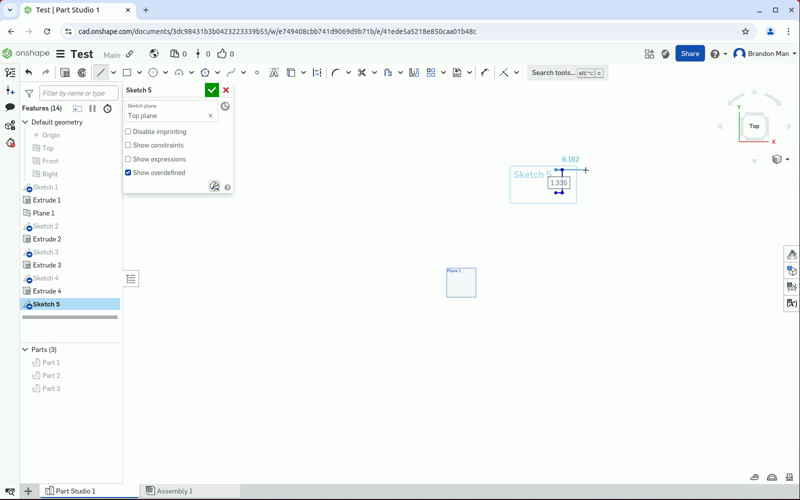
mouse_move(555, 188)
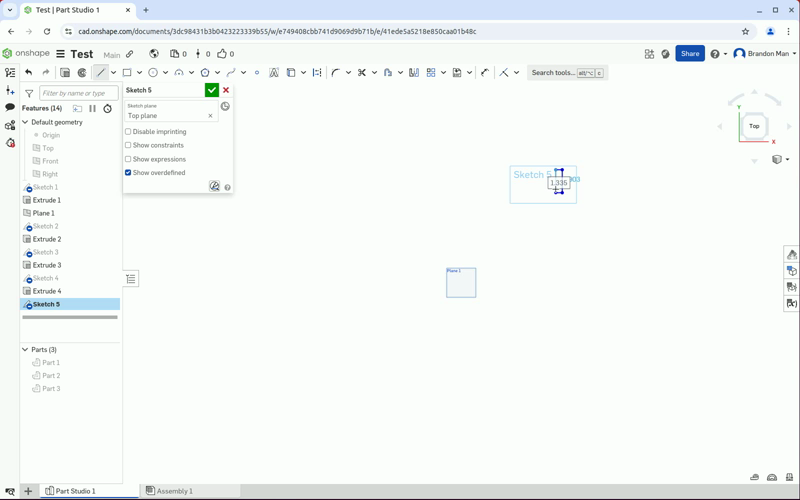
scroll(6)
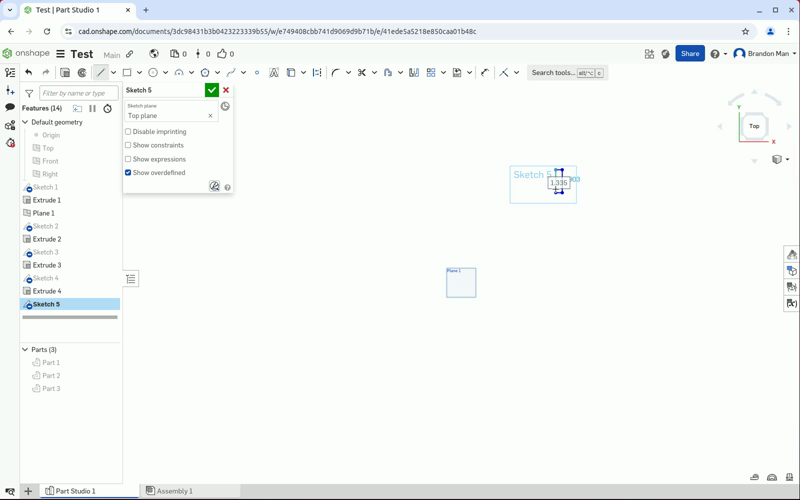
scroll(6)
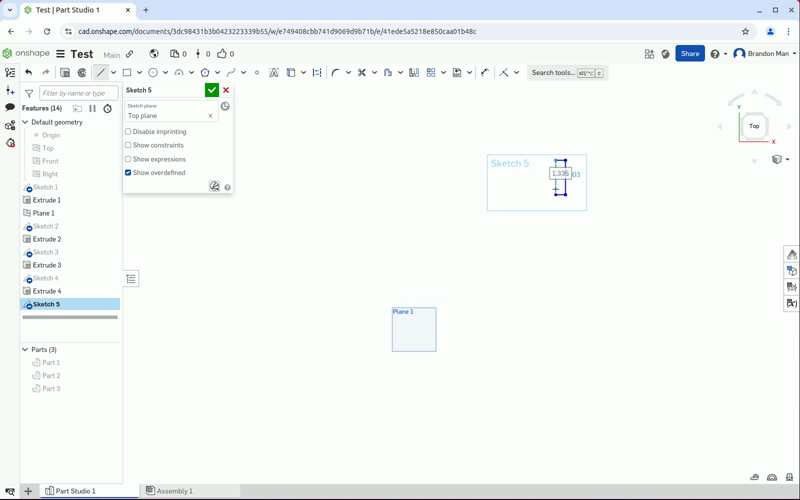
scroll(6)
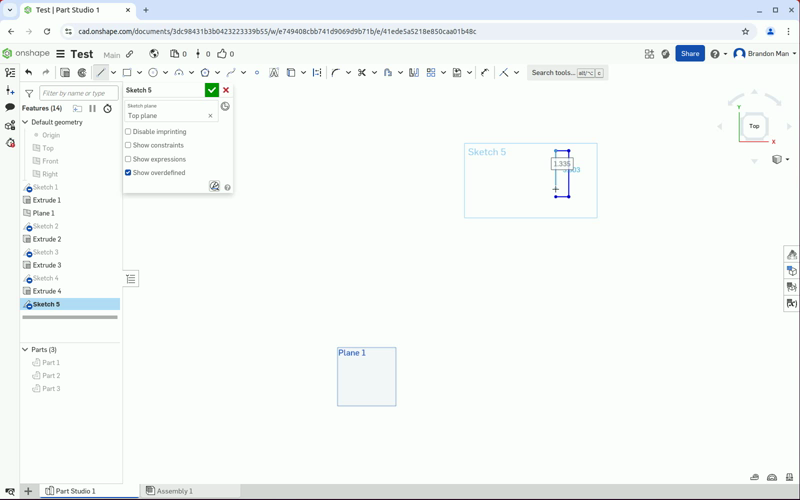
scroll(6)
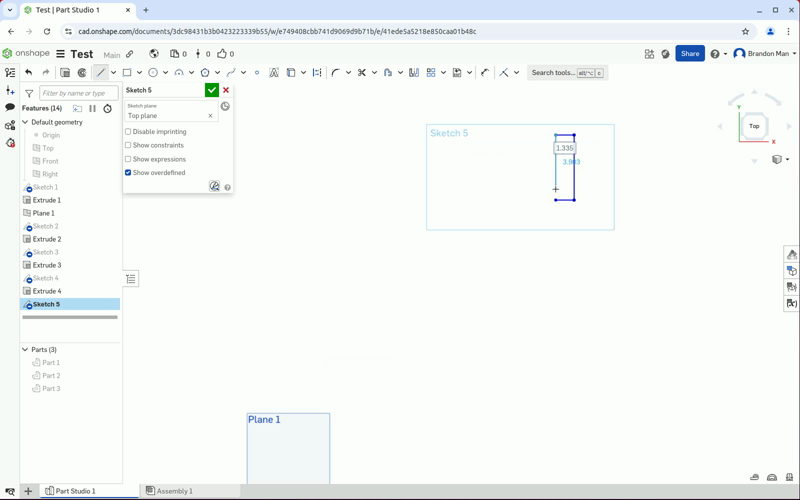
scroll(6)
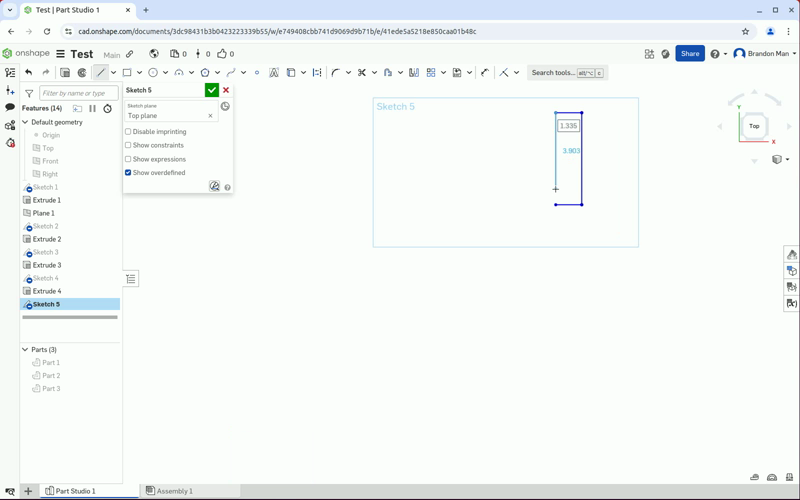
scroll(6)
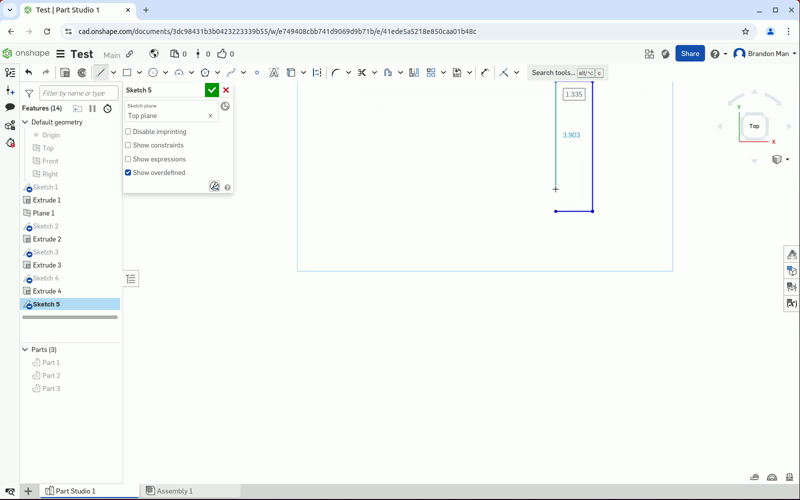
scroll(6)
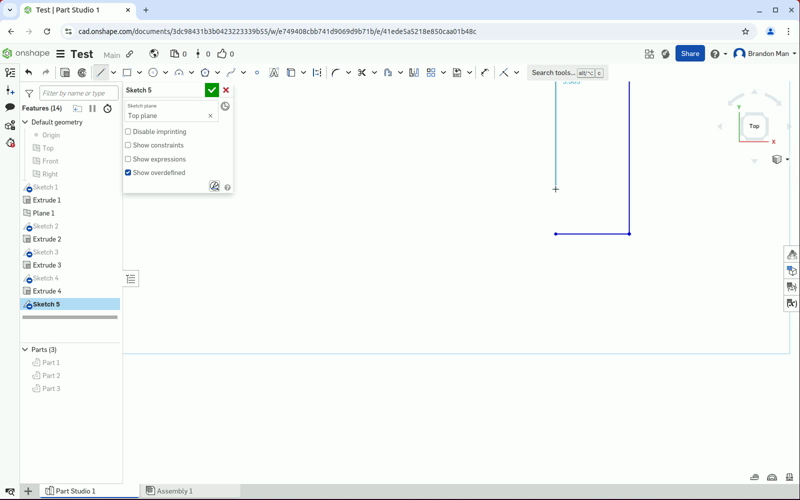
click(555, 188)
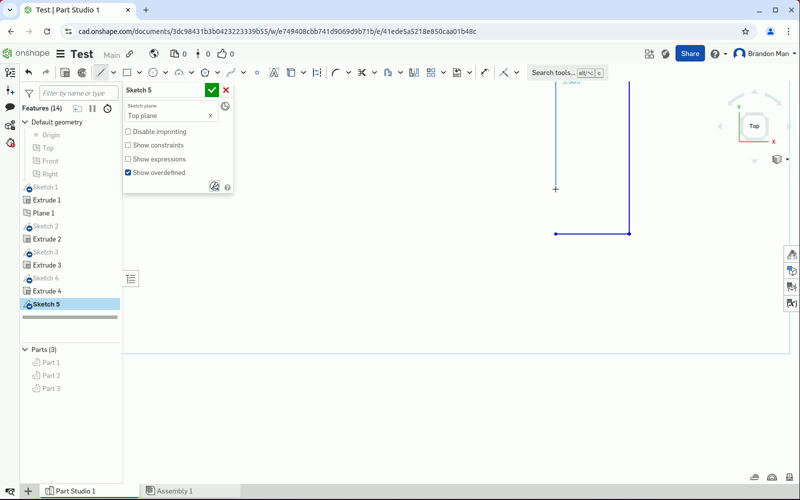
scroll(-6)
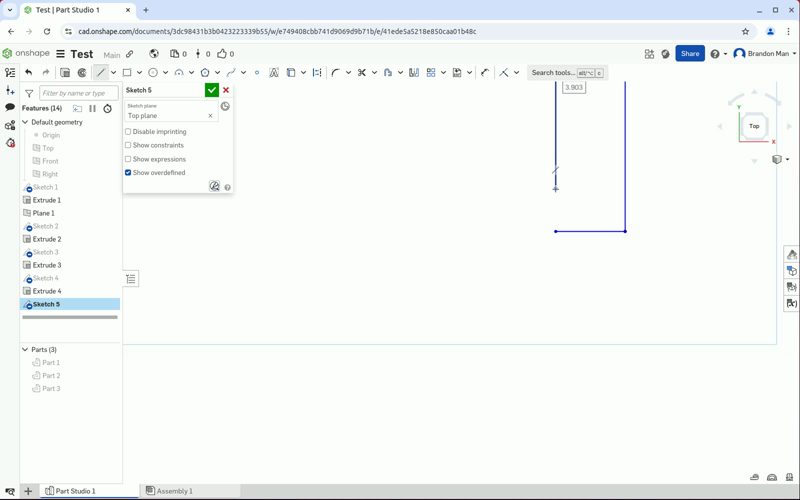
scroll(-6)
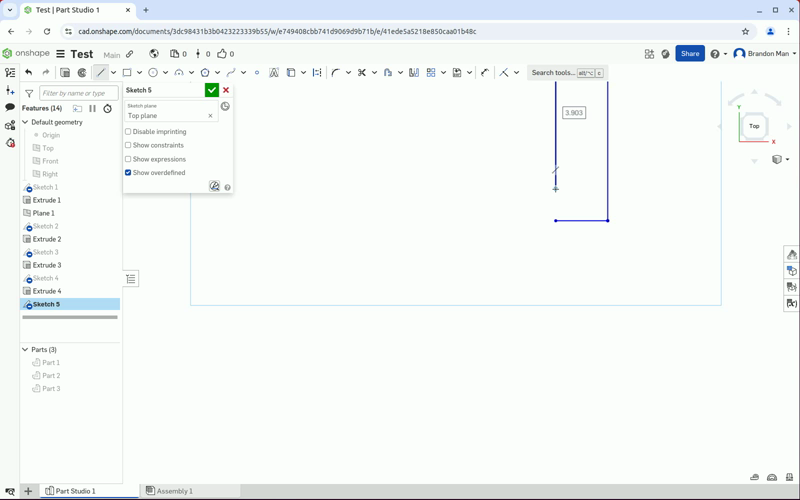
scroll(-6)
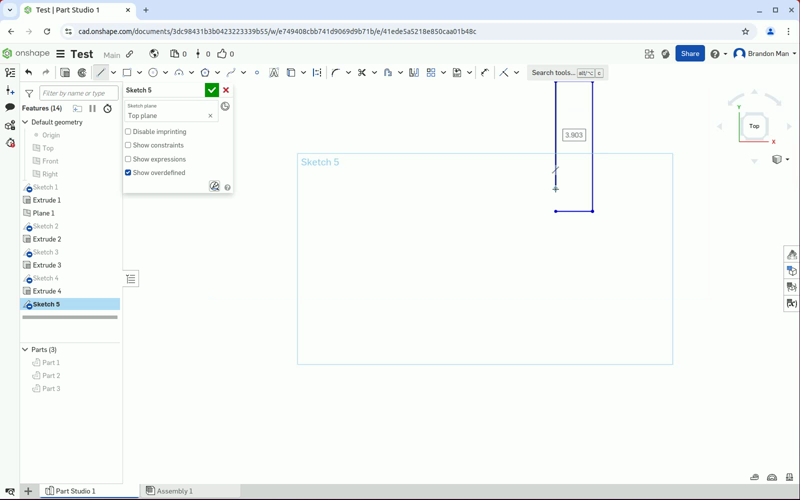
scroll(-6)
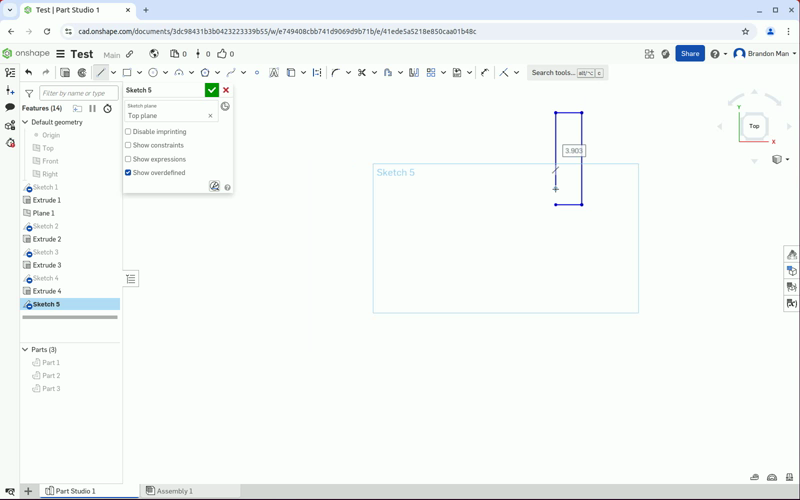
scroll(-6)
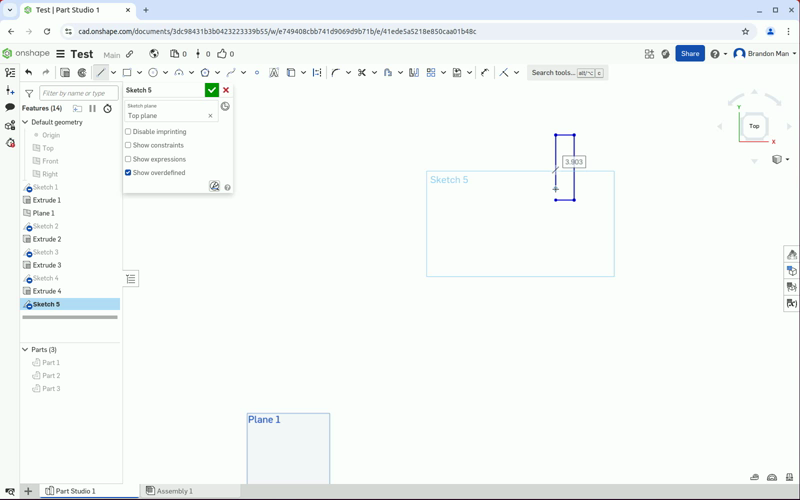
scroll(-6)
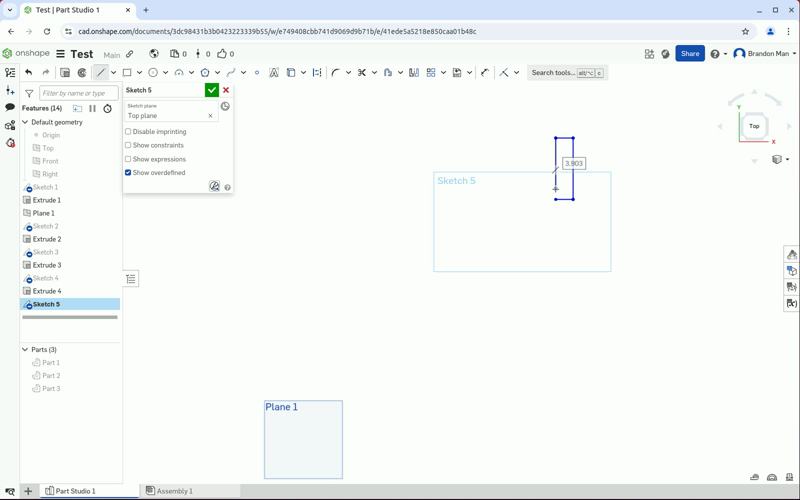
scroll(-6)
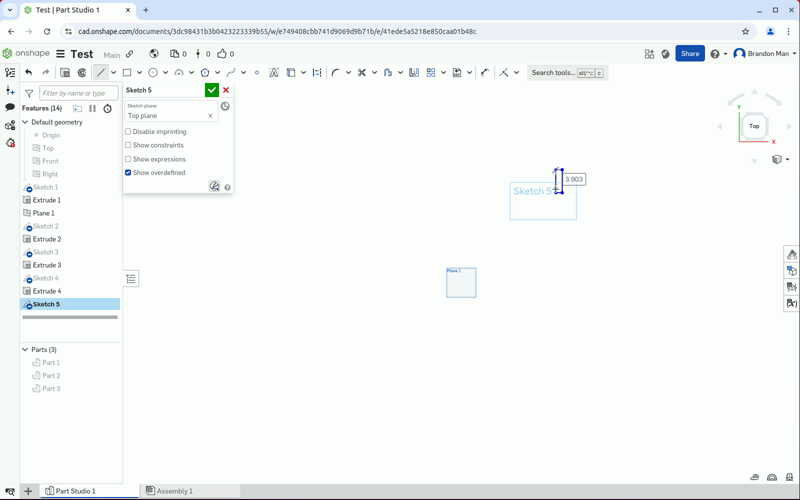
key_up(shift)
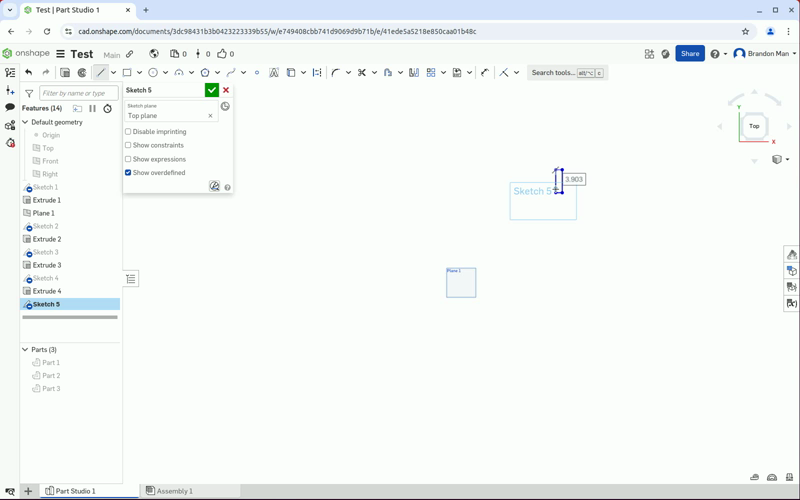
mouse_move(585, 188)
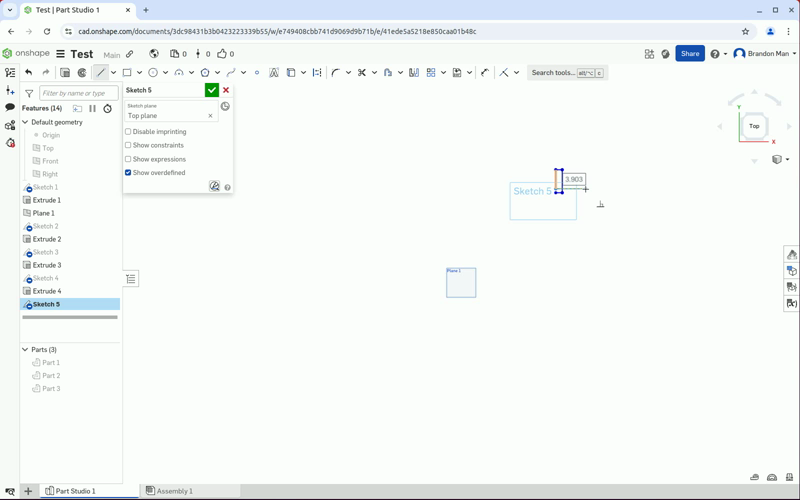
key_down(shift)
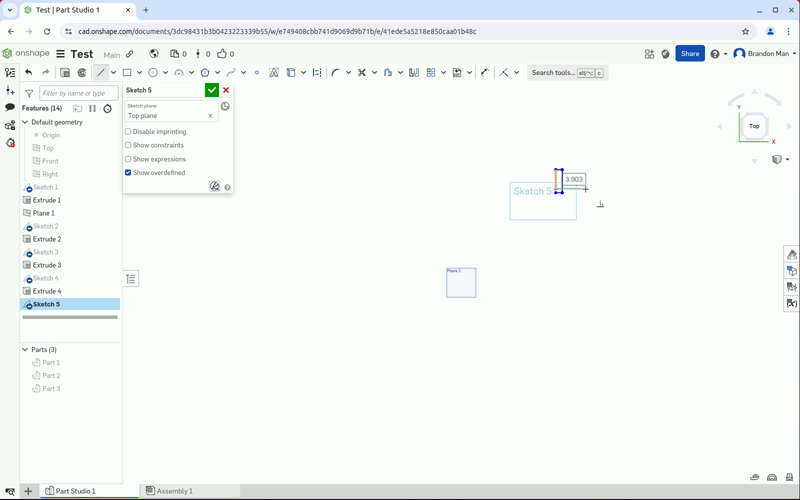
mouse_move(555, 192)
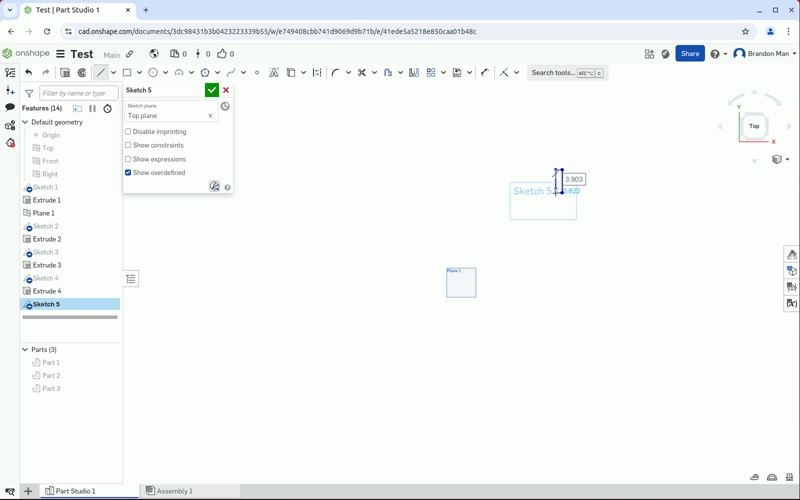
scroll(6)
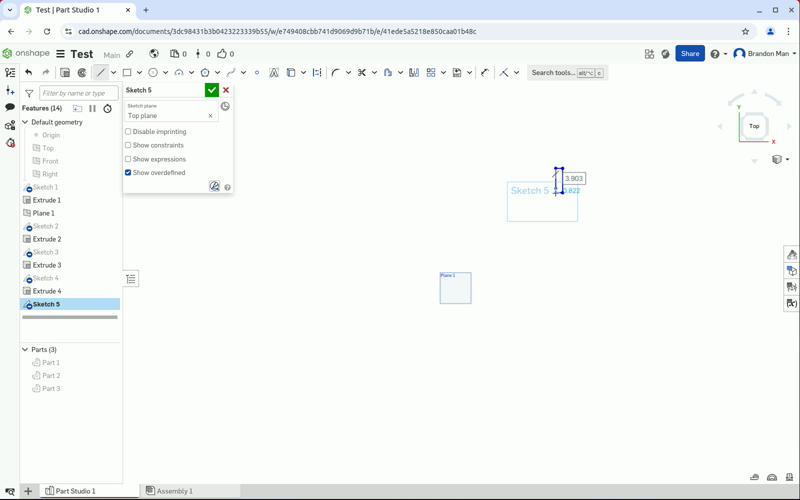
scroll(6)
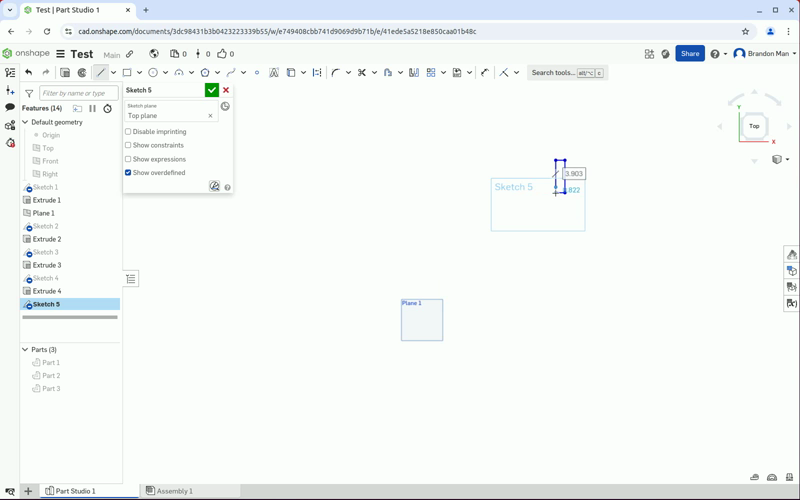
scroll(6)
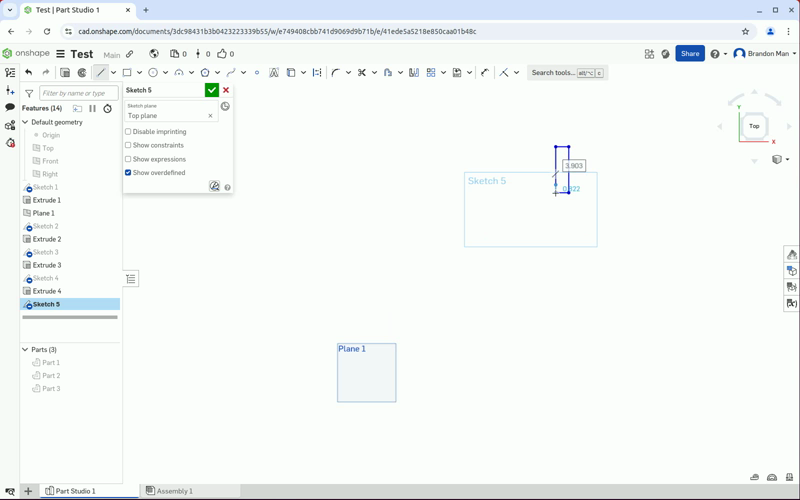
scroll(6)
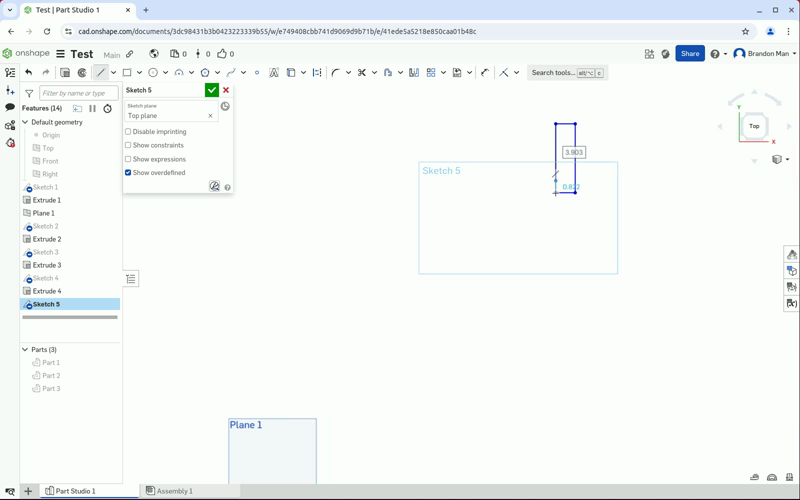
scroll(6)
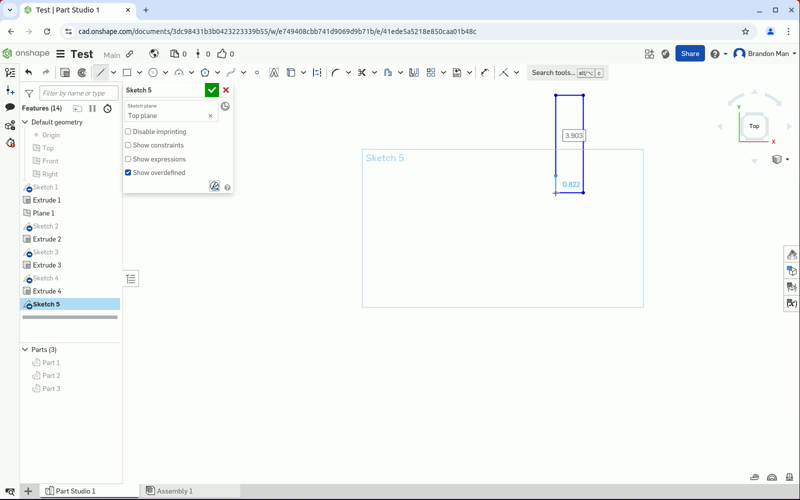
scroll(6)
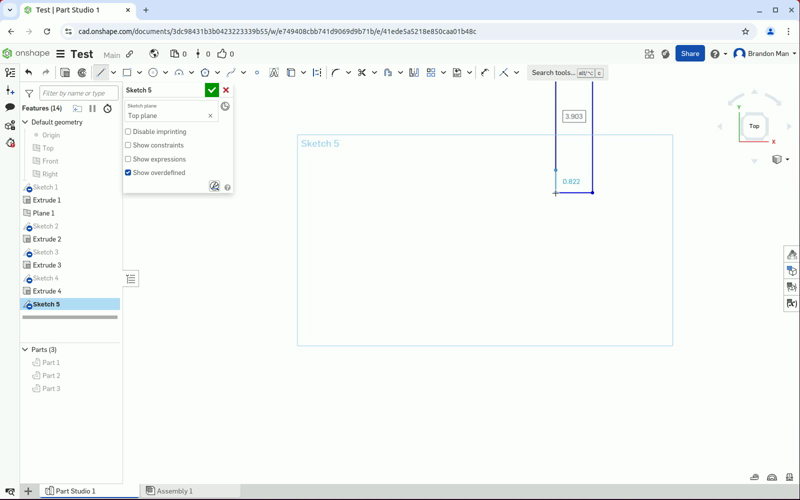
scroll(6)
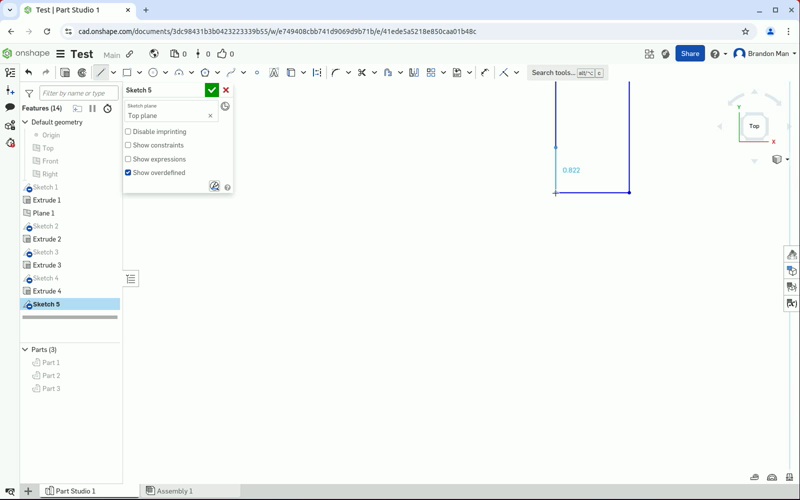
key_up(shift)
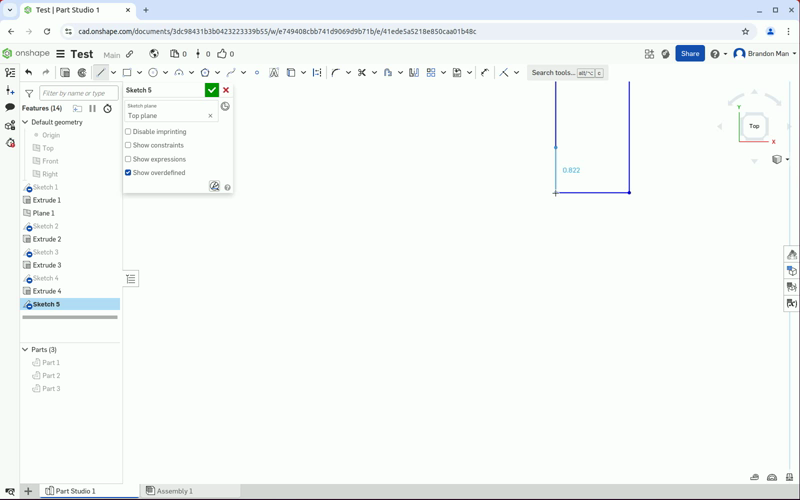
click(555, 192)
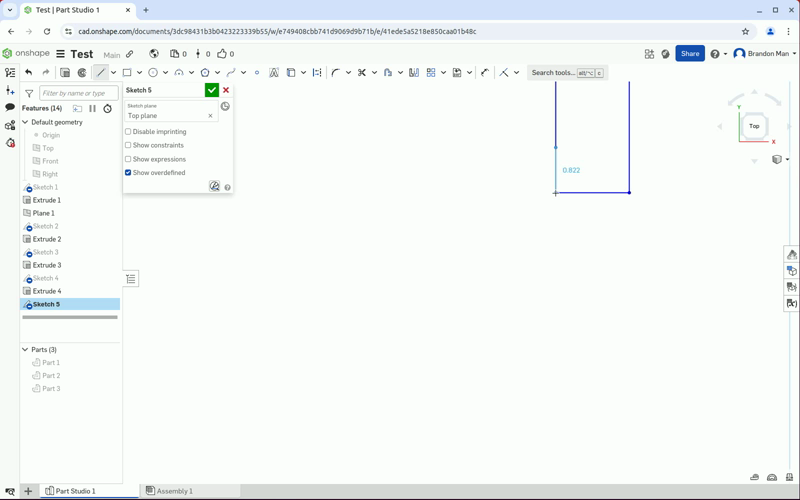
scroll(-6)
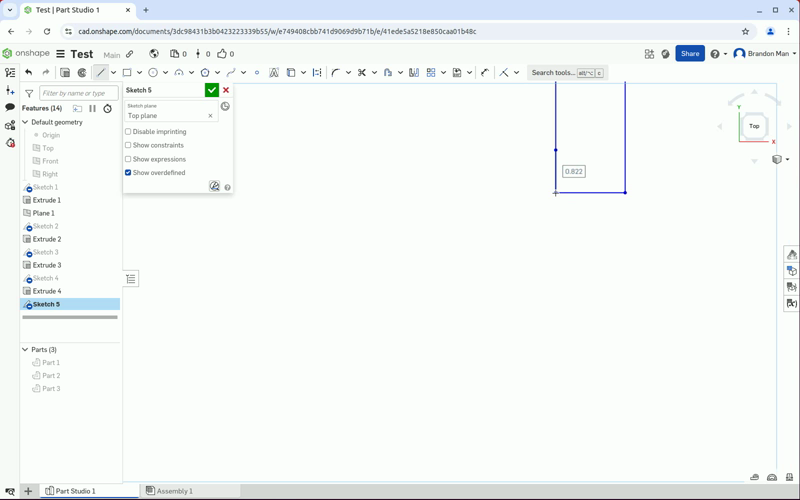
scroll(-6)
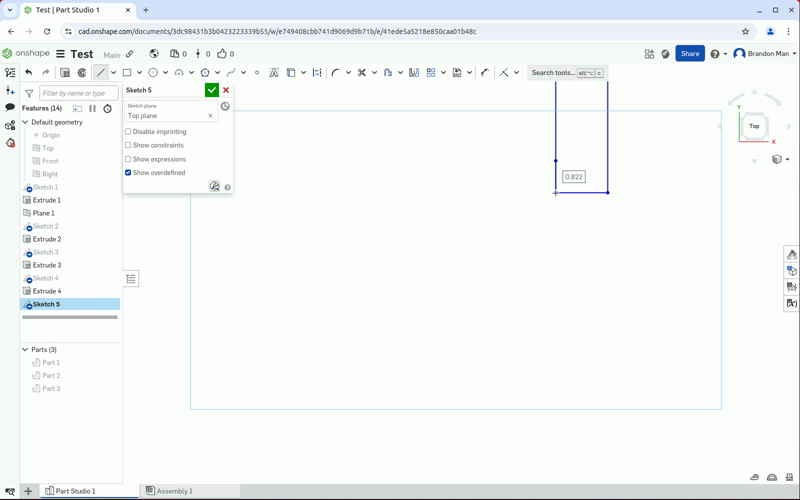
scroll(-6)
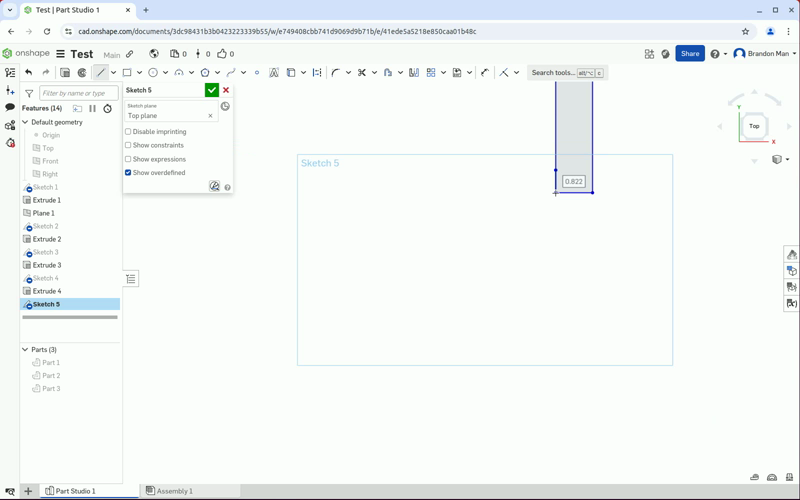
scroll(-6)
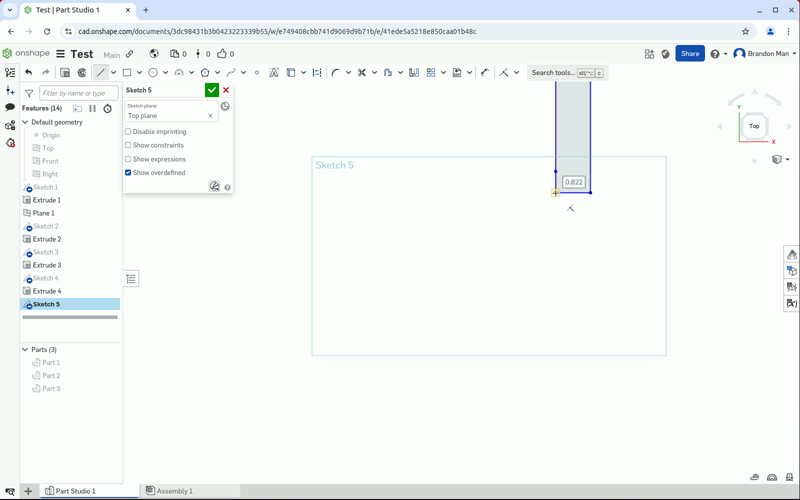
scroll(-6)
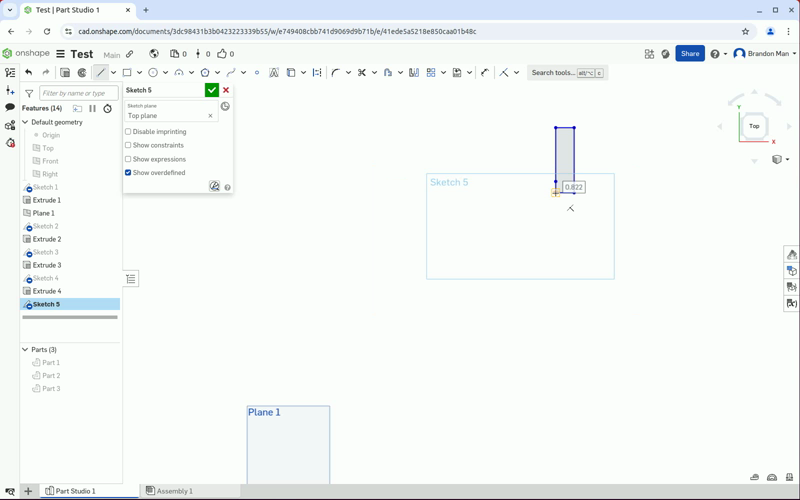
scroll(-6)
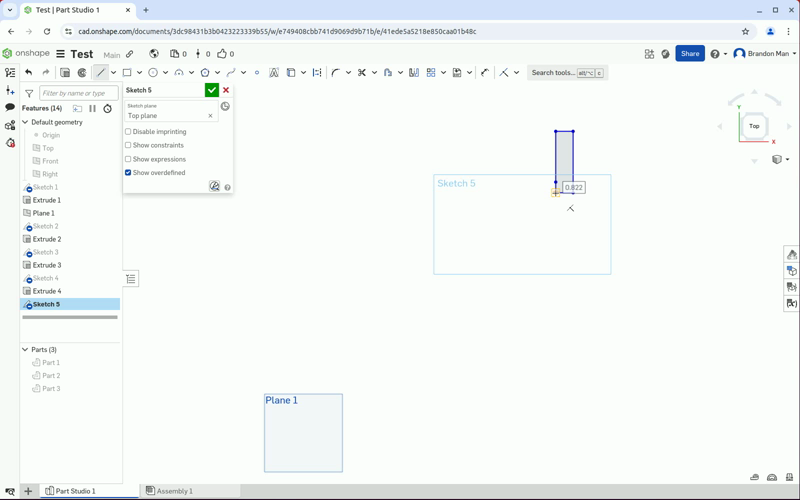
scroll(-6)
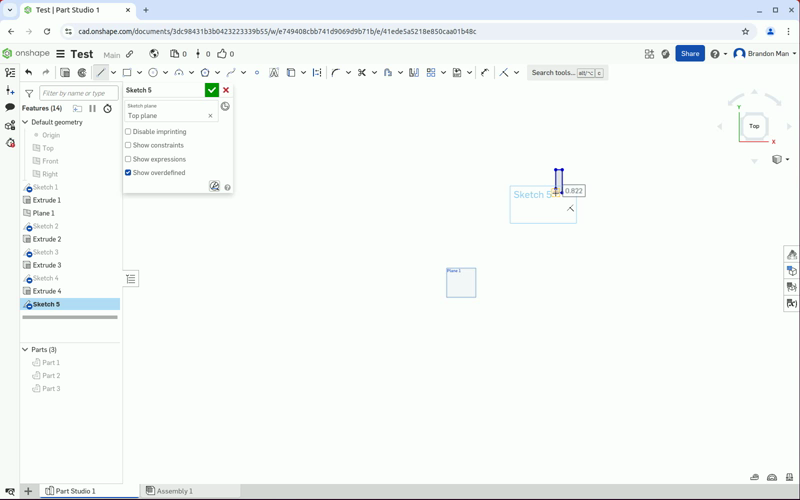
key(esc)
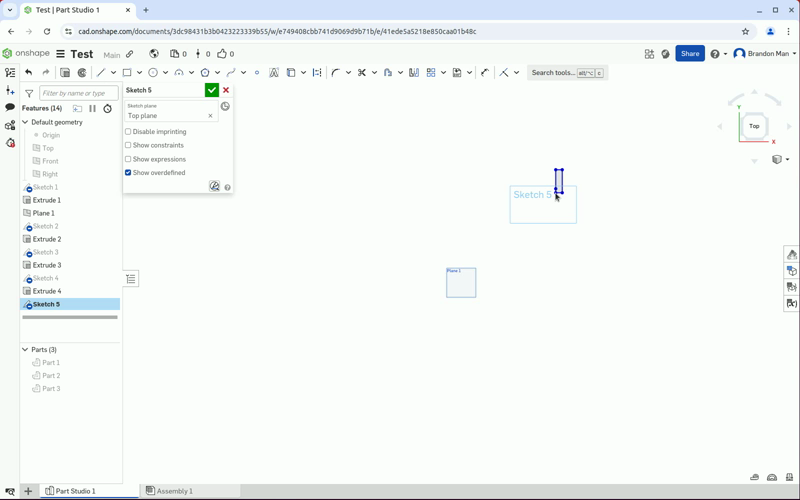
mouse_move(559, 171)
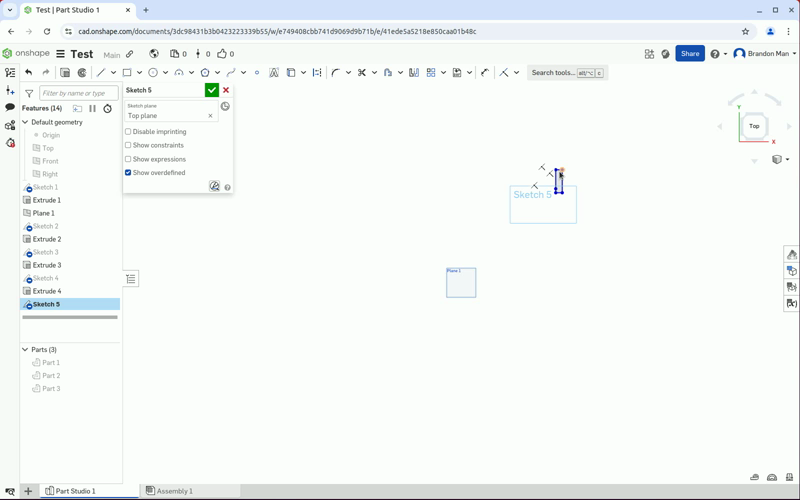
scroll(6)
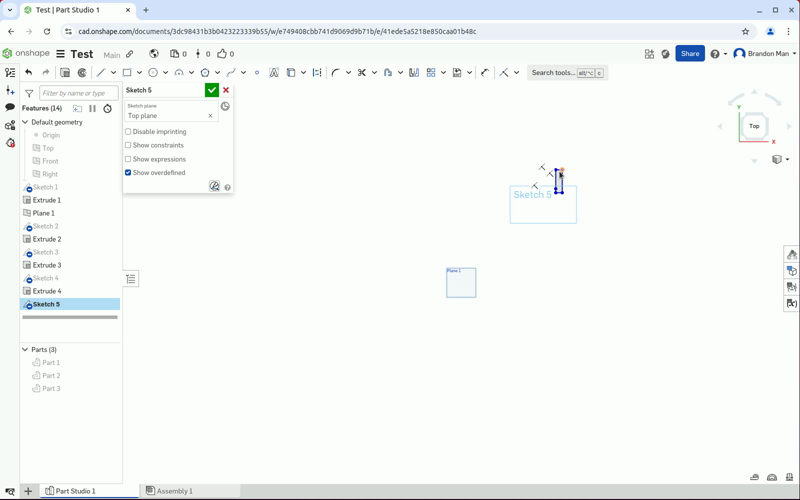
scroll(6)
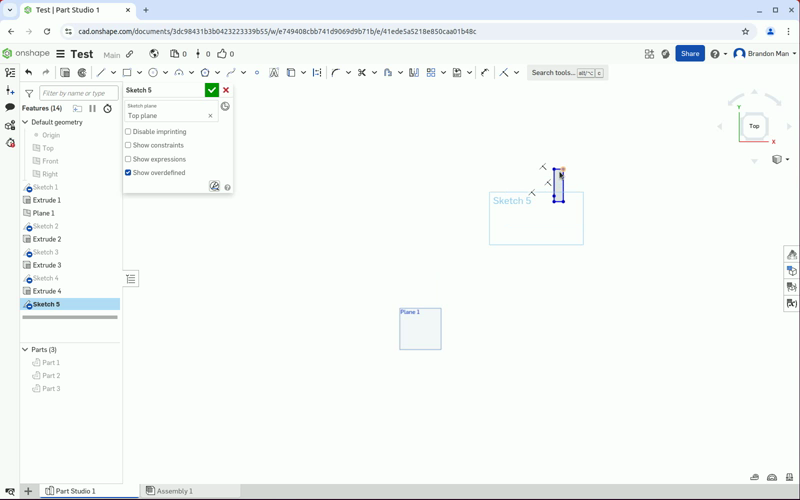
scroll(6)
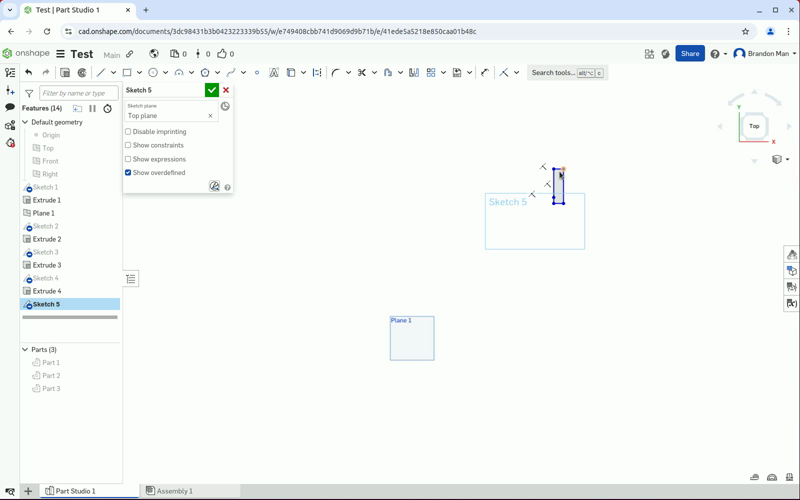
scroll(6)
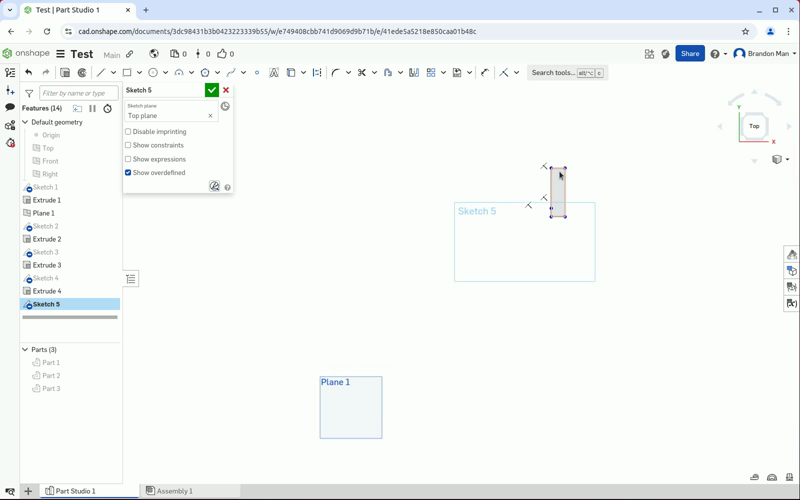
scroll(6)
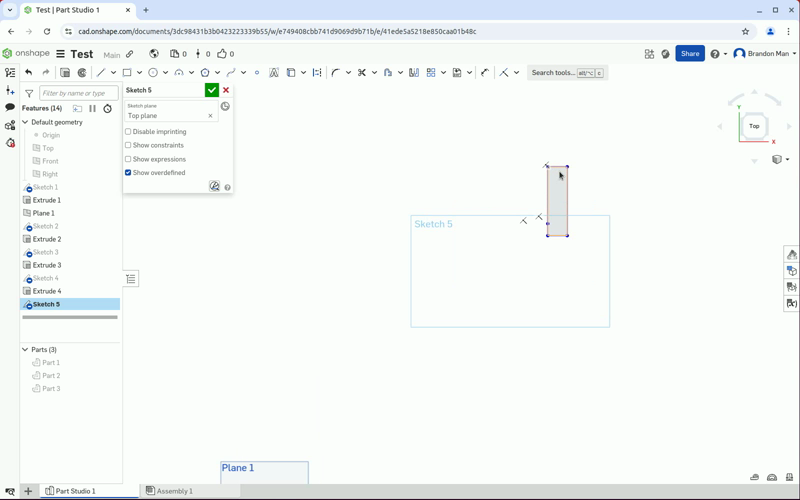
scroll(6)
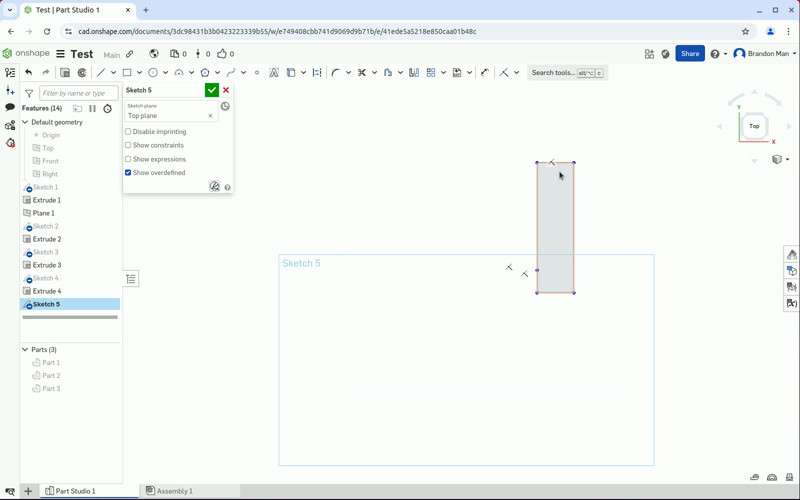
scroll(6)
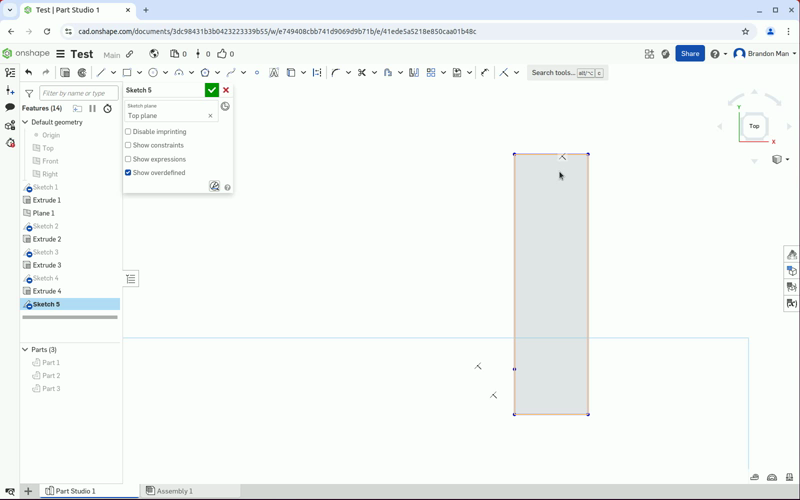
click(559, 171)
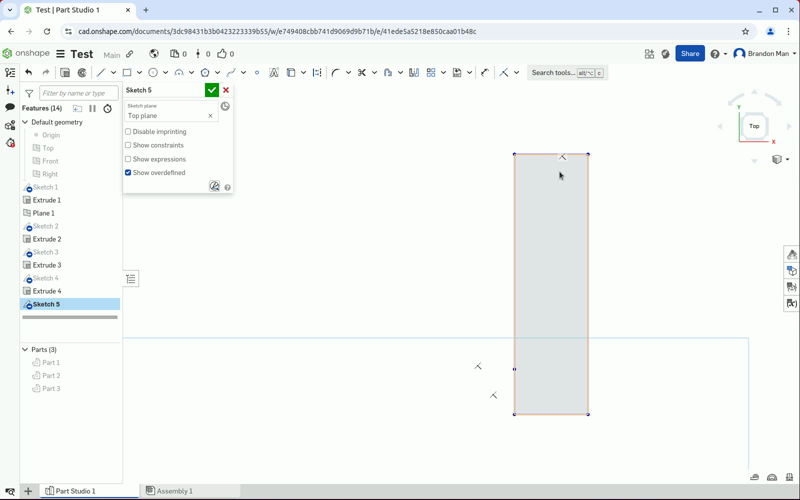
scroll(-6)
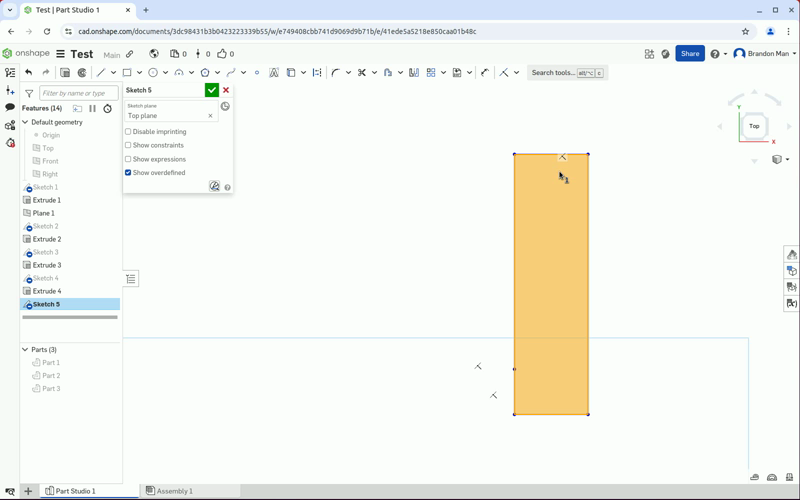
scroll(-6)
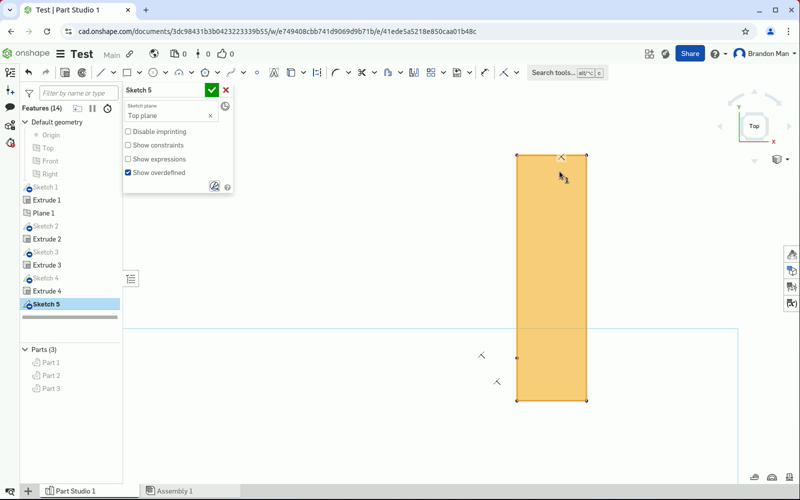
scroll(-6)
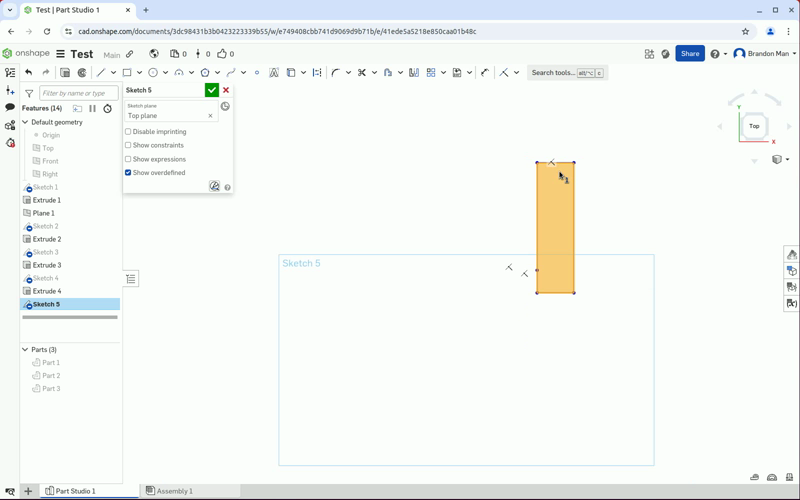
scroll(-6)
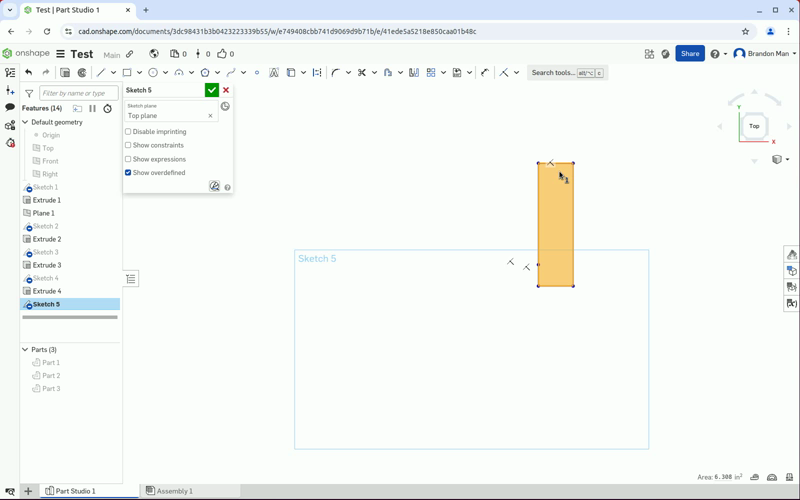
scroll(-6)
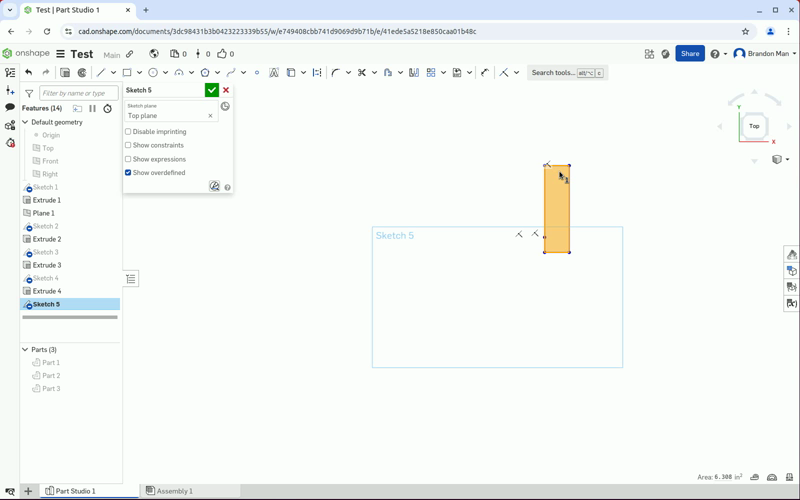
scroll(-6)
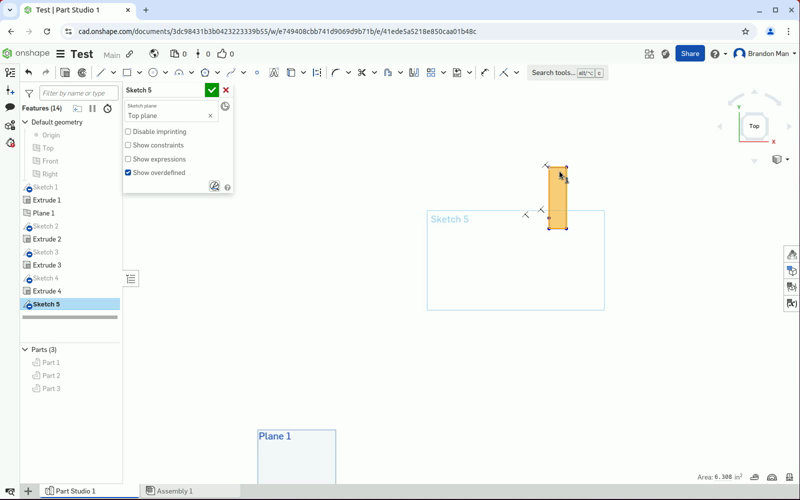
scroll(-6)
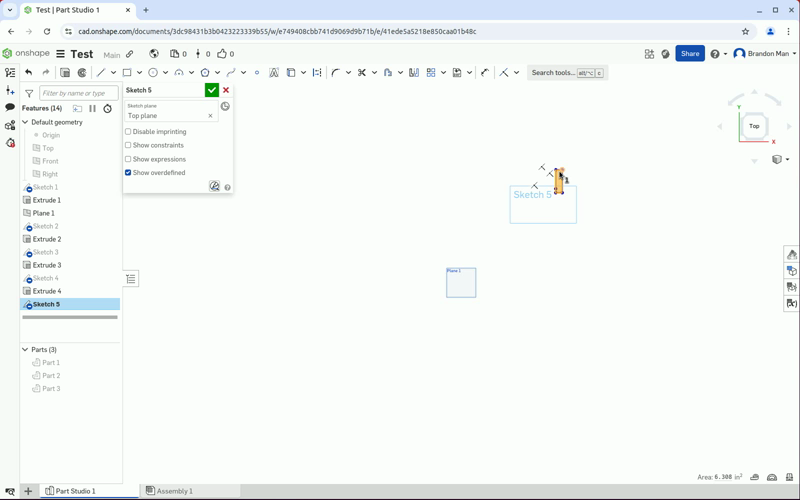
mouse_move(73, 352)
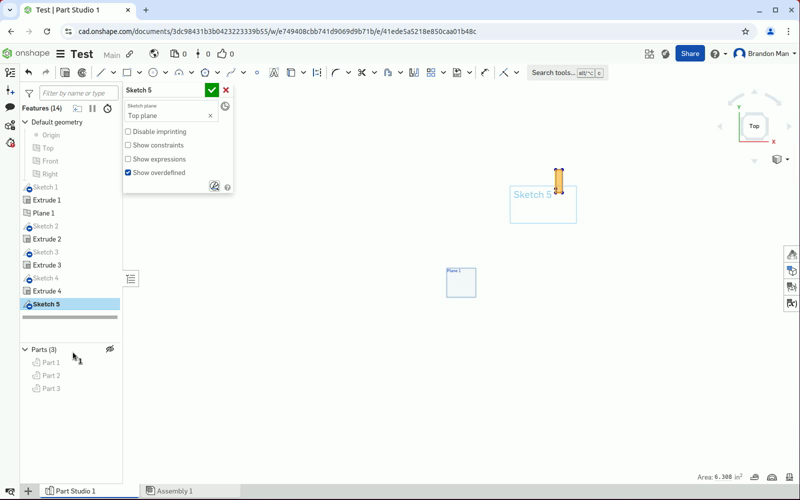
key(shift+y)
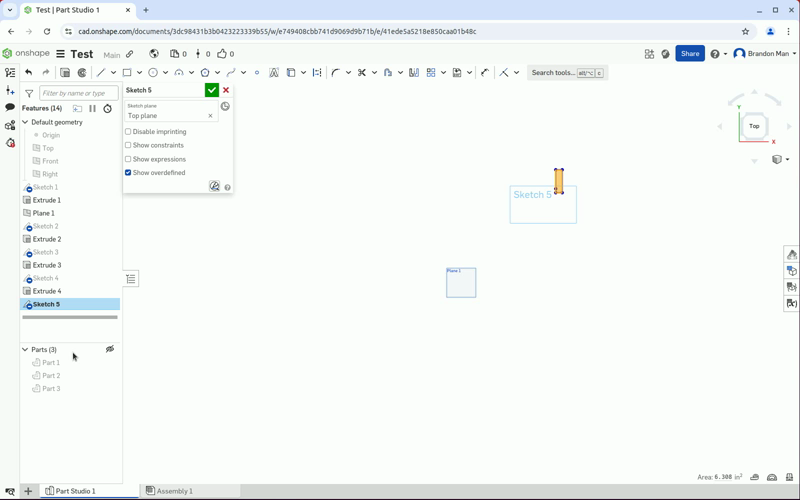
key(shift+e)
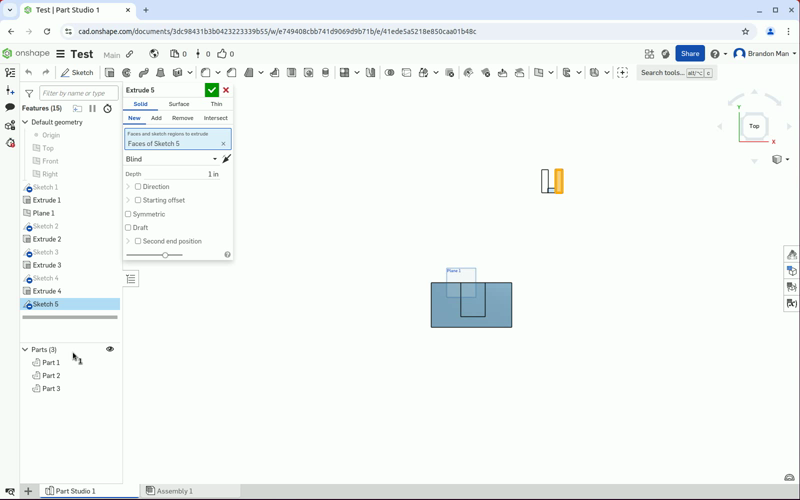
mouse_move(143, 106)
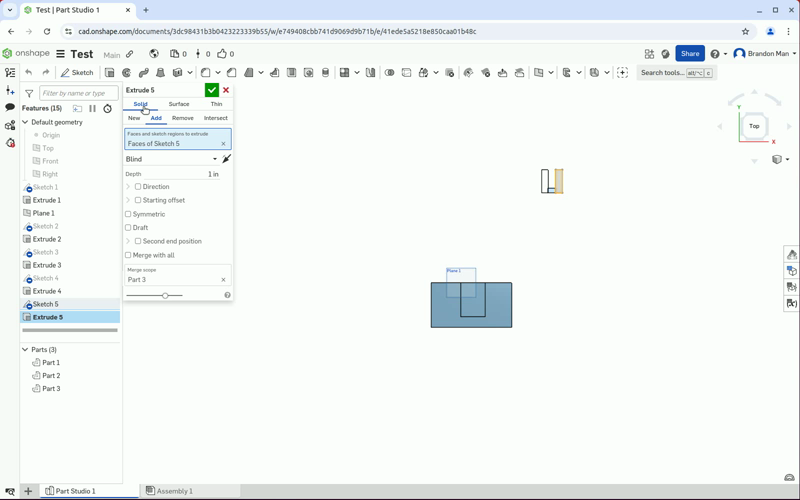
click(143, 106)
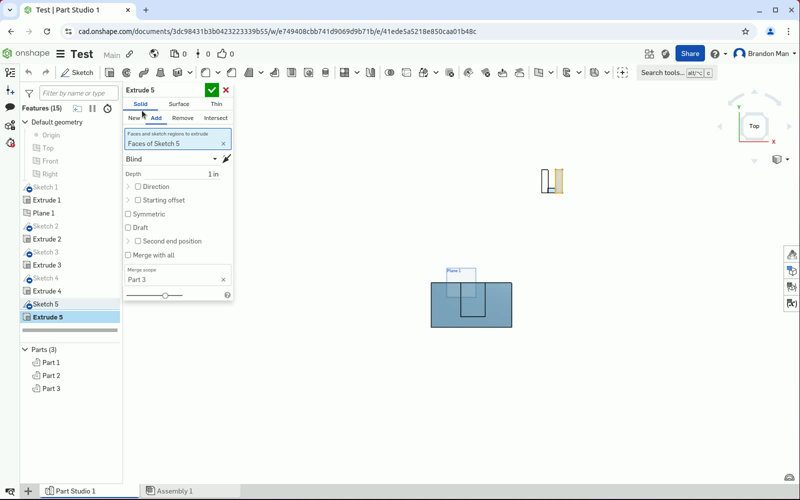
mouse_move(137, 120)
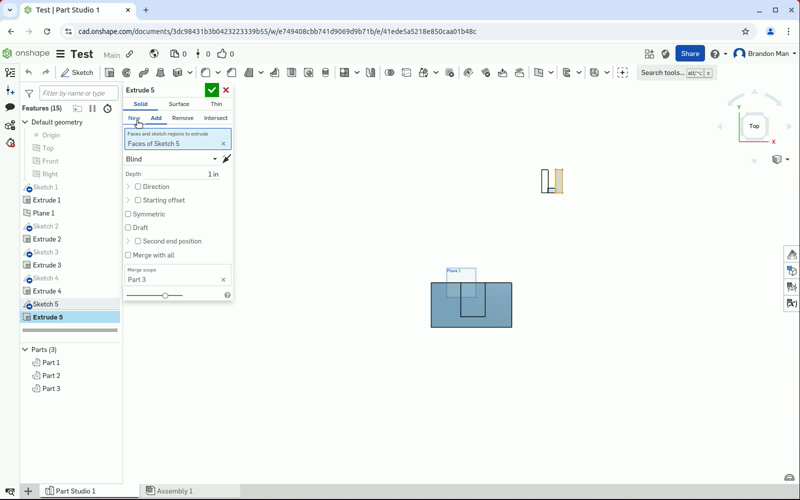
click(137, 120)
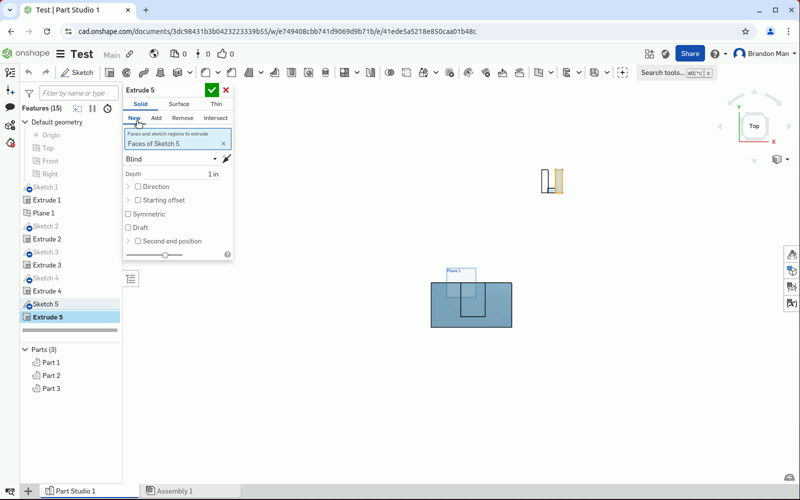
key(tab, 4)
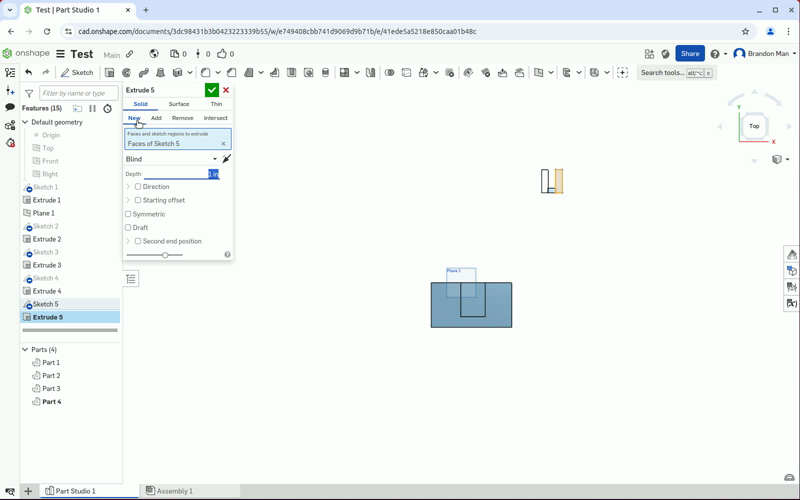
text(8.906)
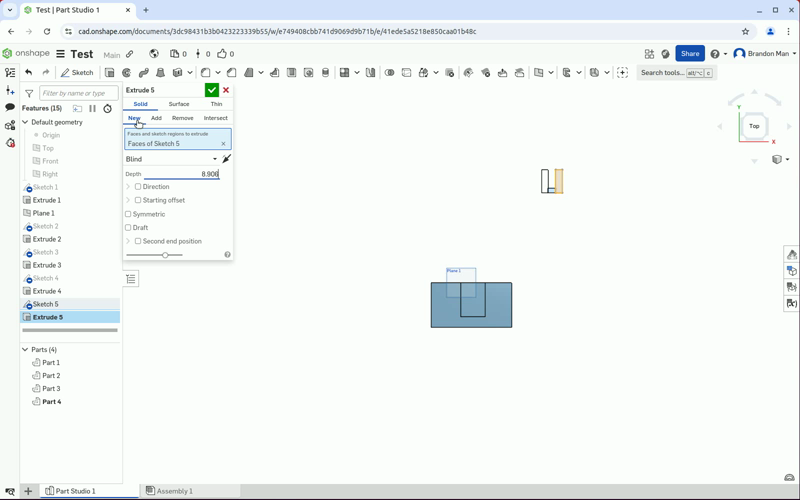
key(enter)
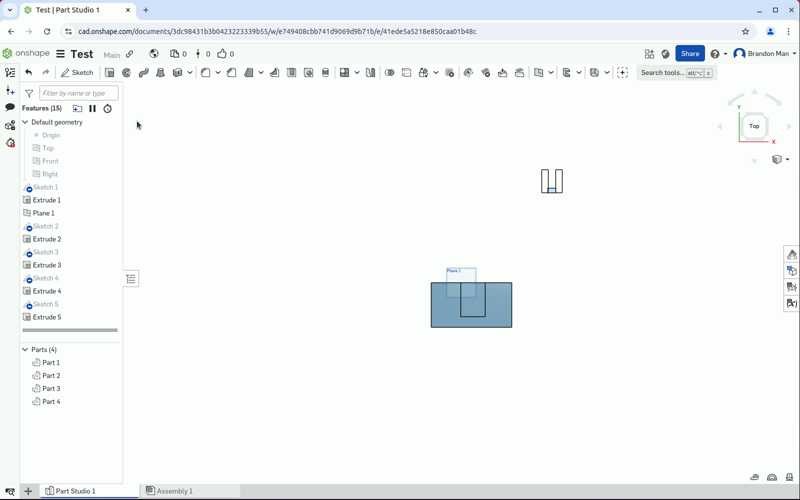
key(shift+h)
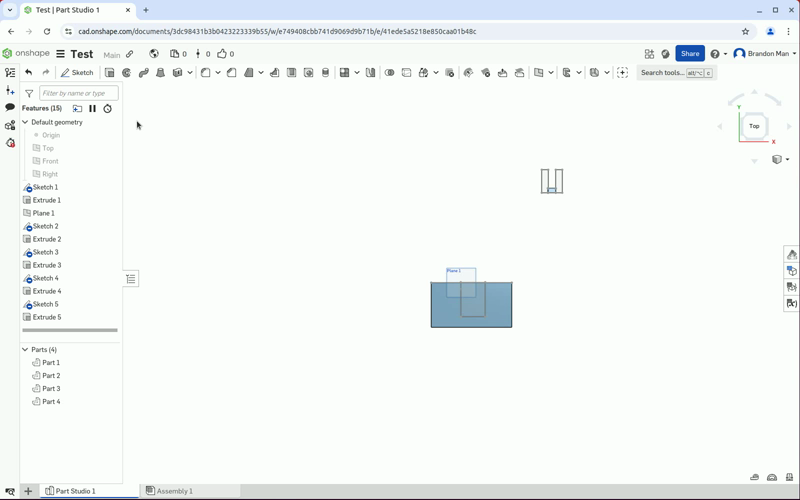
key(shift+h)
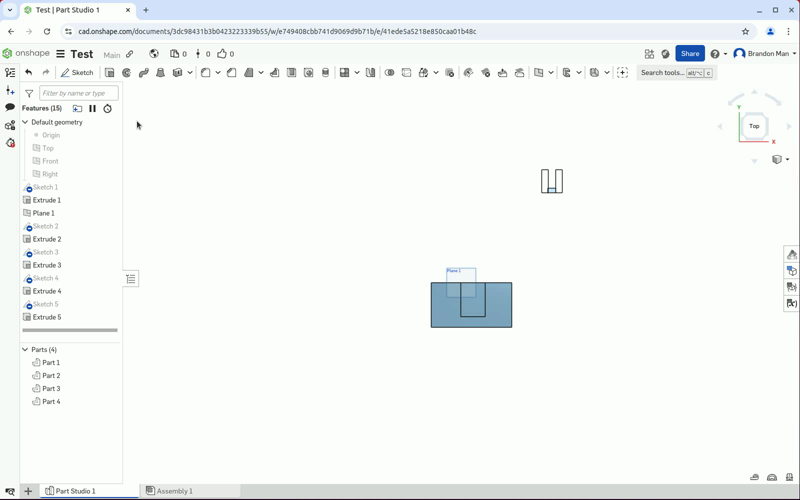
mouse_move(73, 189)
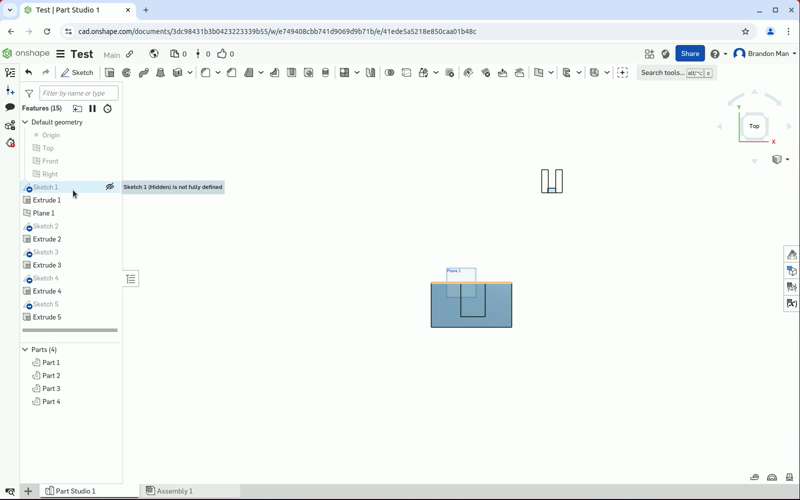
click(73, 189)
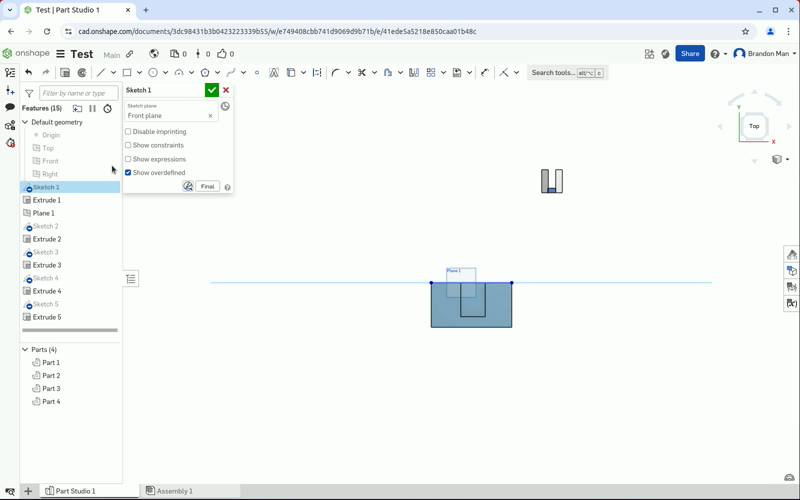
mouse_move(229, 92)
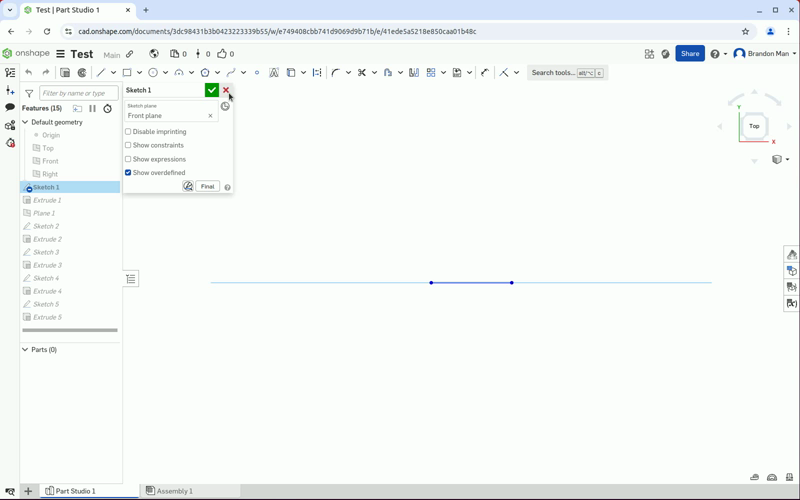
click(229, 92)
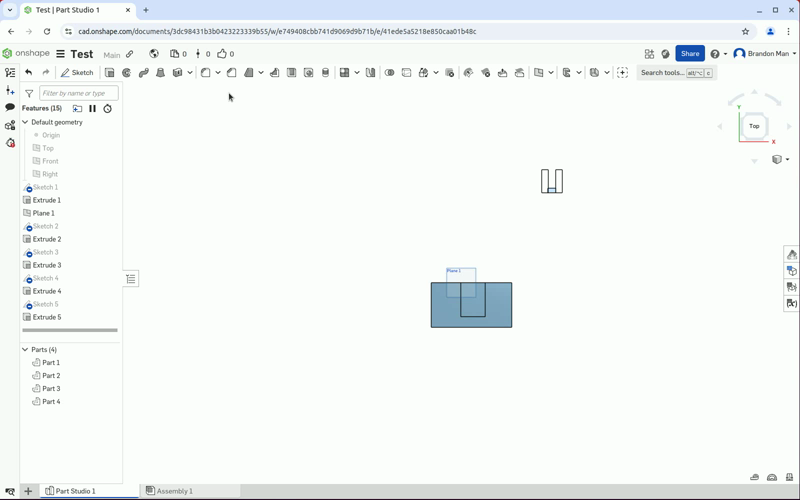
mouse_move(73, 352)
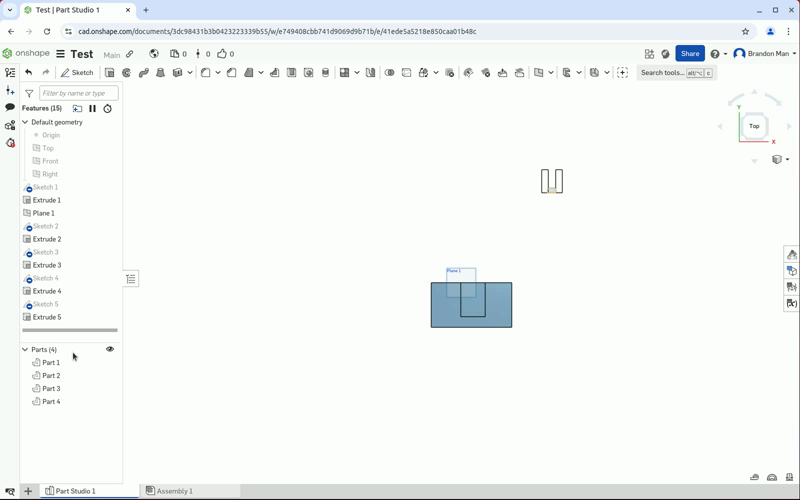
key(y)
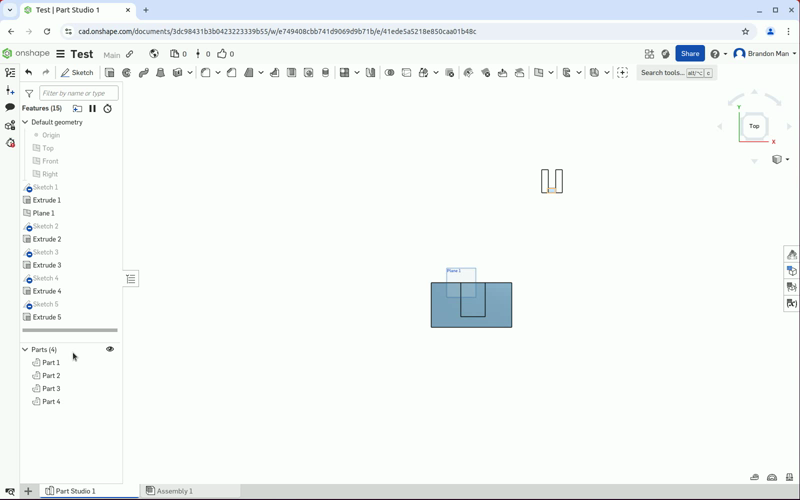
key(shift+p)
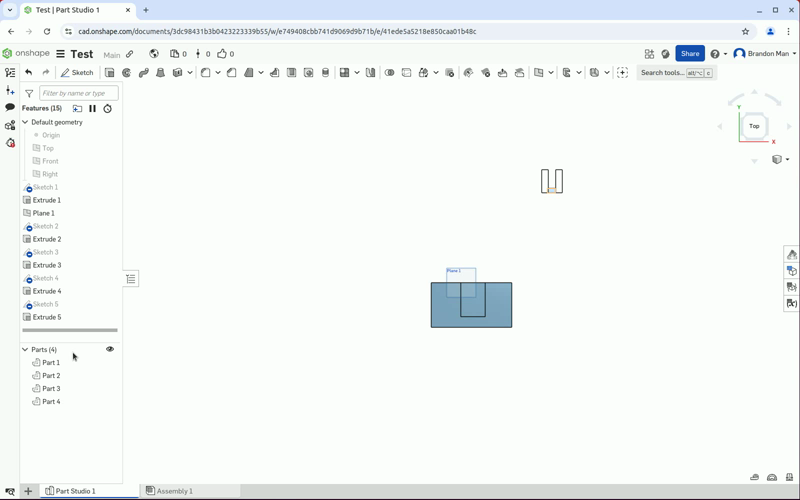
key(space)
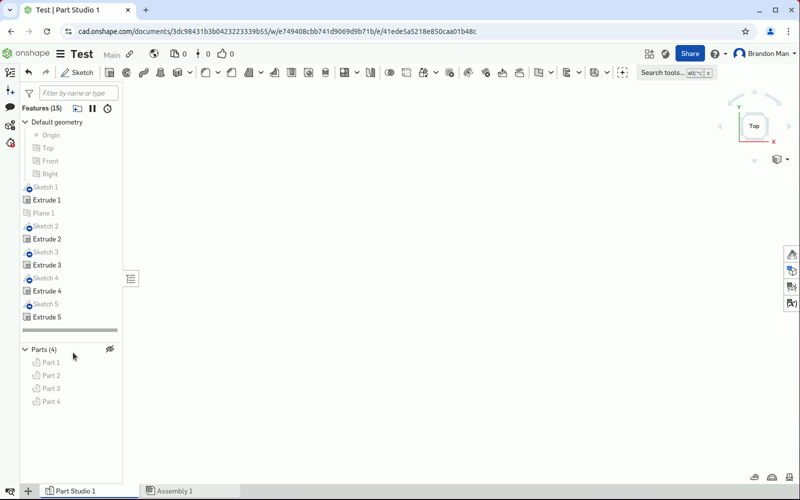
key_down(shift)
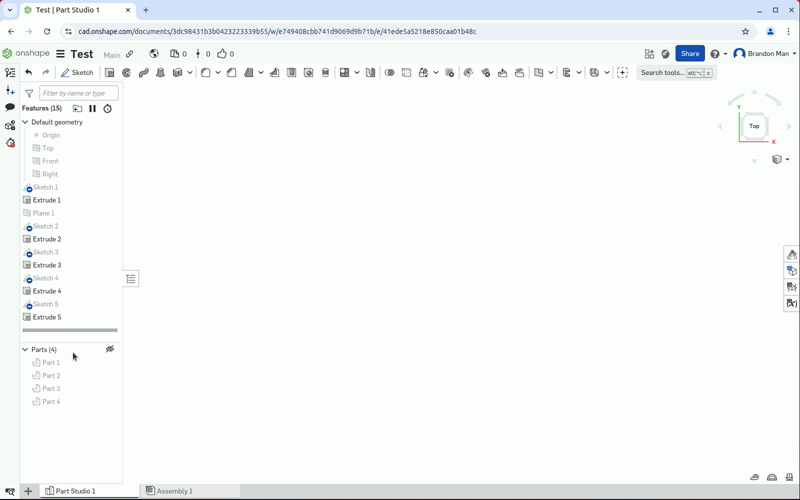
key(up)
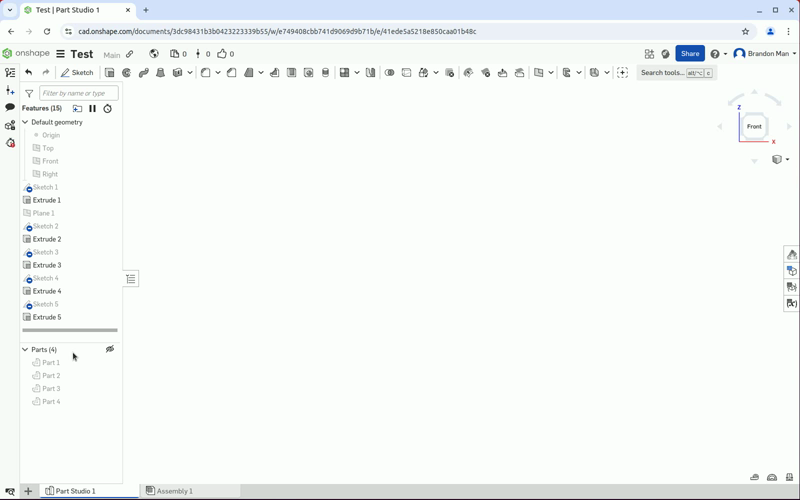
key_up(shift)
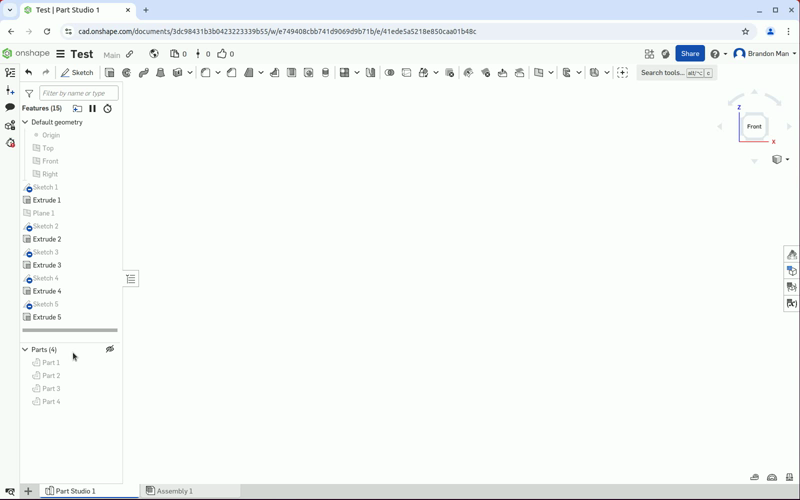
key(space)
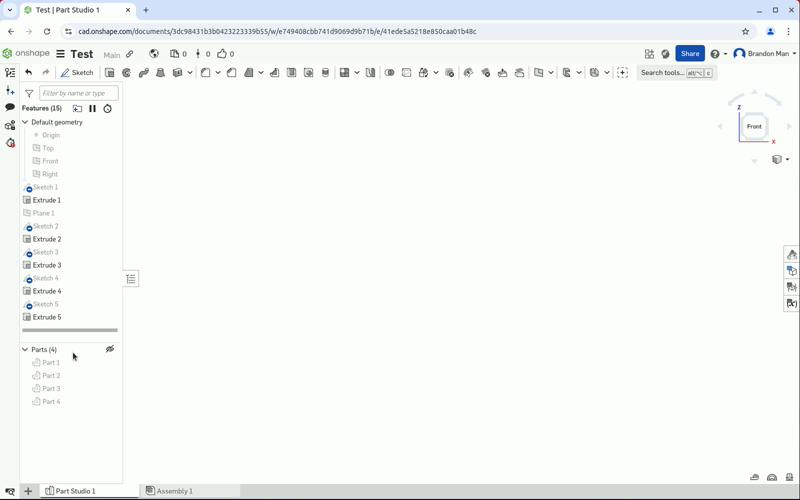
key_down(shift)
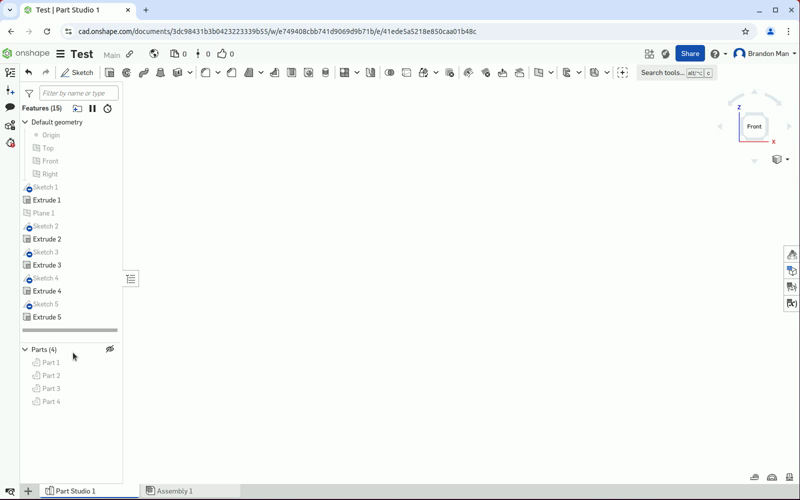
key(left)
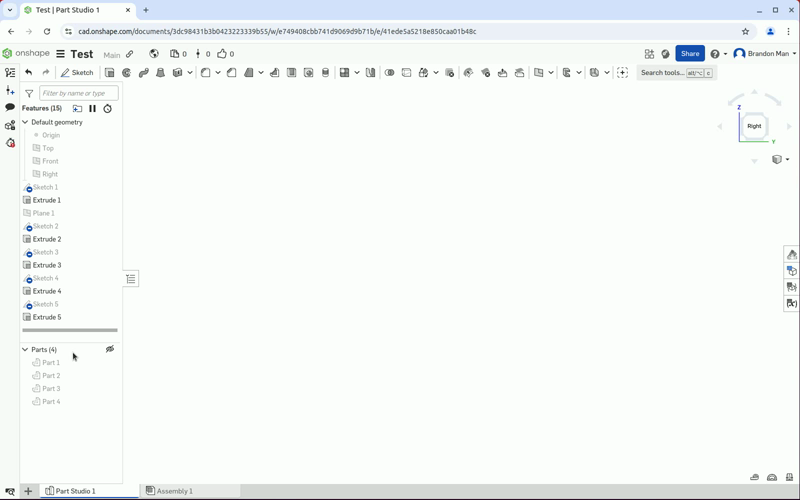
key_up(shift)
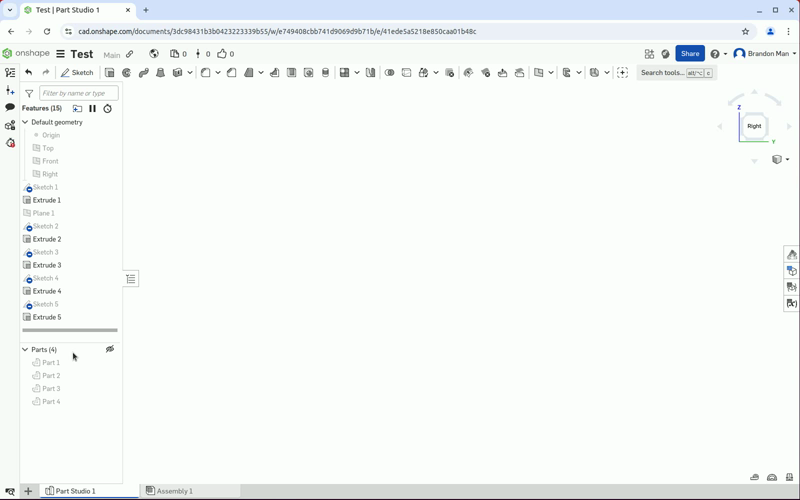
mouse_move(73, 352)
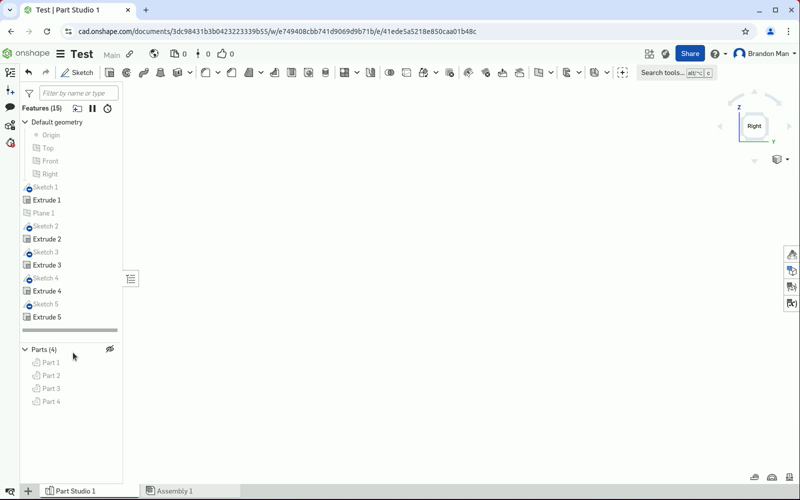
key(shift+y)
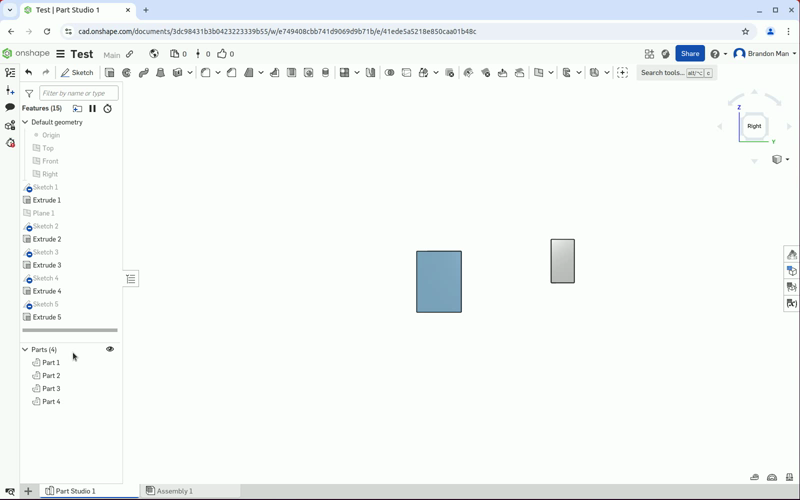
mouse_move(541, 75)
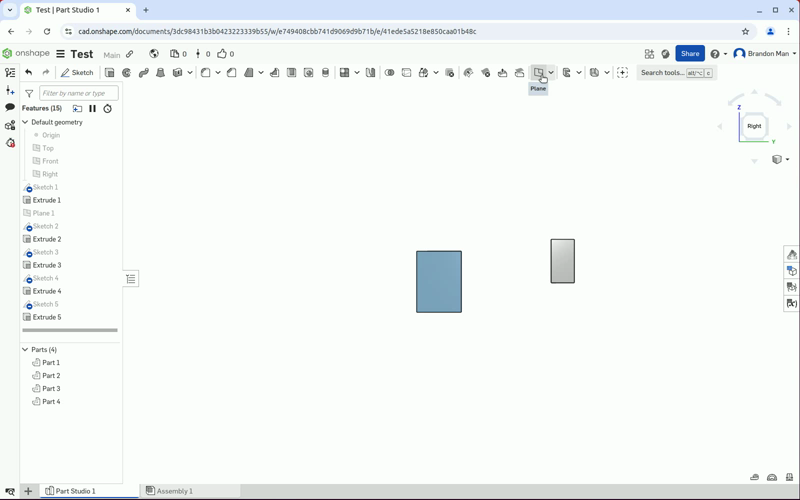
click(541, 75)
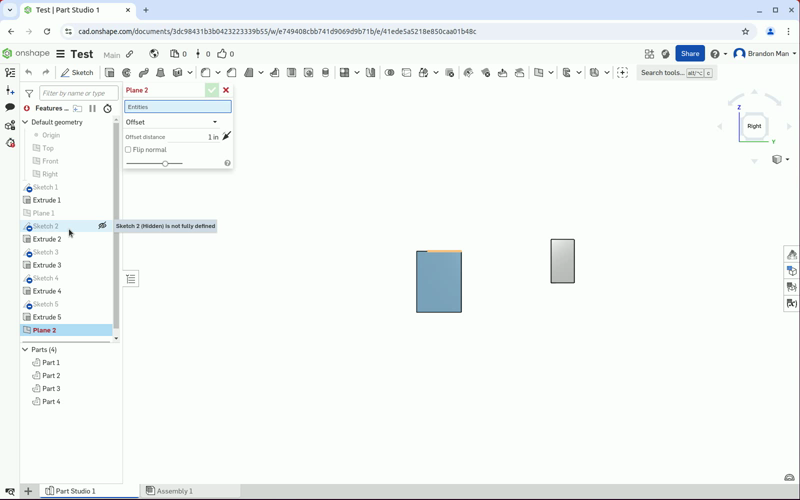
scroll(3)
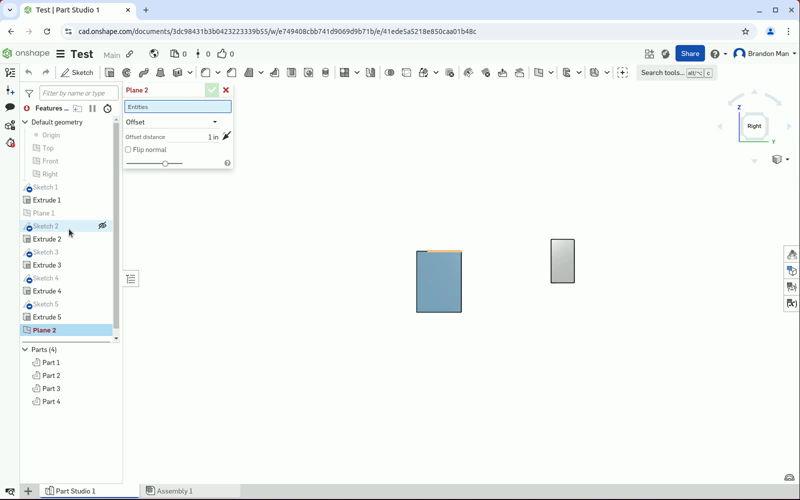
mouse_move(69, 176)
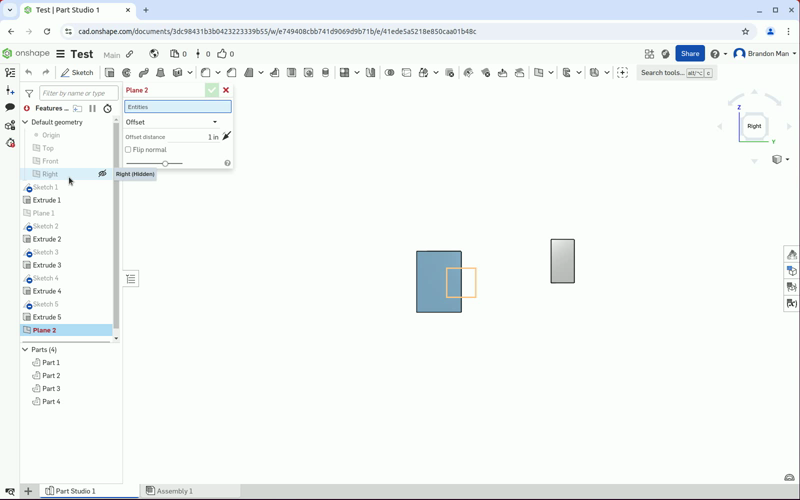
click(69, 176)
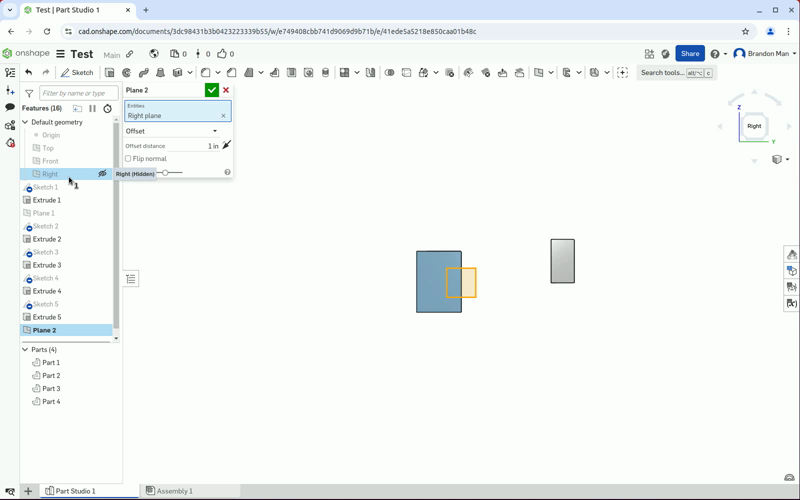
key(tab, 2)
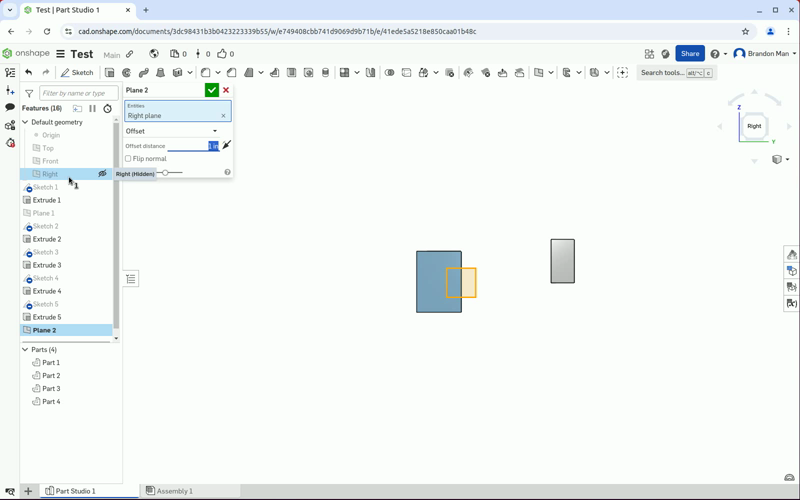
text(20.705)
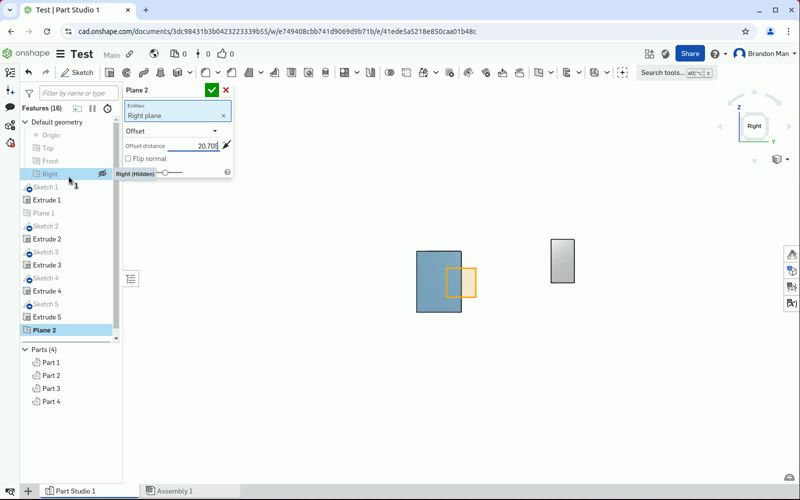
key(enter, 2)
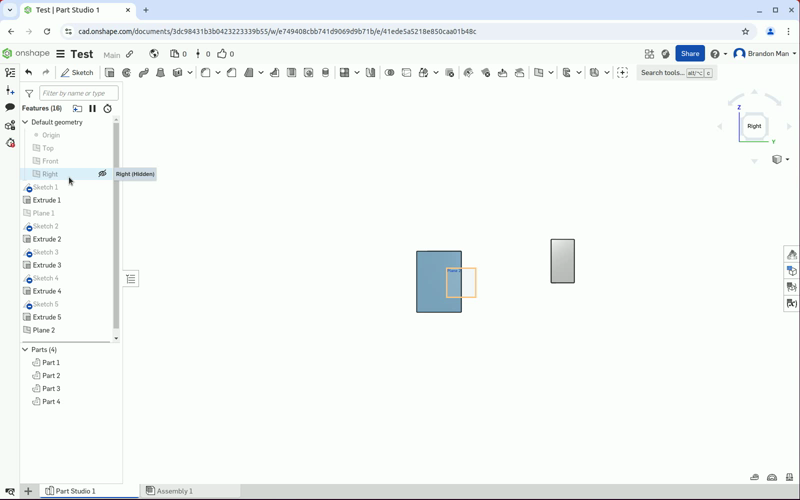
key(shift+s)
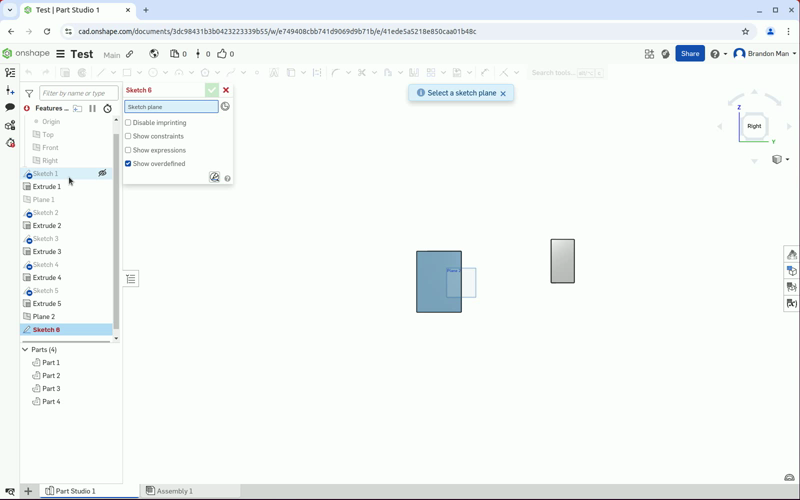
mouse_move(69, 319)
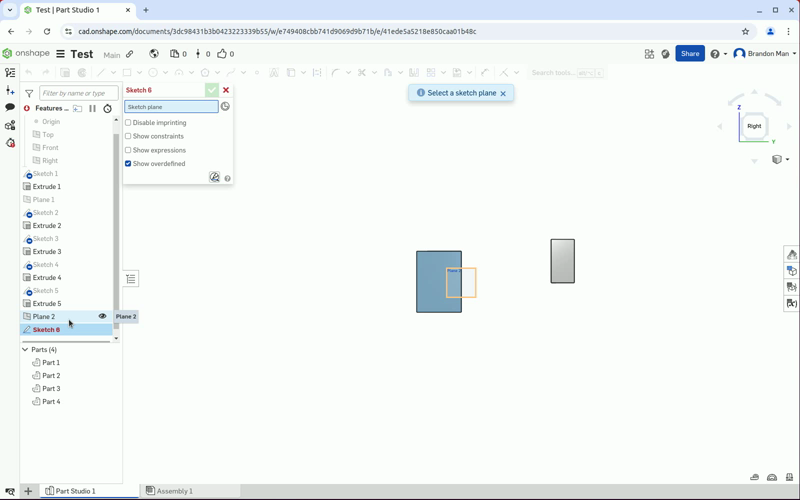
click(69, 319)
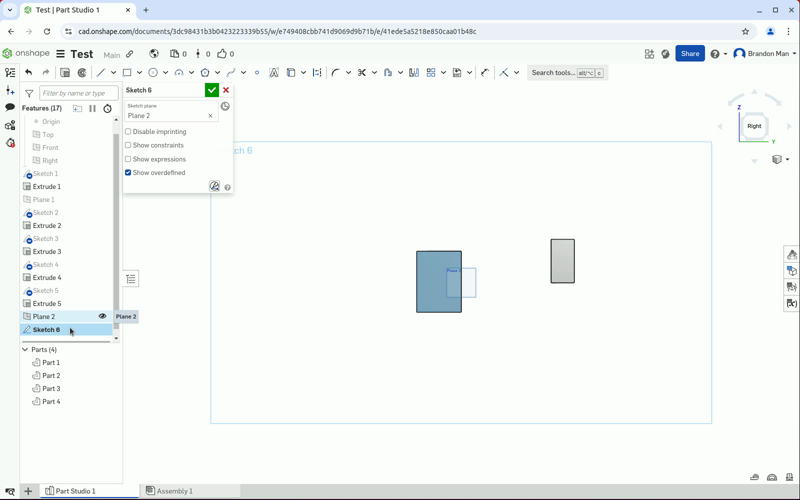
mouse_move(73, 352)
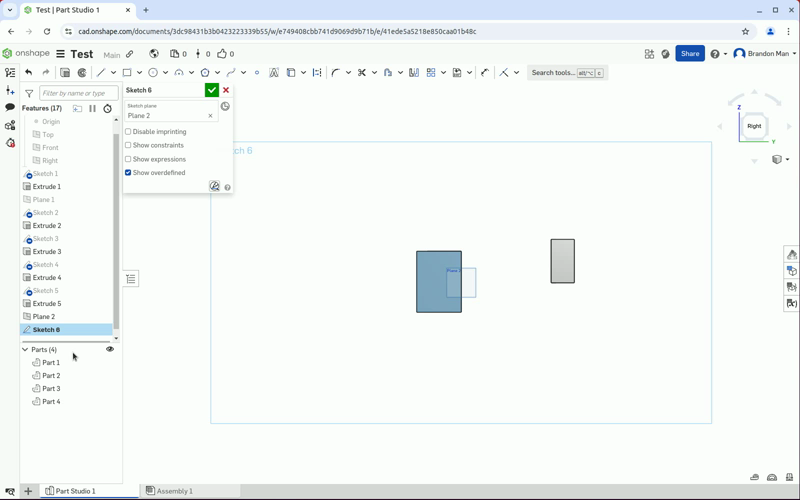
key(y)
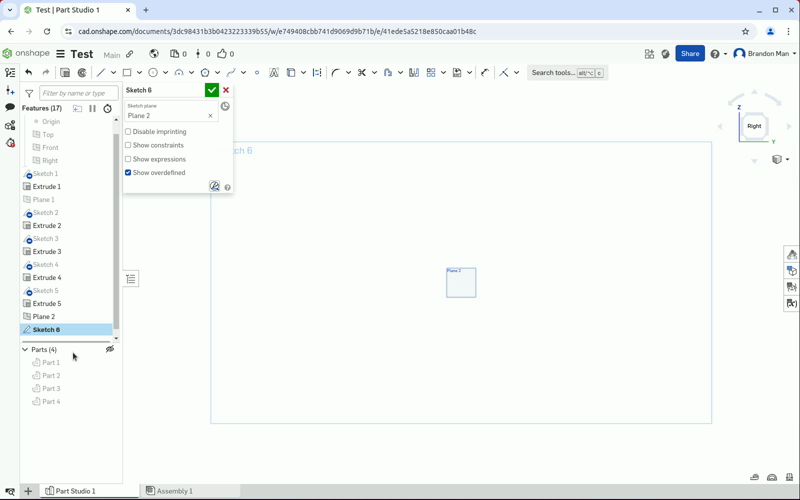
key(c)
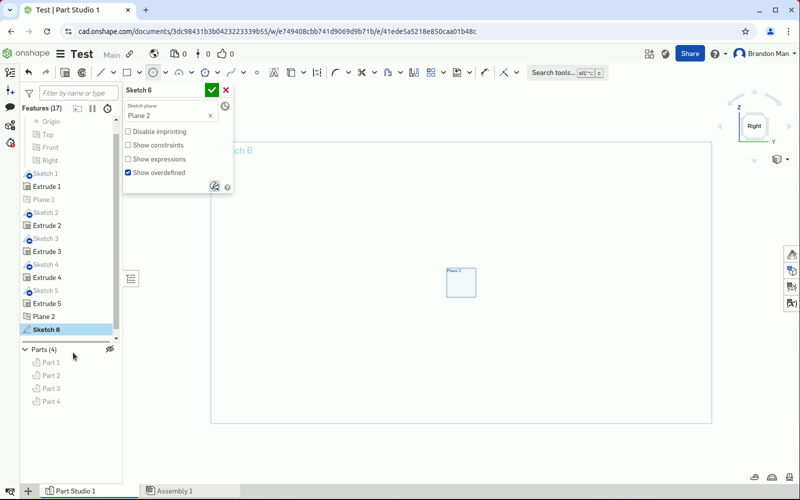
key_down(shift)
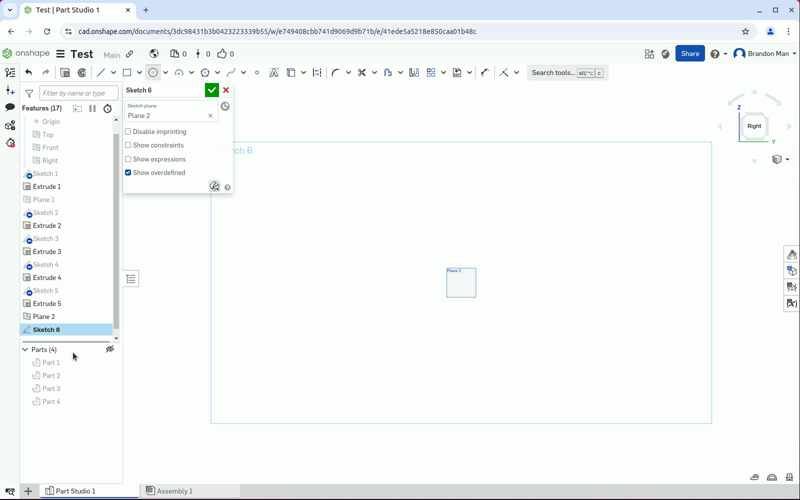
mouse_move(565, 246)
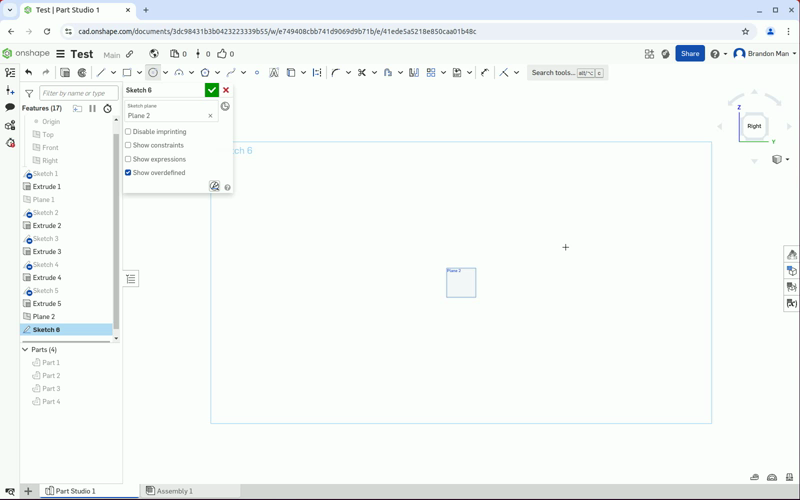
click(565, 246)
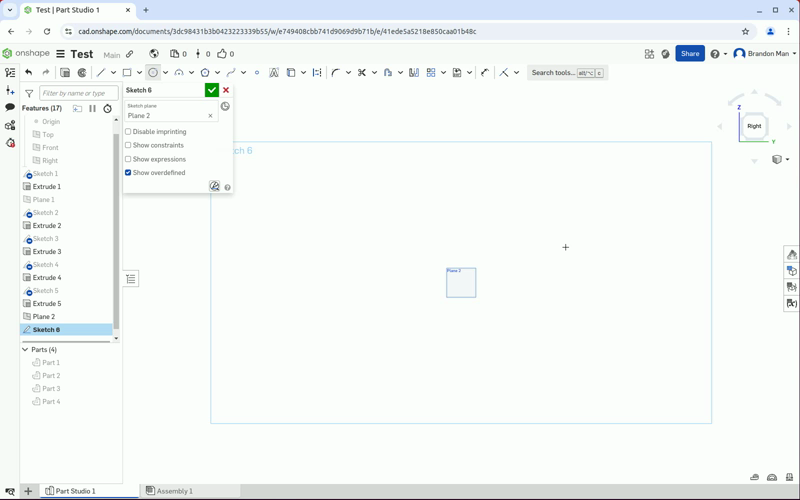
key_up(shift)
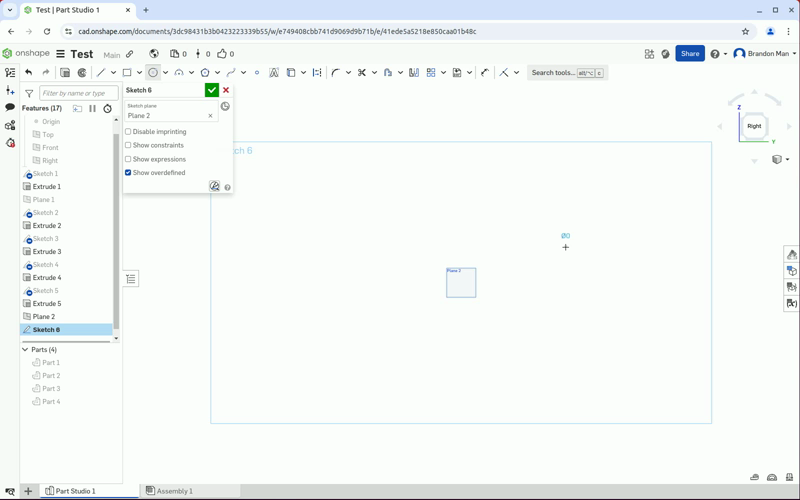
mouse_move(571, 246)
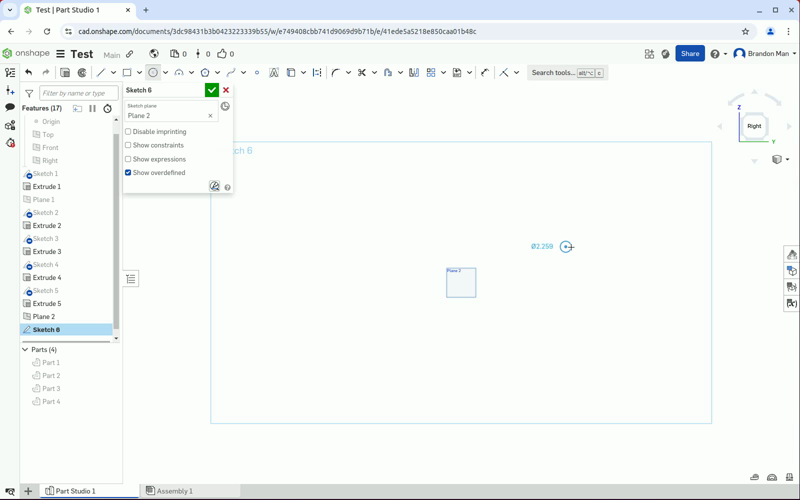
click(571, 246)
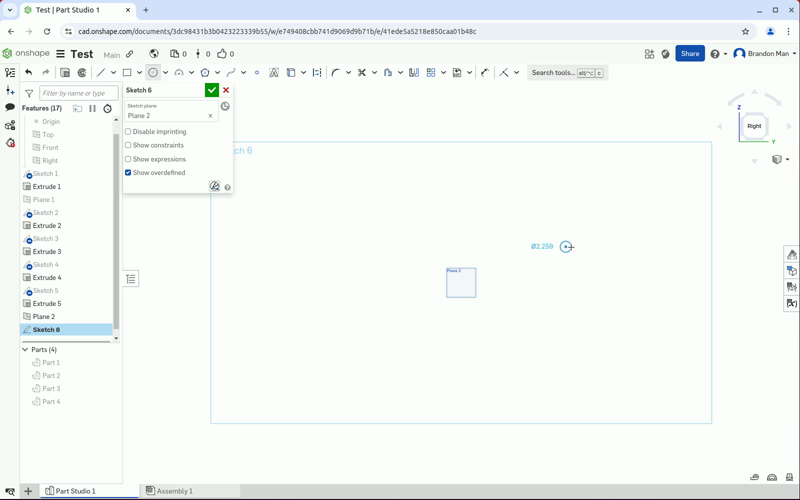
key(esc)
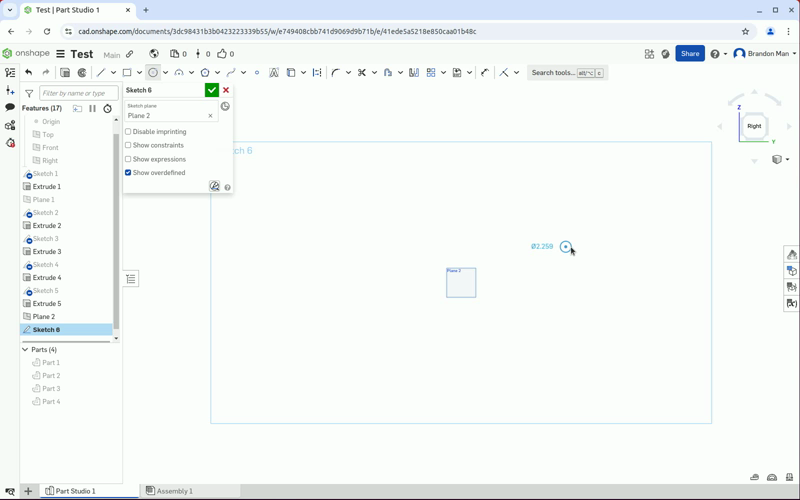
mouse_move(566, 250)
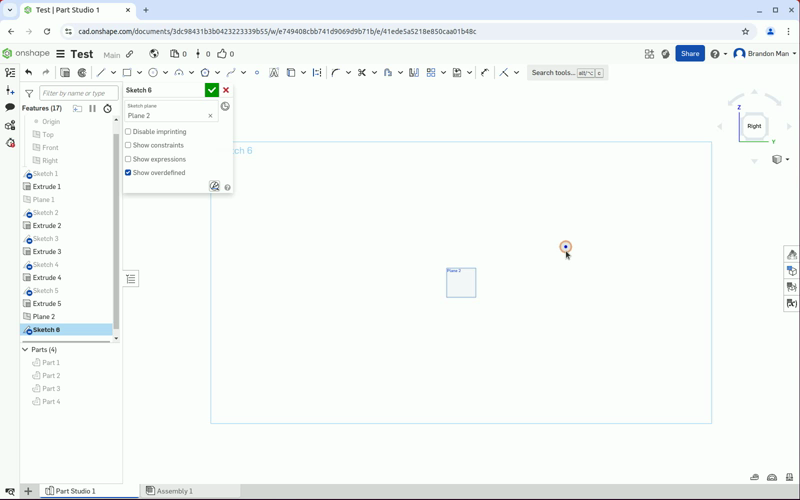
scroll(6)
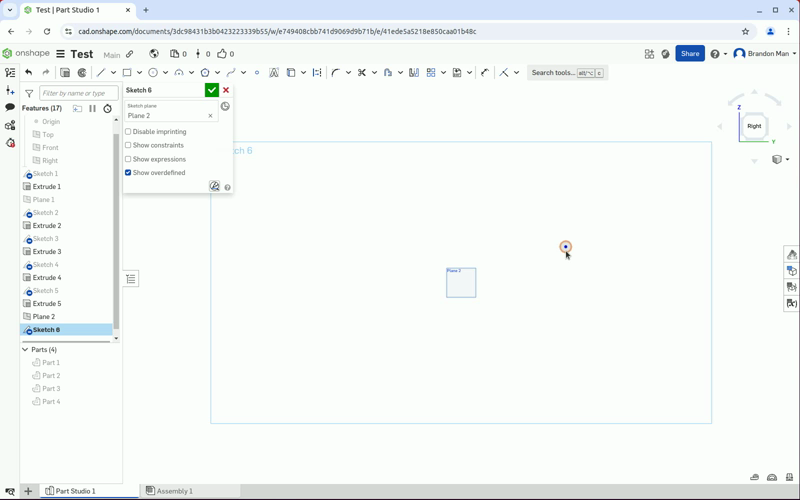
scroll(6)
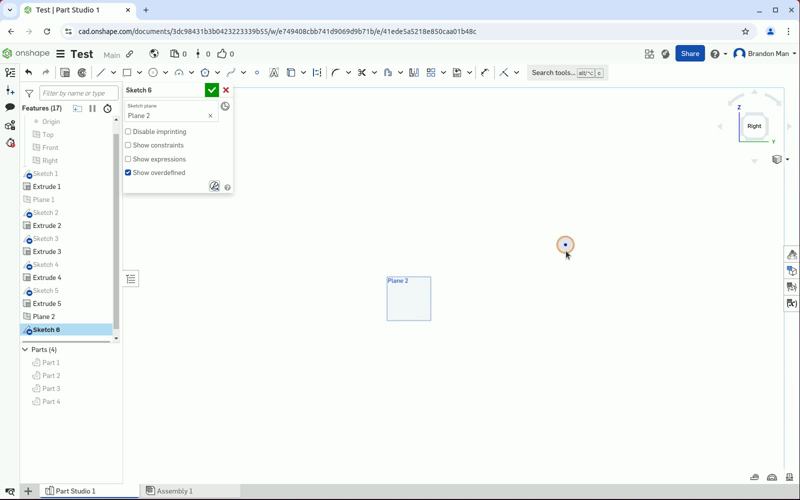
scroll(6)
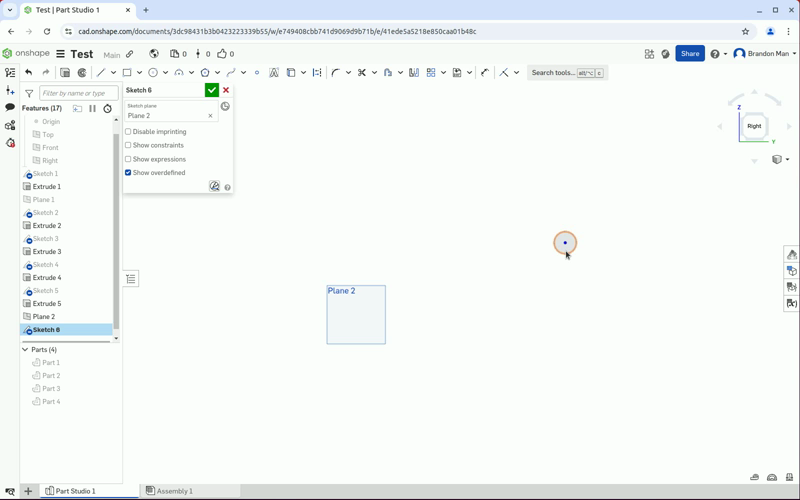
scroll(6)
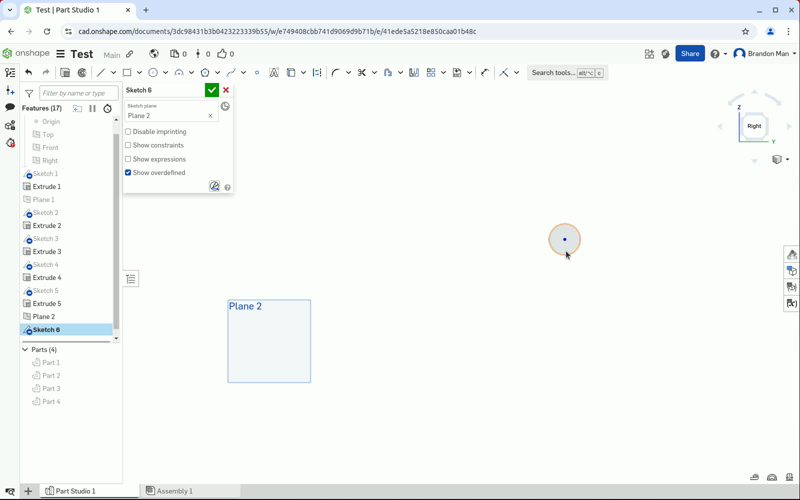
scroll(6)
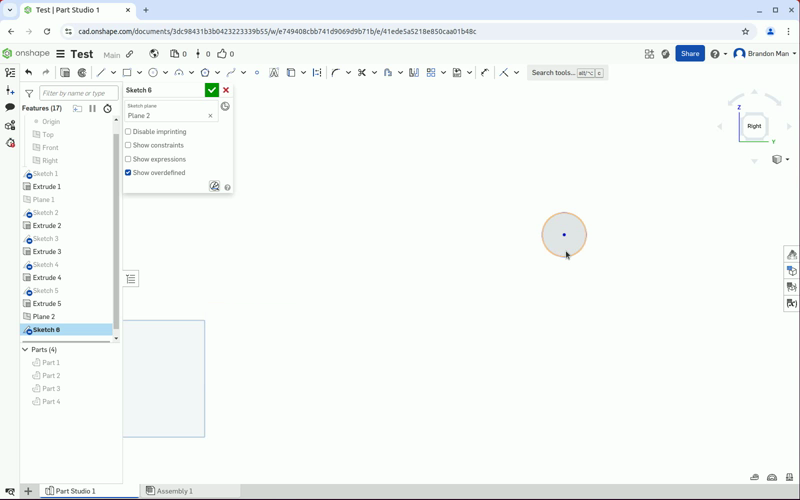
scroll(6)
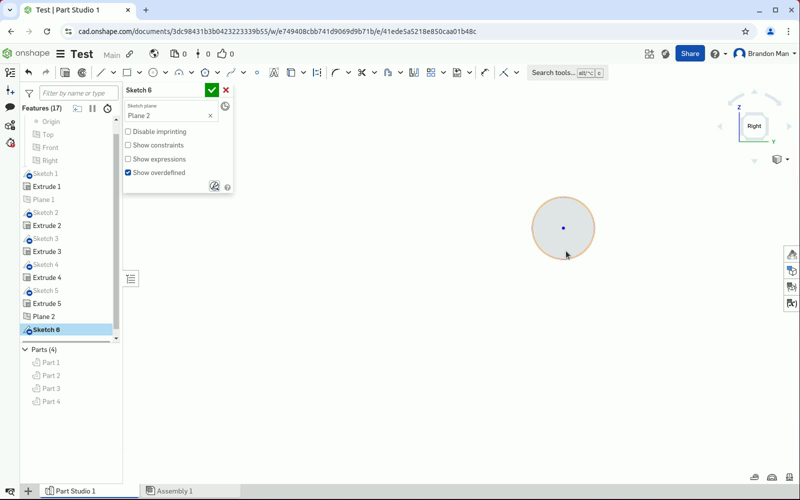
scroll(6)
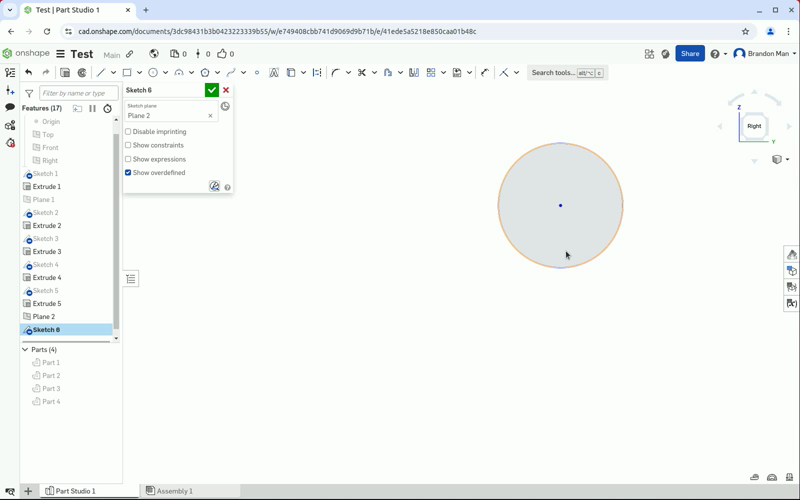
click(566, 250)
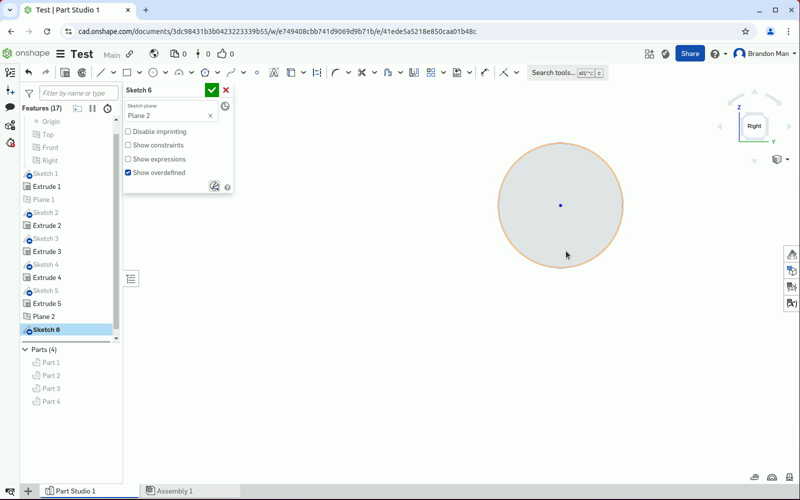
scroll(-6)
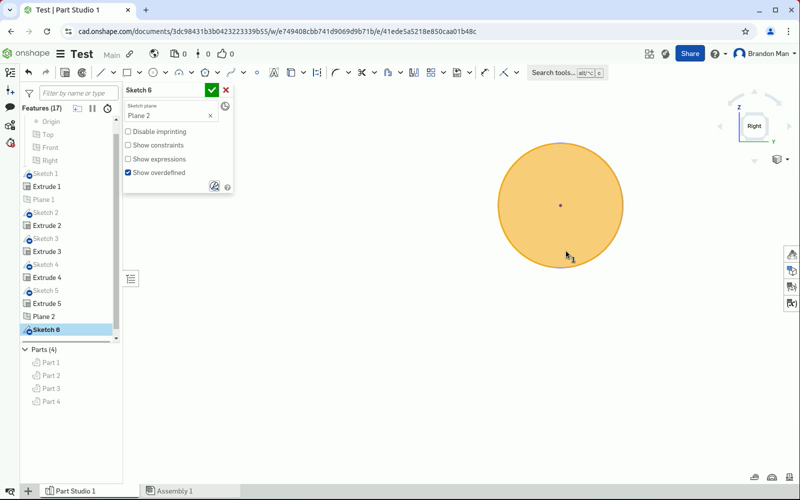
scroll(-6)
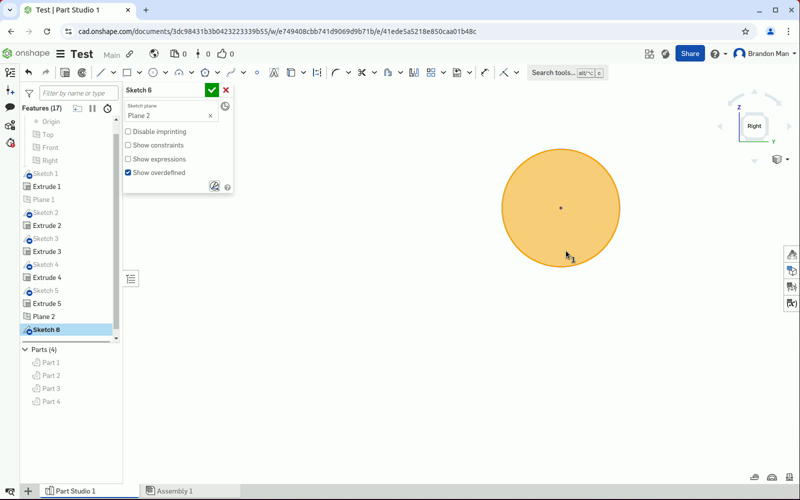
scroll(-6)
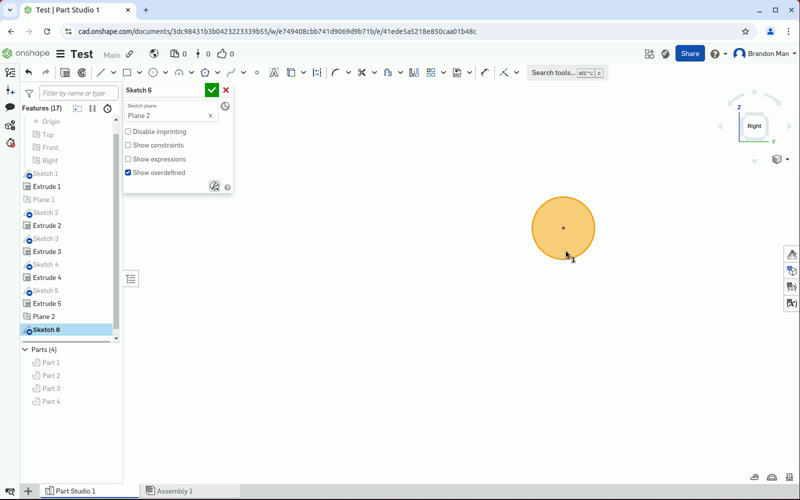
scroll(-6)
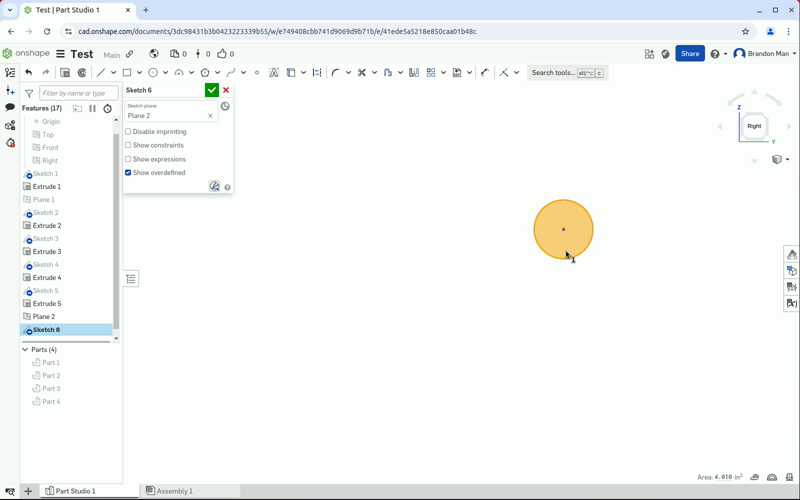
scroll(-6)
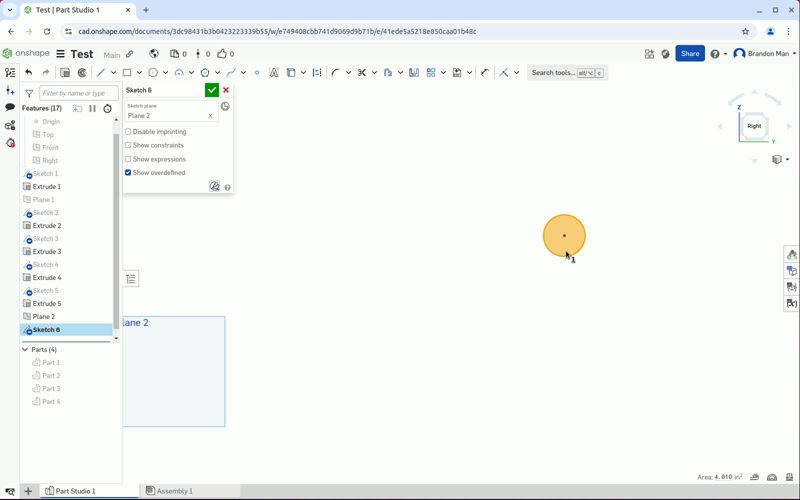
scroll(-6)
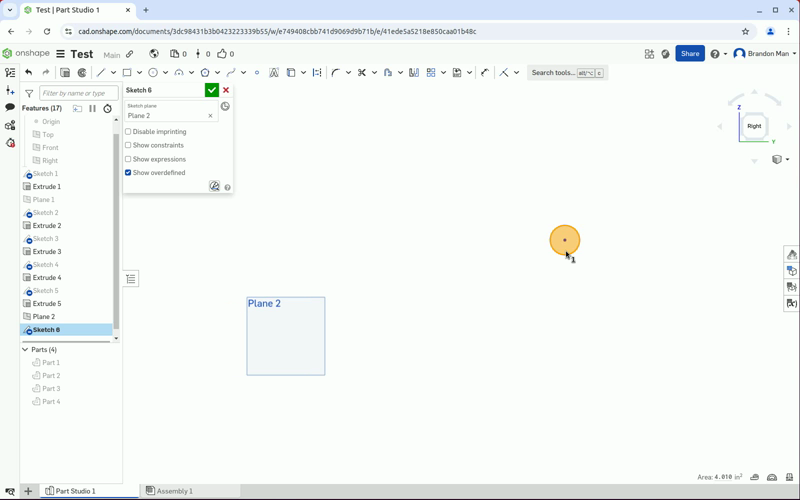
scroll(-6)
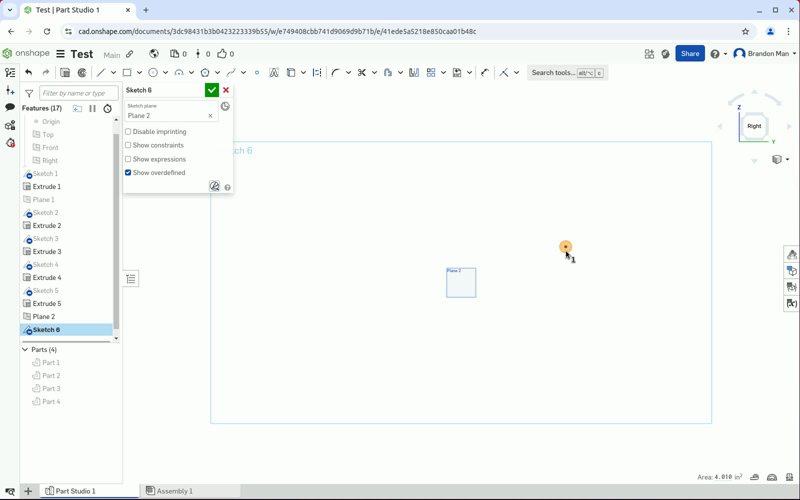
mouse_move(73, 352)
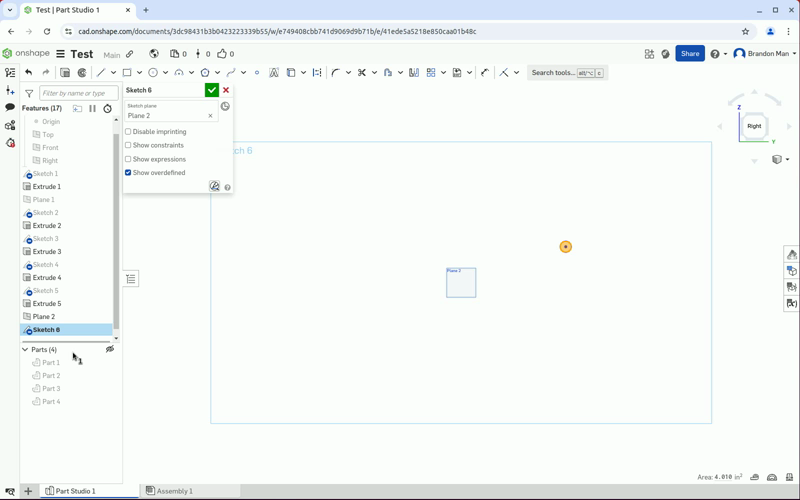
key(shift+y)
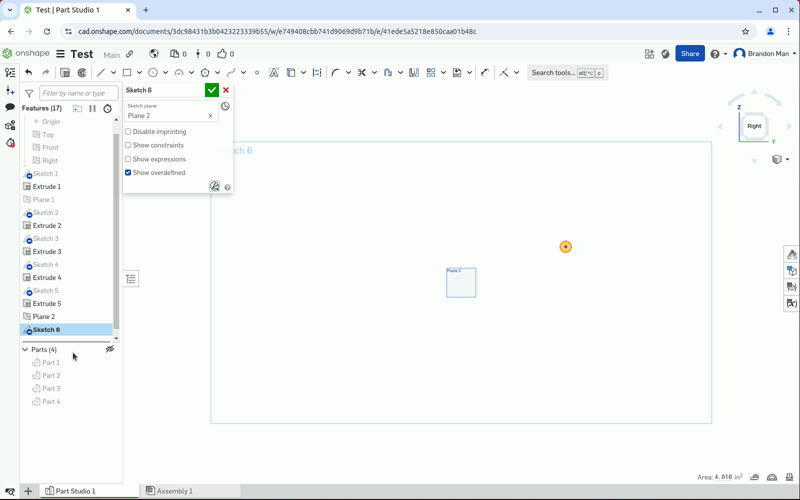
key(shift+e)
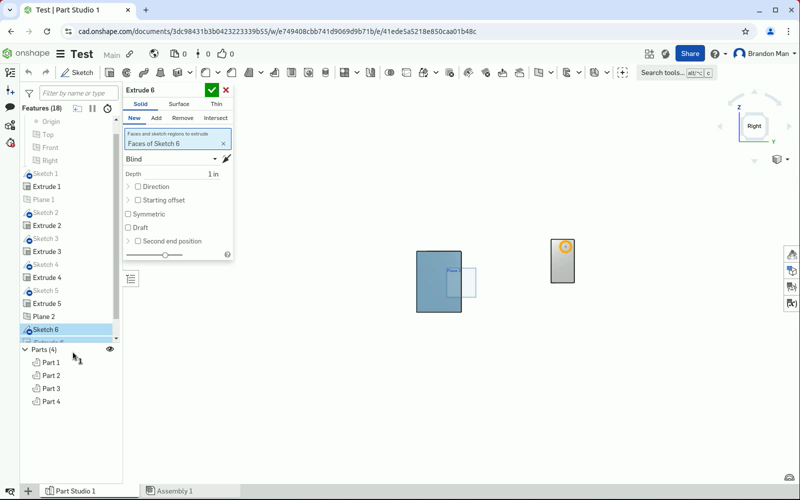
mouse_move(143, 106)
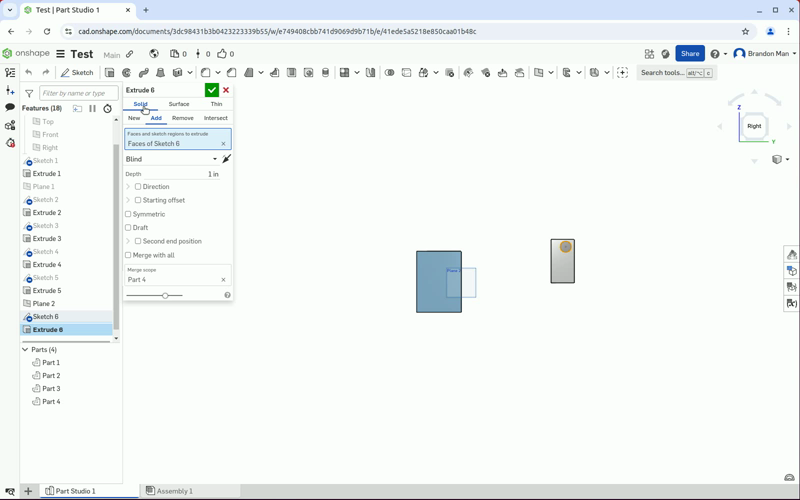
click(143, 106)
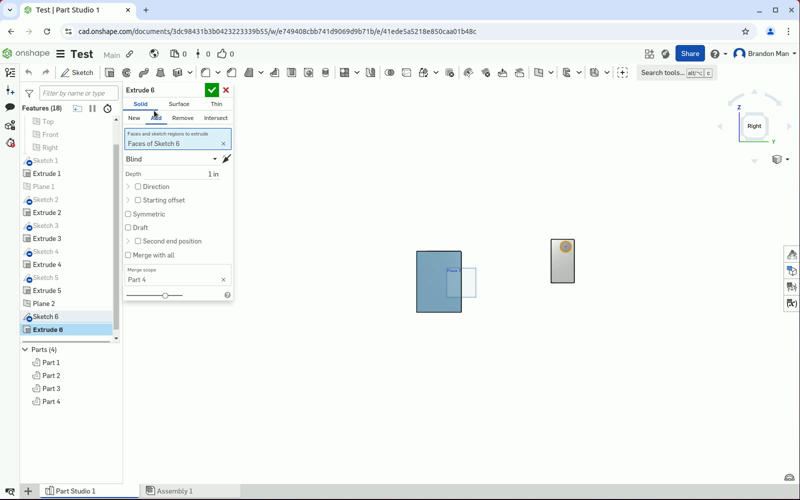
mouse_move(186, 120)
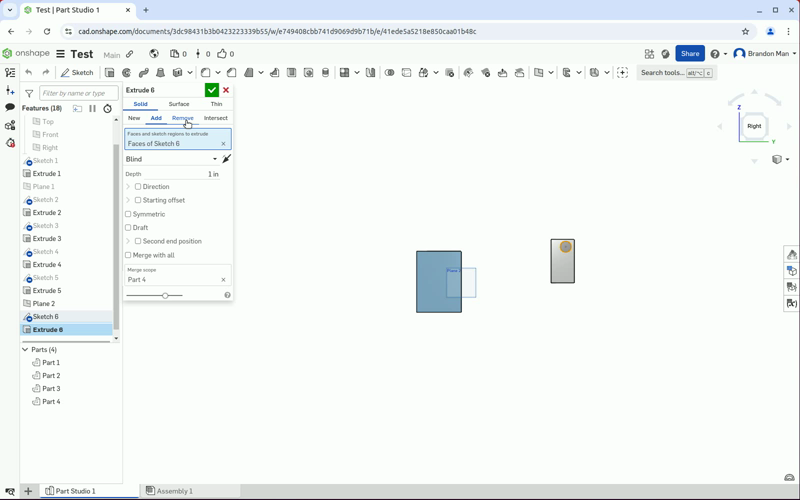
click(186, 120)
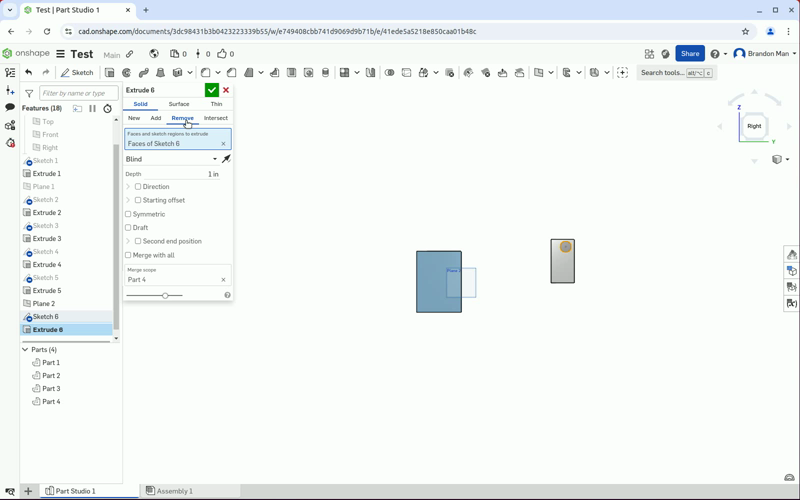
key(tab, 4)
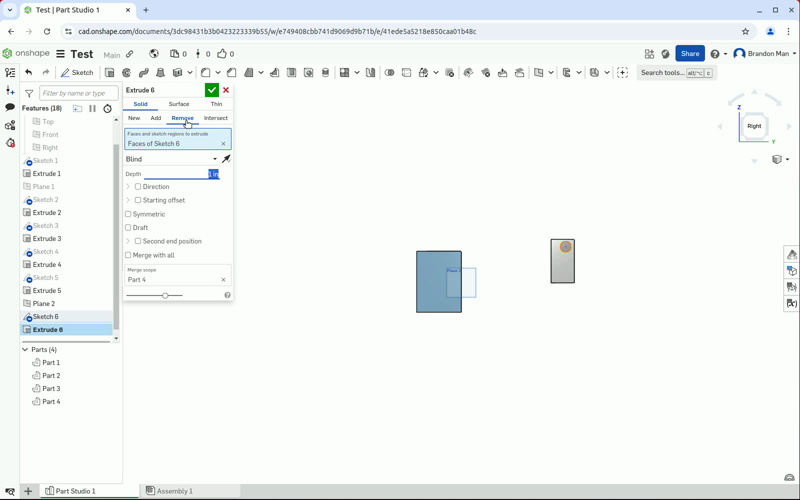
text(12.517)
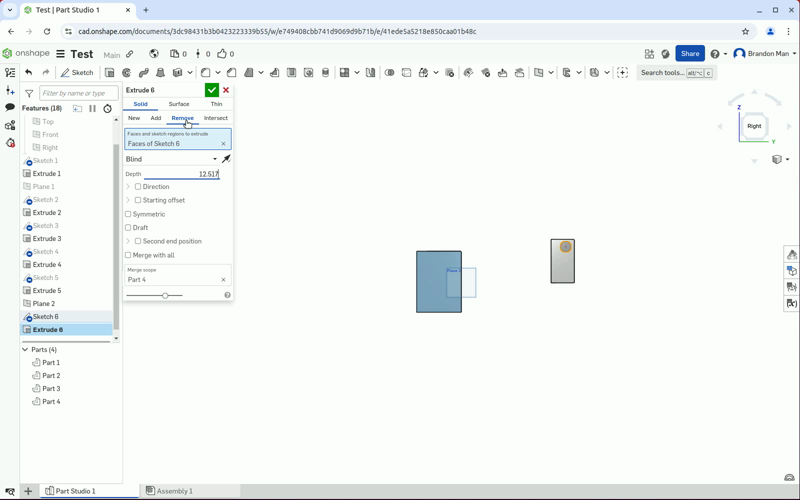
key(tab, 6)
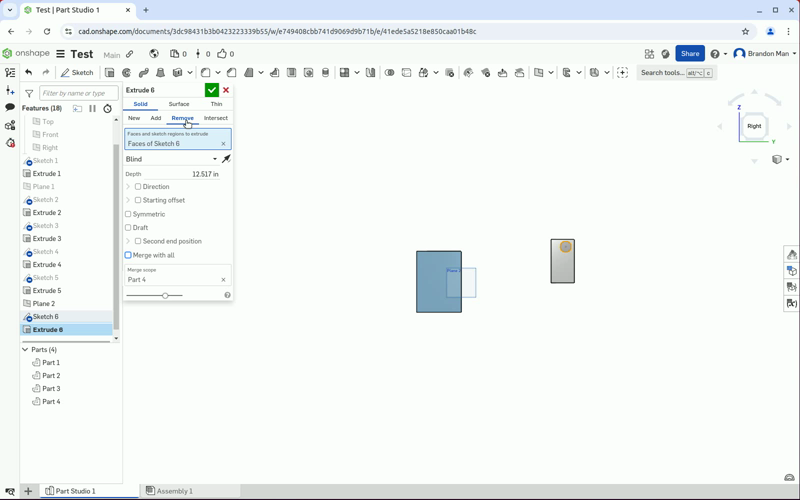
key(space)
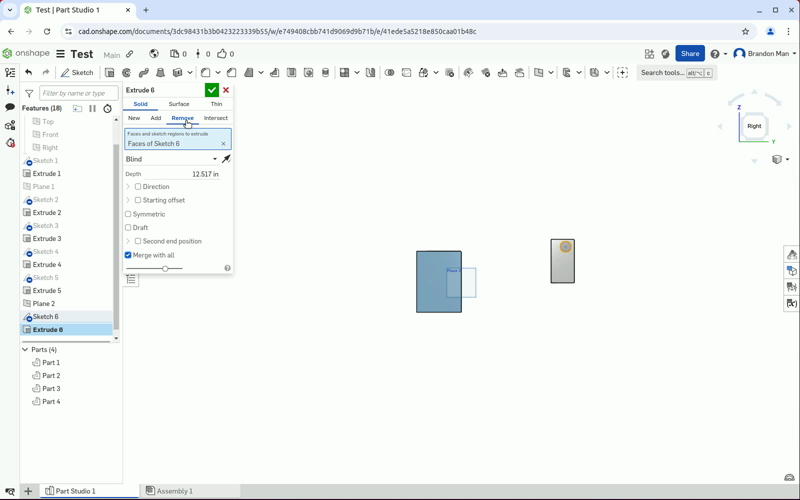
key(enter)
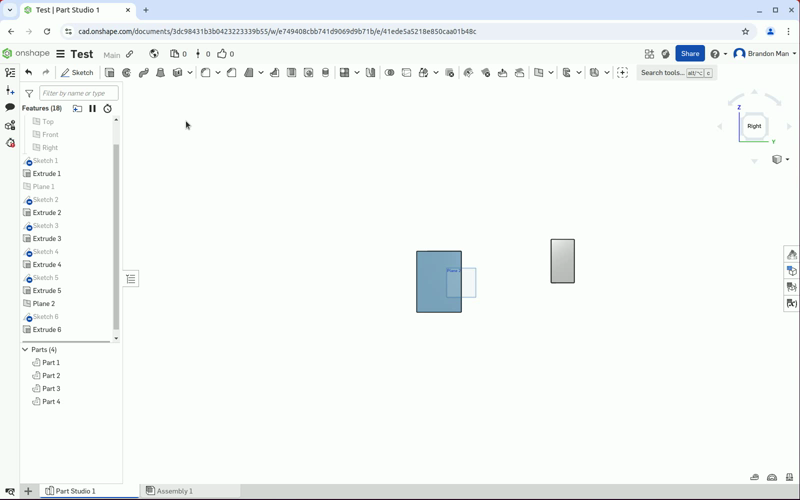
key(shift+h)
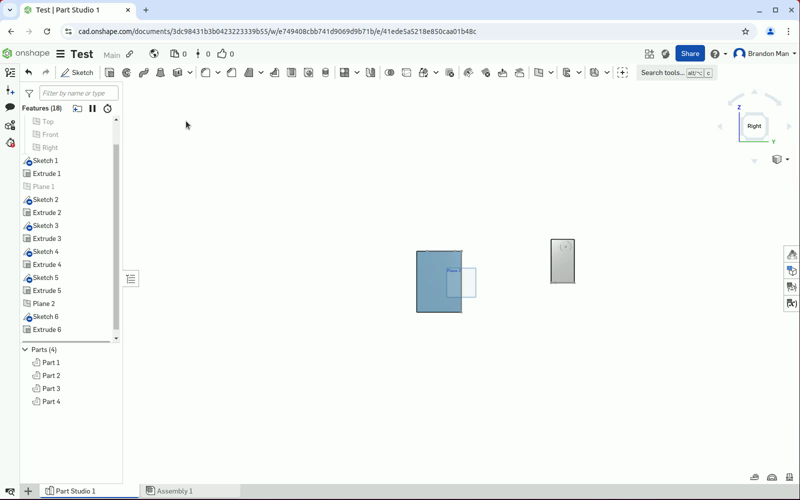
key(shift+h)
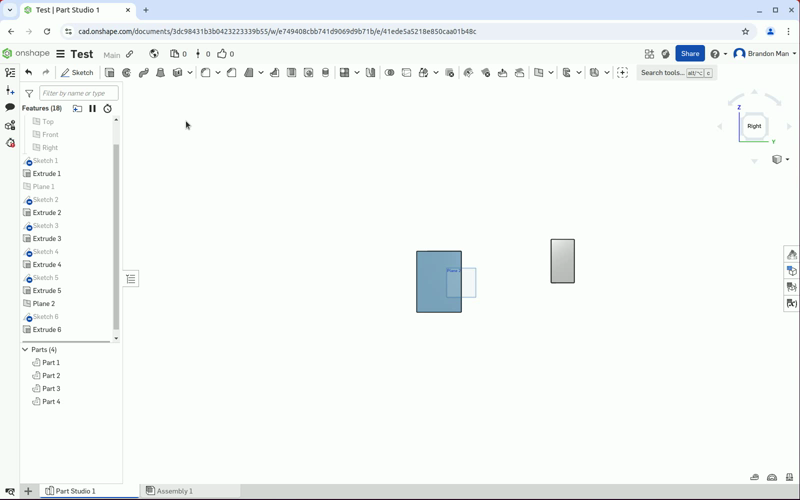
mouse_move(69, 163)
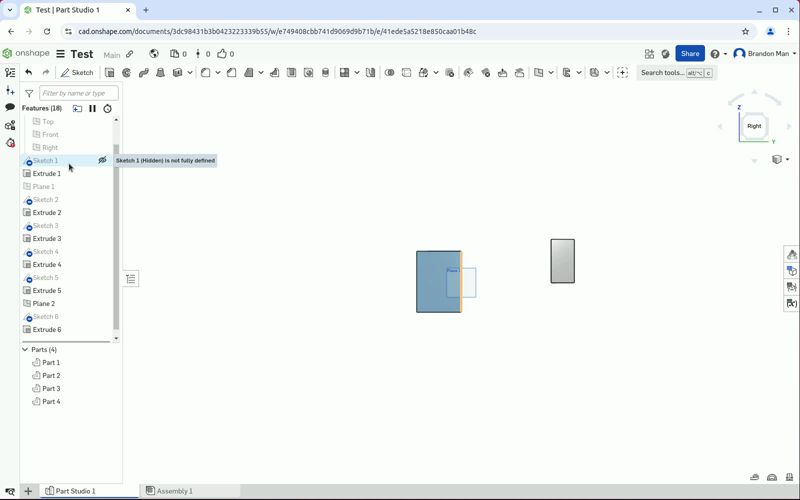
click(69, 163)
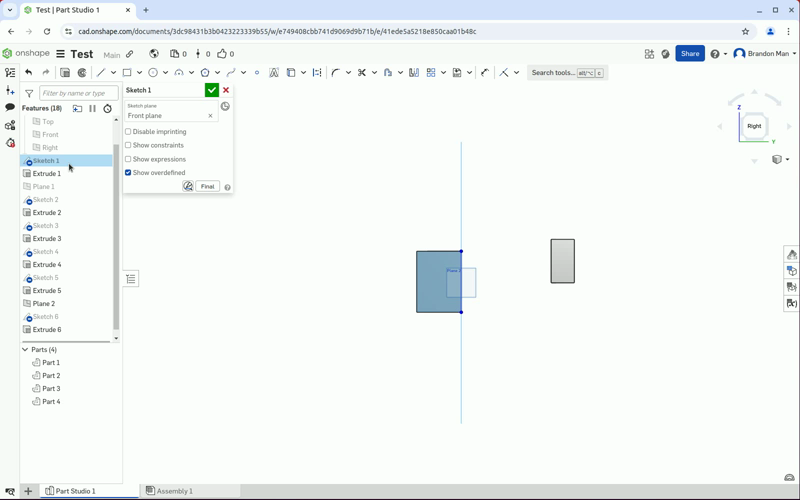
mouse_move(229, 92)
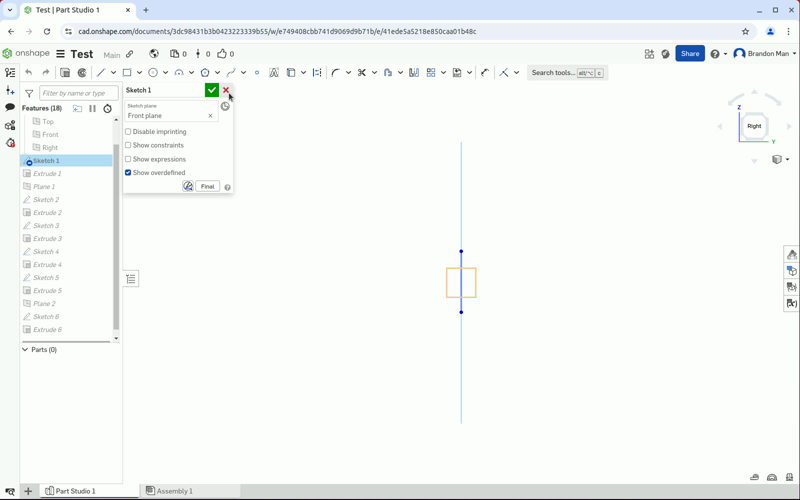
click(229, 92)
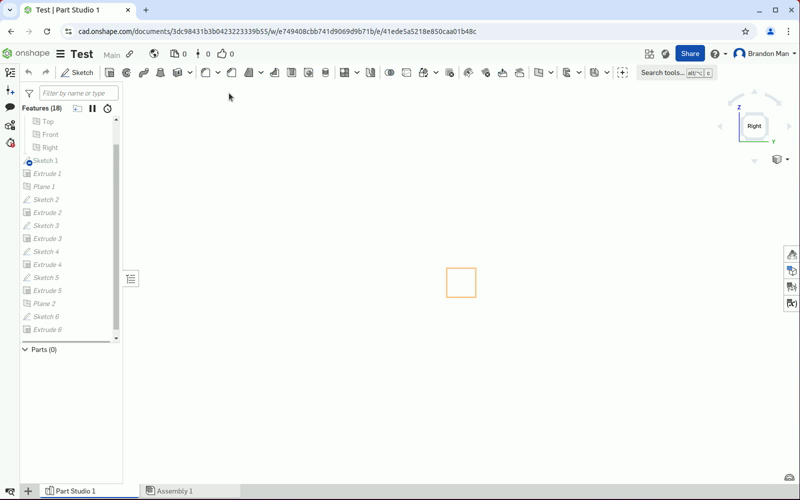
key(shift+s)
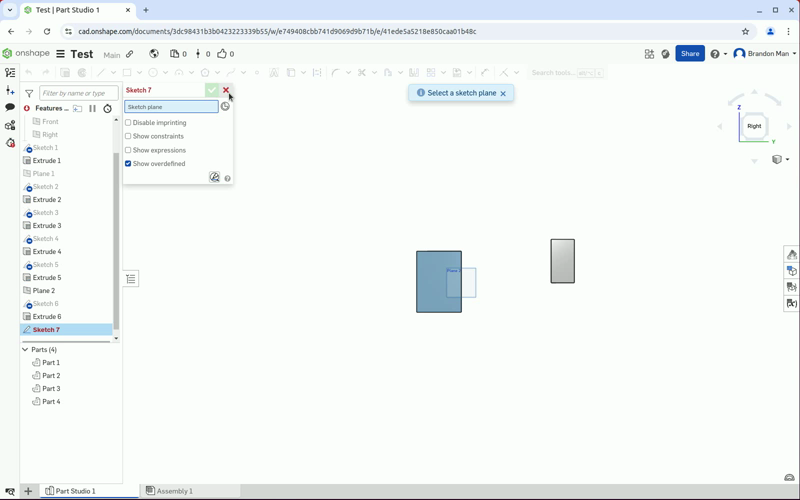
mouse_move(69, 293)
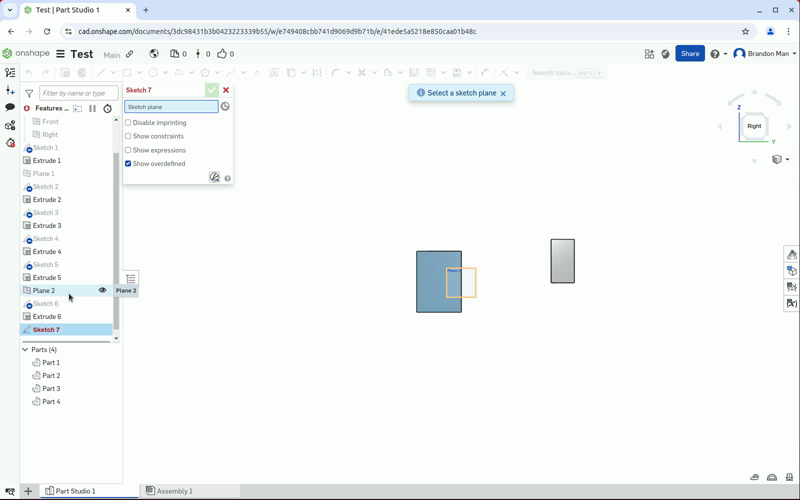
click(69, 293)
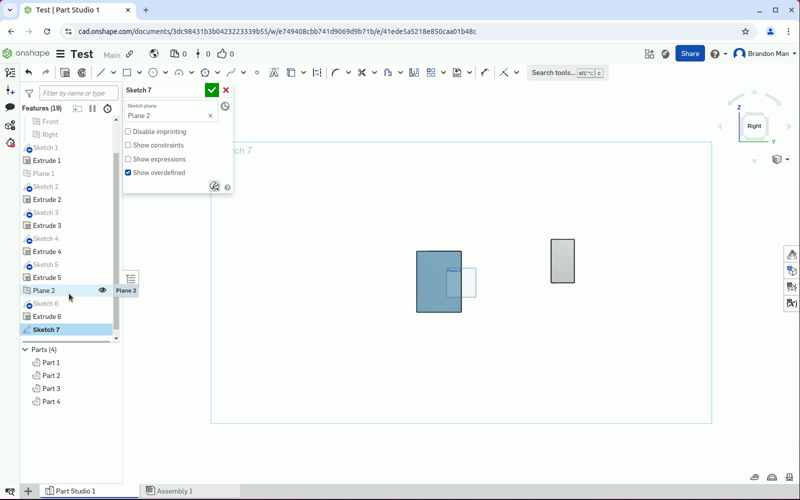
mouse_move(73, 352)
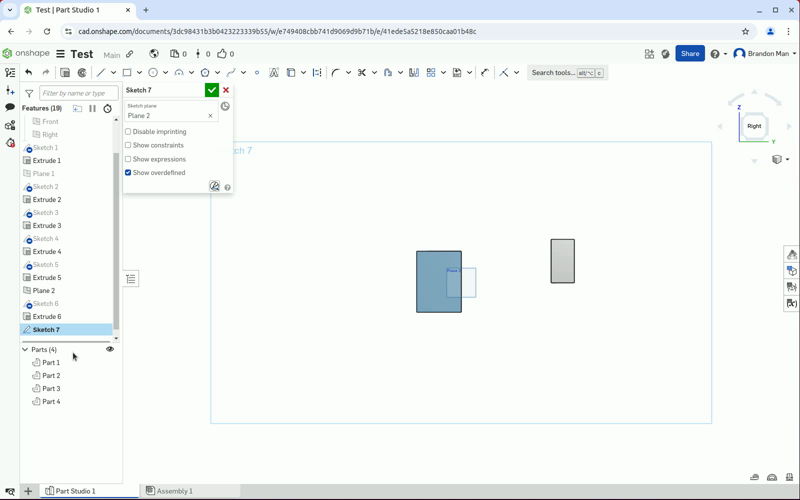
key(y)
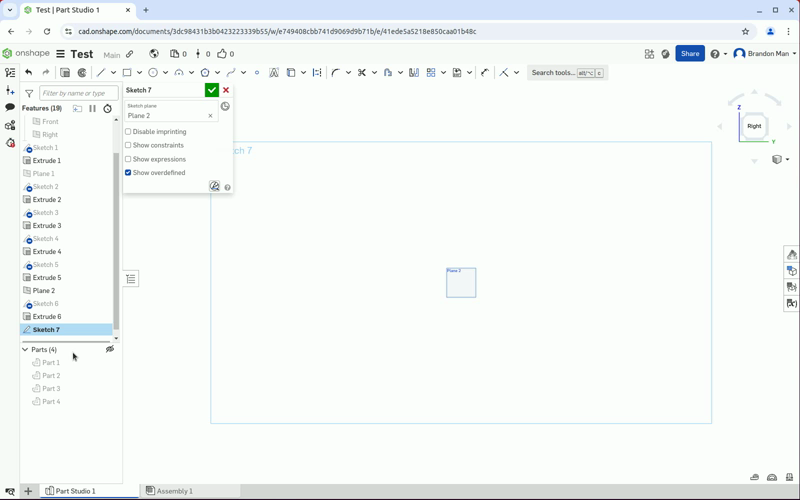
key(c)
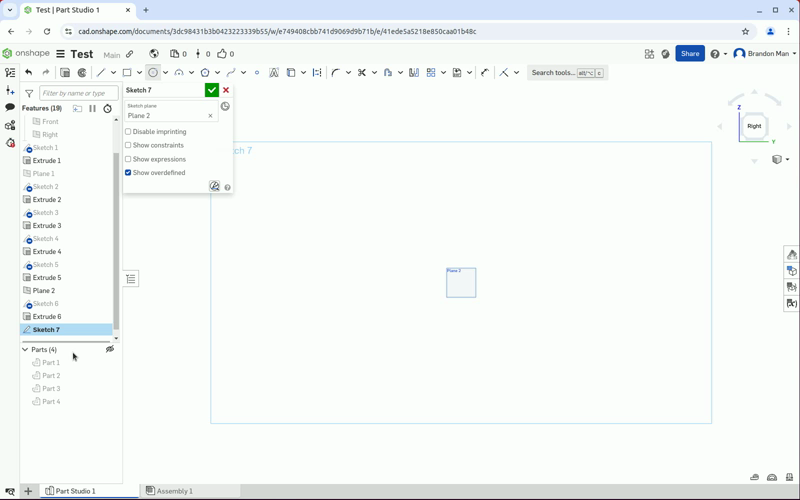
key_down(shift)
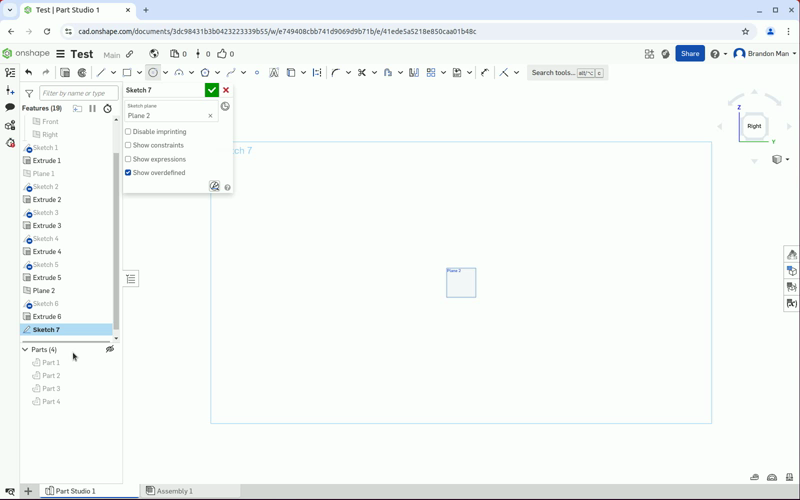
mouse_move(565, 271)
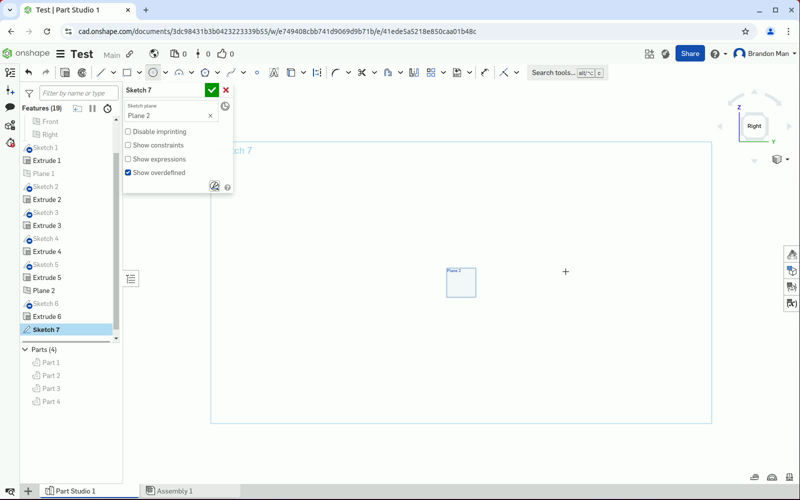
click(565, 271)
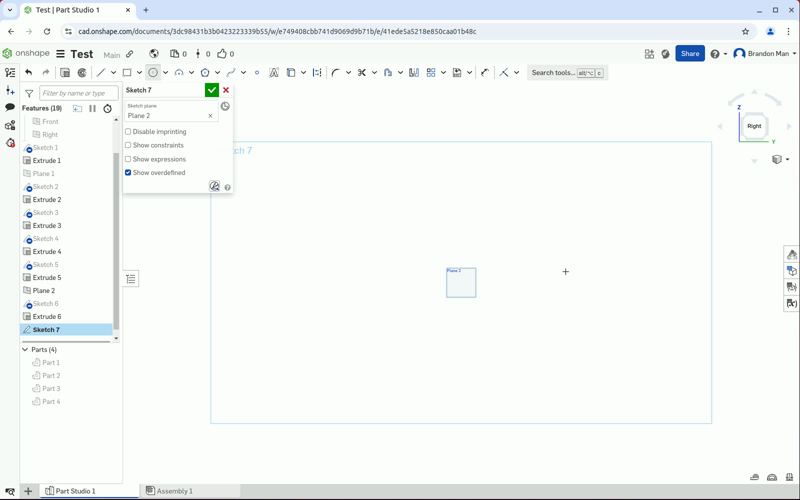
key_up(shift)
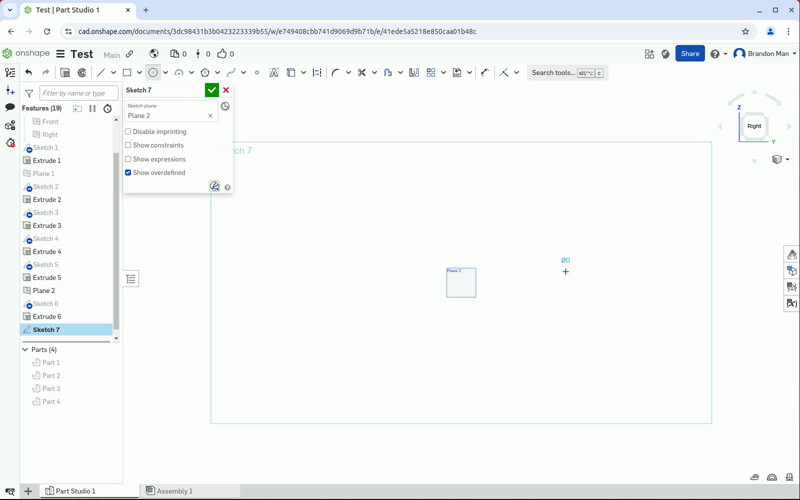
mouse_move(571, 271)
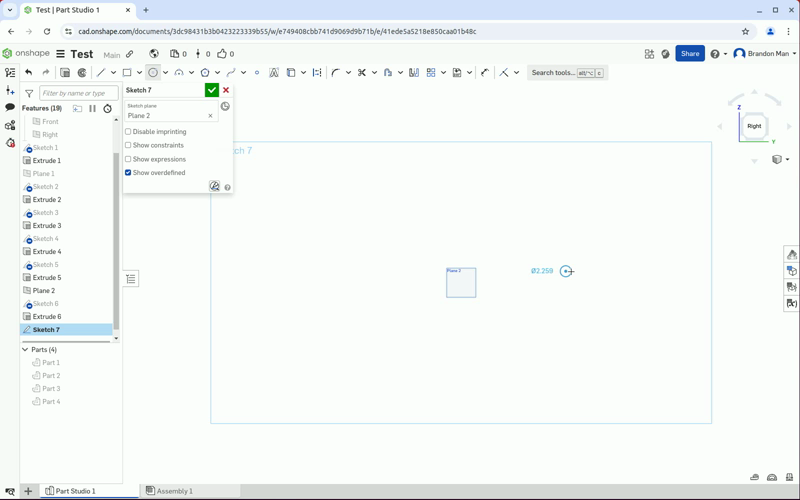
click(571, 271)
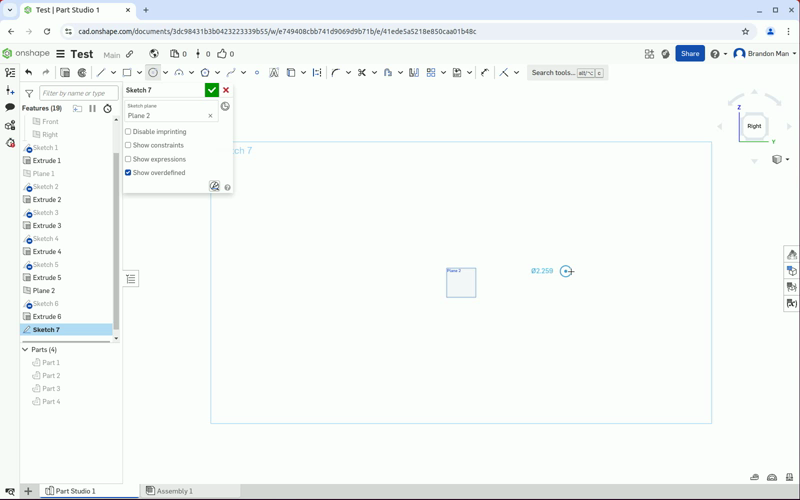
key(esc)
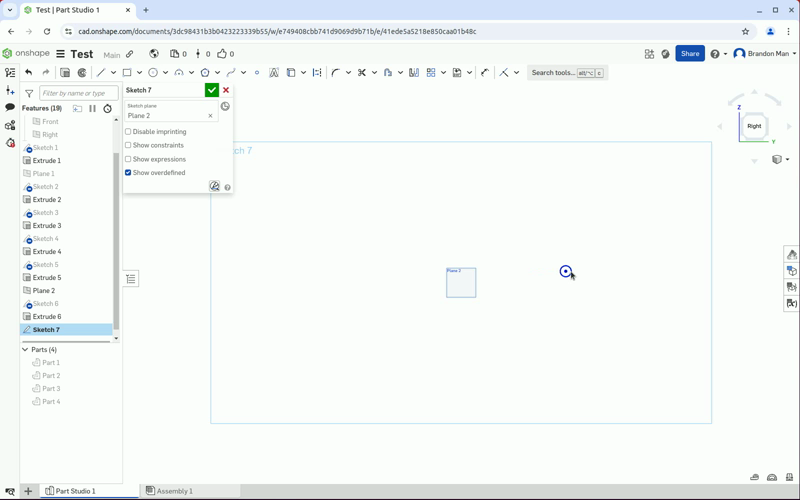
mouse_move(564, 267)
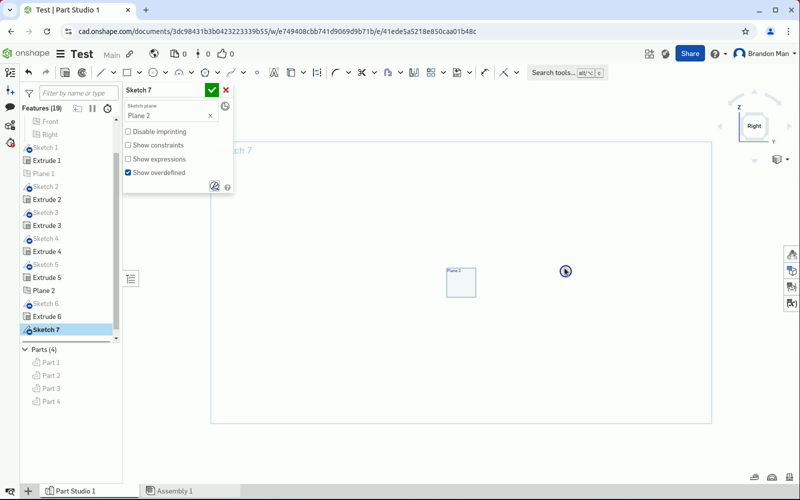
scroll(6)
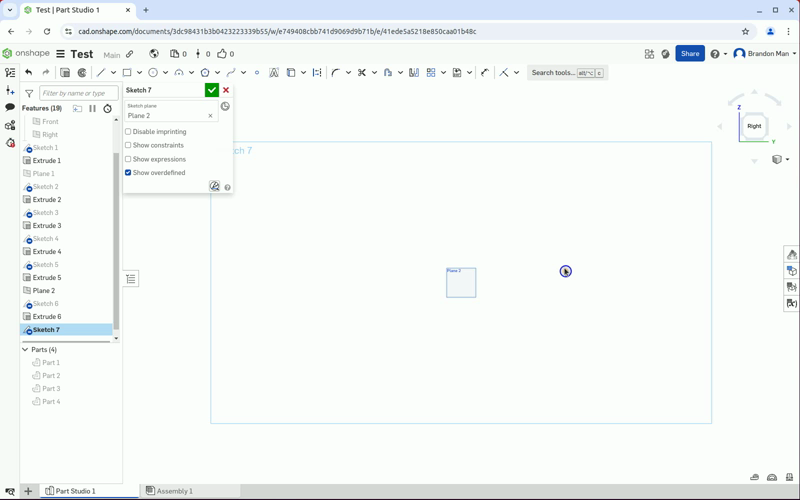
scroll(6)
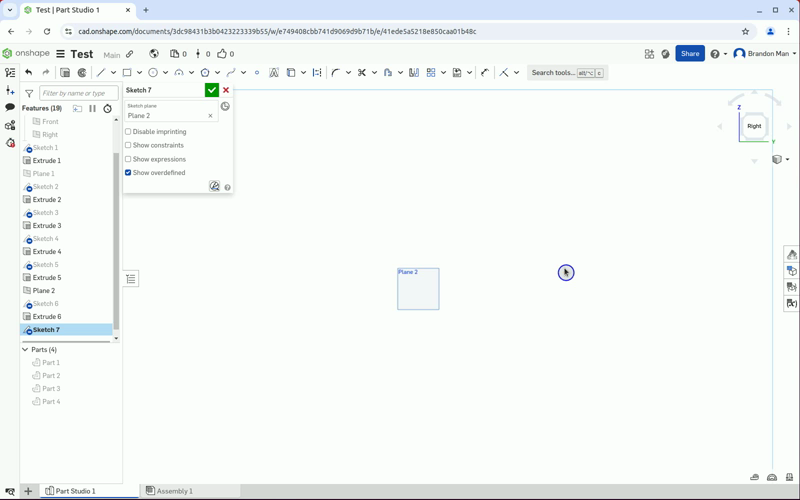
scroll(6)
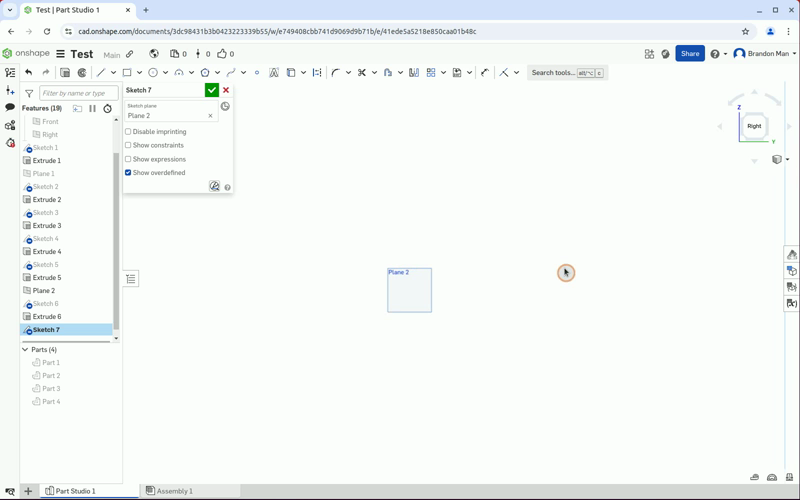
scroll(6)
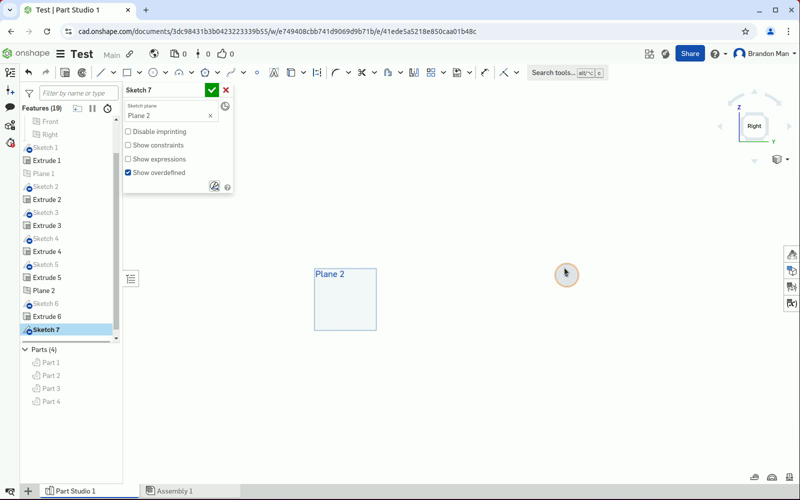
scroll(6)
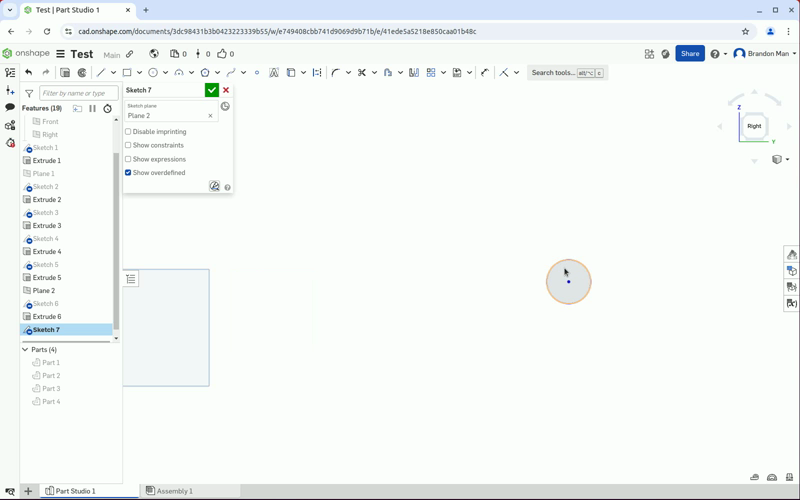
scroll(6)
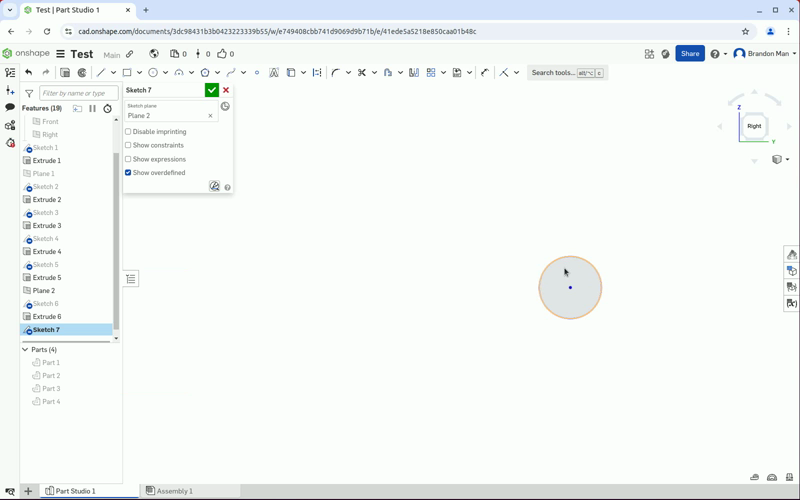
scroll(6)
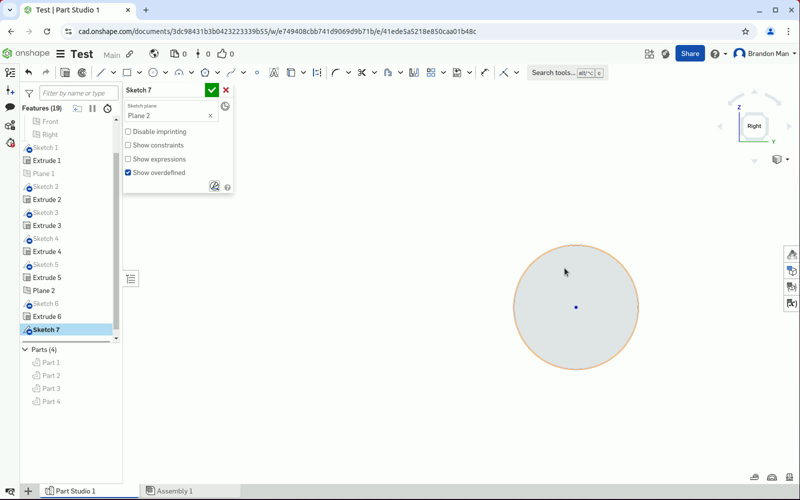
click(564, 267)
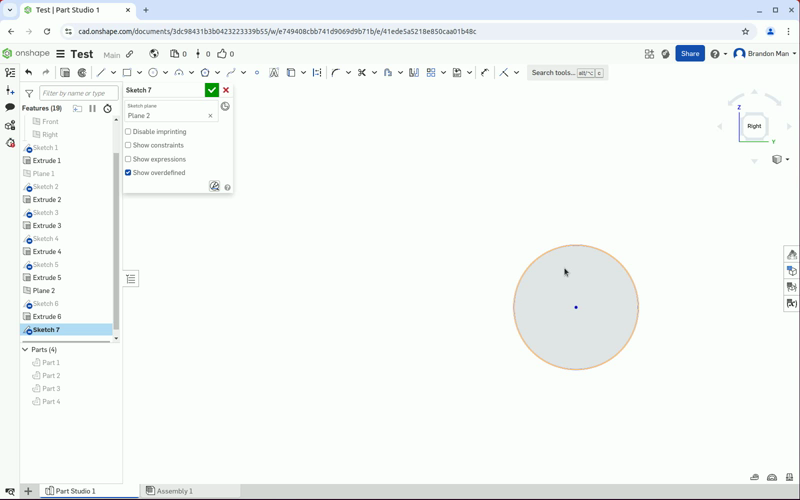
scroll(-6)
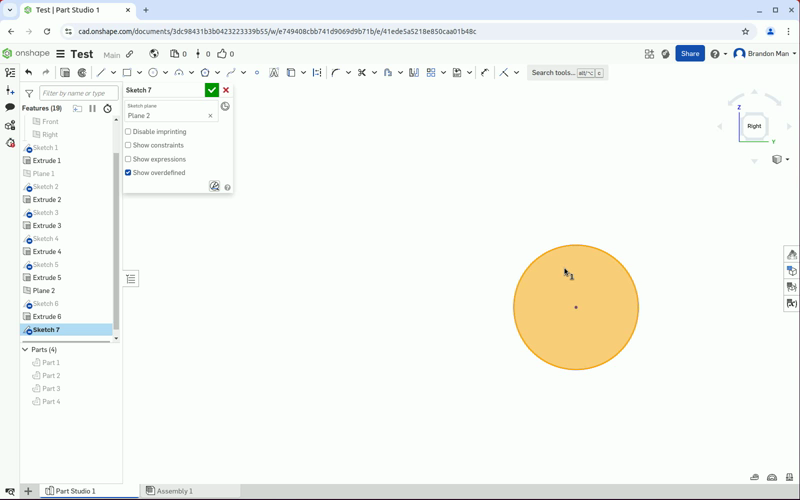
scroll(-6)
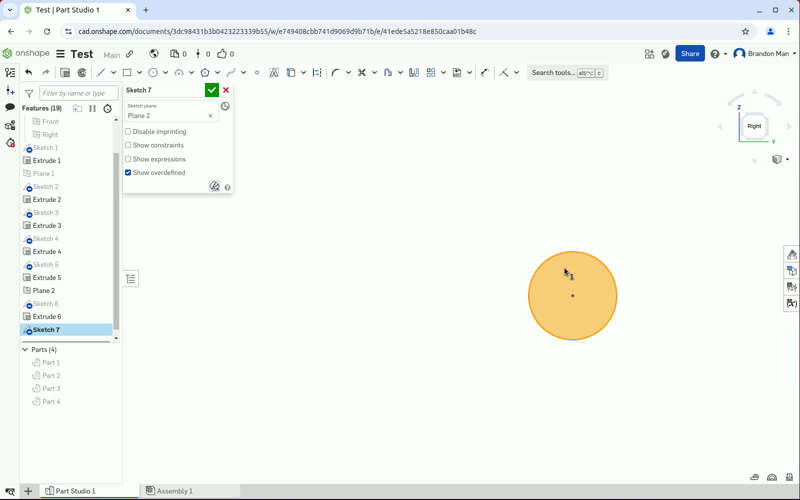
scroll(-6)
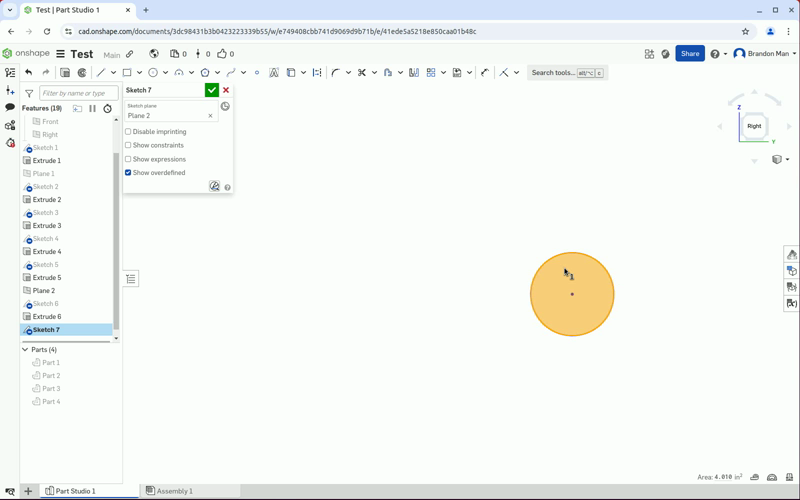
scroll(-6)
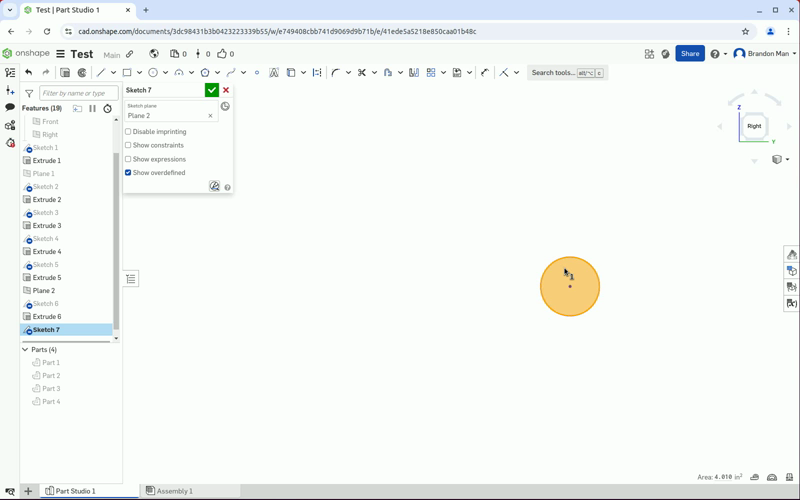
scroll(-6)
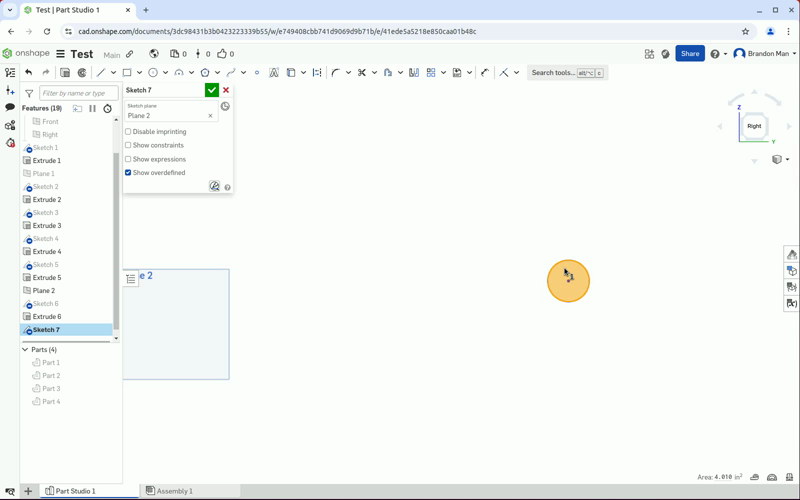
scroll(-6)
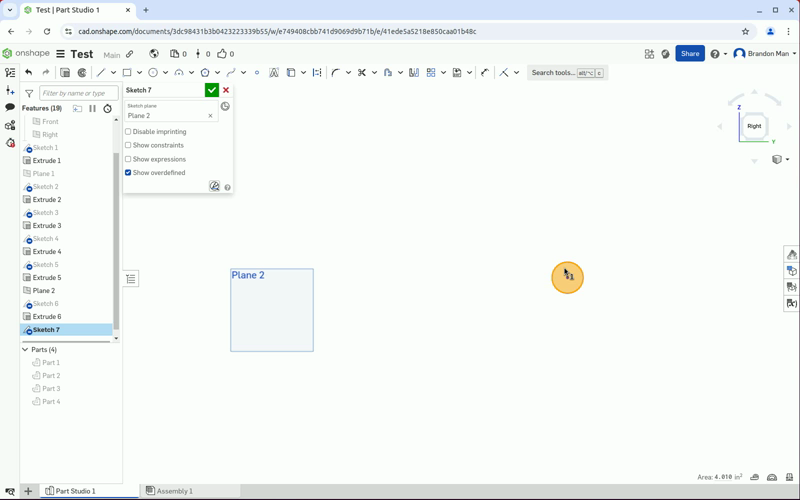
scroll(-6)
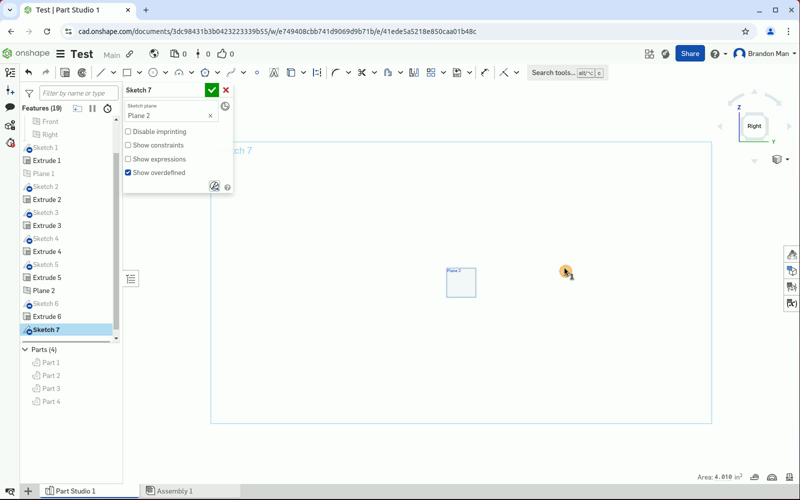
mouse_move(73, 352)
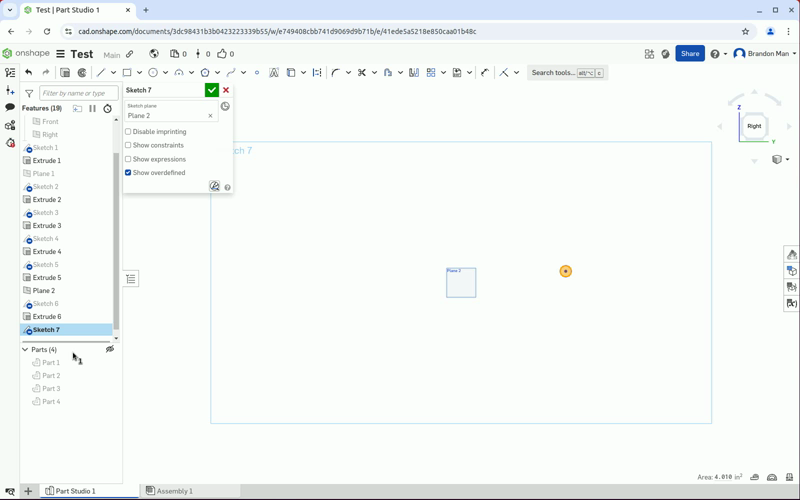
key(shift+y)
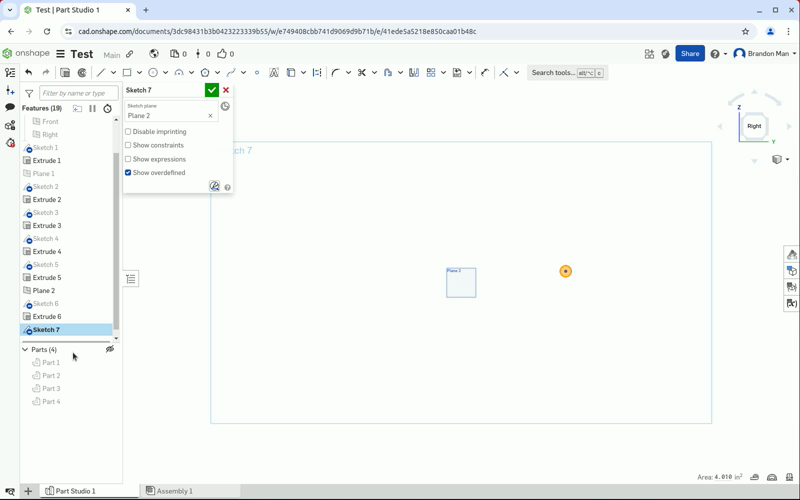
key(shift+e)
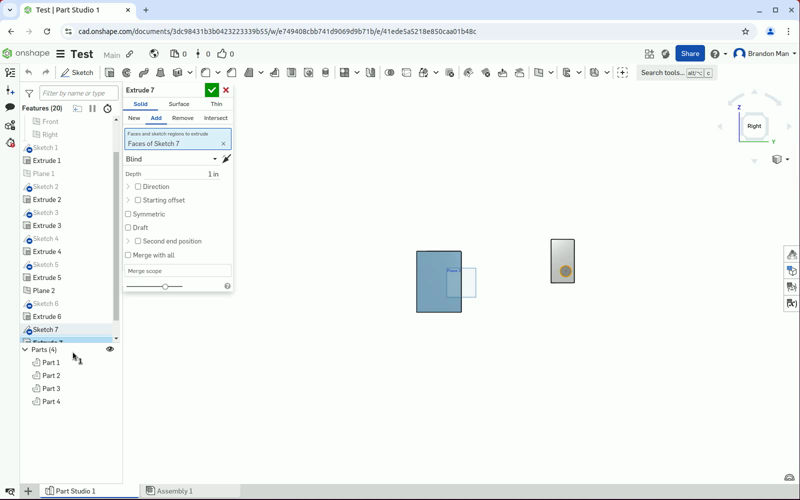
mouse_move(143, 106)
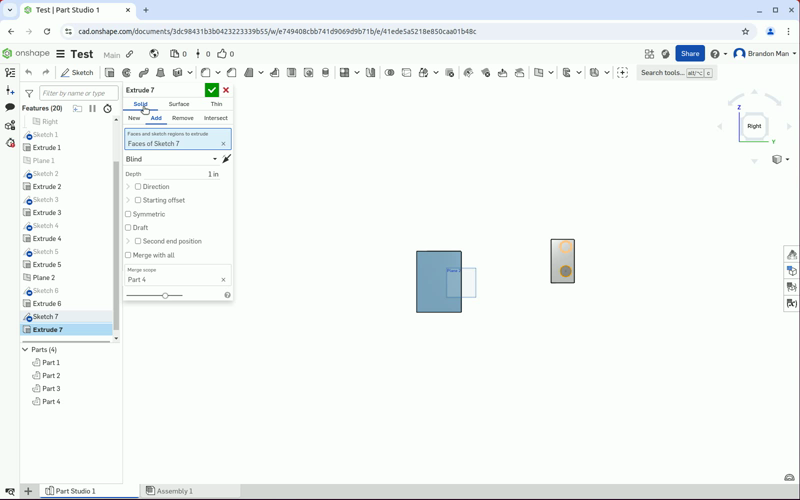
click(143, 106)
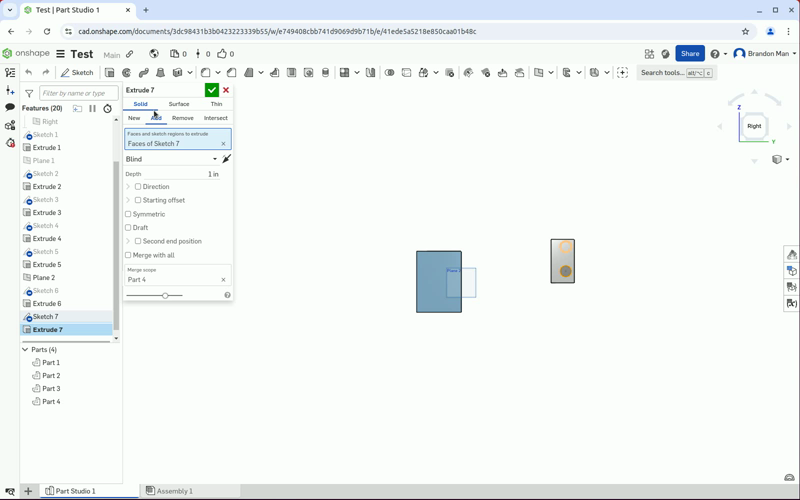
mouse_move(186, 120)
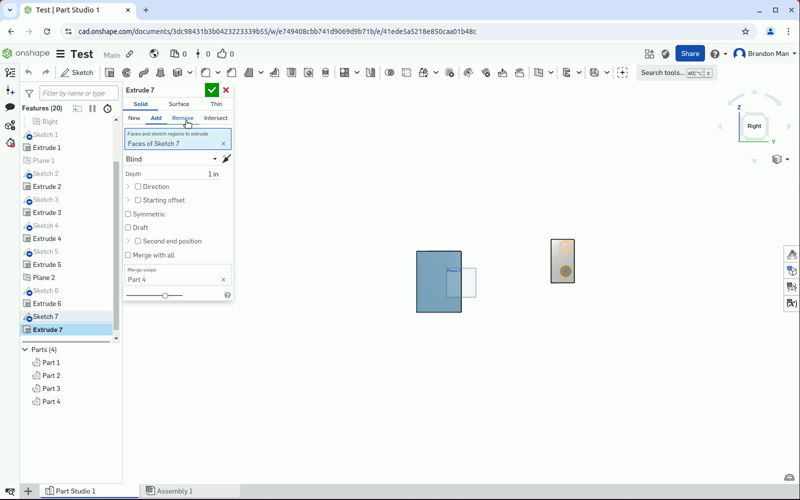
click(186, 120)
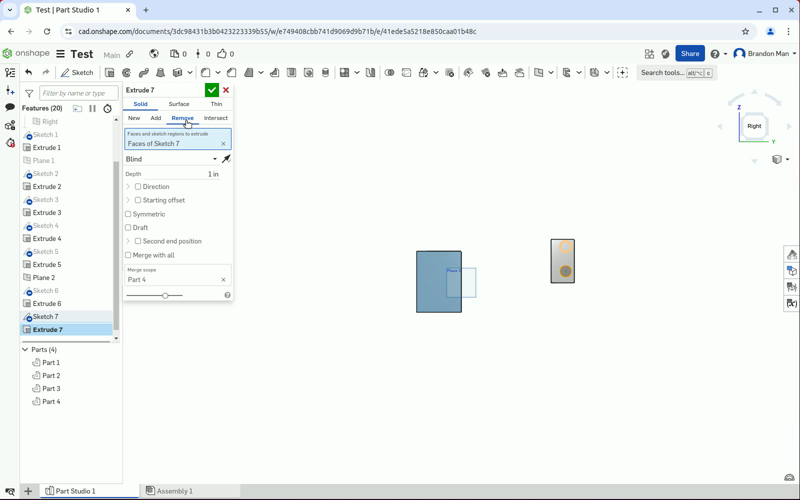
key(tab, 4)
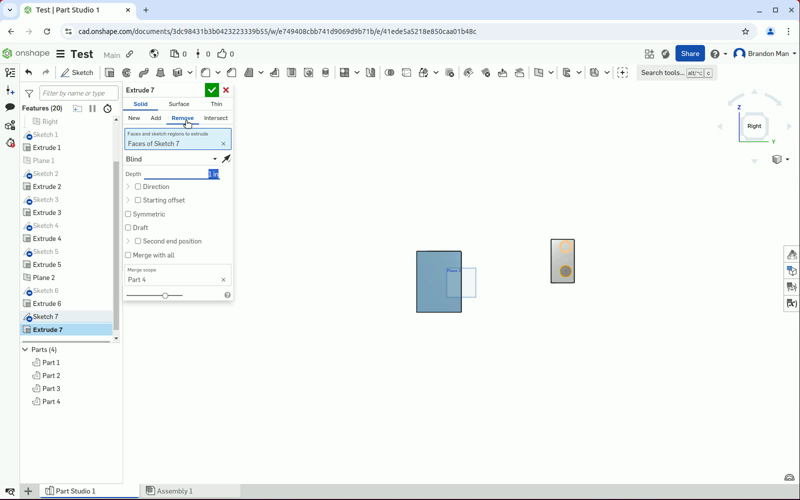
text(12.517)
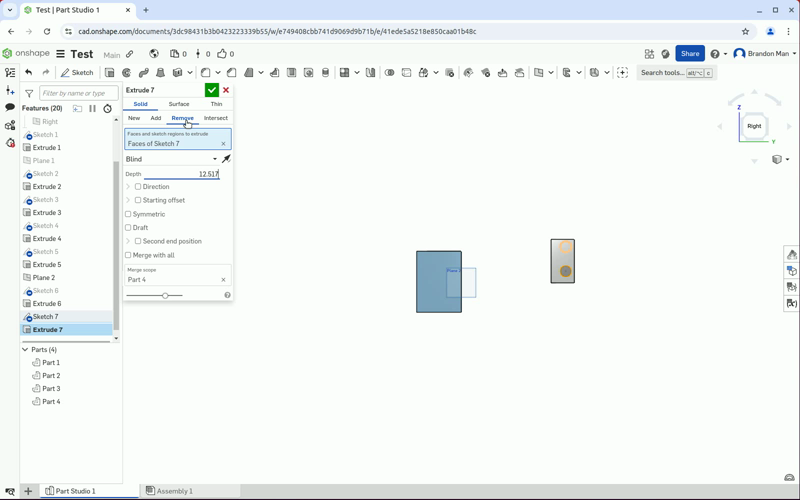
key(tab, 6)
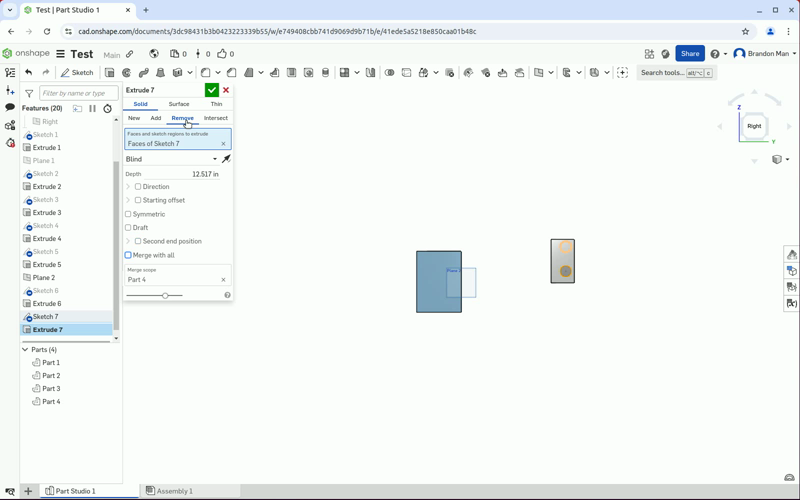
key(space)
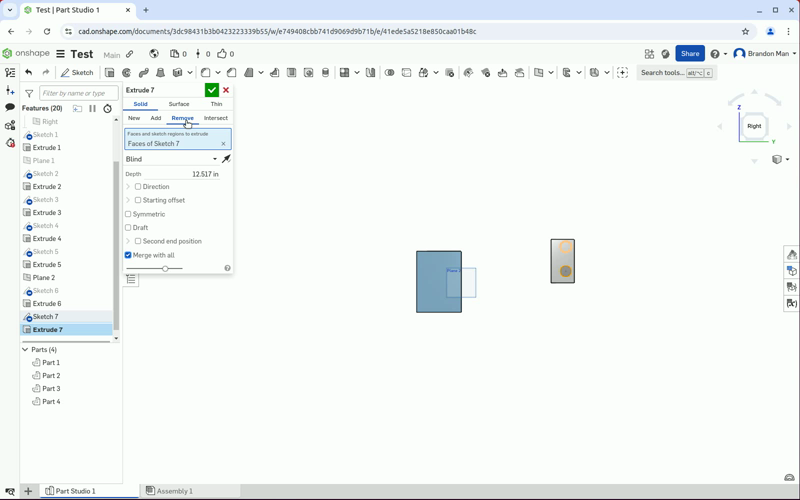
key(enter)
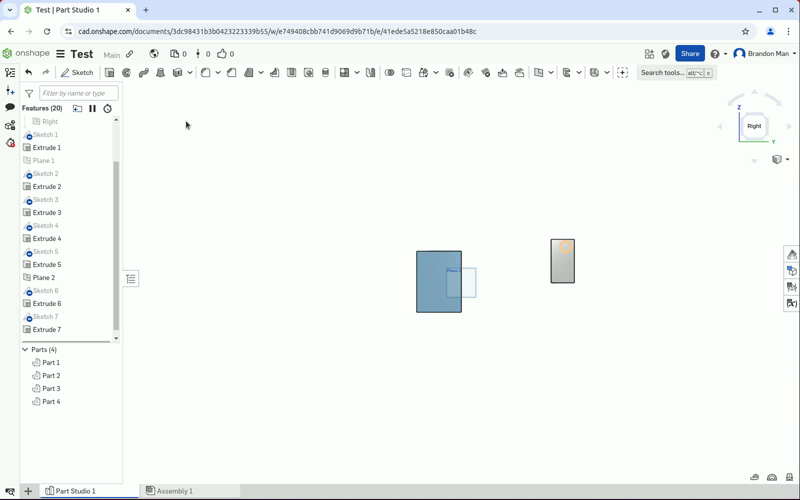
key(shift+h)
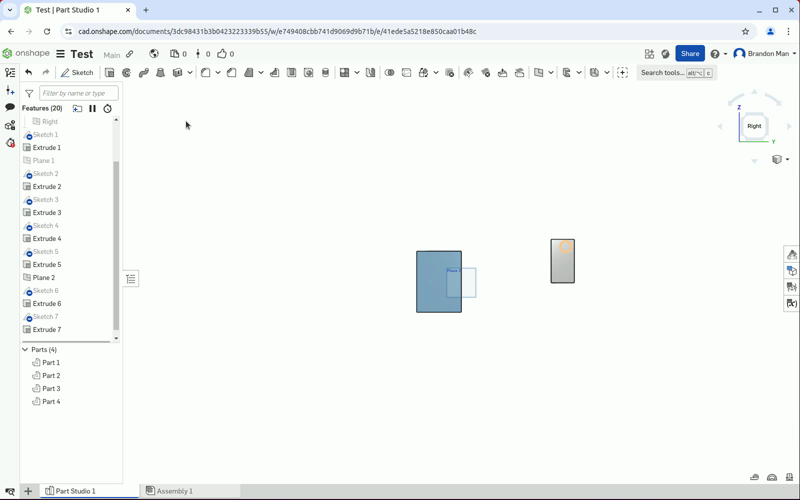
key(shift+h)
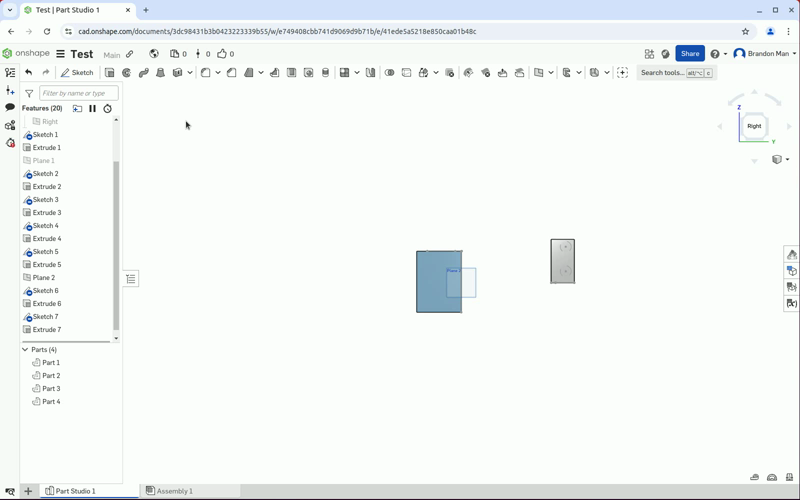
key(shift+7)
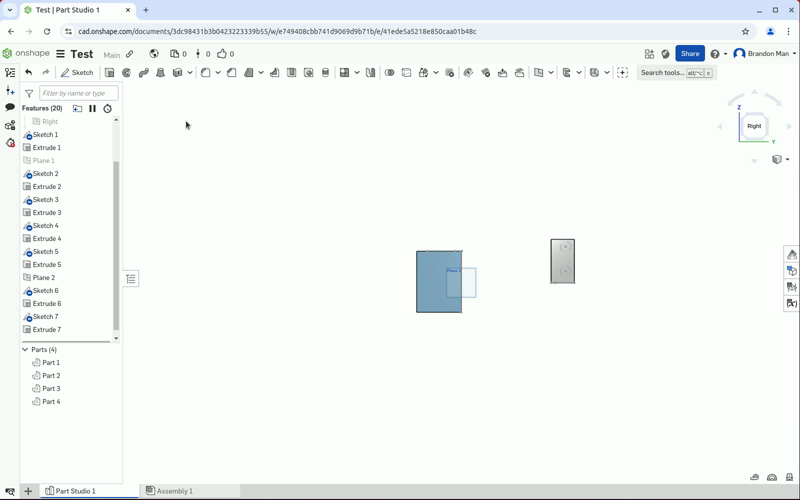
key(right, 2)
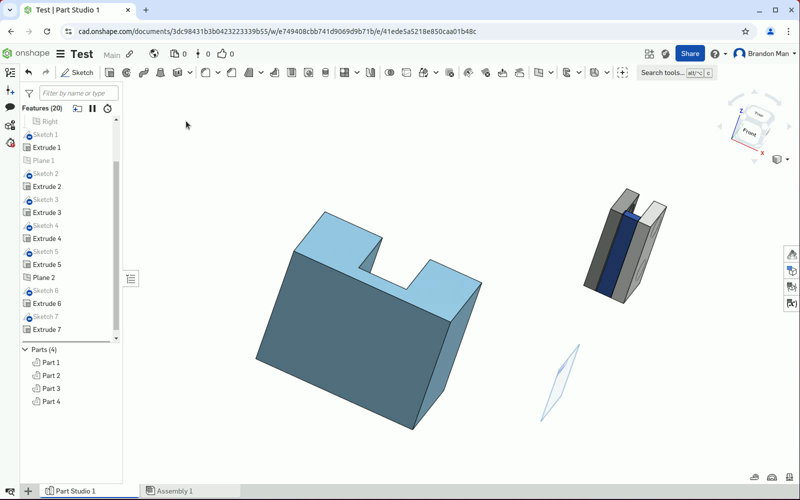
key(down, 2)
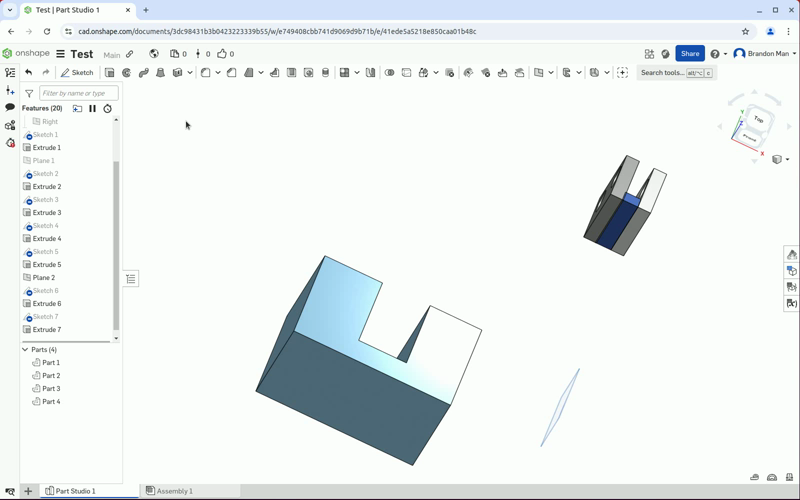
key(up, 2)
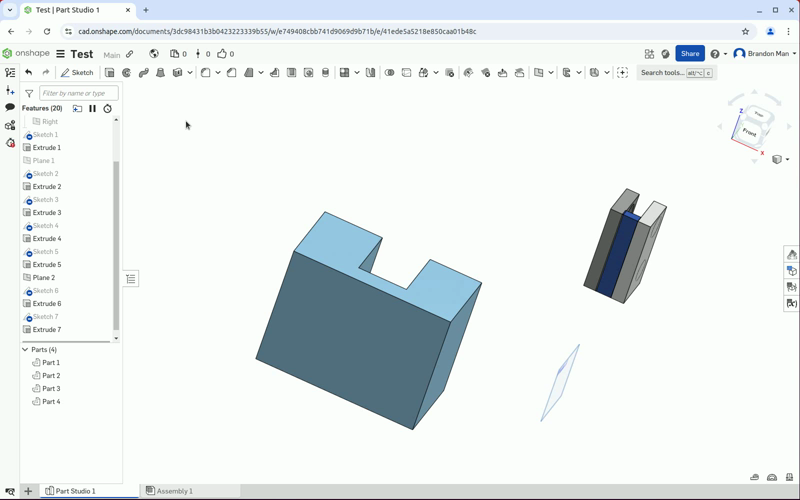
key(left, 2)
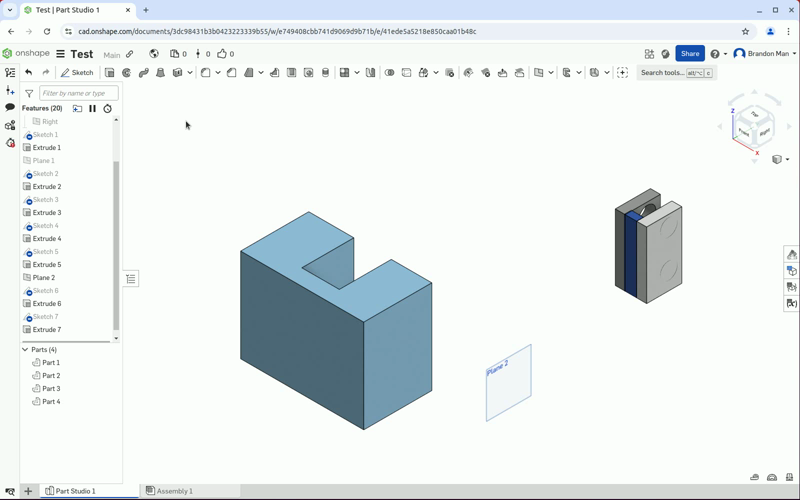
mouse_move(69, 137)
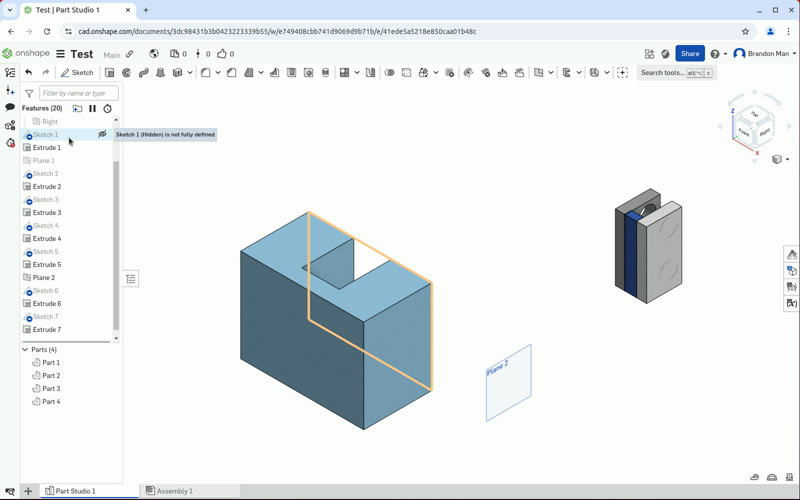
click(69, 137)